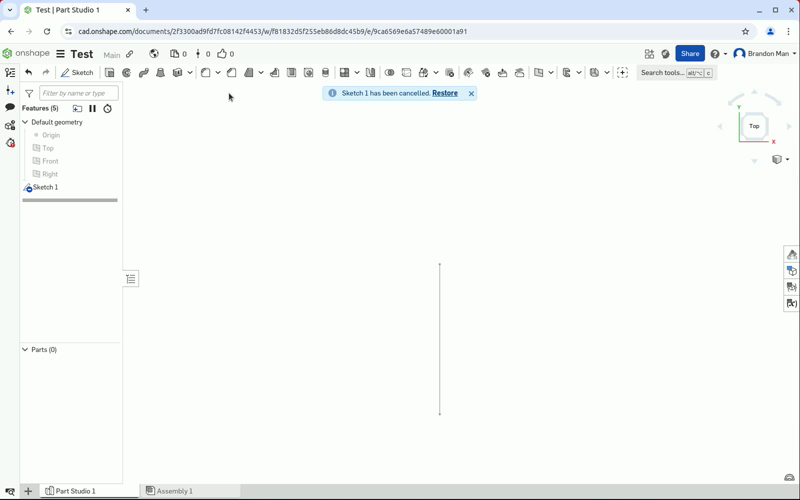
key(shift+h)
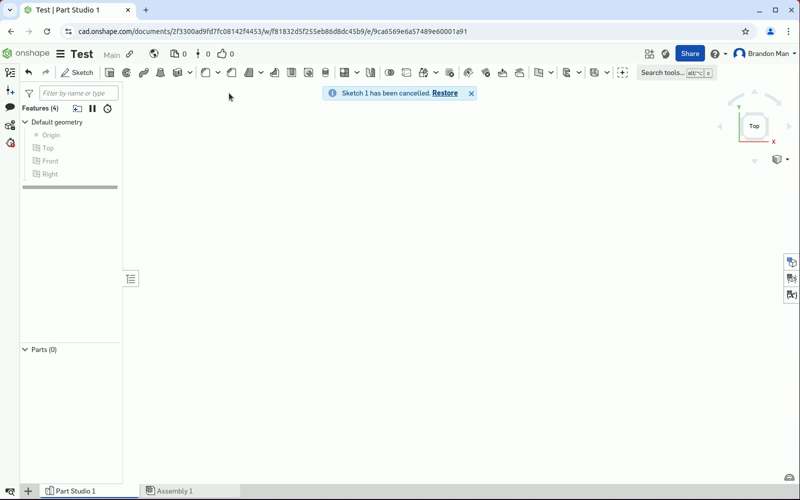
mouse_move(73, 352)
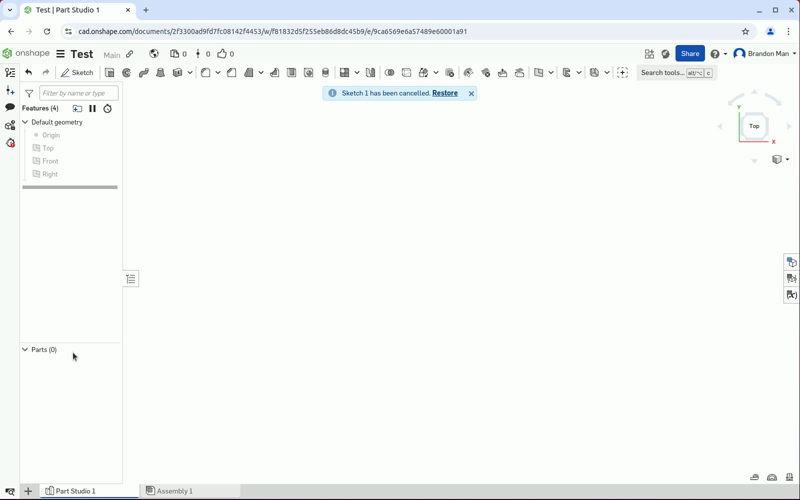
key(y)
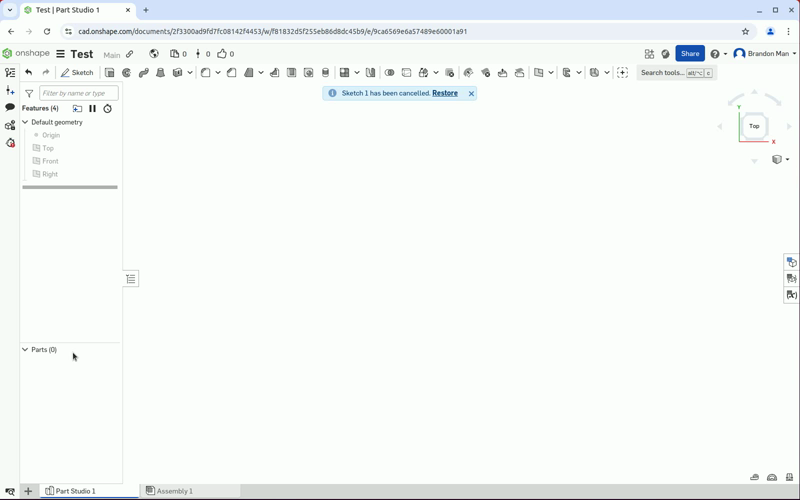
key(shift+p)
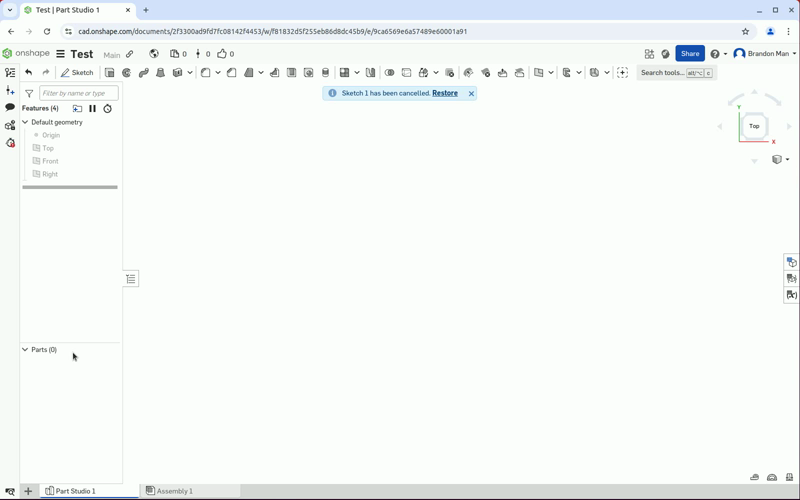
key(space)
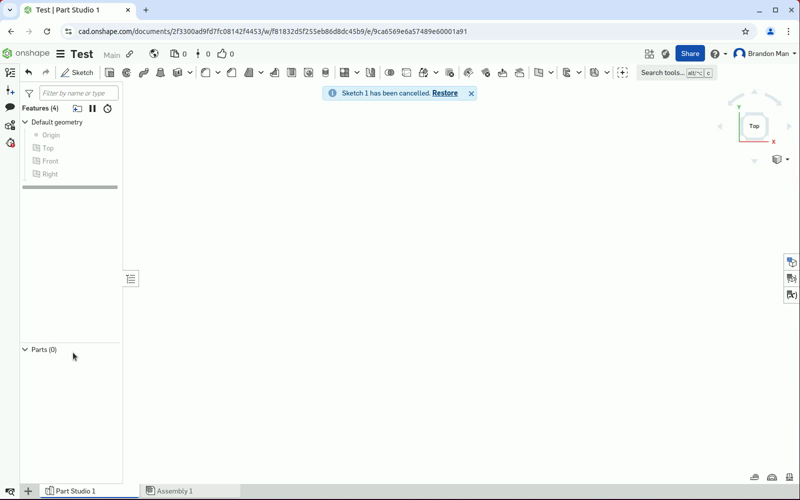
key_down(shift)
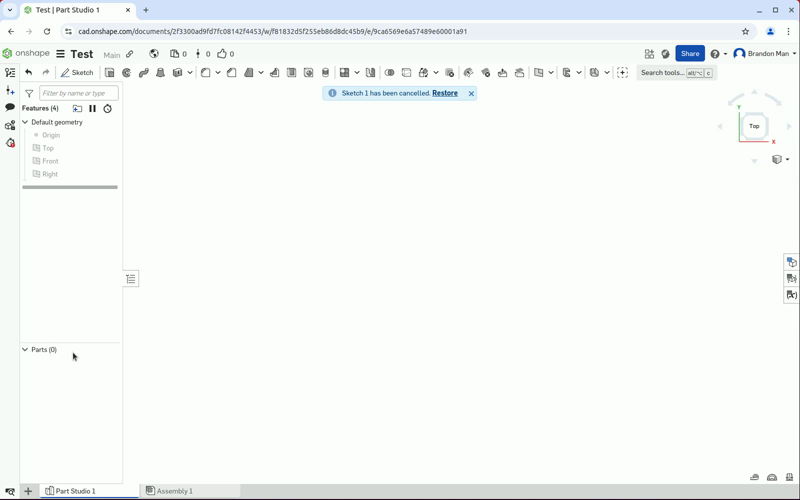
key(up)
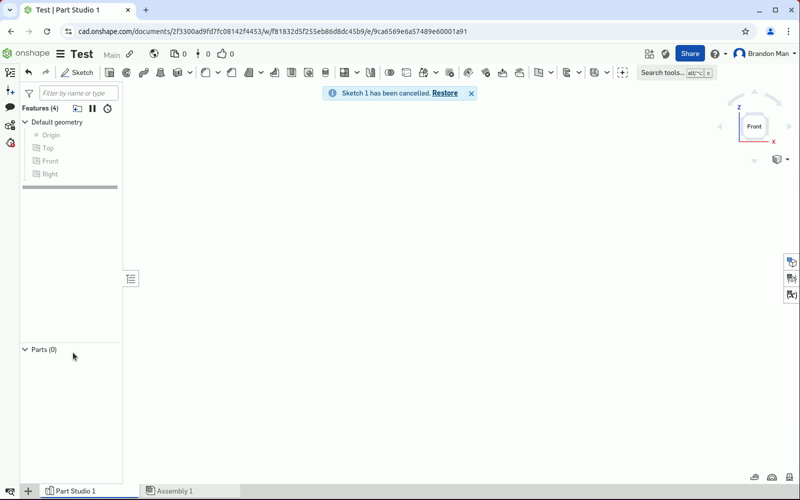
key_up(shift)
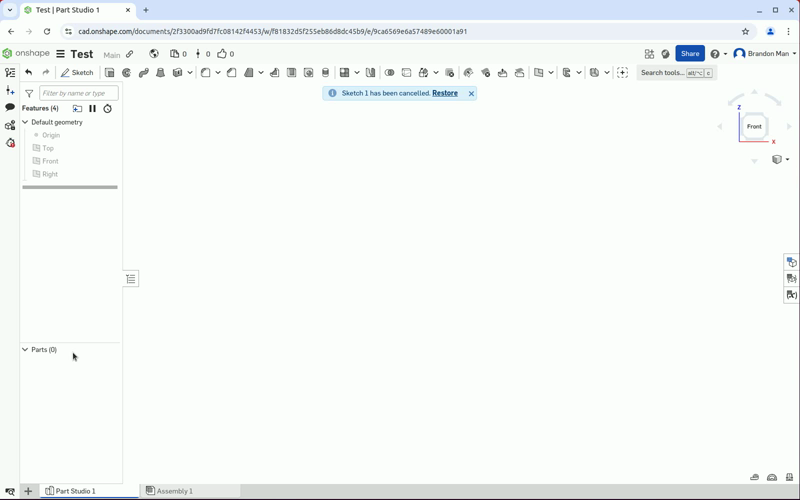
mouse_move(73, 352)
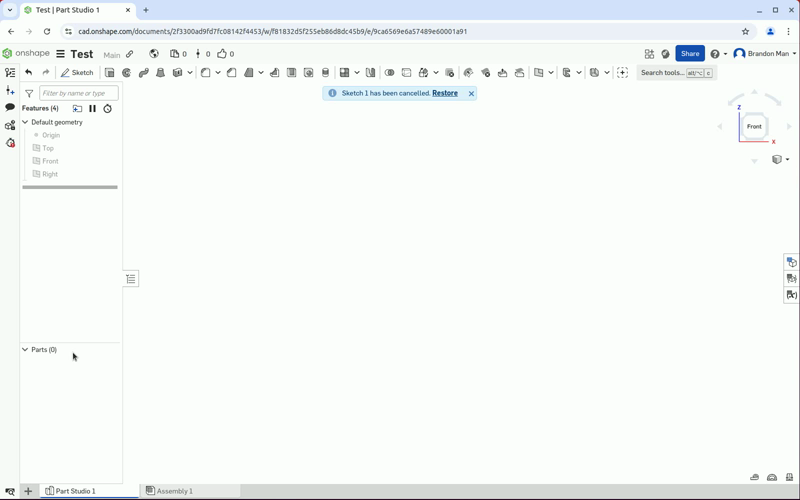
key(shift+y)
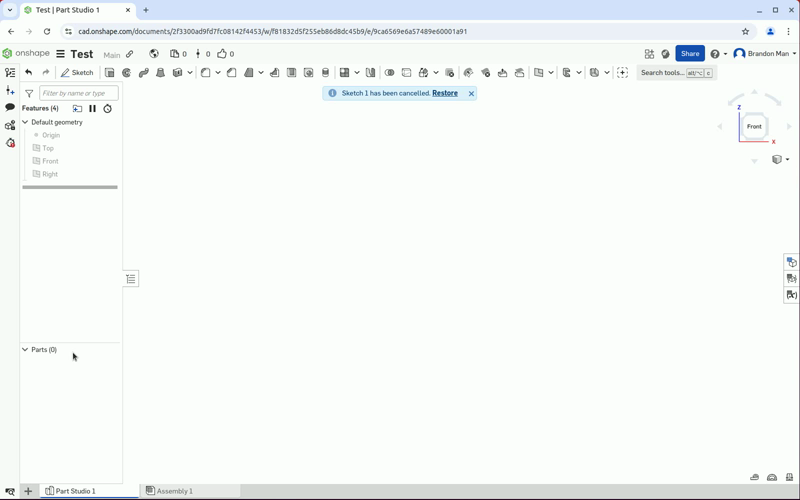
key(shift+s)
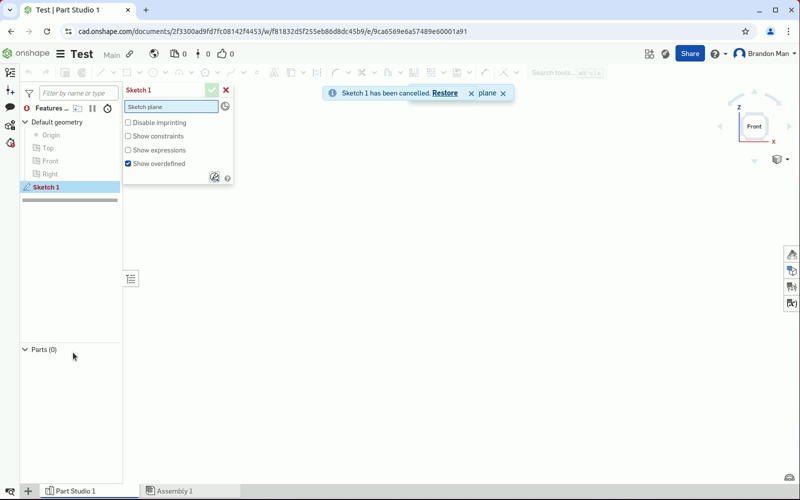
mouse_move(73, 163)
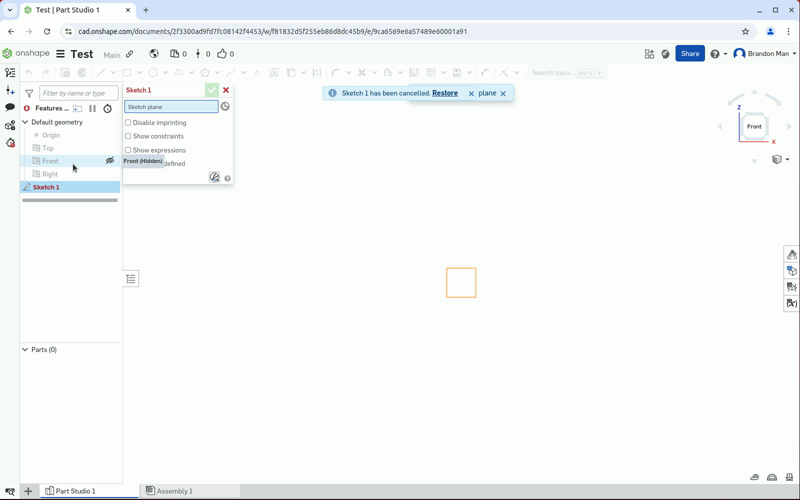
click(73, 163)
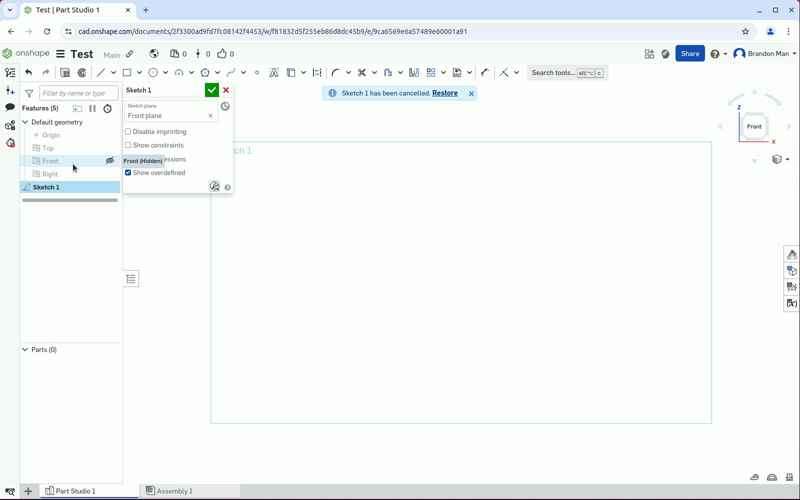
mouse_move(73, 352)
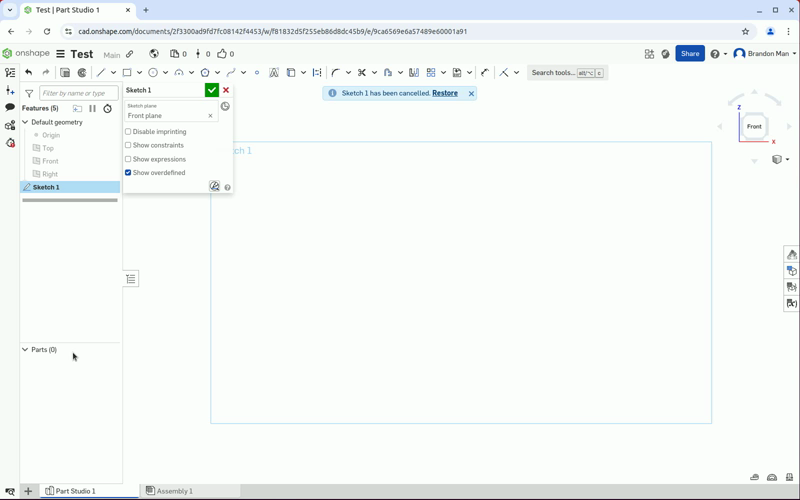
key(y)
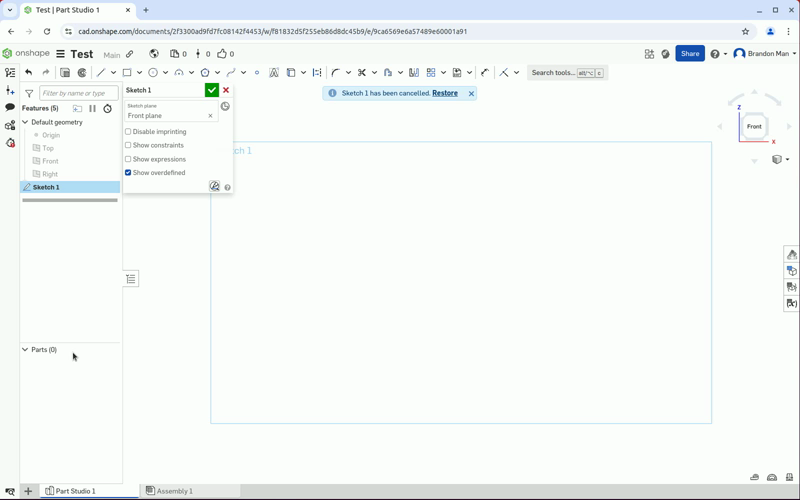
key(l)
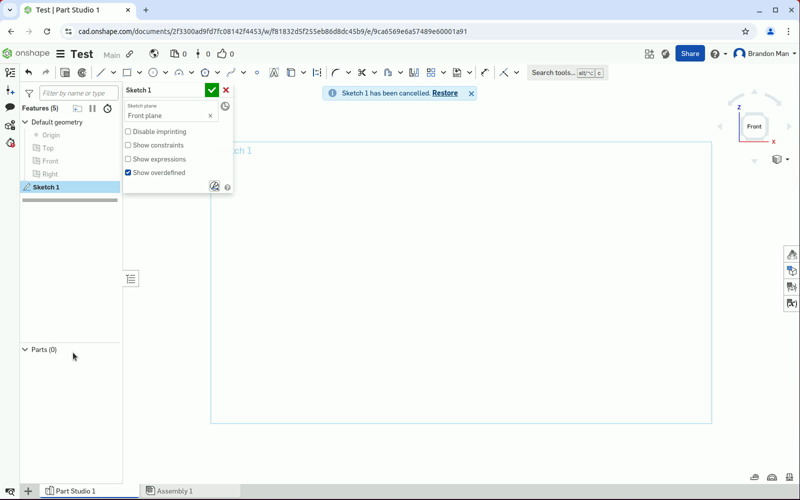
key_down(shift)
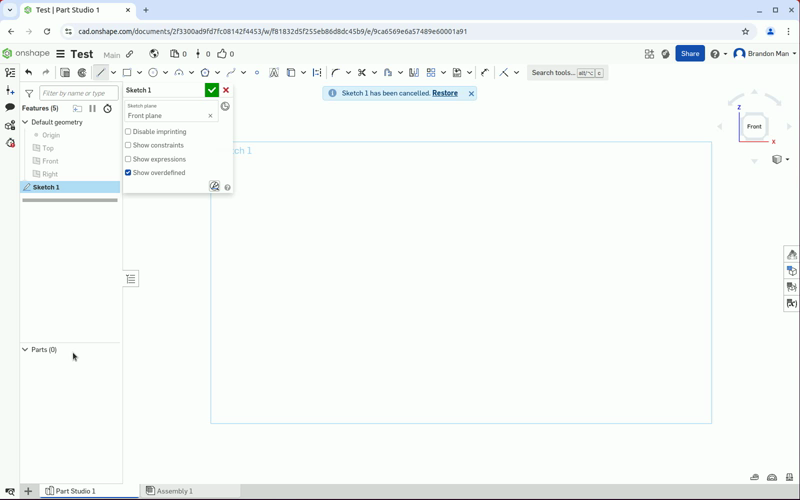
mouse_move(454, 298)
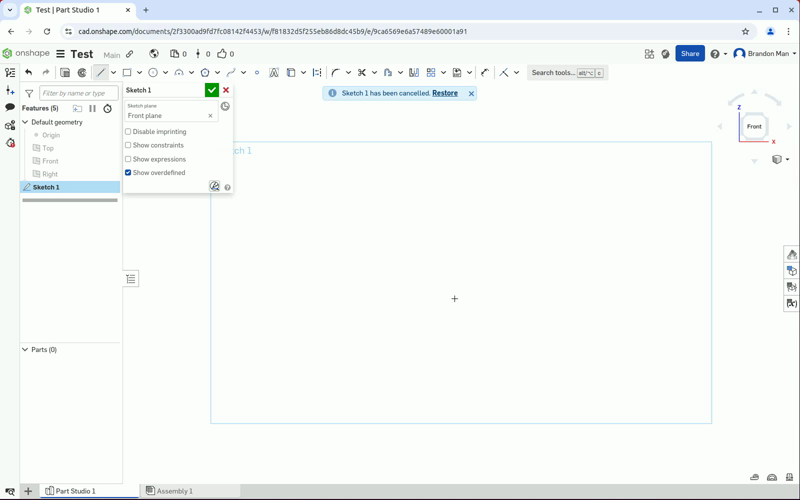
click(454, 298)
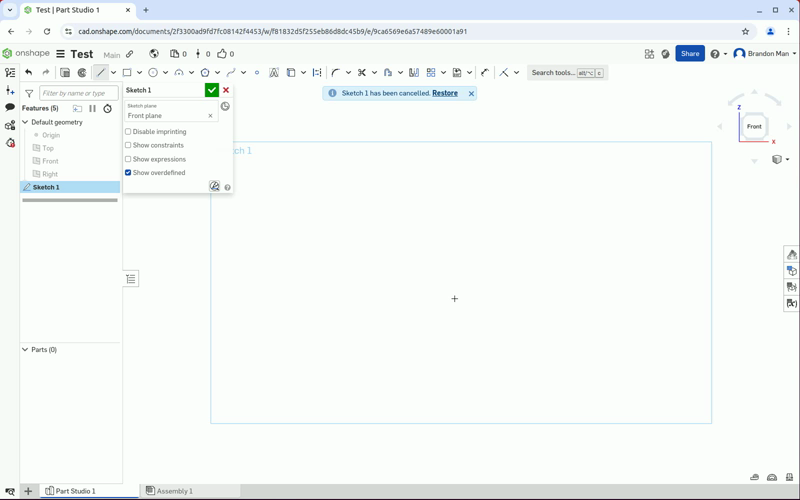
key_up(shift)
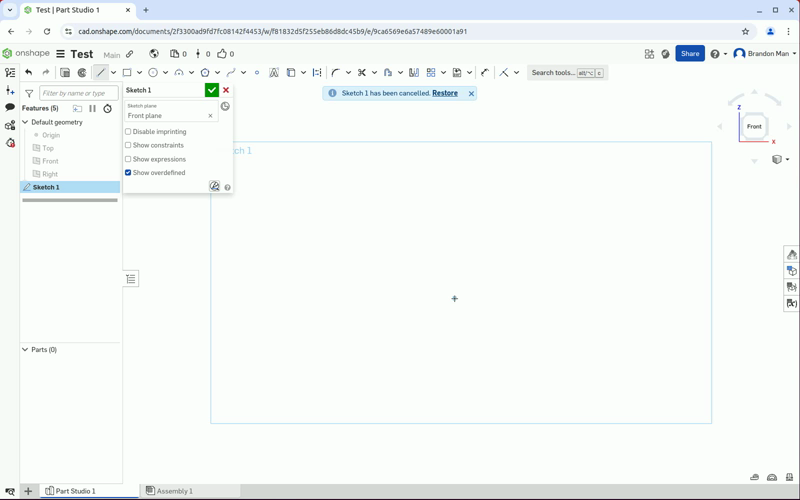
key_down(shift)
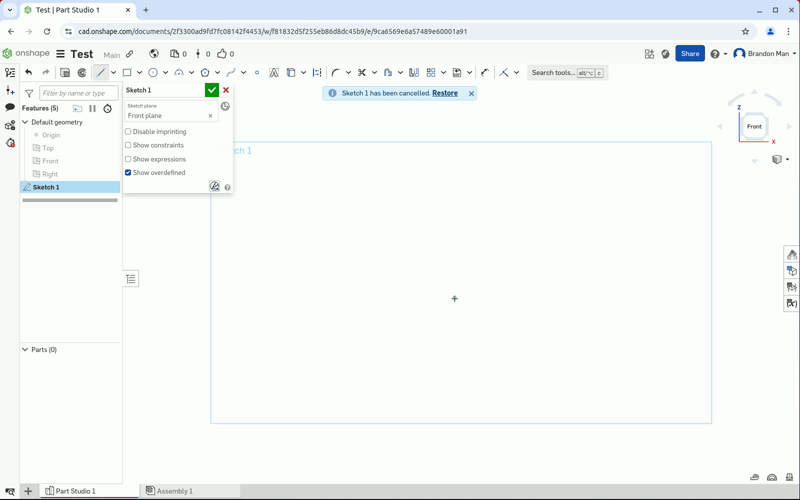
mouse_move(484, 298)
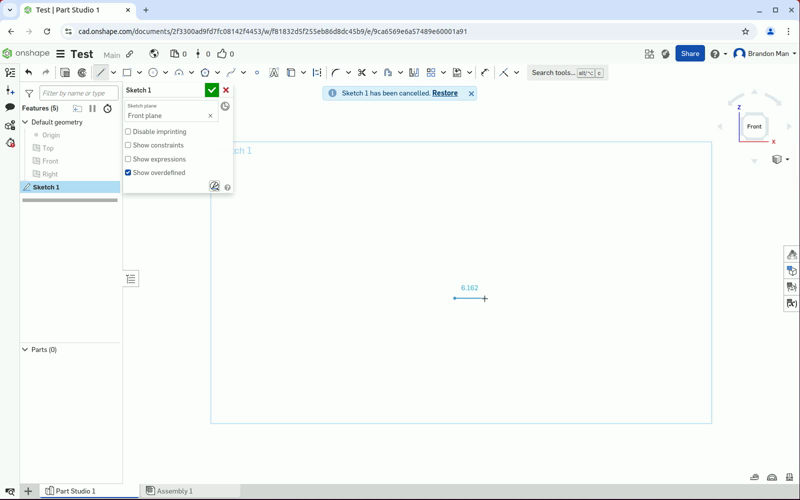
mouse_move(479, 292)
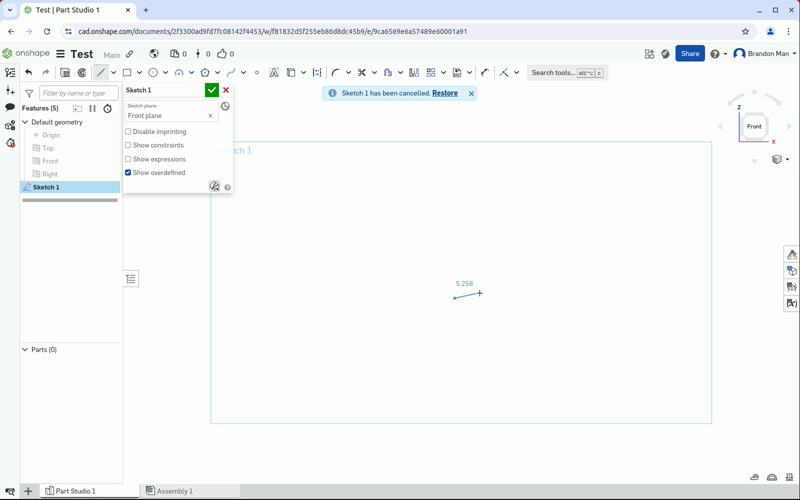
click(479, 292)
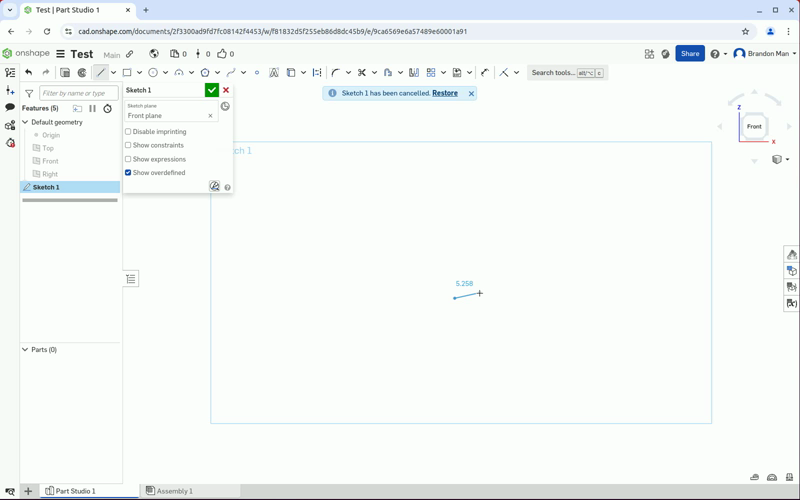
key_up(shift)
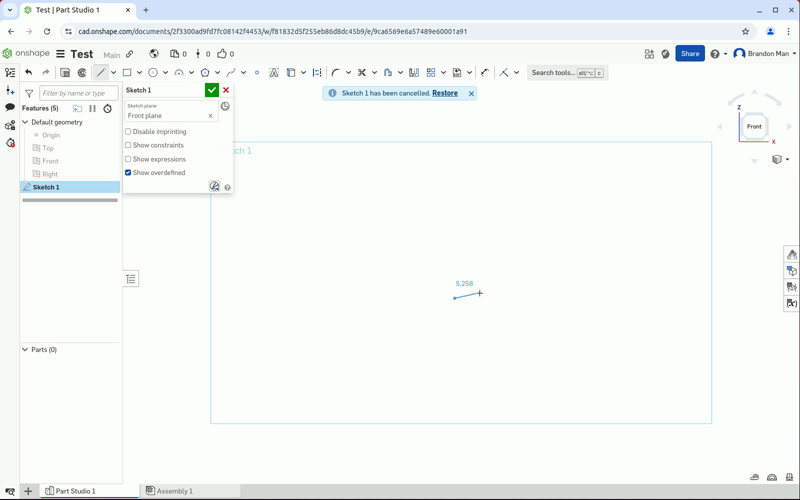
key_down(shift)
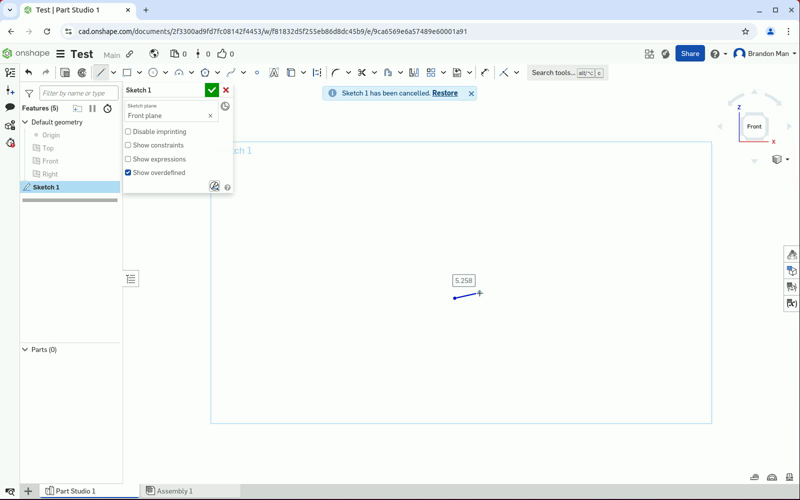
mouse_move(509, 292)
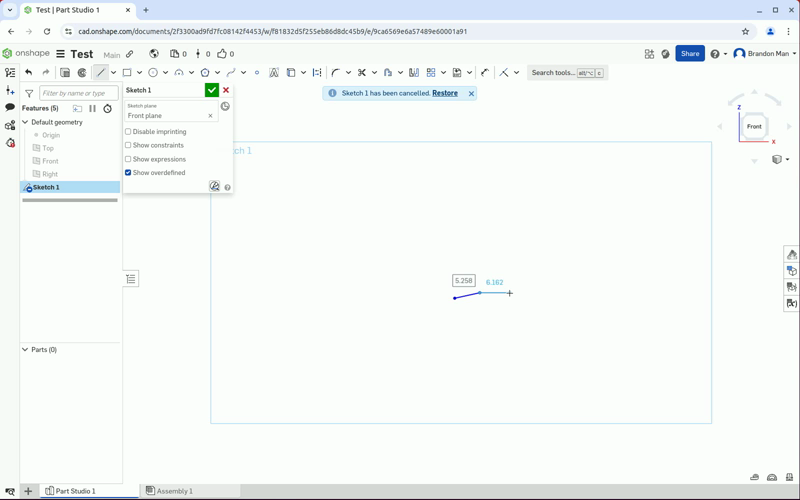
mouse_move(479, 272)
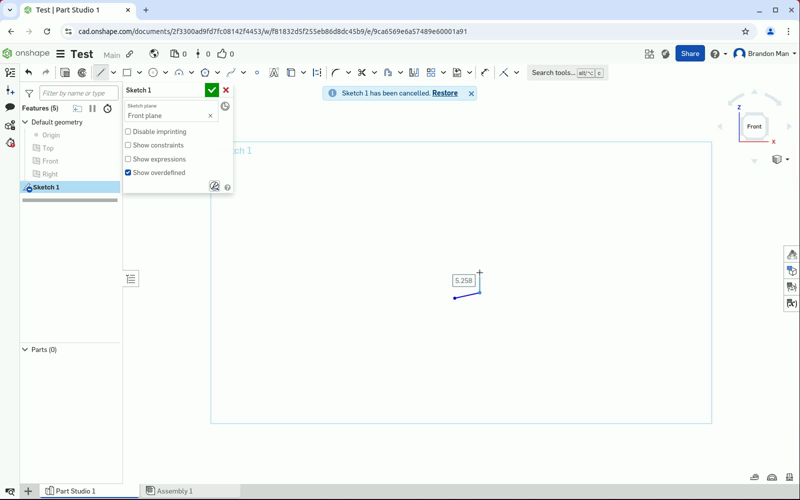
click(479, 272)
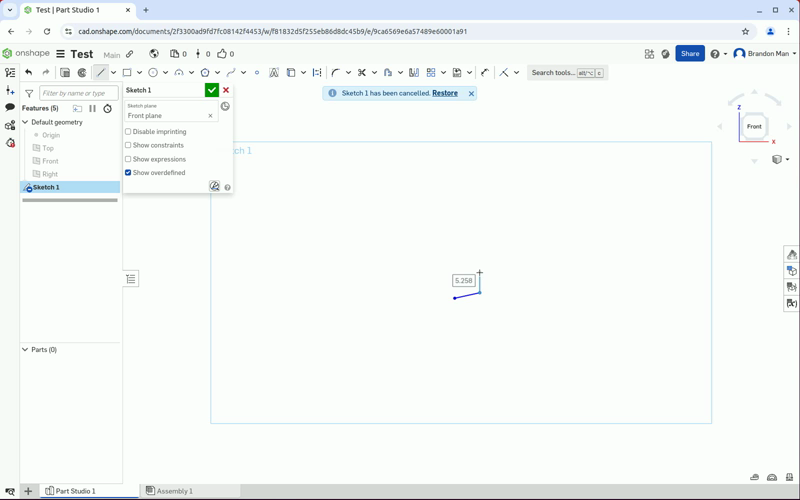
key_up(shift)
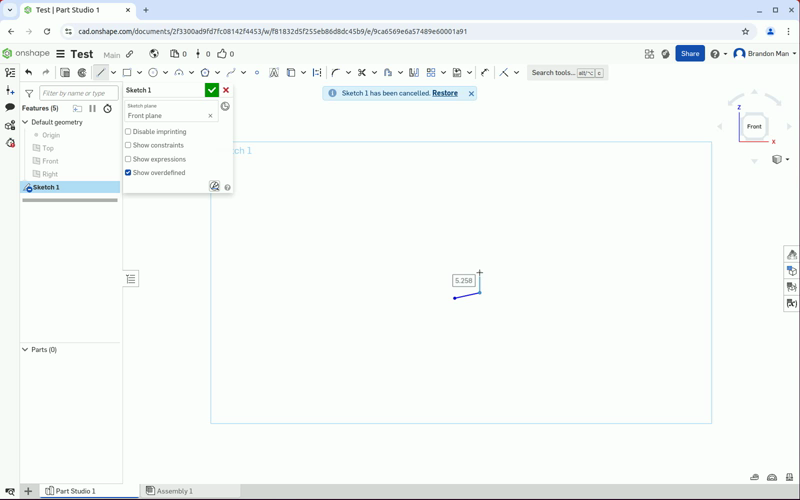
key_down(shift)
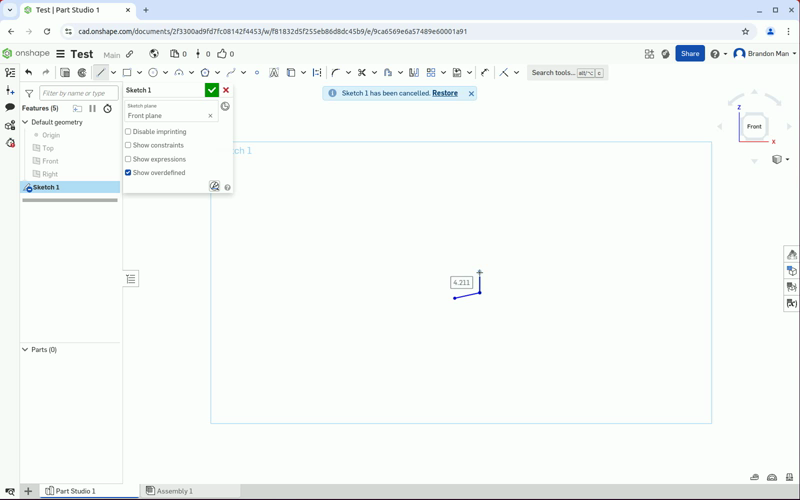
mouse_move(509, 272)
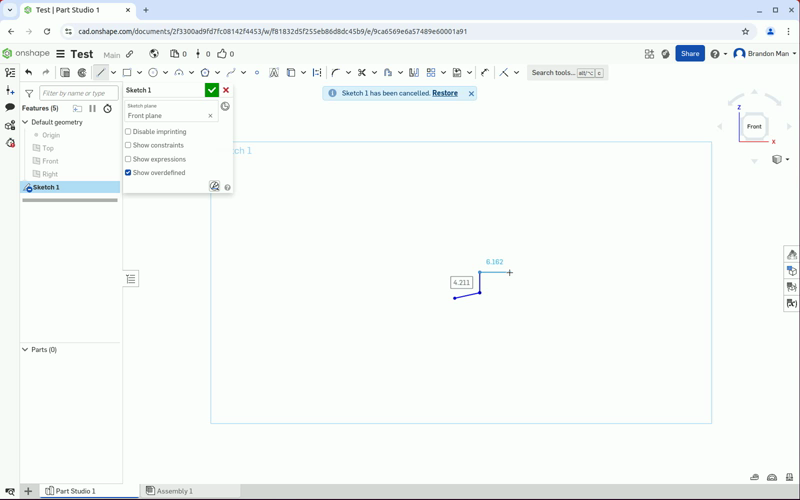
mouse_move(454, 269)
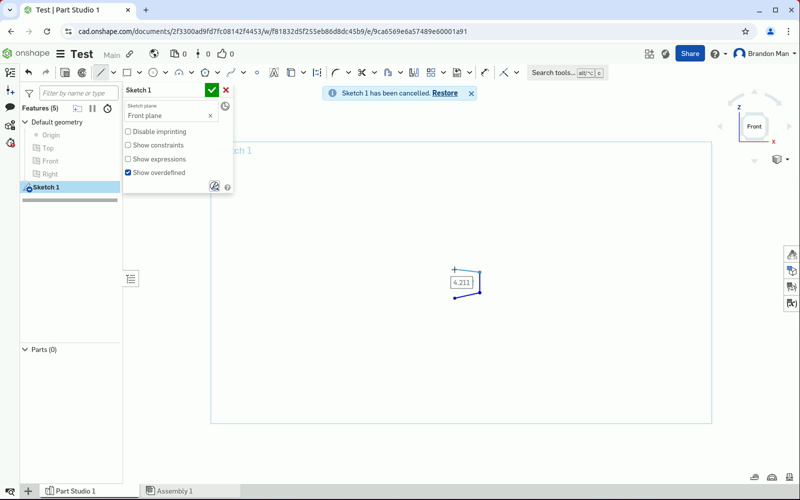
click(454, 269)
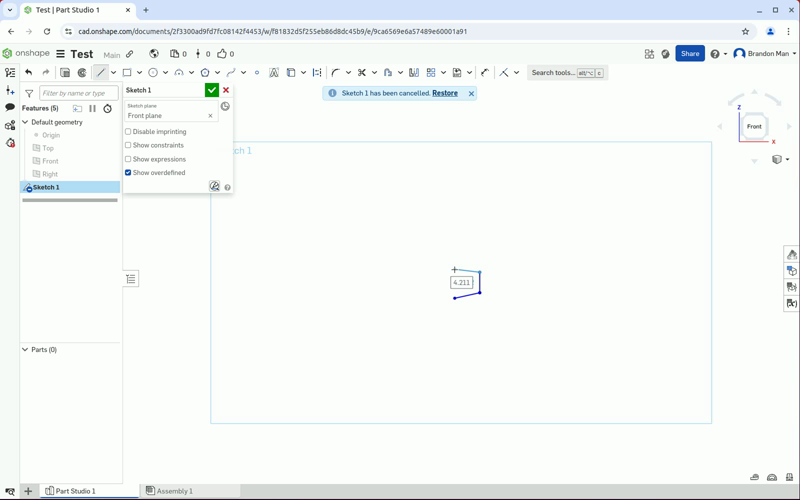
key_up(shift)
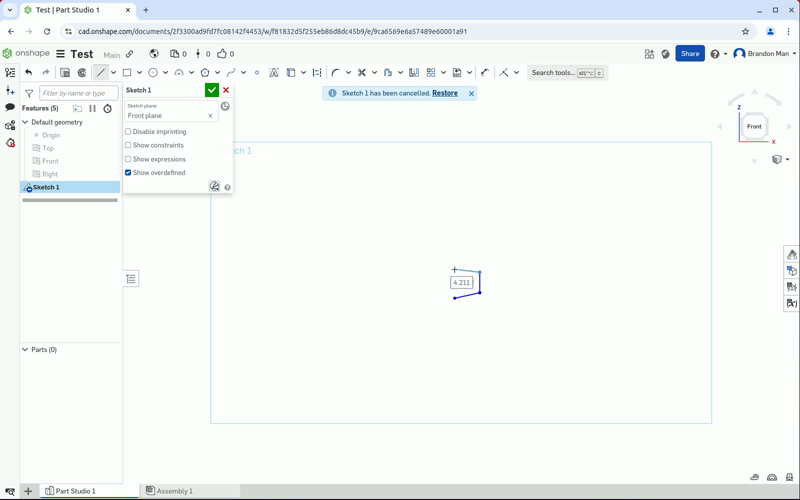
mouse_move(484, 269)
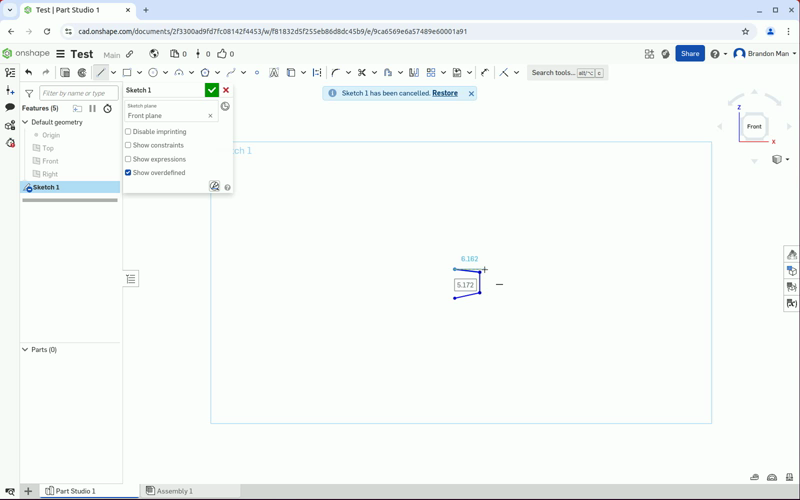
key_down(shift)
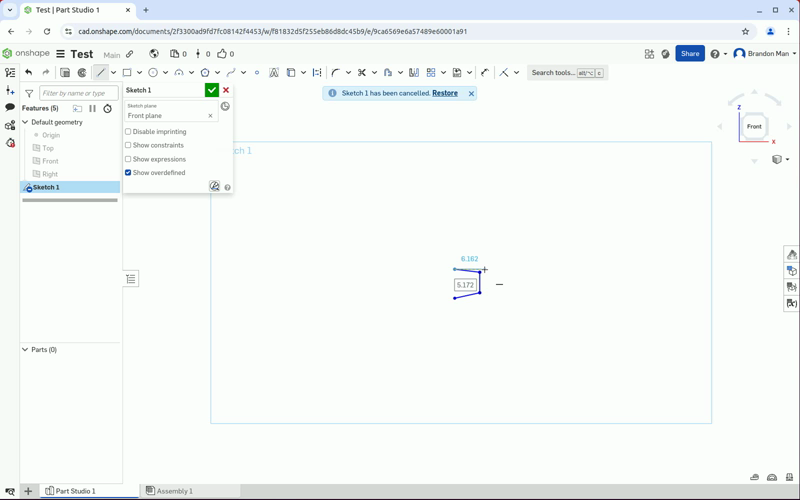
mouse_move(454, 298)
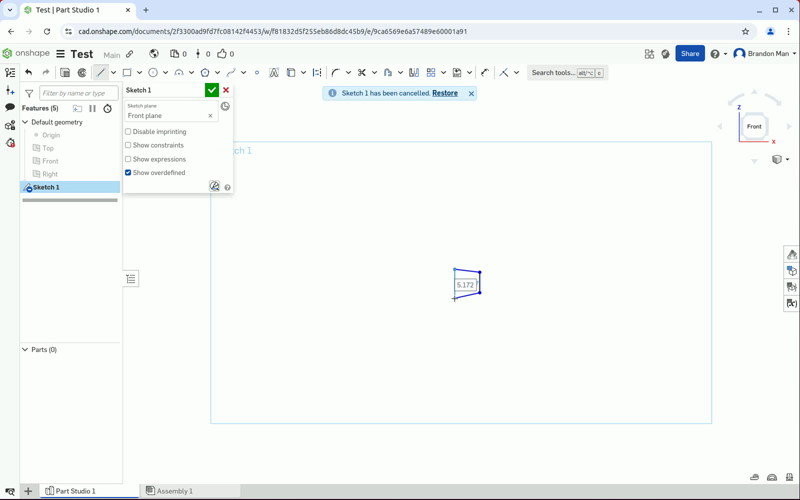
key_up(shift)
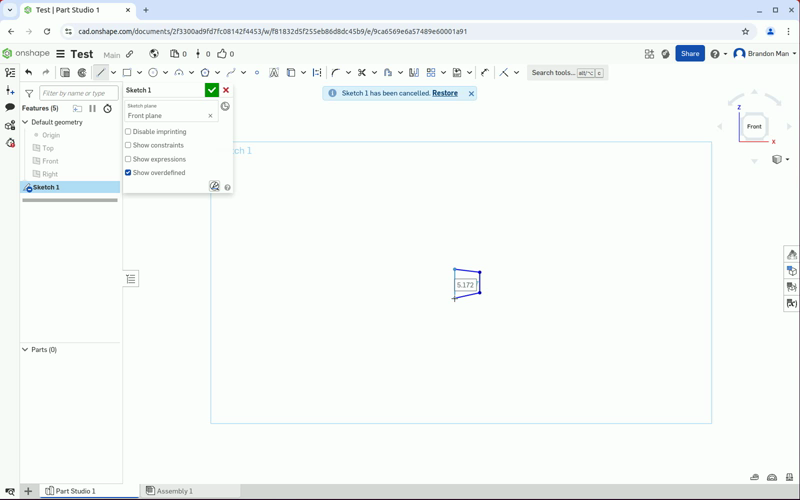
click(454, 298)
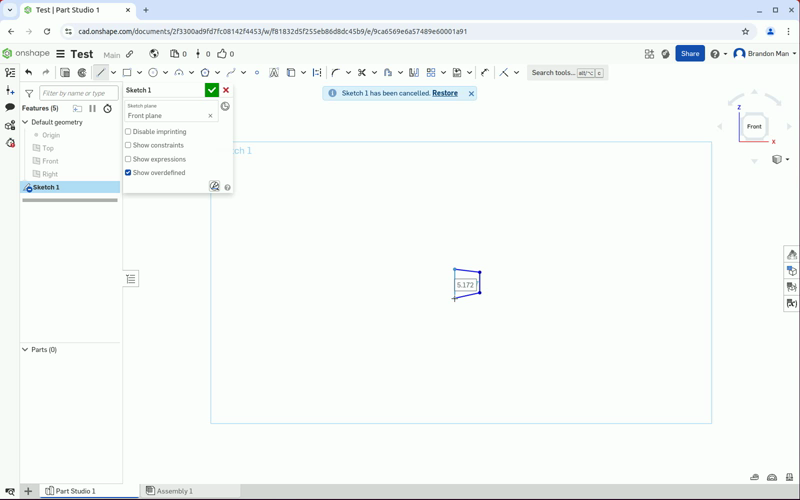
key(esc)
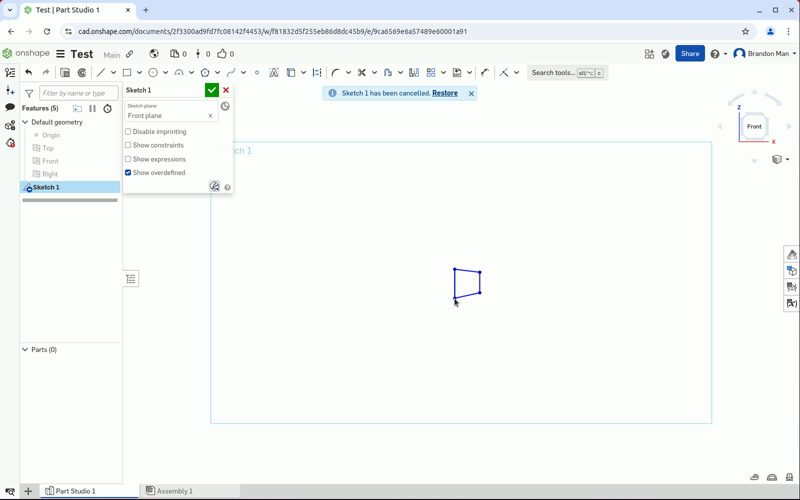
mouse_move(464, 281)
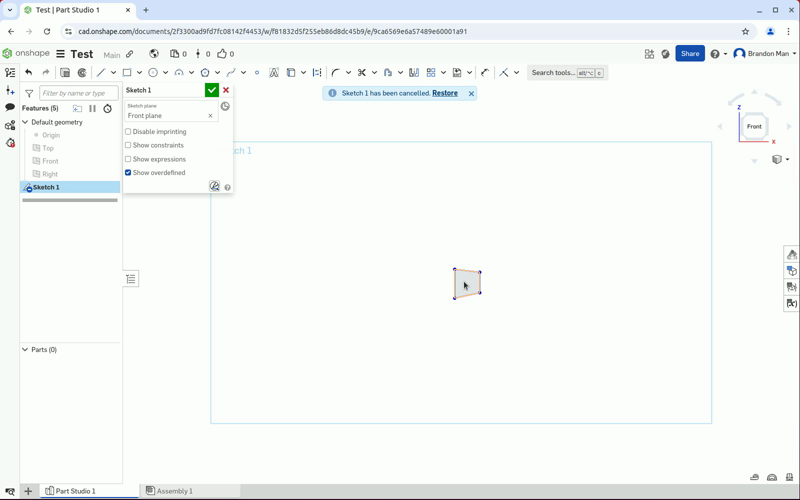
scroll(6)
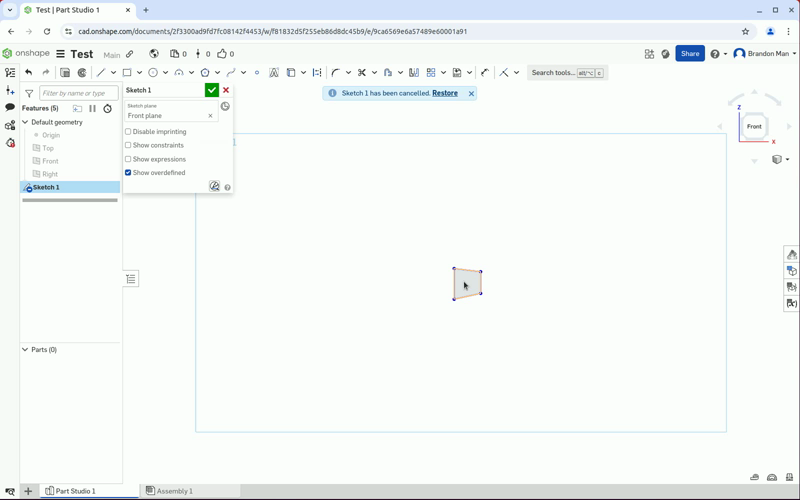
scroll(6)
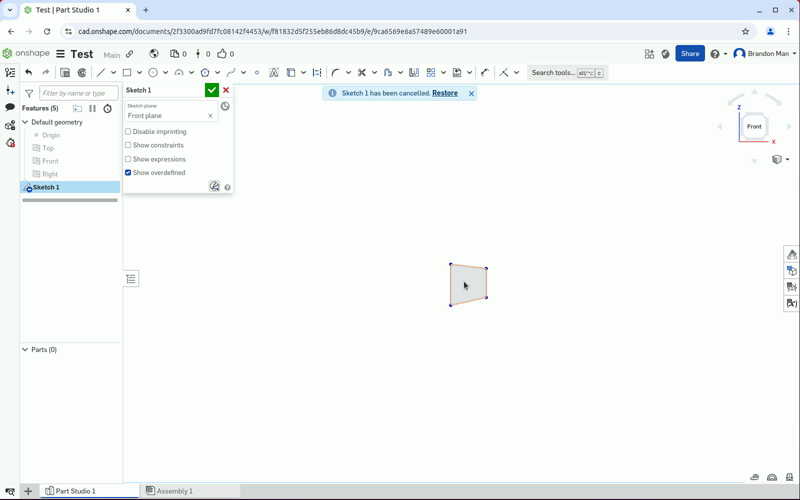
scroll(6)
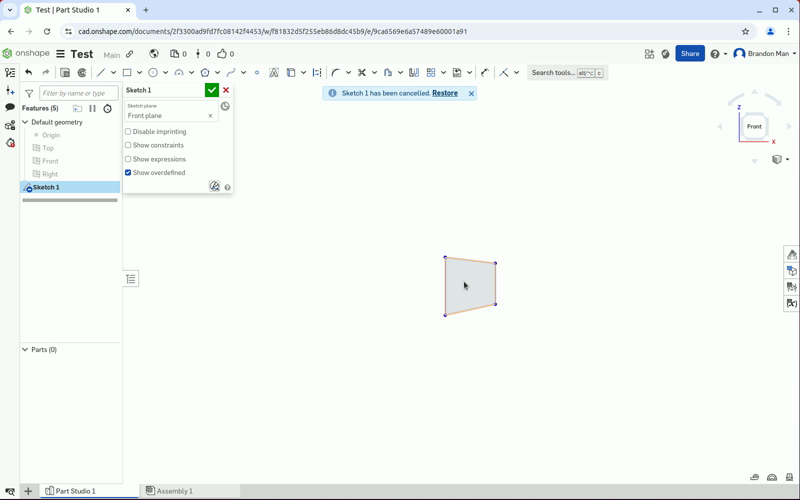
scroll(6)
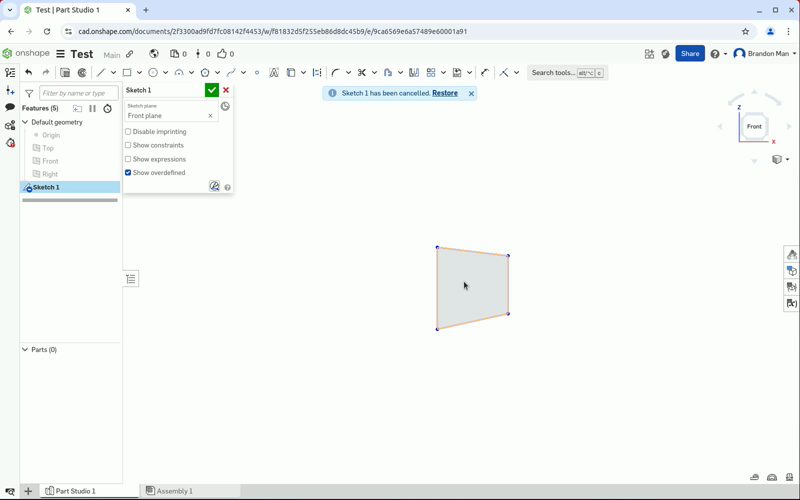
scroll(6)
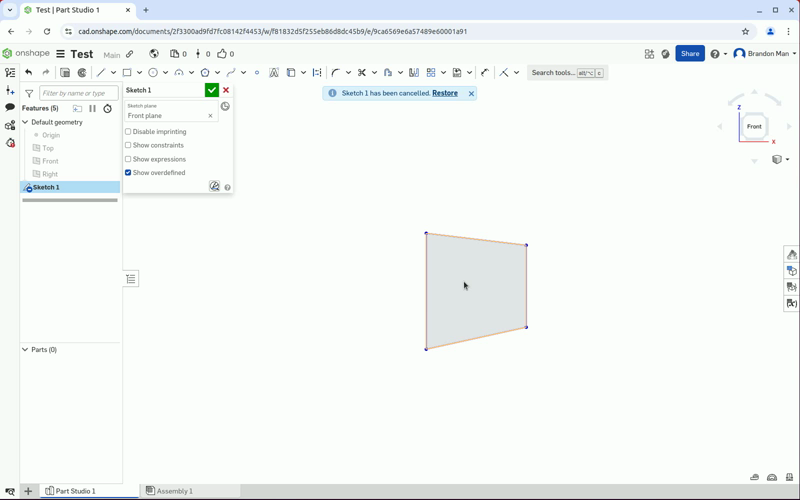
scroll(6)
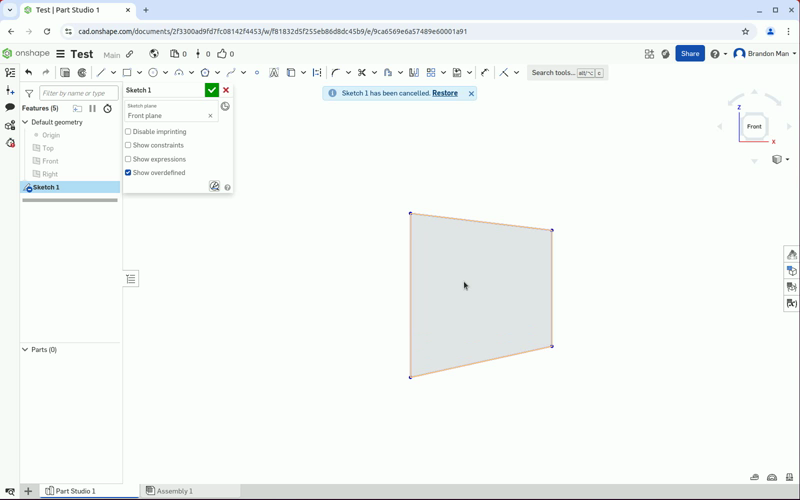
scroll(6)
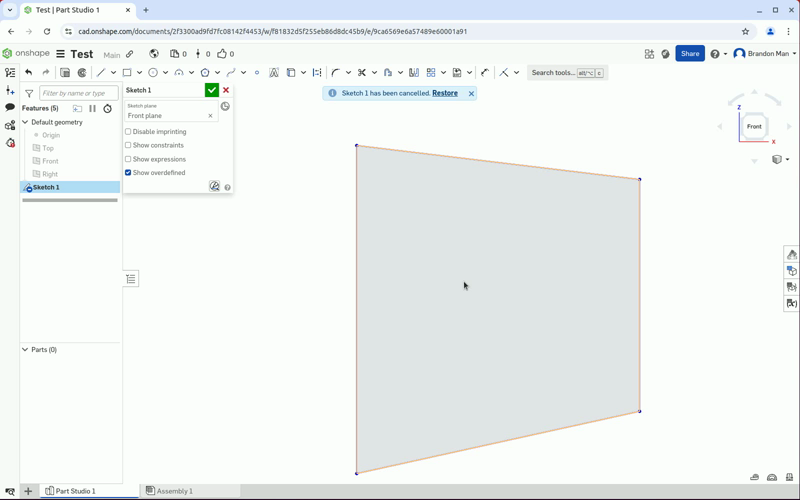
click(464, 281)
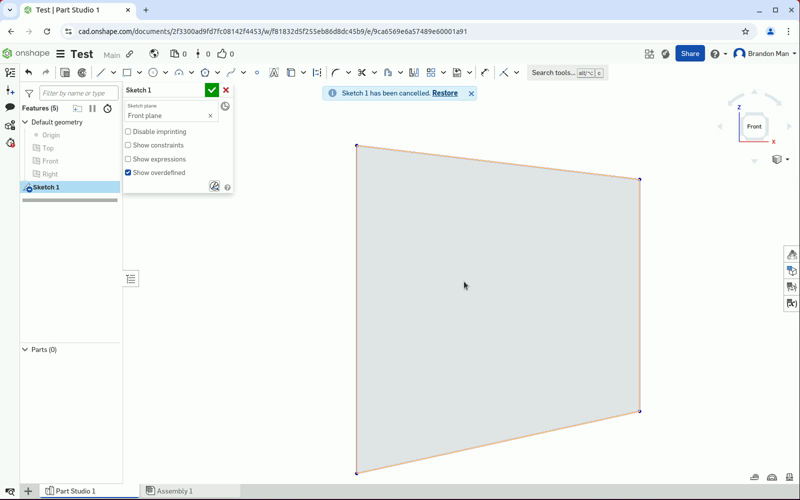
scroll(-6)
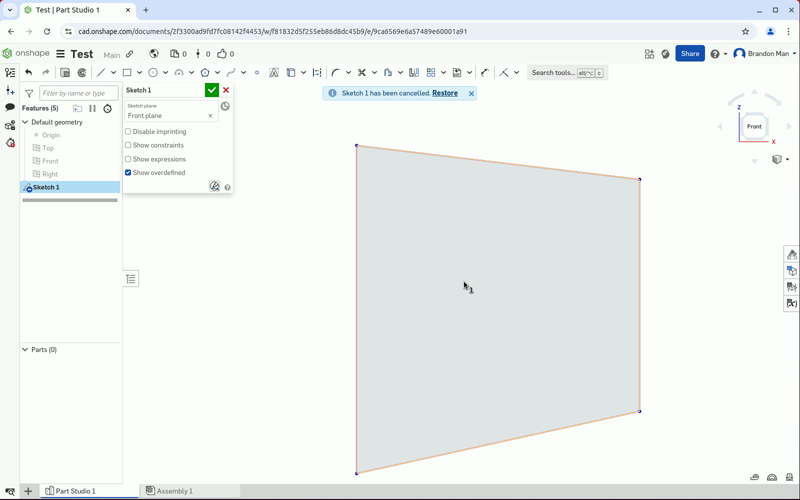
scroll(-6)
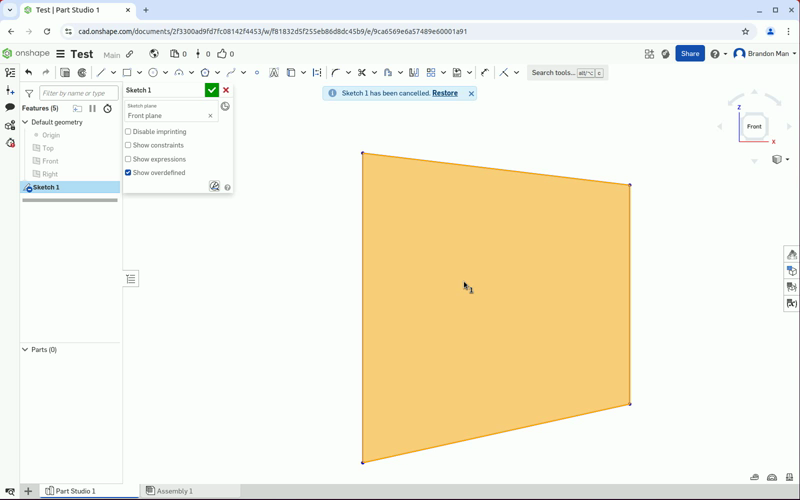
scroll(-6)
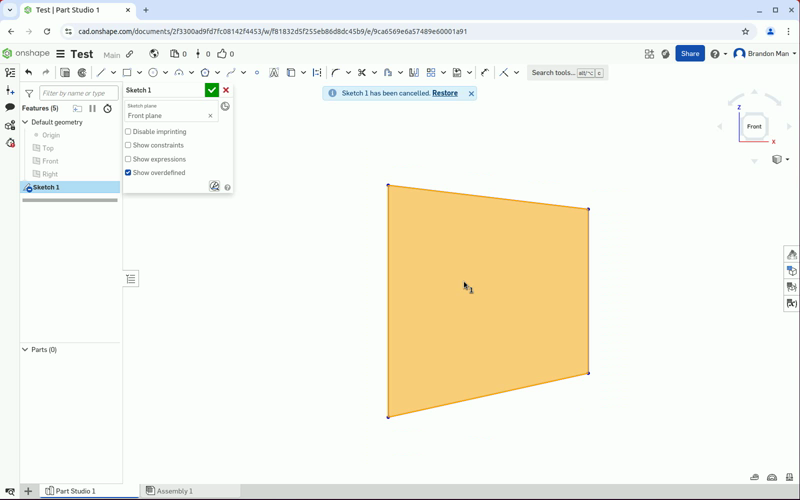
scroll(-6)
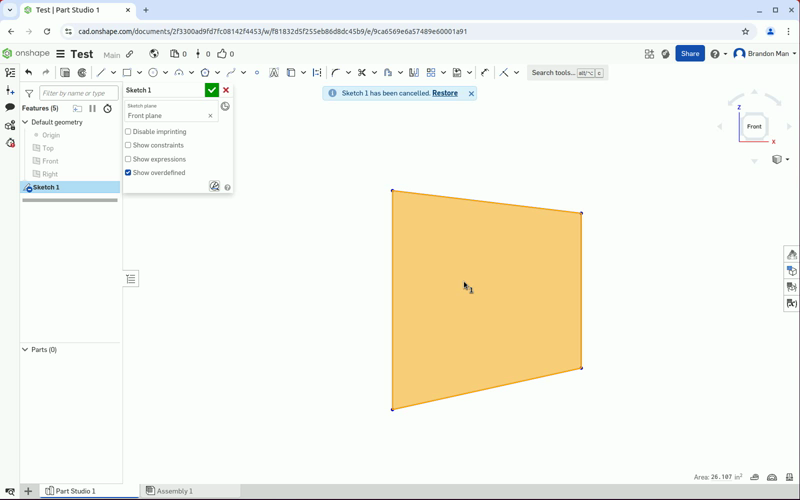
scroll(-6)
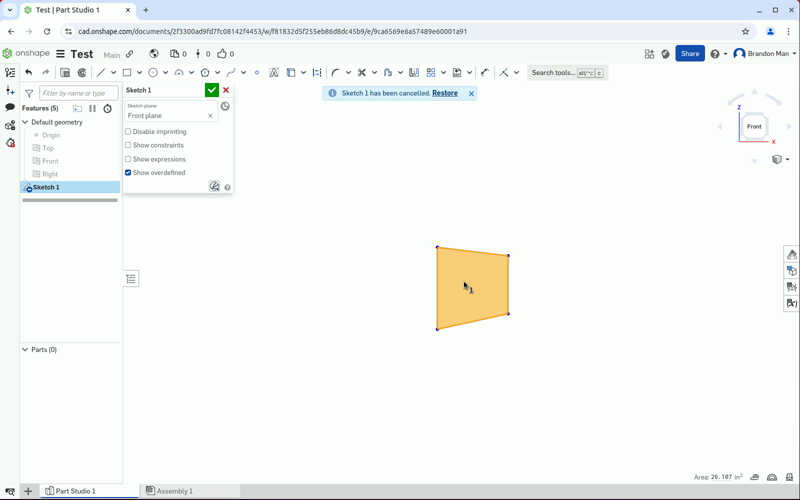
scroll(-6)
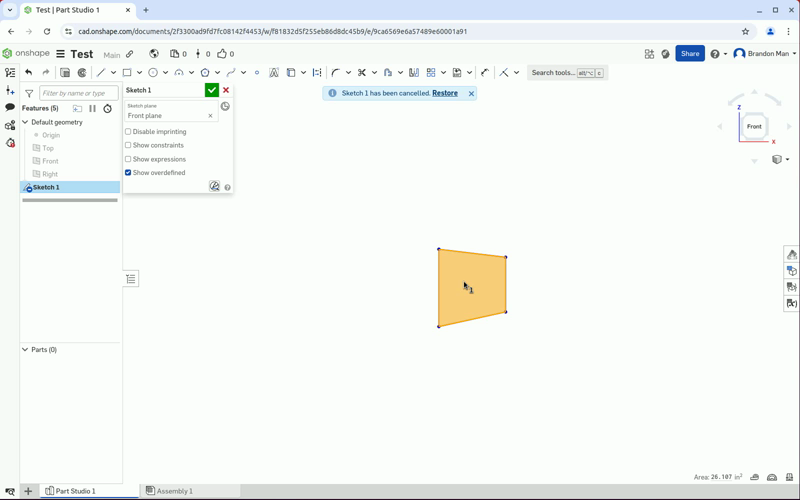
scroll(-6)
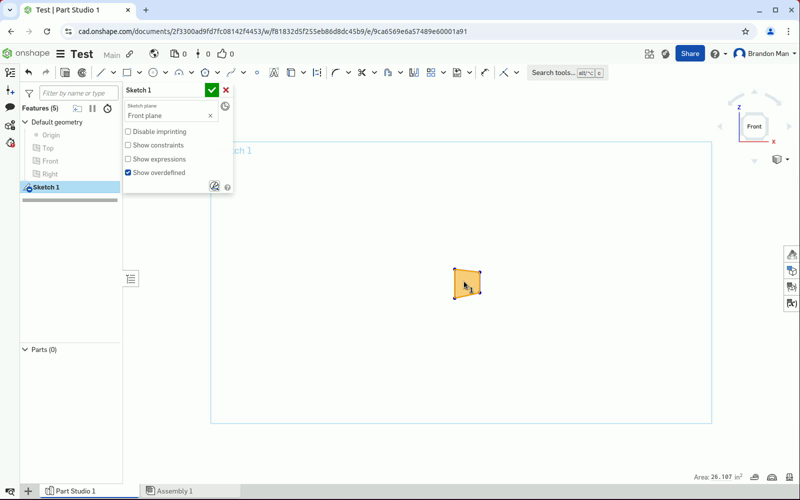
mouse_move(73, 352)
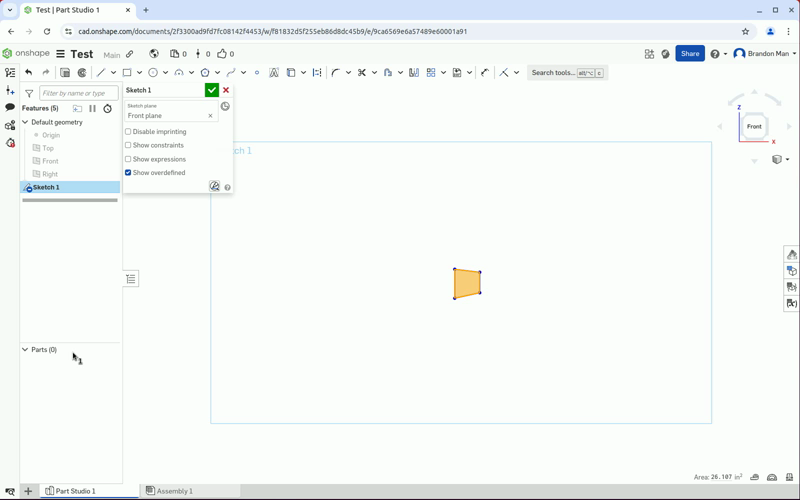
key(shift+y)
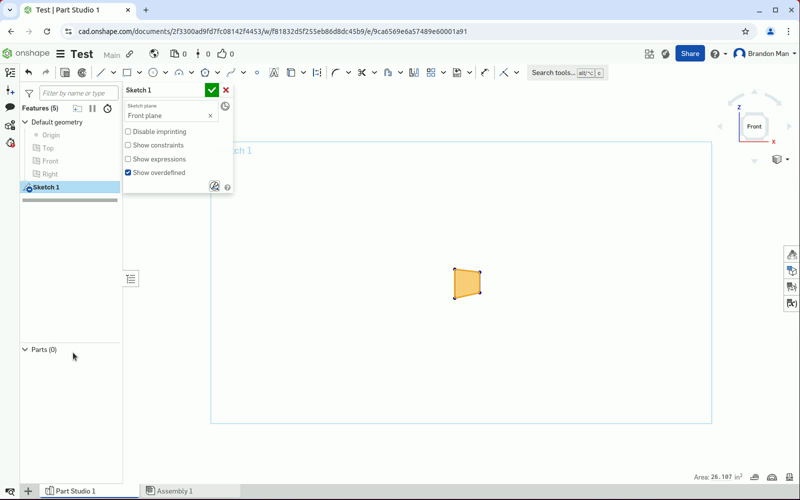
key(shift+e)
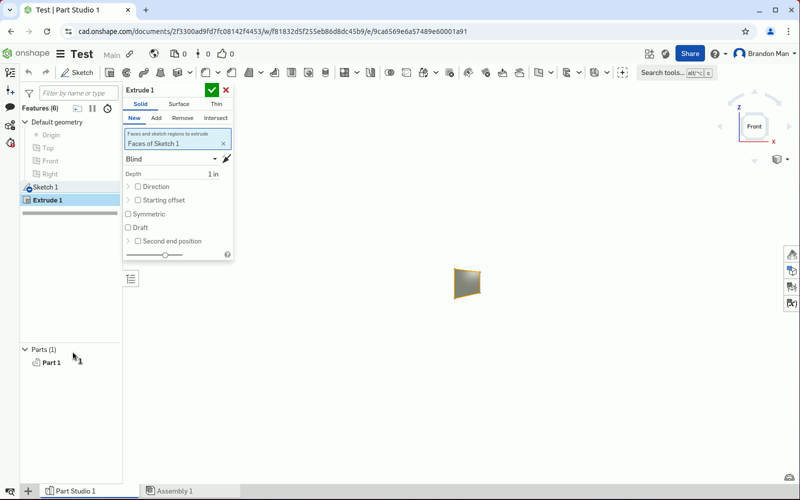
mouse_move(143, 106)
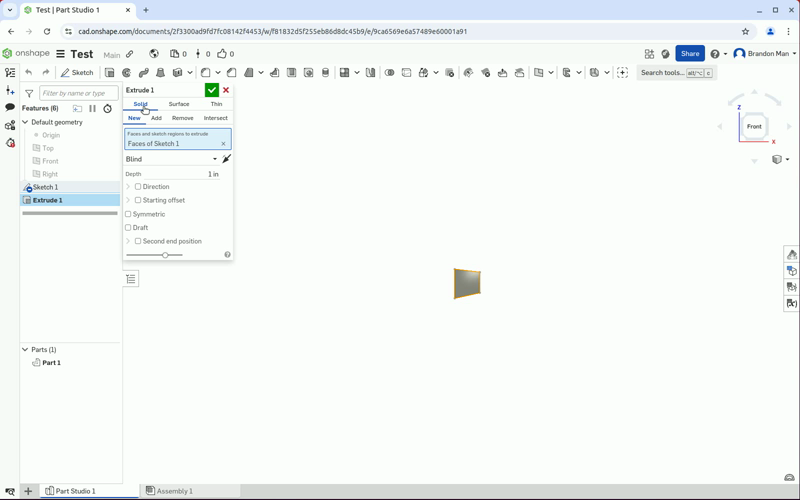
click(143, 106)
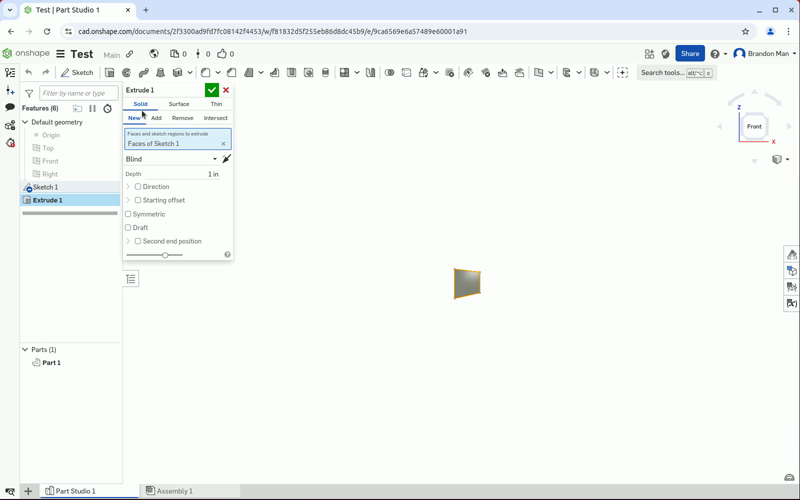
mouse_move(137, 120)
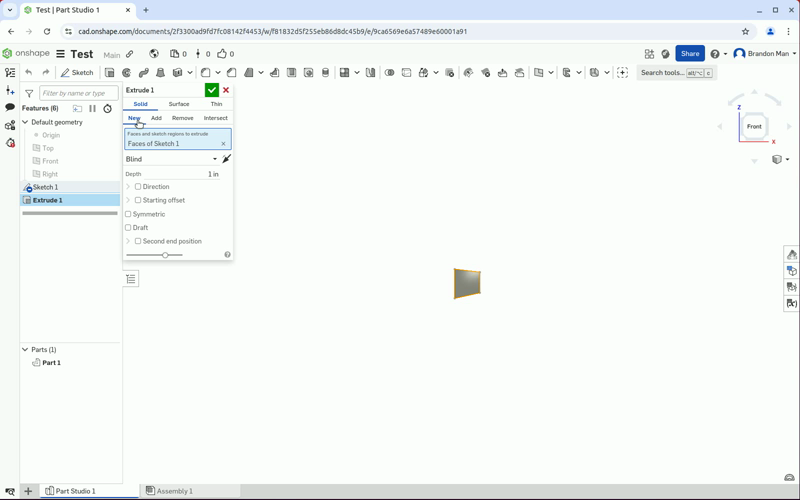
click(137, 120)
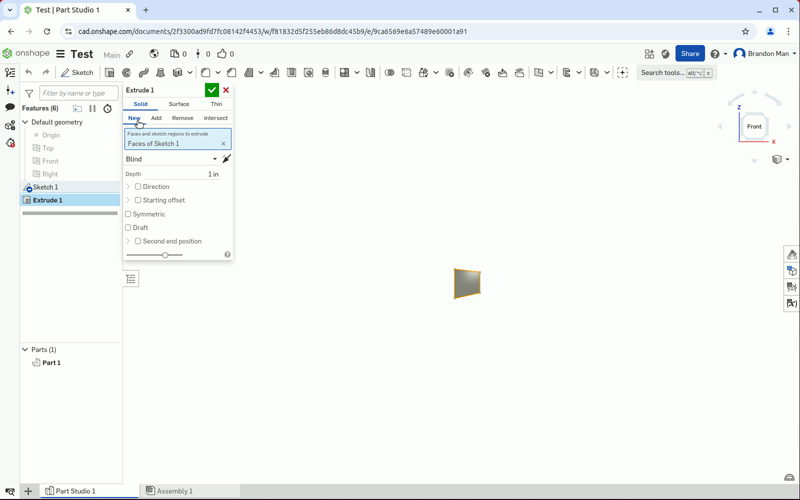
key(tab, 4)
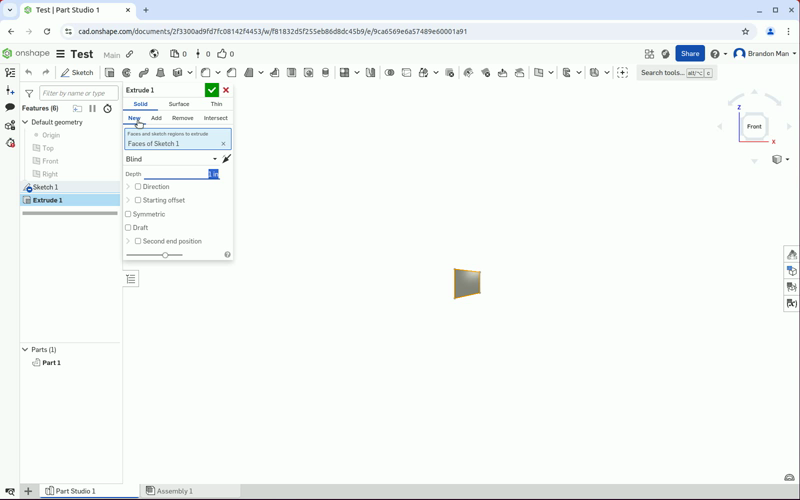
text(-0.241)
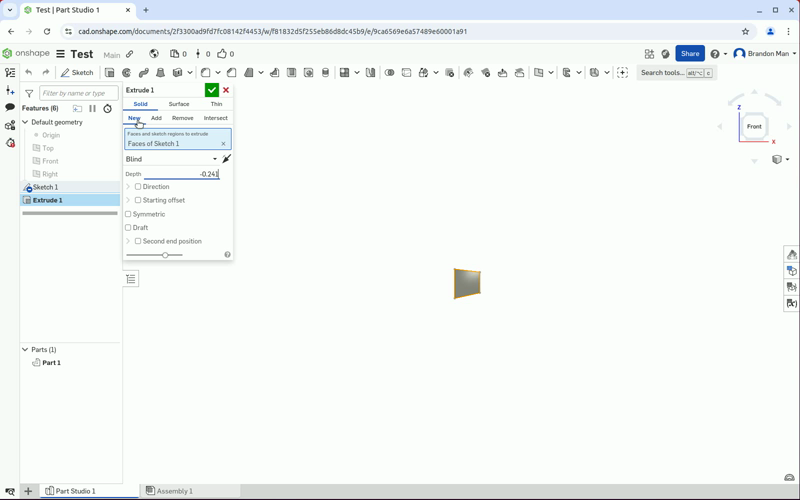
key(enter)
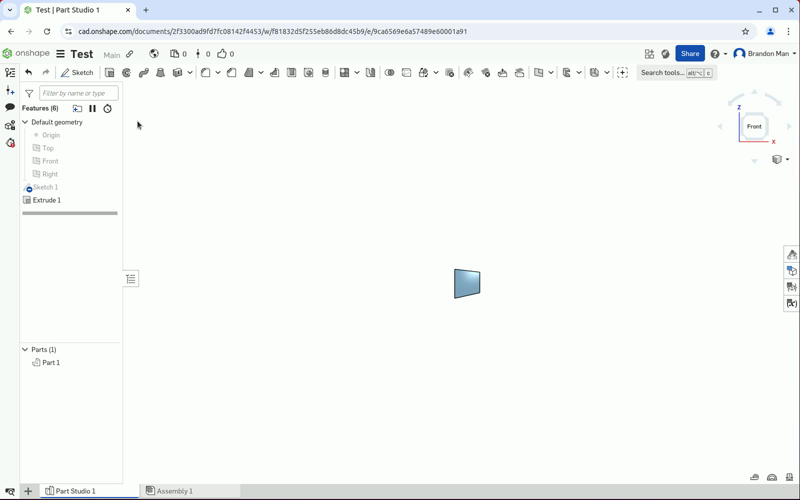
key(shift+h)
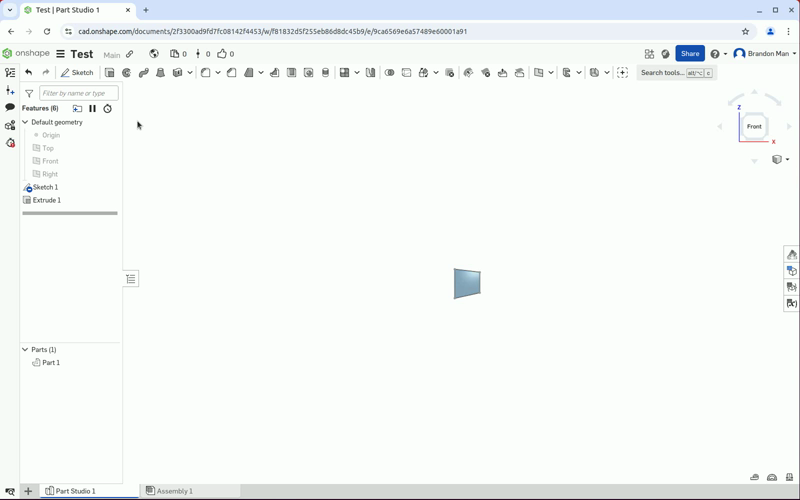
key(shift+h)
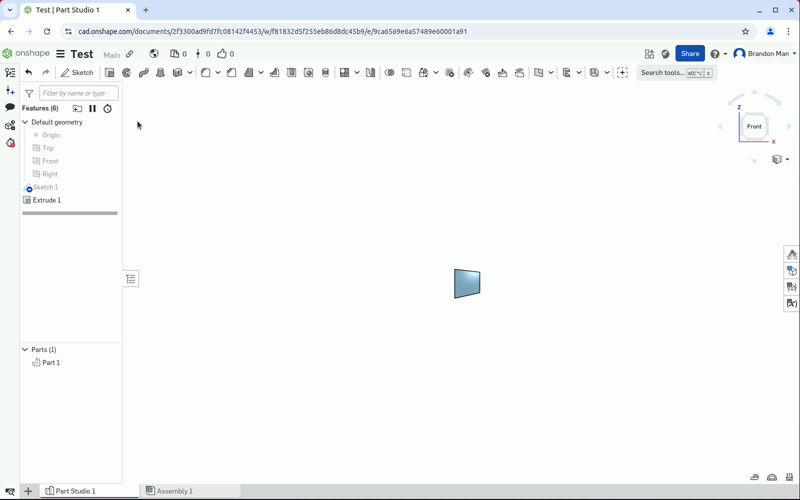
mouse_move(73, 189)
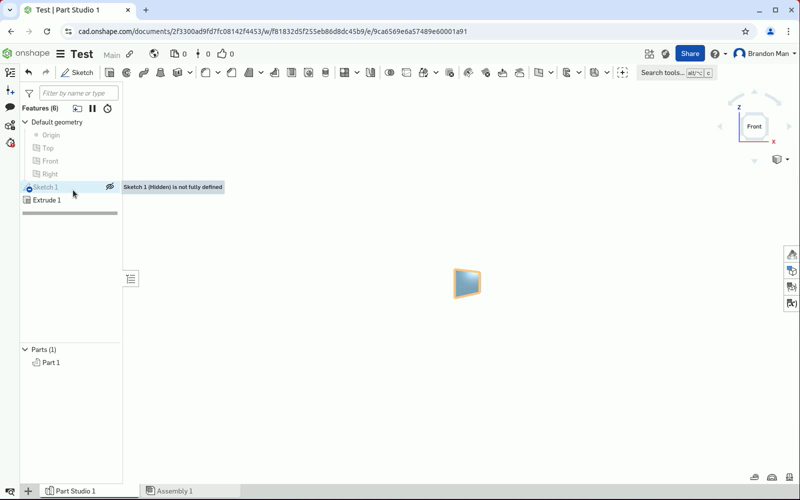
click(73, 189)
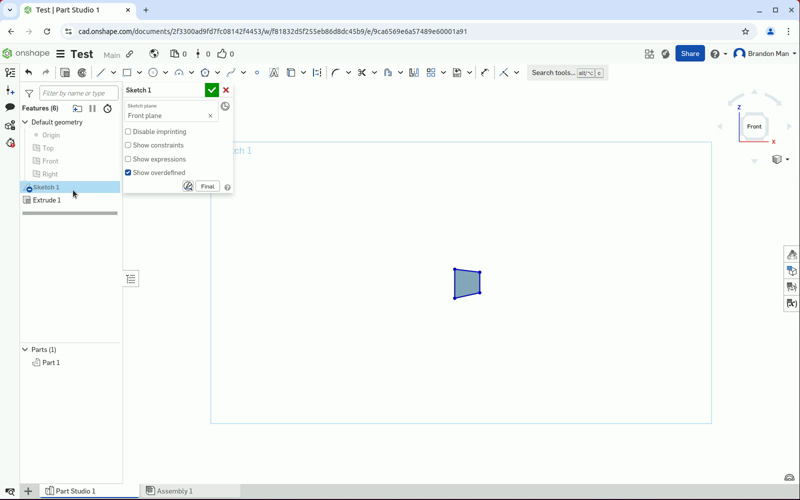
mouse_move(229, 92)
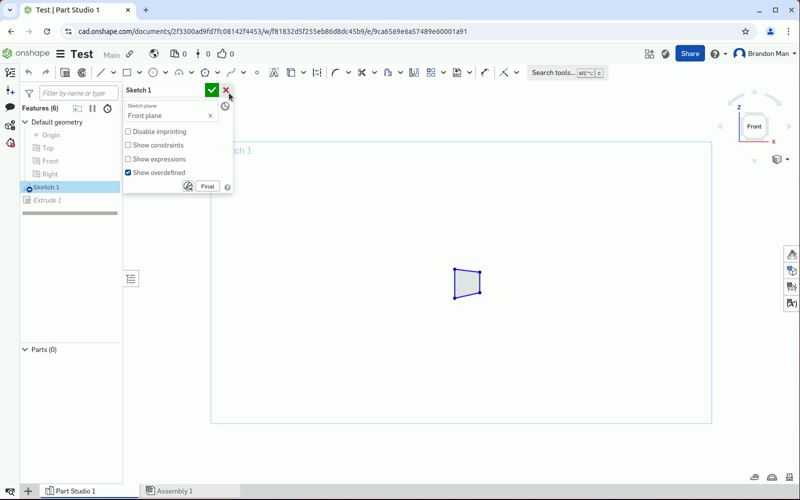
click(229, 92)
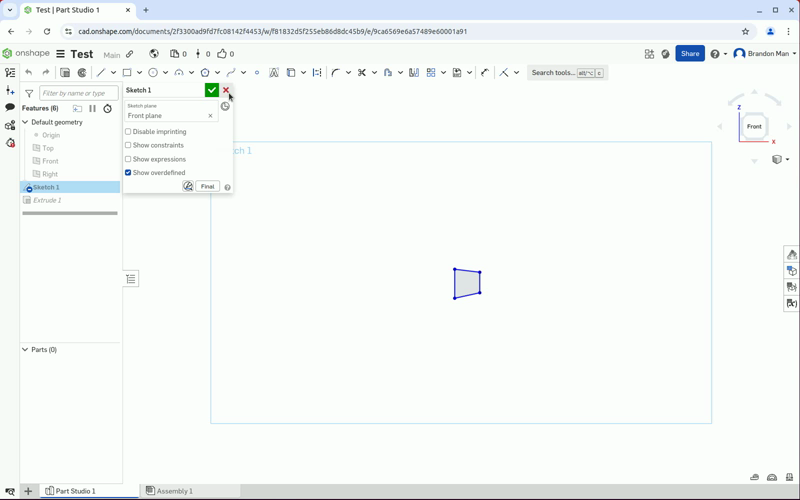
key(shift+s)
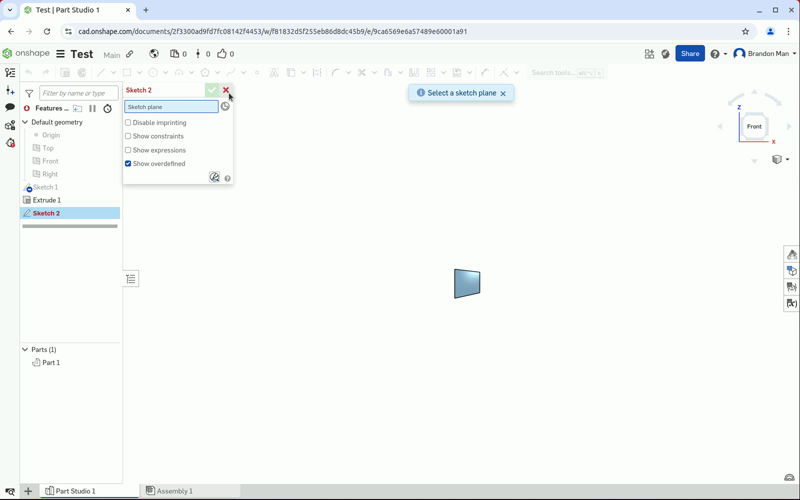
mouse_move(73, 163)
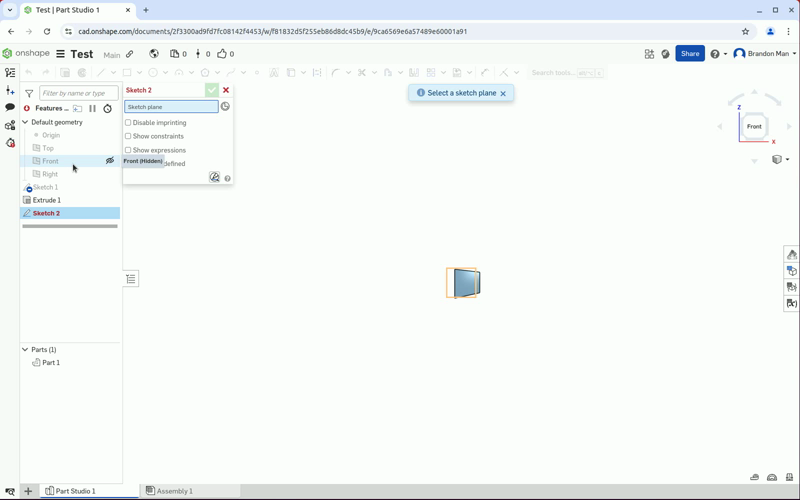
click(73, 163)
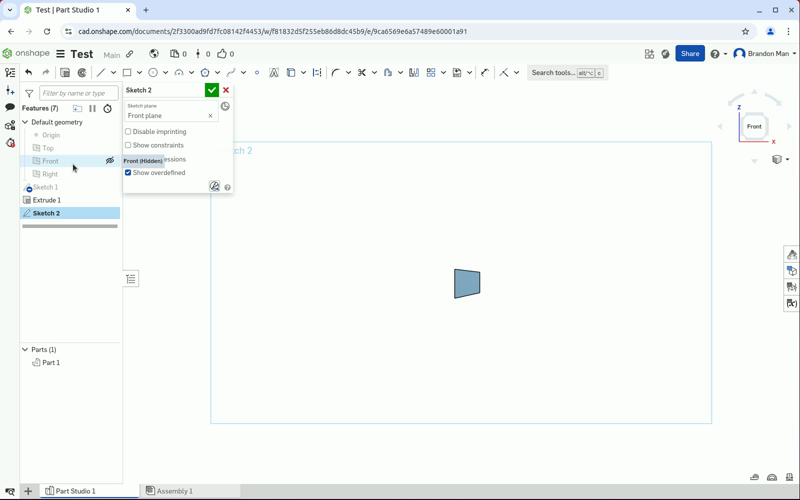
mouse_move(73, 352)
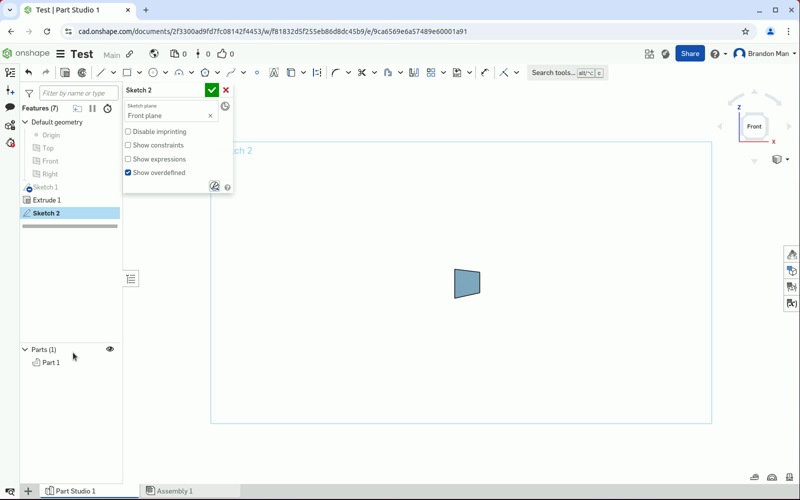
key(y)
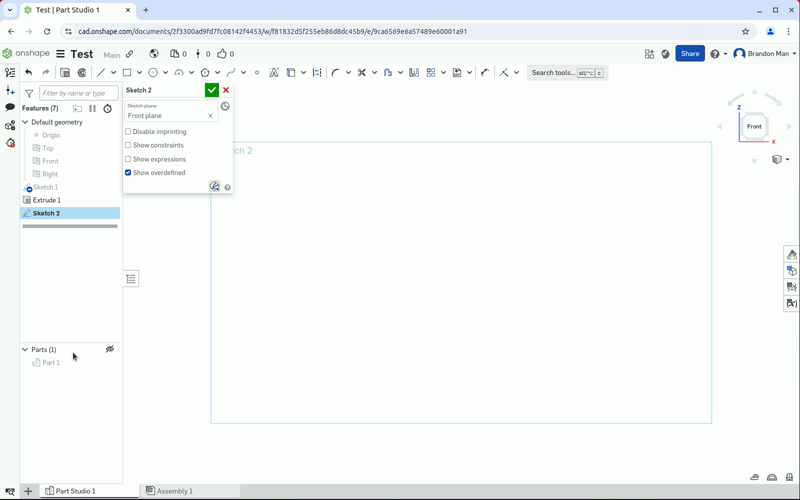
key(l)
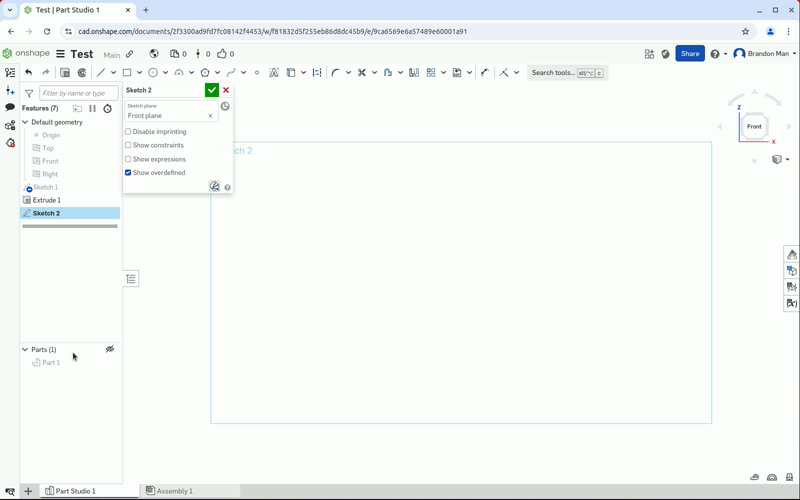
key_down(shift)
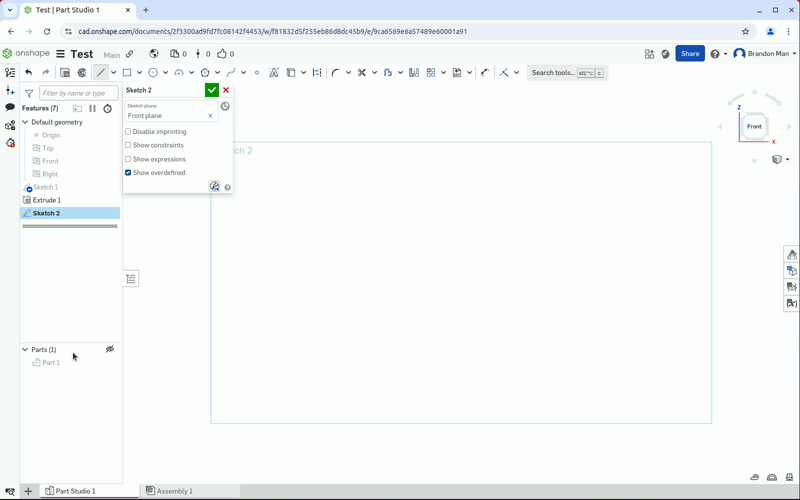
mouse_move(480, 292)
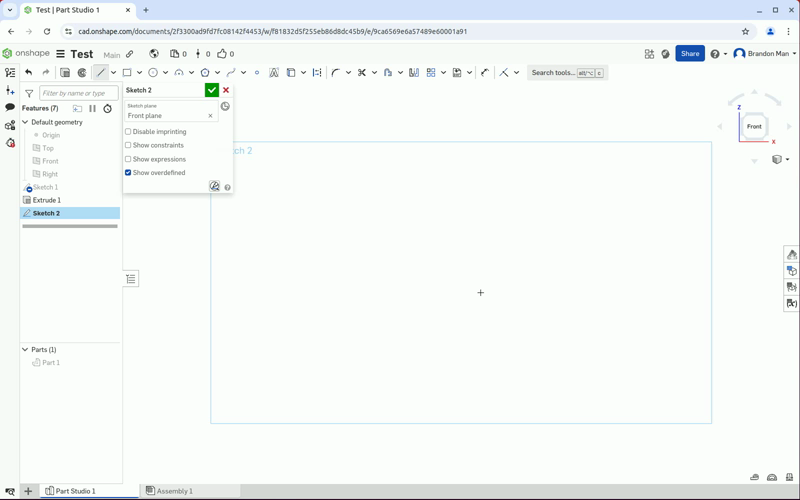
click(480, 292)
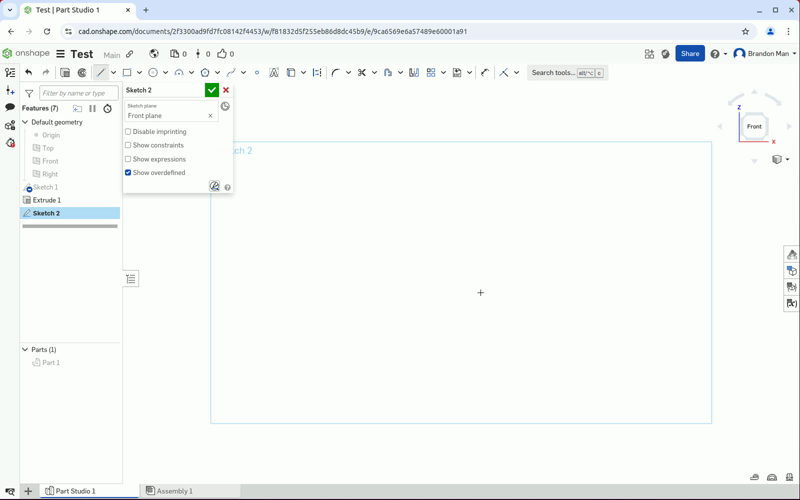
key_up(shift)
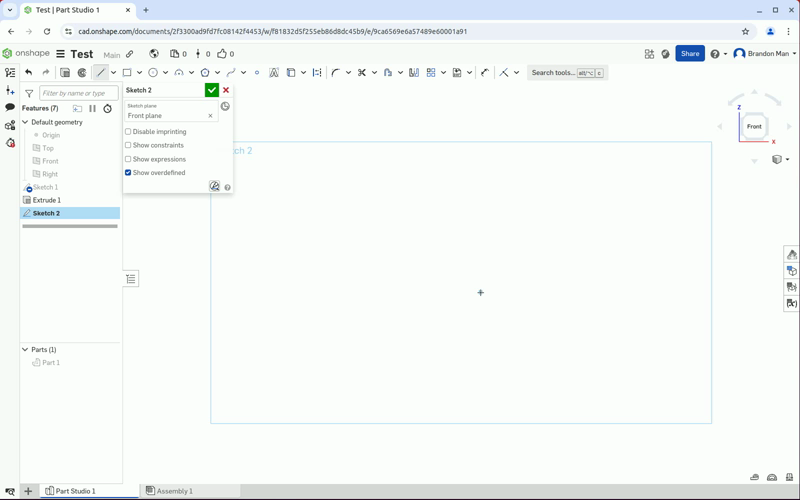
key_down(shift)
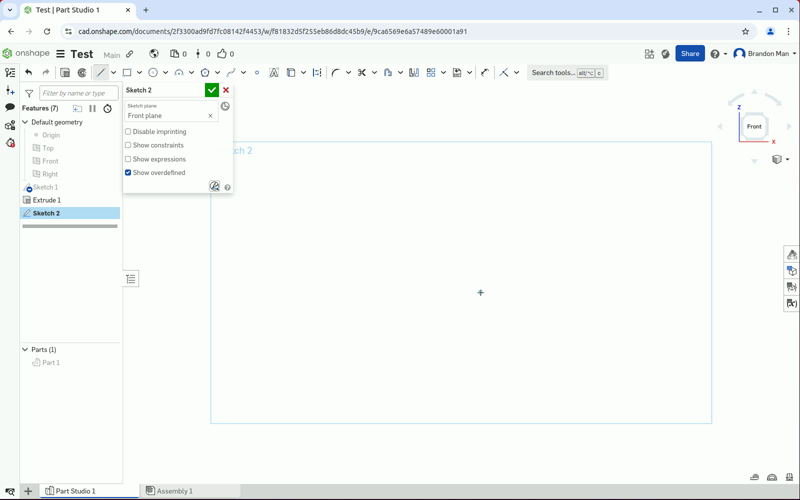
mouse_move(510, 292)
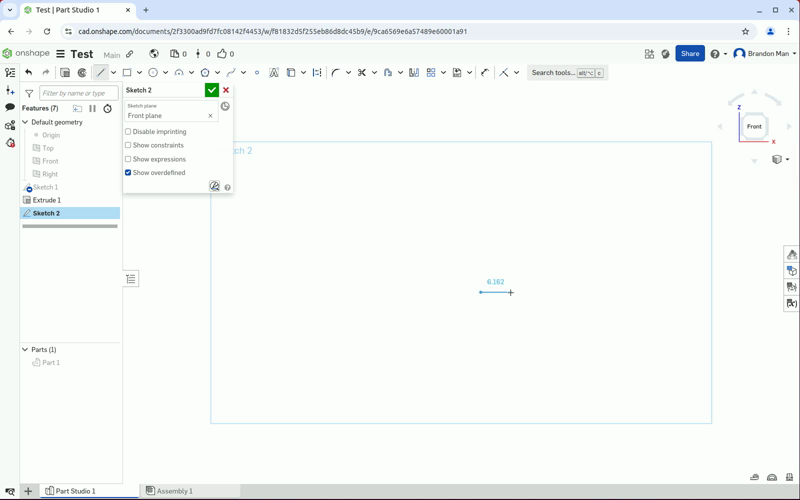
mouse_move(488, 283)
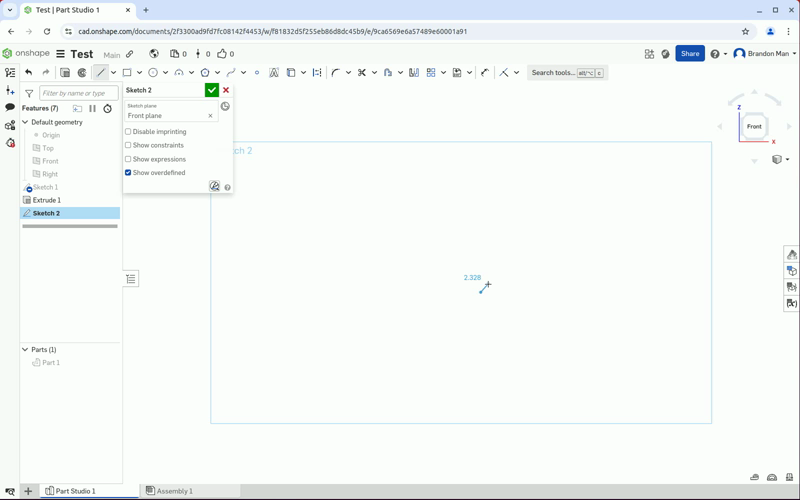
click(488, 283)
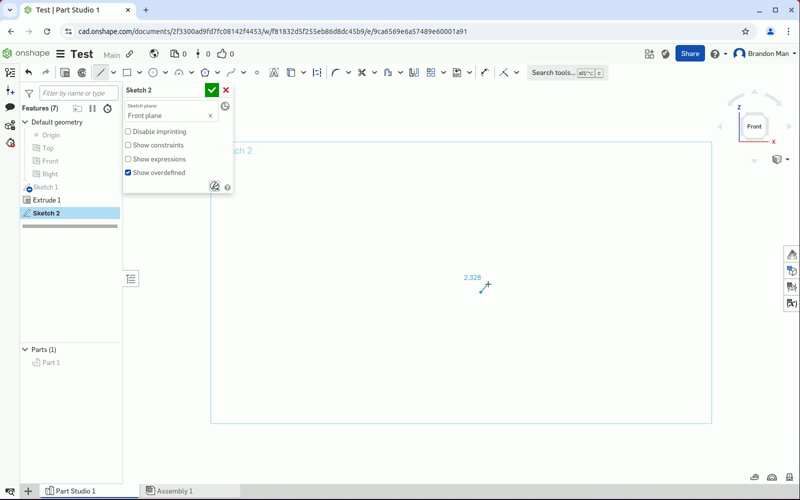
key_up(shift)
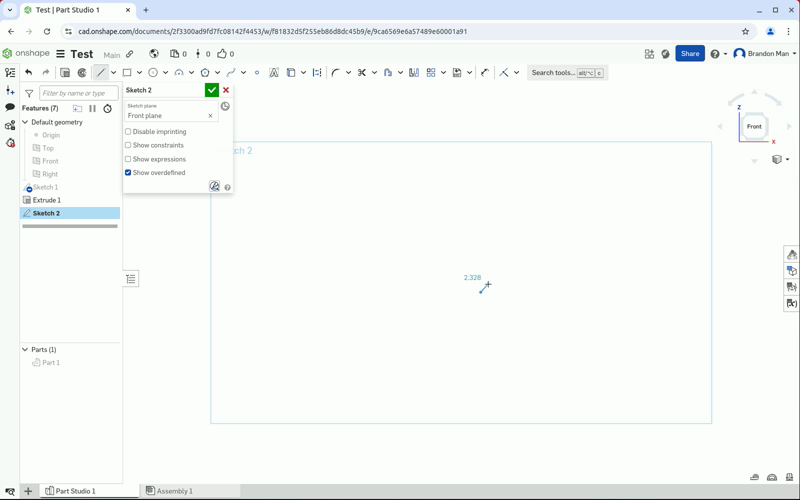
key_down(shift)
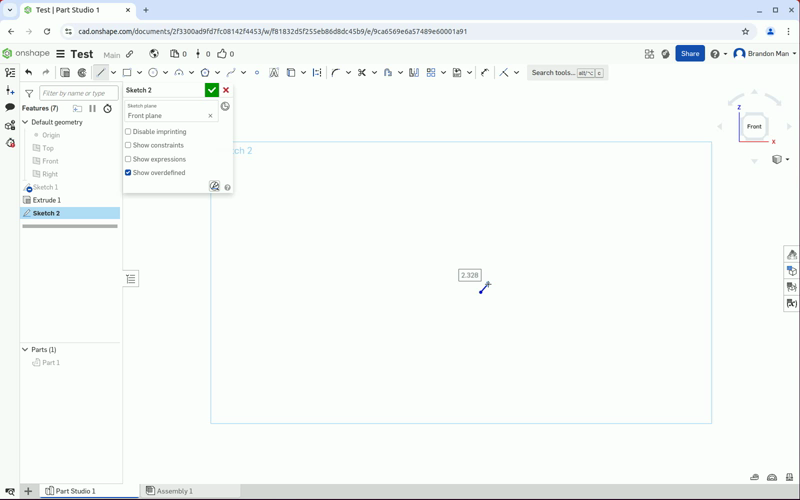
mouse_move(518, 283)
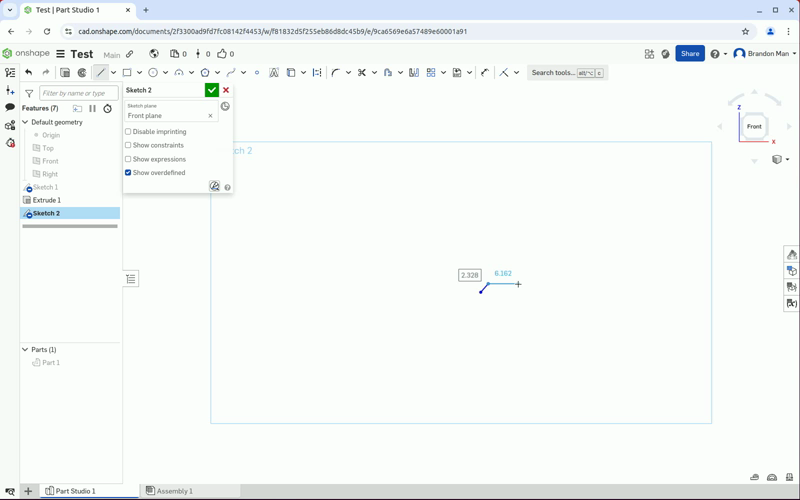
mouse_move(488, 279)
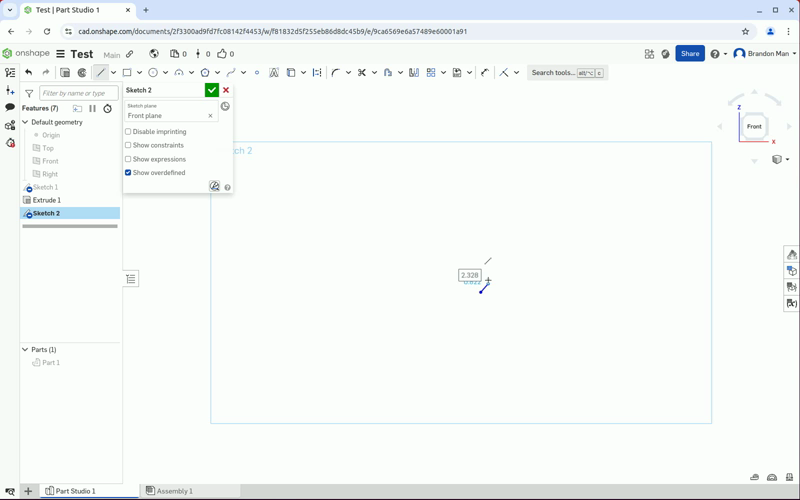
scroll(6)
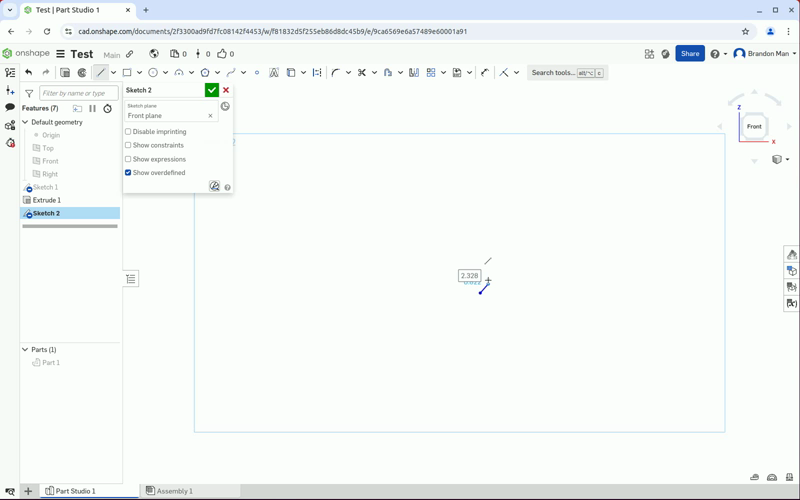
scroll(6)
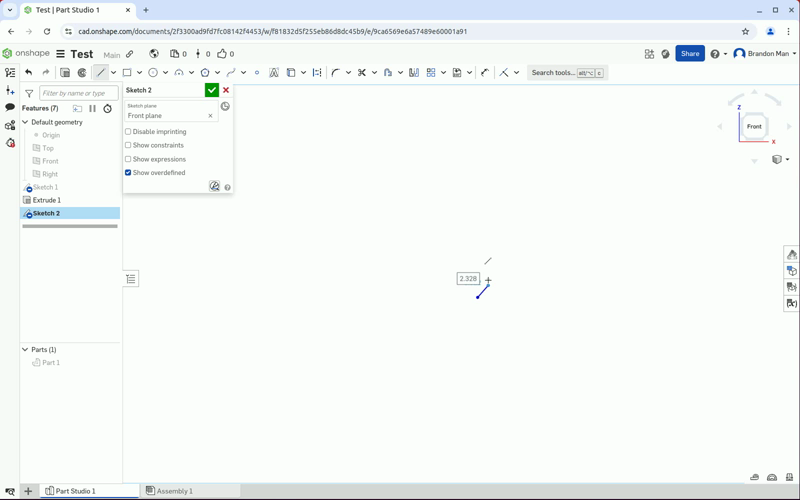
scroll(6)
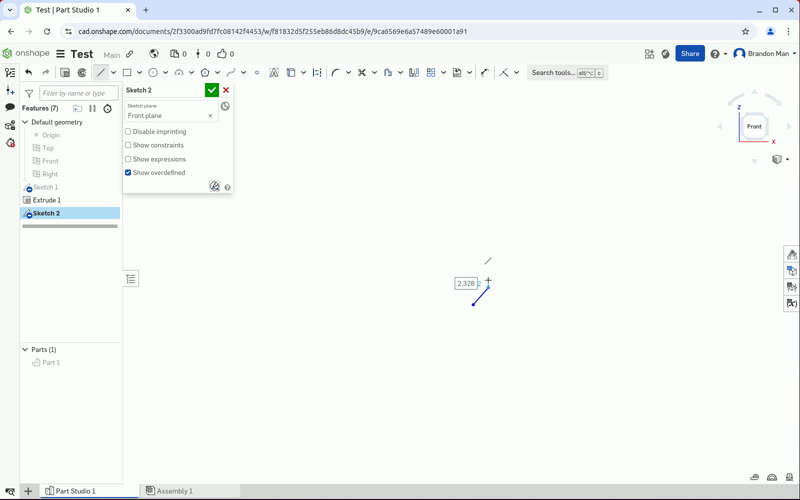
scroll(6)
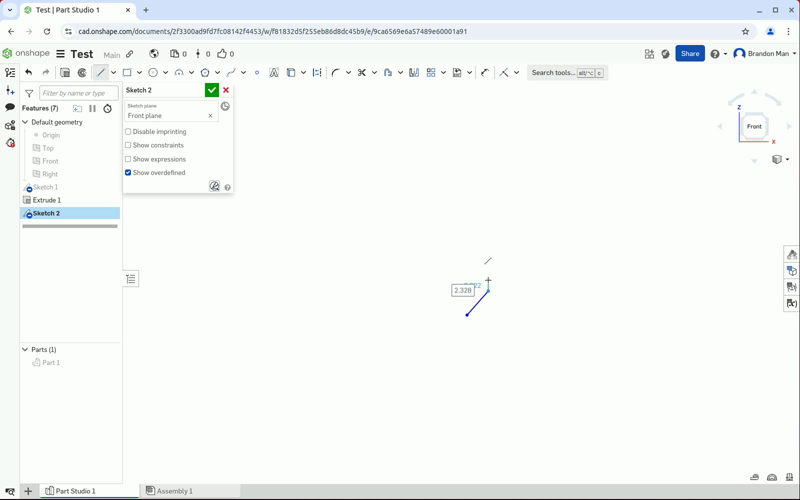
scroll(6)
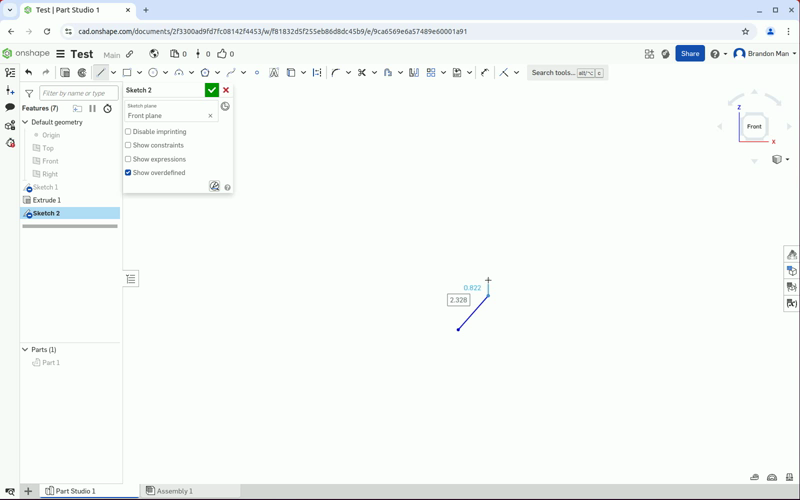
scroll(6)
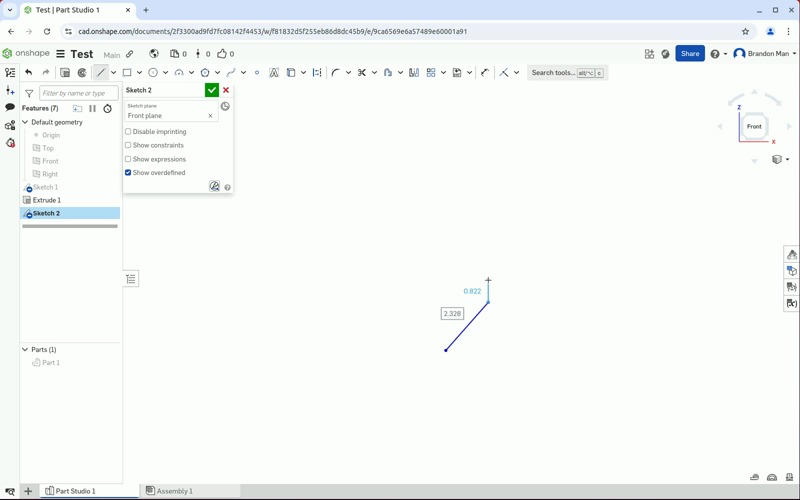
scroll(6)
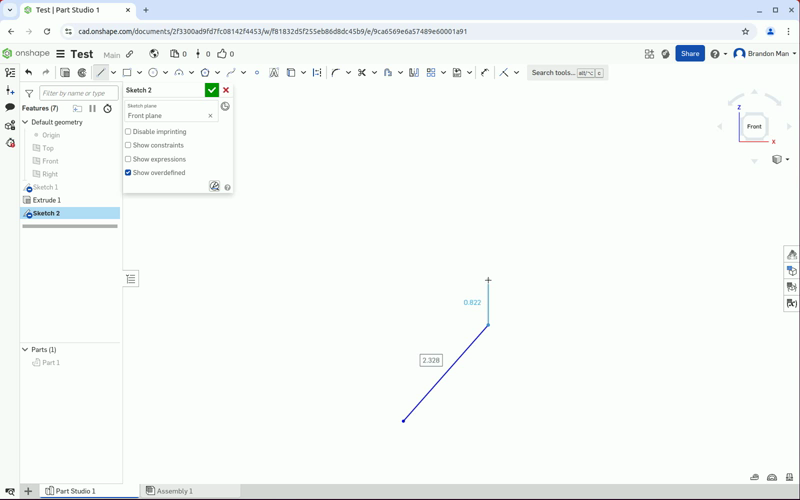
click(488, 279)
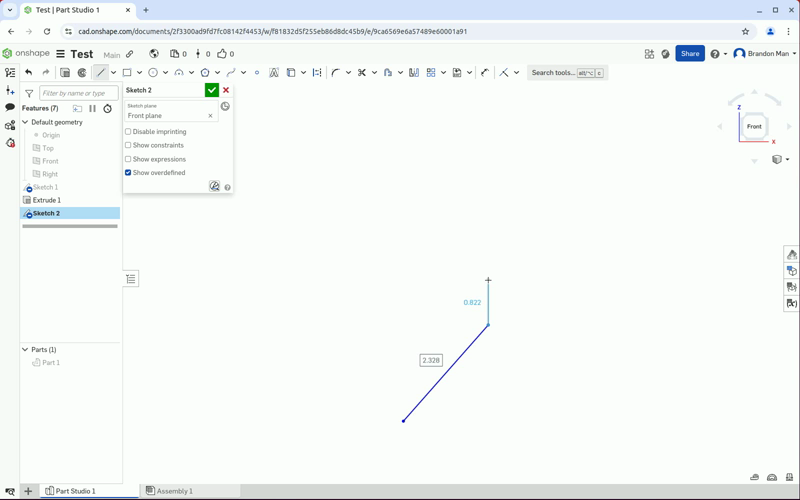
scroll(-6)
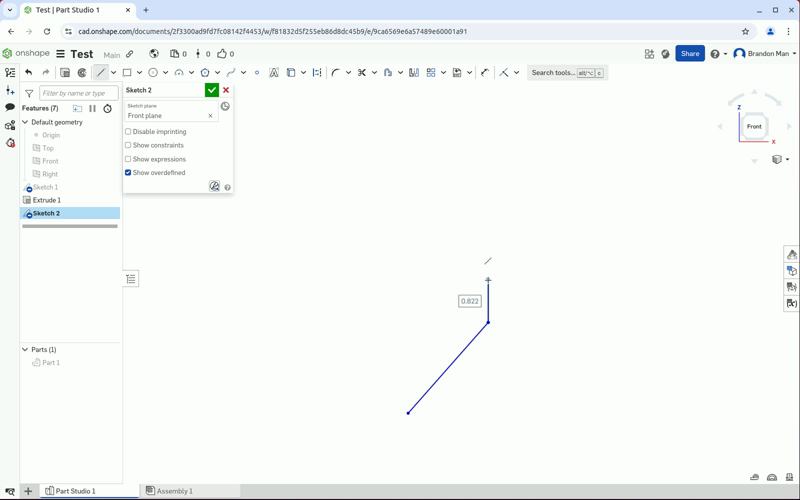
scroll(-6)
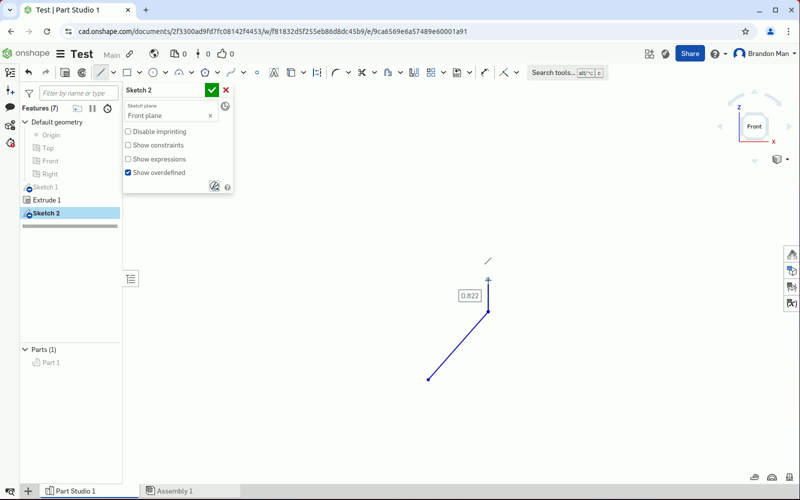
scroll(-6)
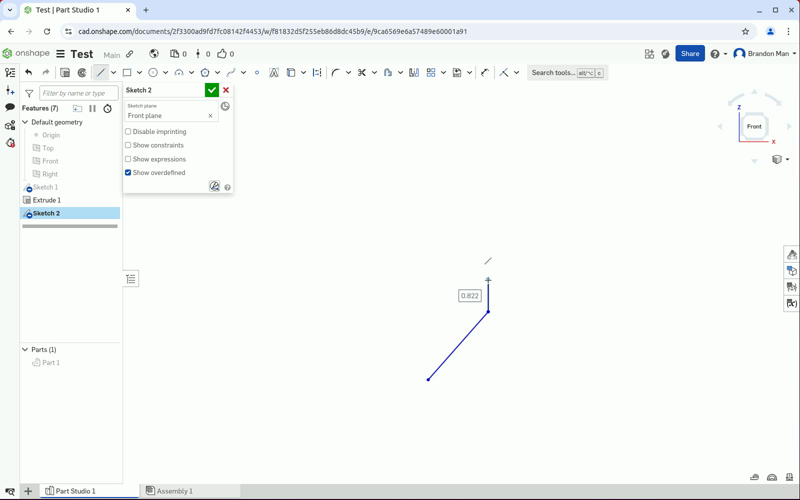
scroll(-6)
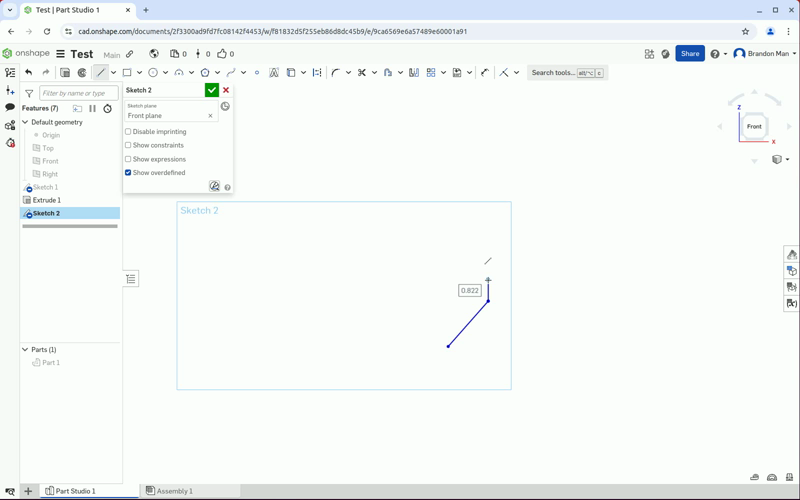
scroll(-6)
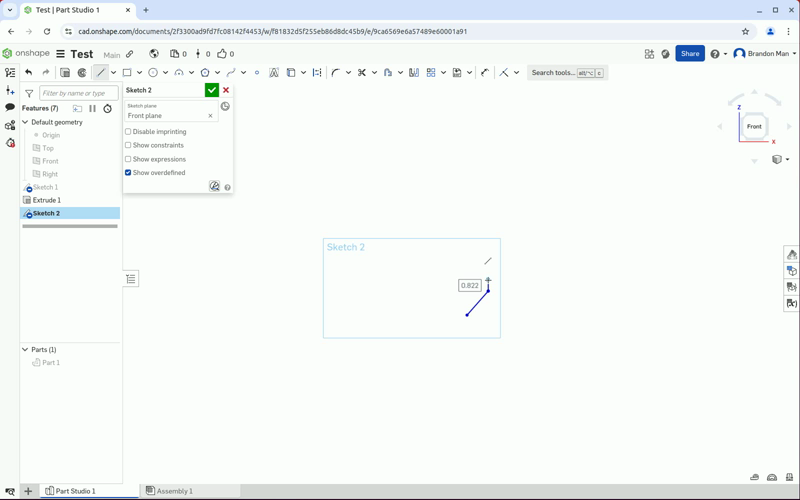
scroll(-6)
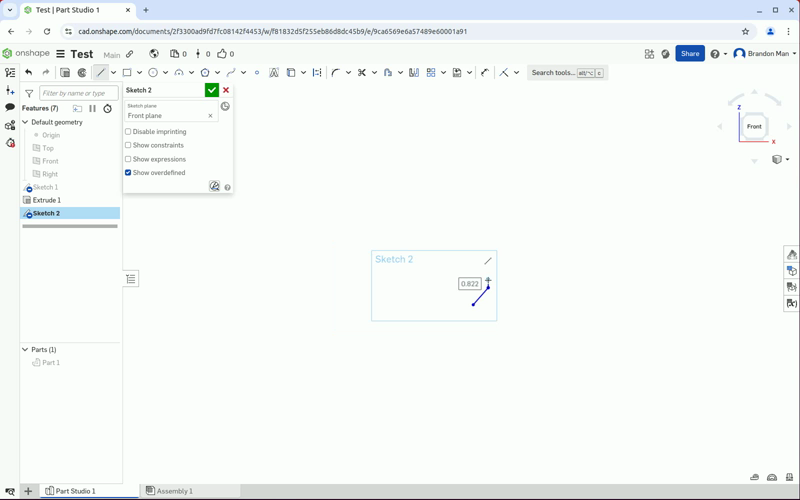
scroll(-6)
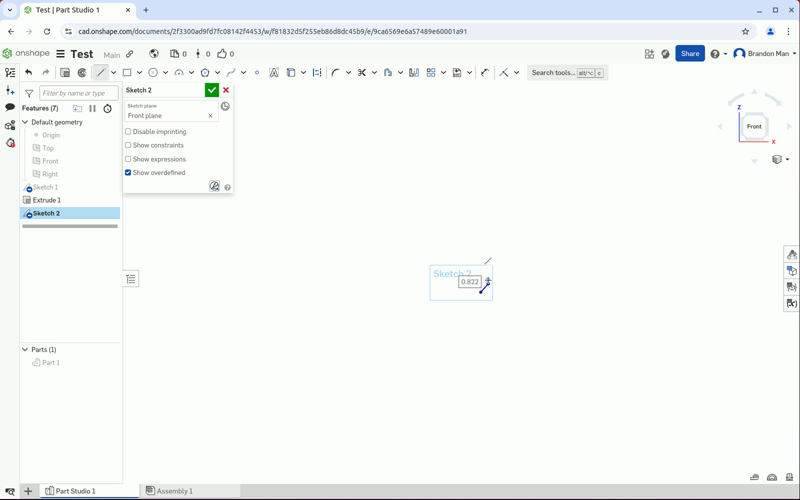
key_up(shift)
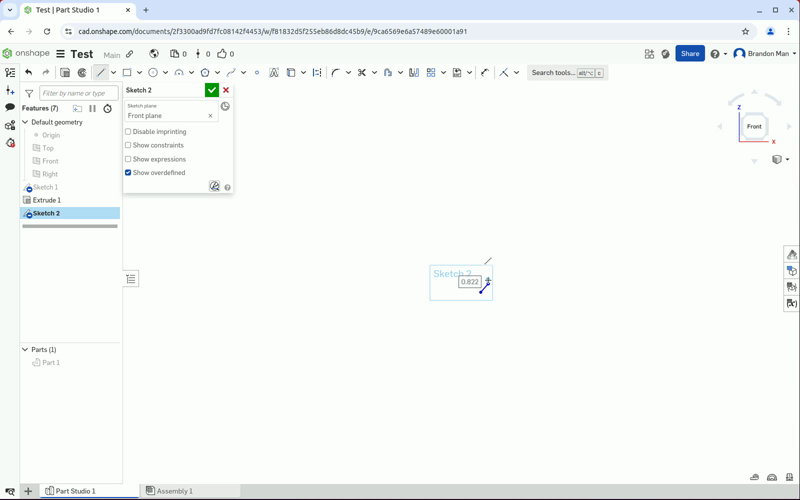
key_down(shift)
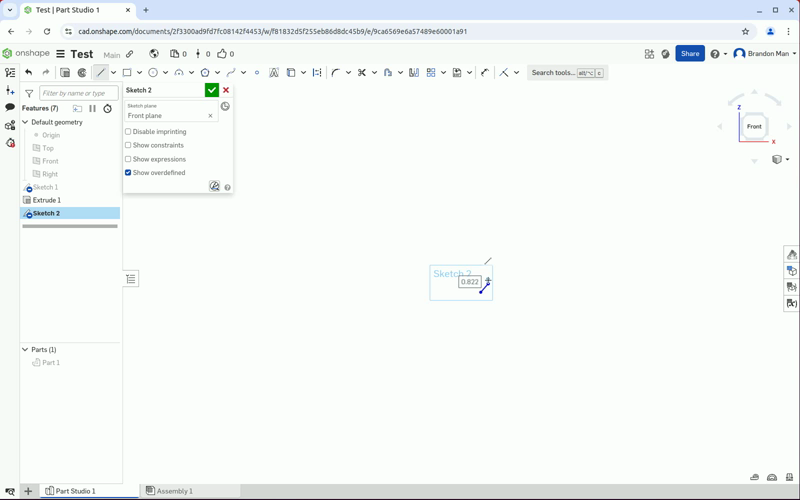
mouse_move(518, 279)
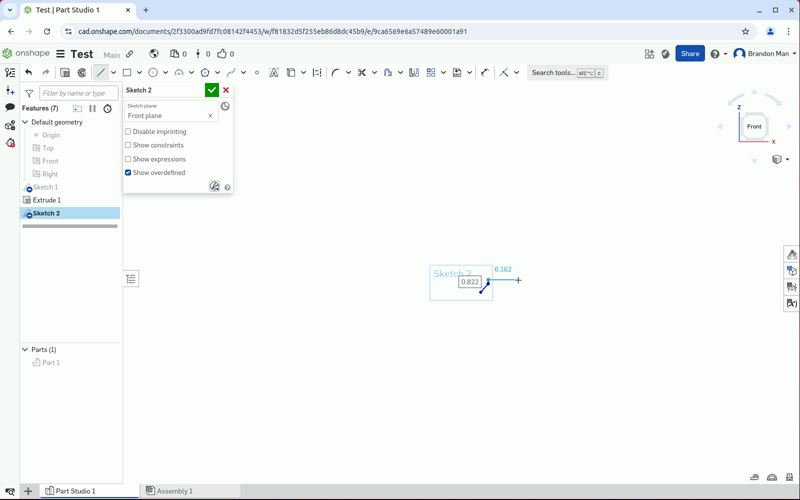
mouse_move(480, 271)
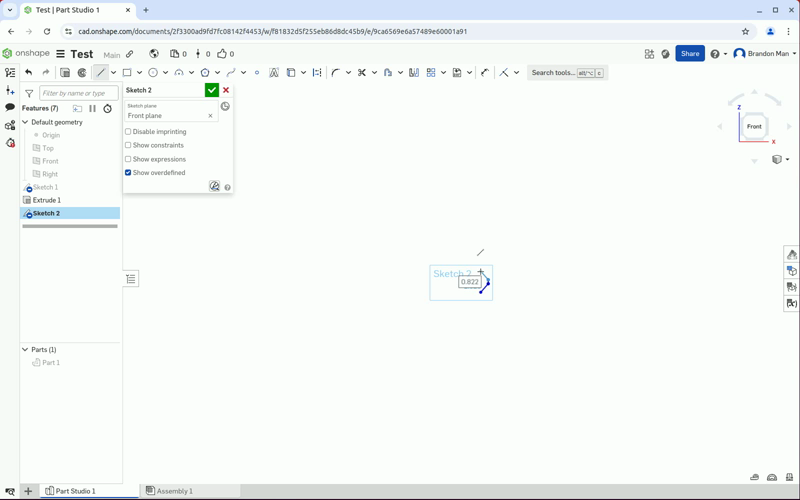
click(480, 271)
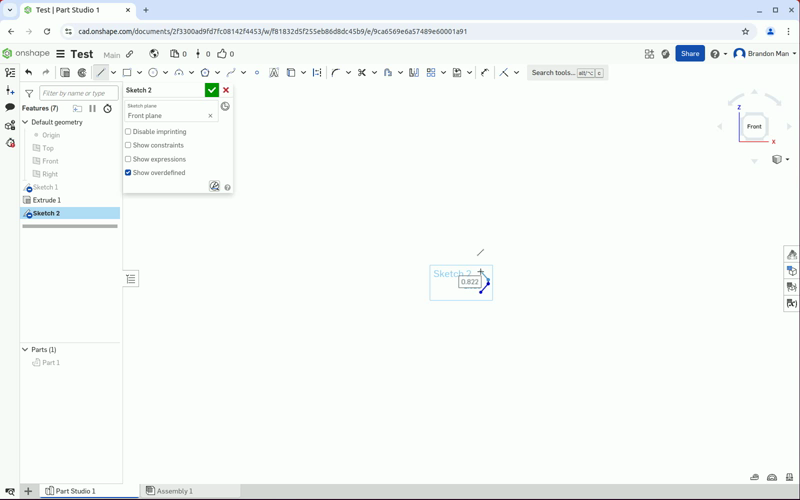
key_up(shift)
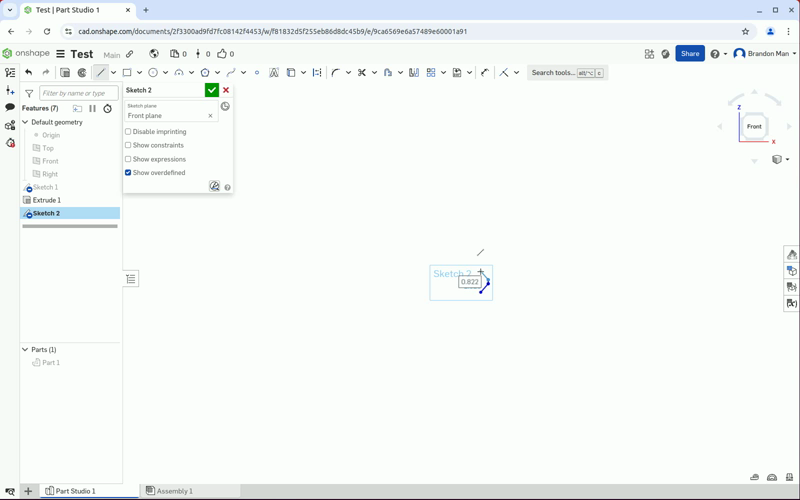
mouse_move(510, 271)
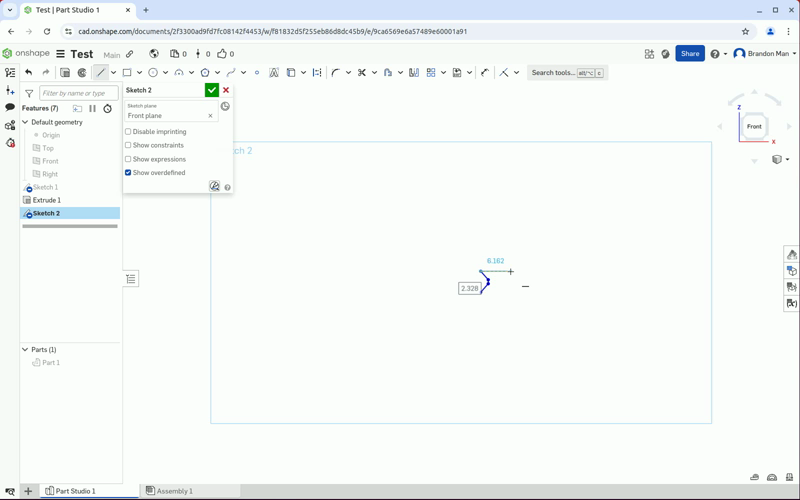
key_down(shift)
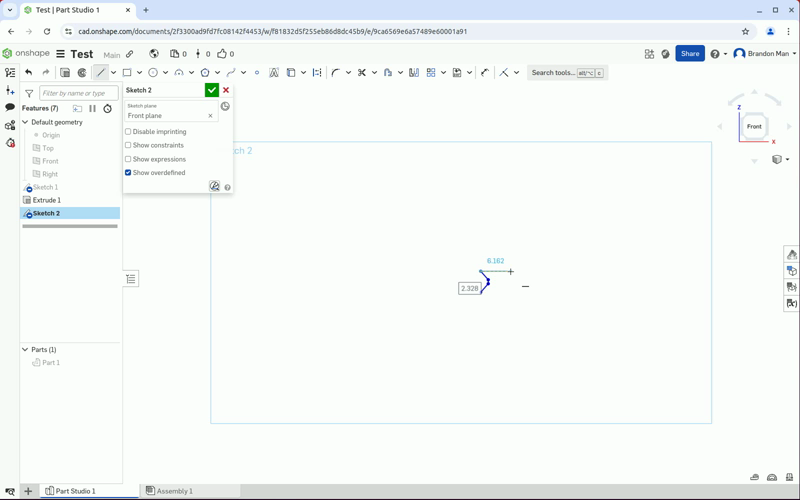
mouse_move(480, 292)
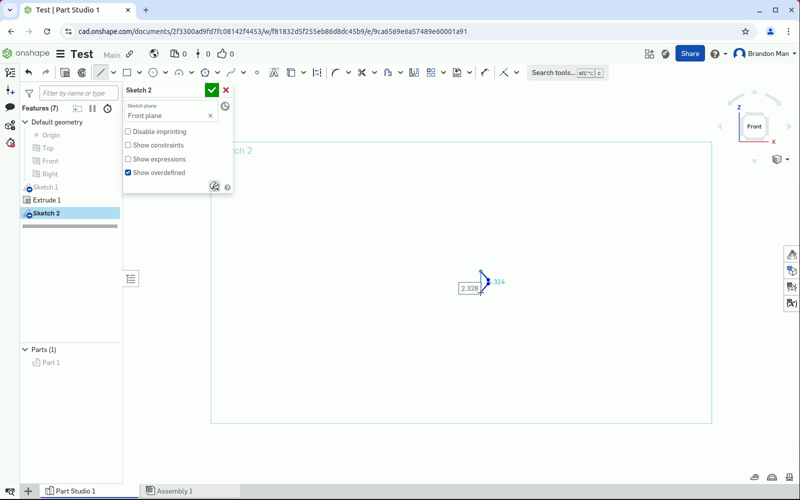
key_up(shift)
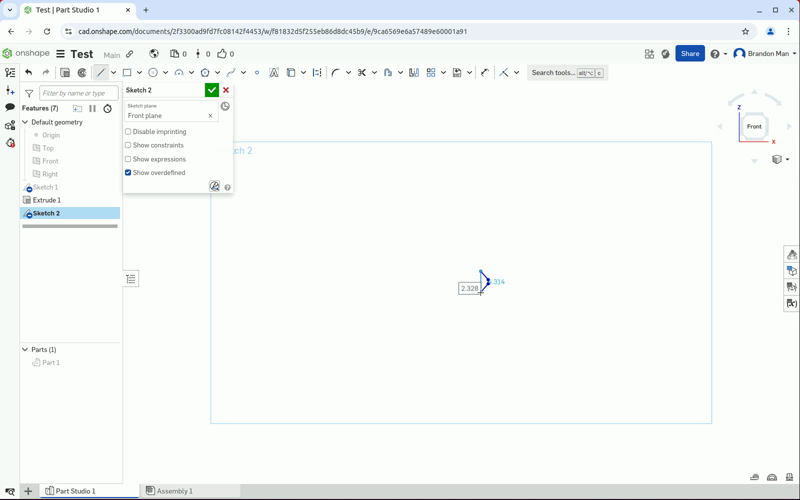
click(480, 292)
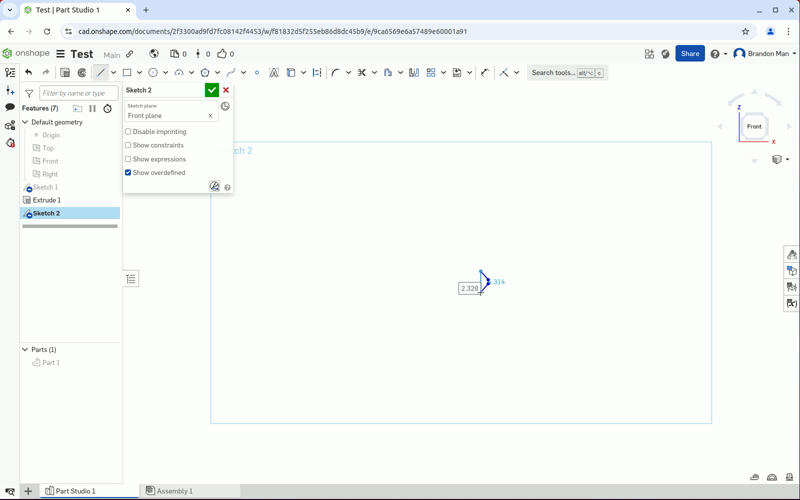
key(esc)
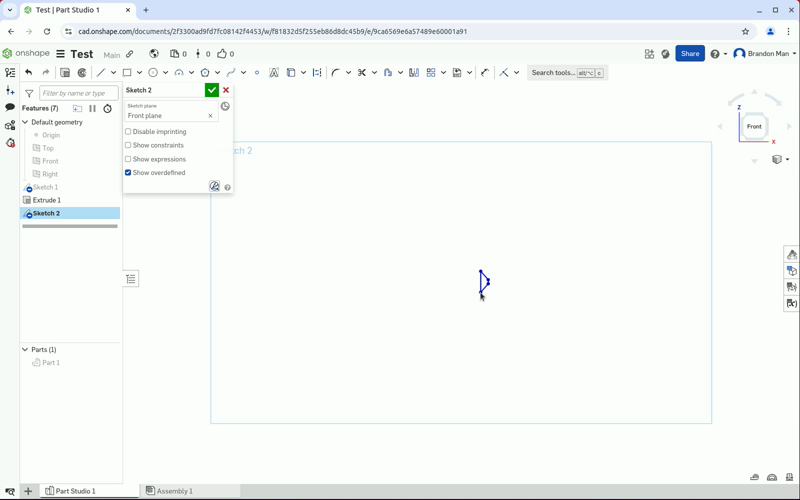
mouse_move(484, 286)
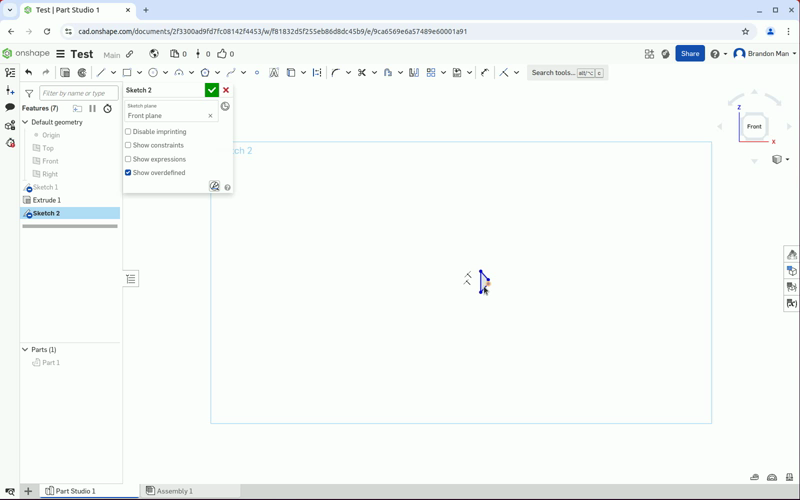
scroll(6)
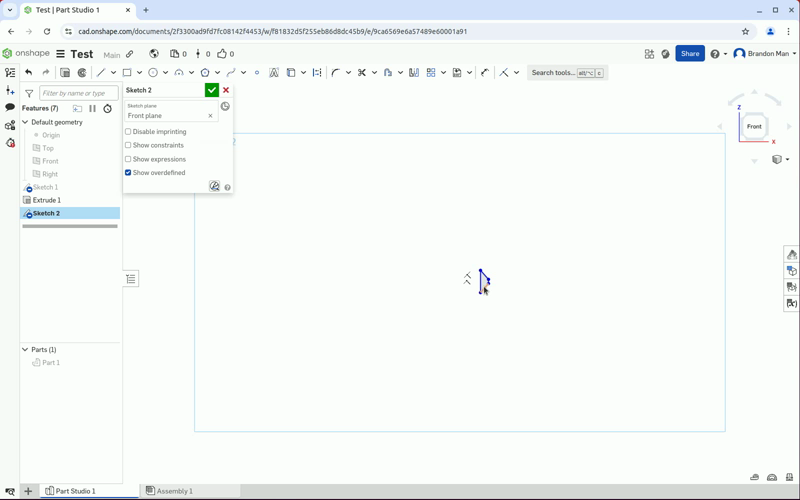
scroll(6)
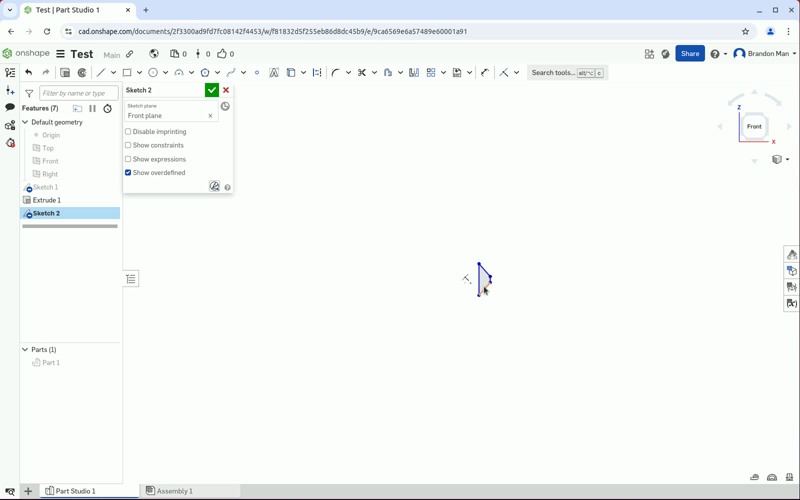
scroll(6)
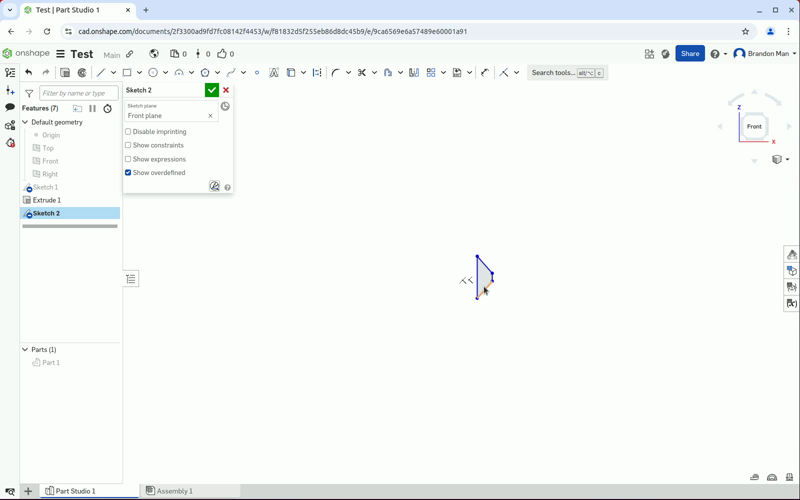
scroll(6)
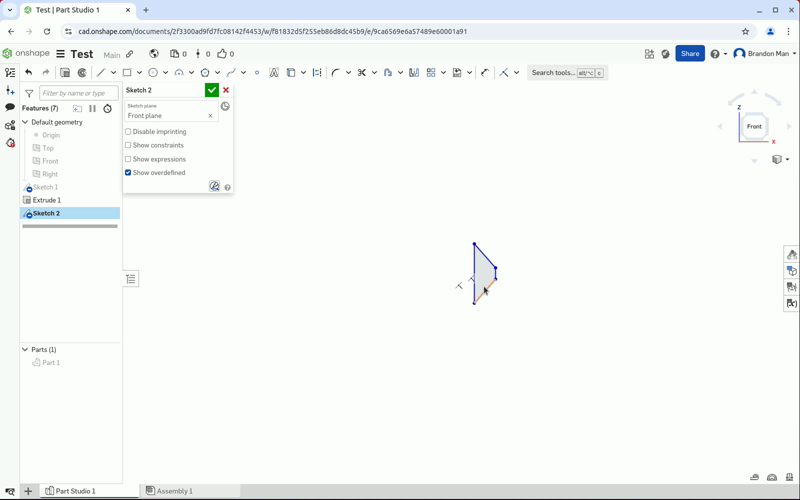
scroll(6)
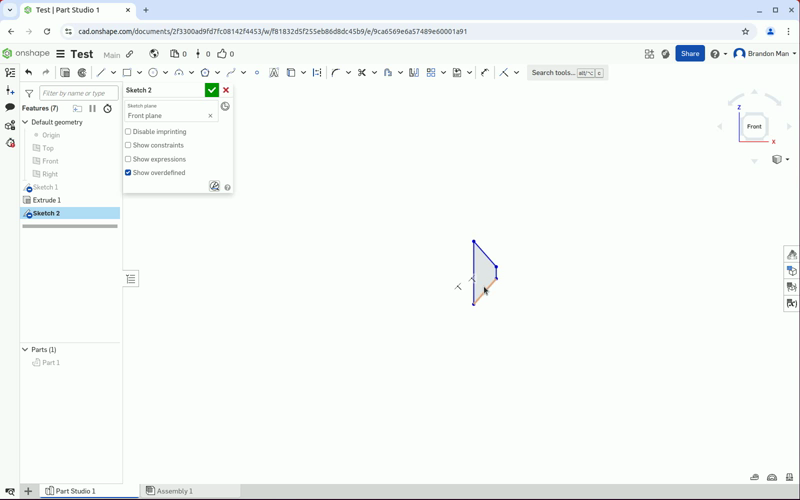
scroll(6)
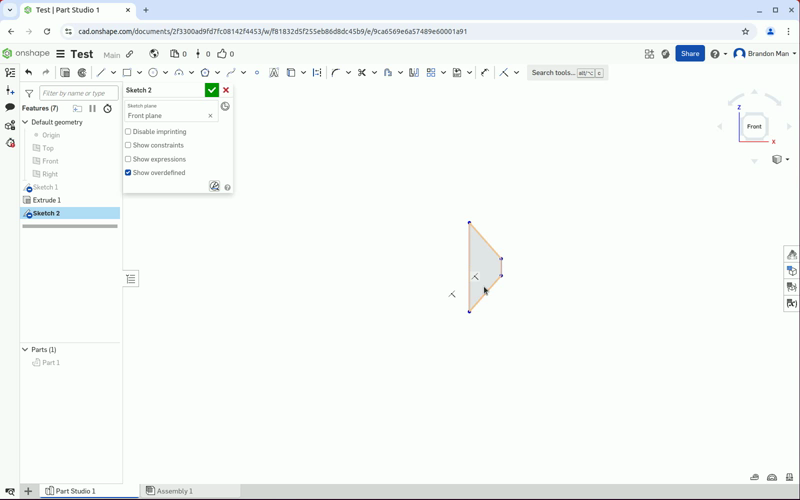
scroll(6)
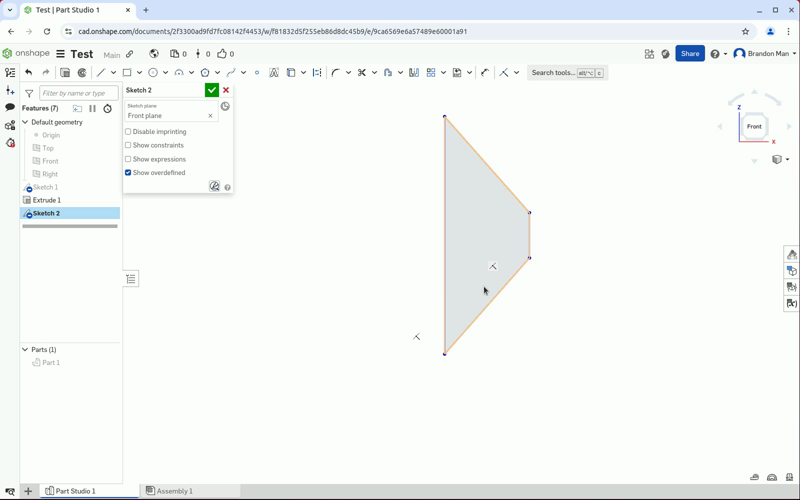
click(484, 286)
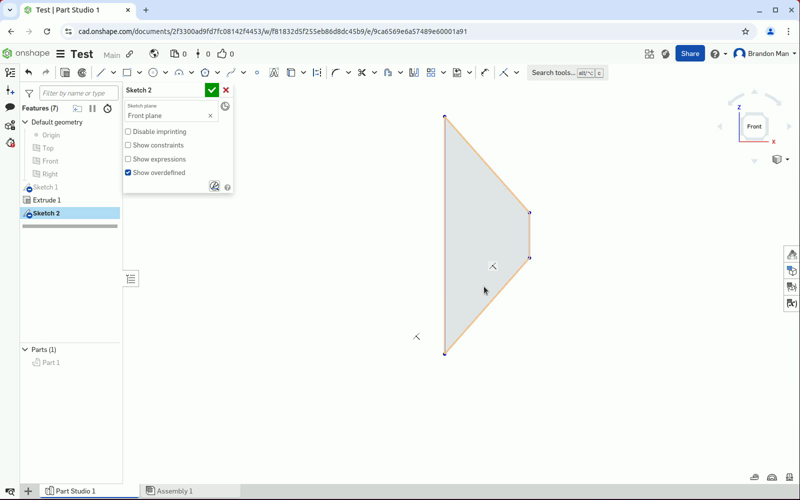
scroll(-6)
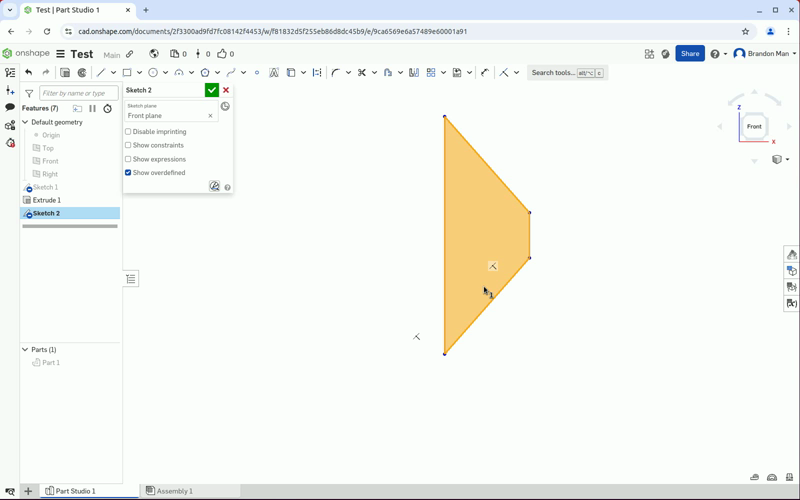
scroll(-6)
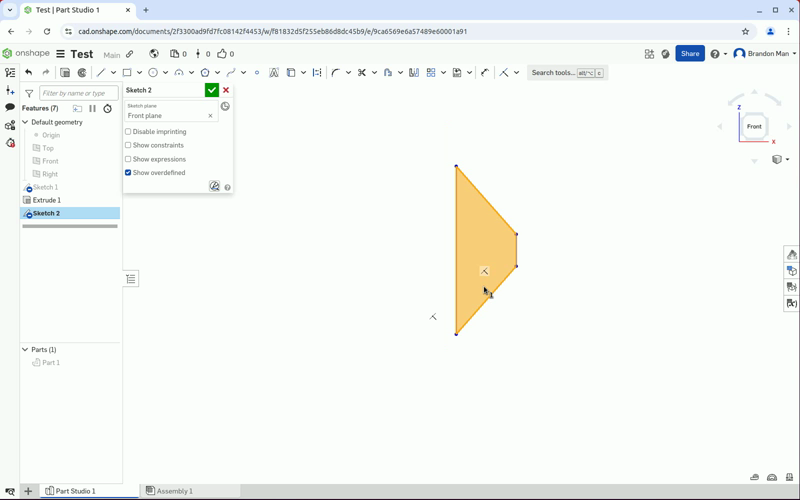
scroll(-6)
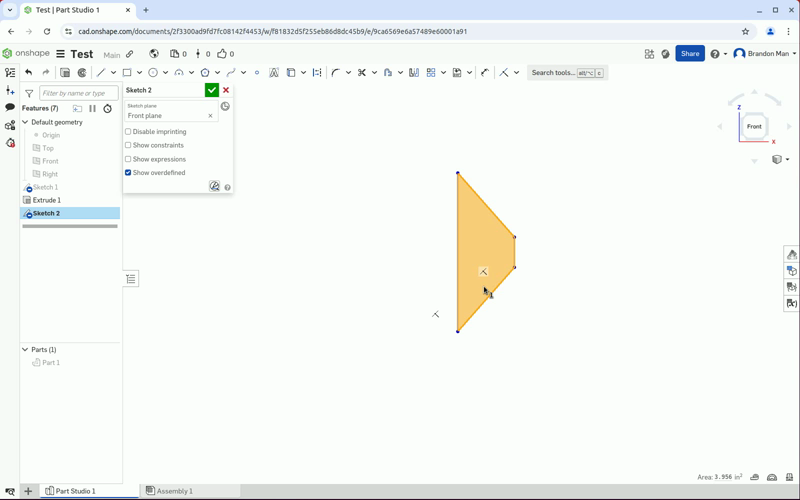
scroll(-6)
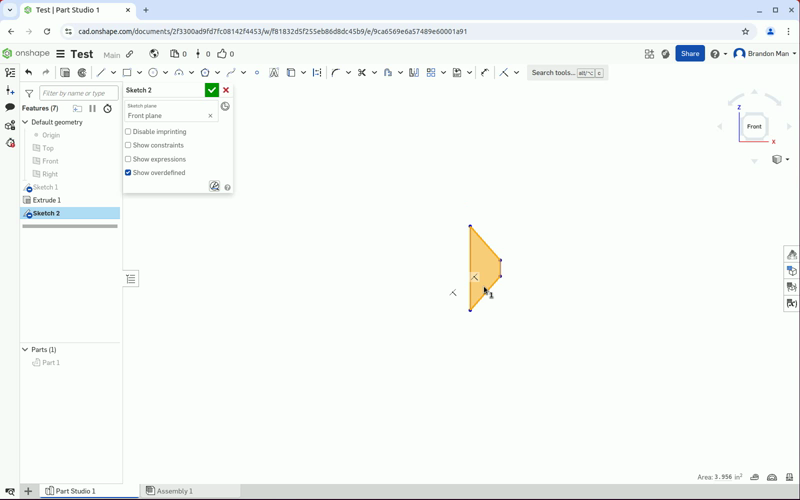
scroll(-6)
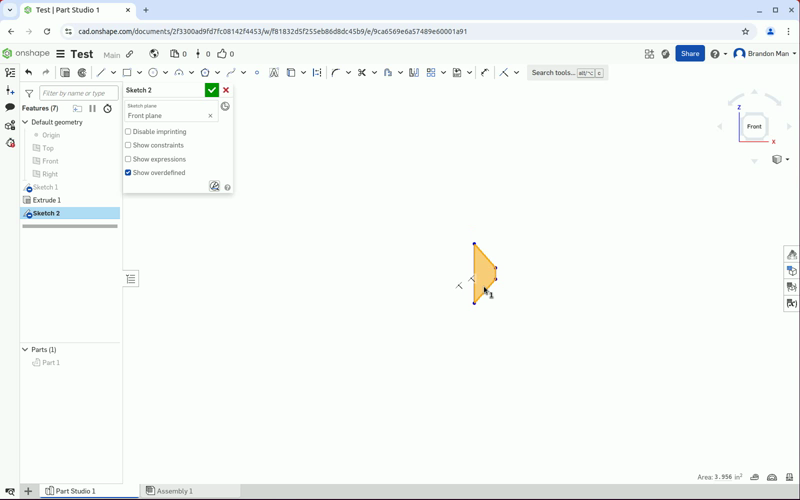
scroll(-6)
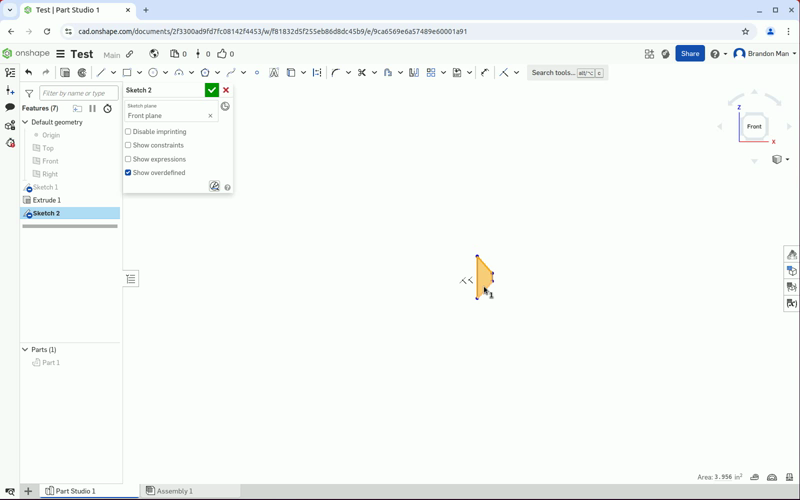
scroll(-6)
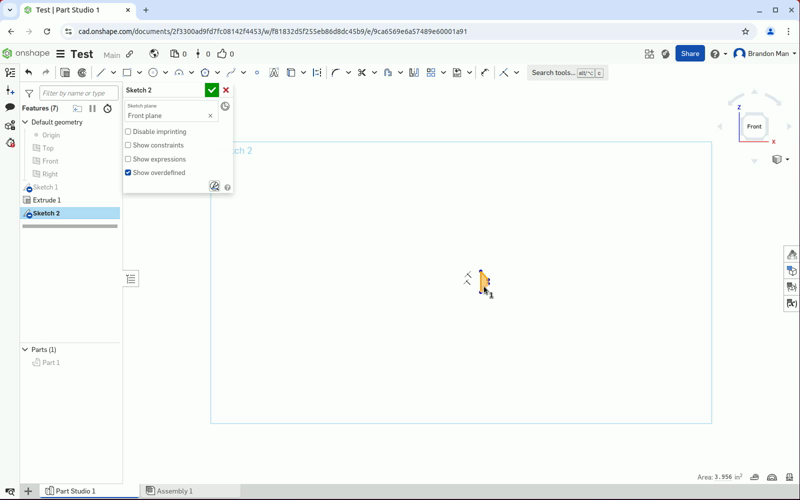
mouse_move(73, 352)
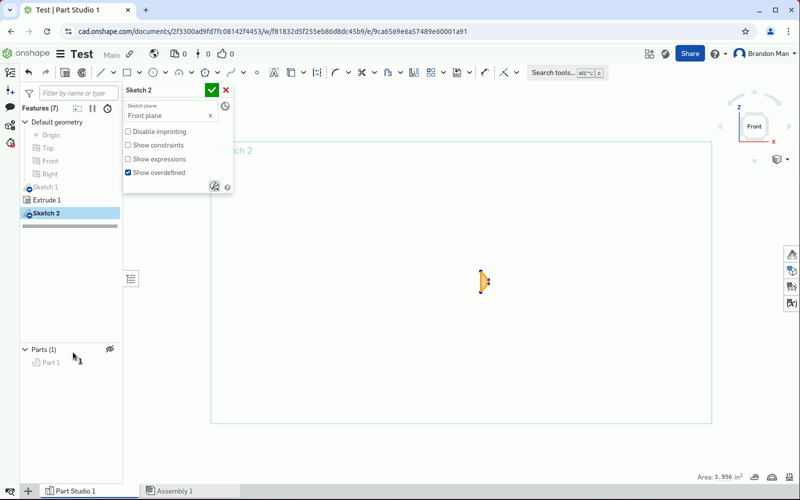
key(shift+y)
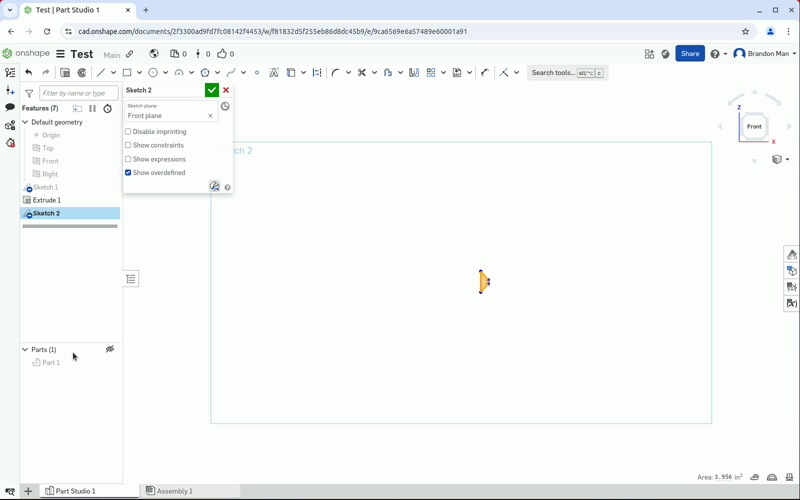
key(shift+e)
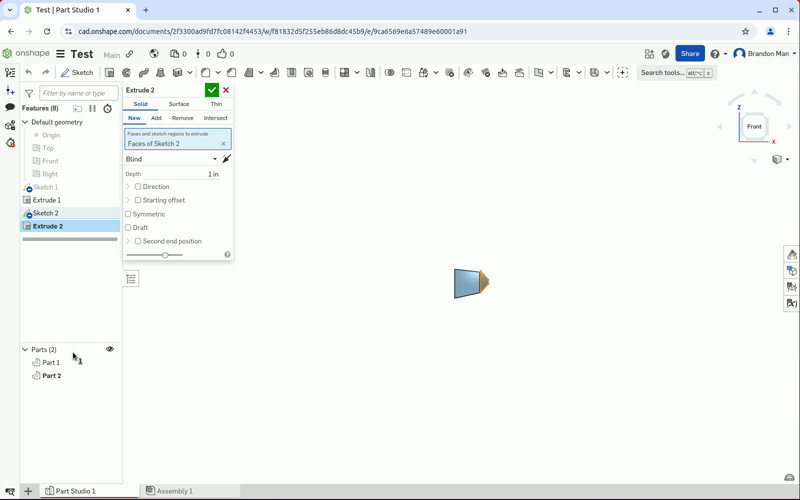
mouse_move(143, 106)
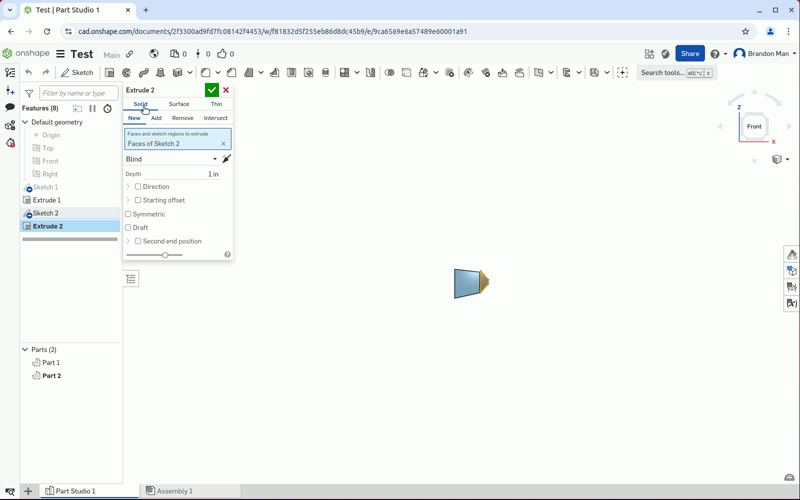
click(143, 106)
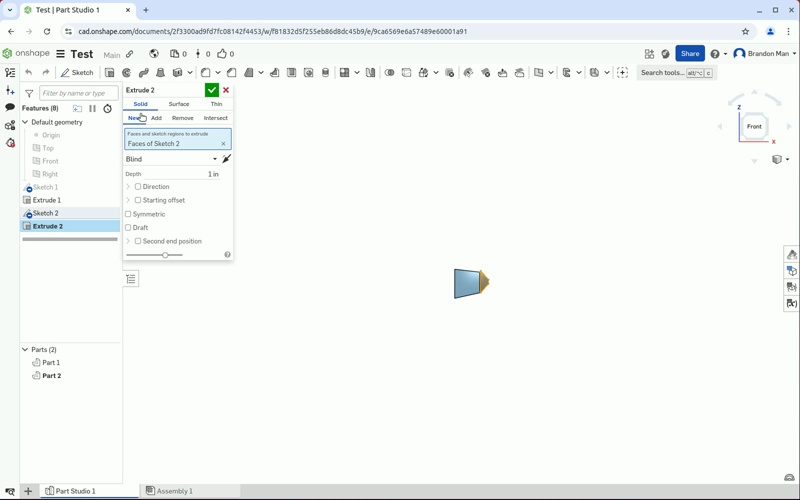
mouse_move(137, 120)
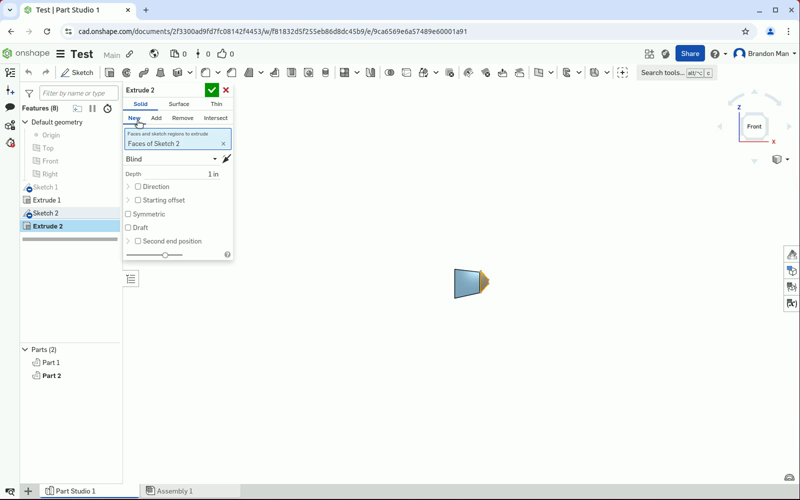
click(137, 120)
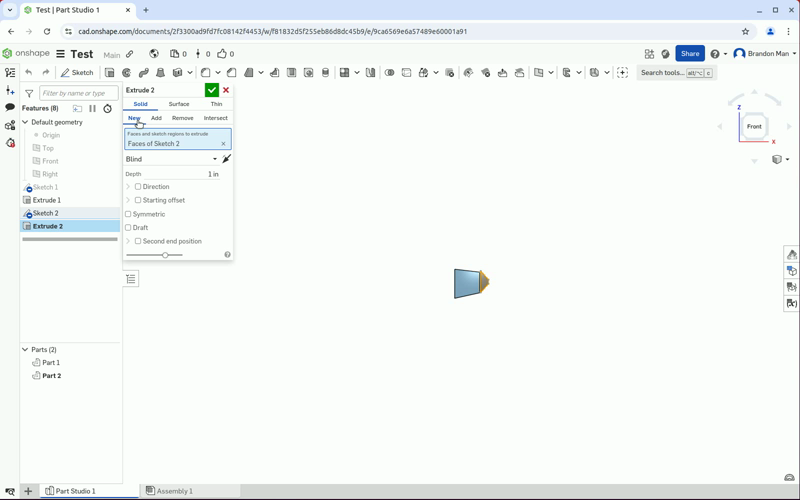
key(tab, 4)
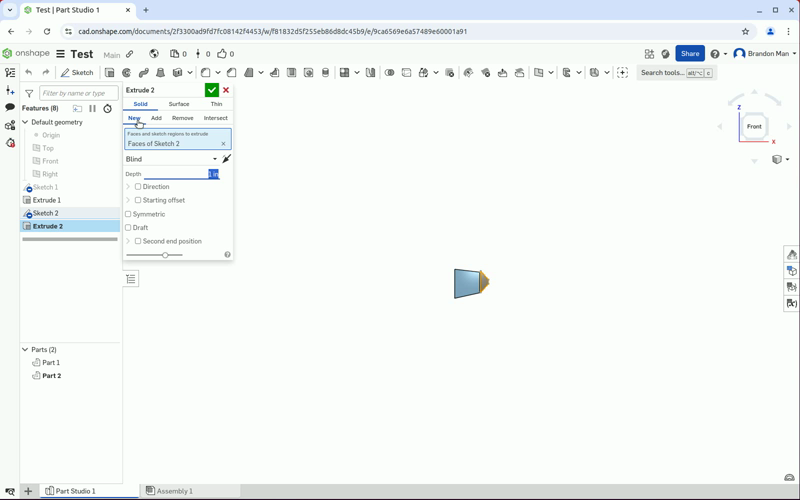
text(-0.241)
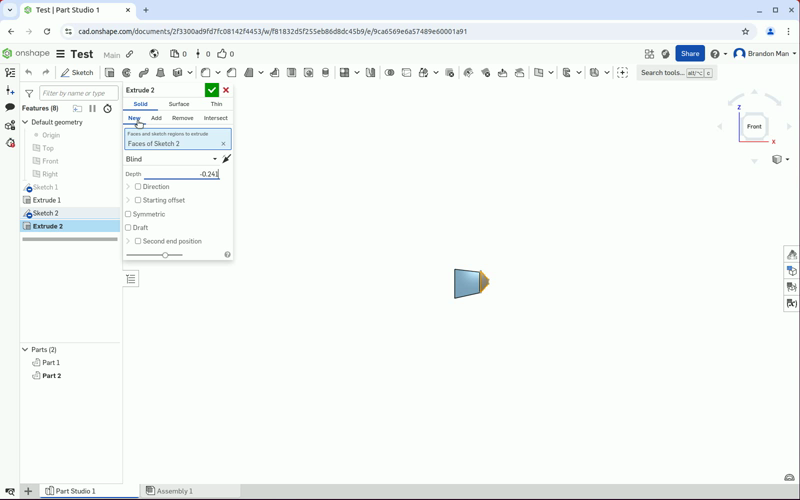
key(enter)
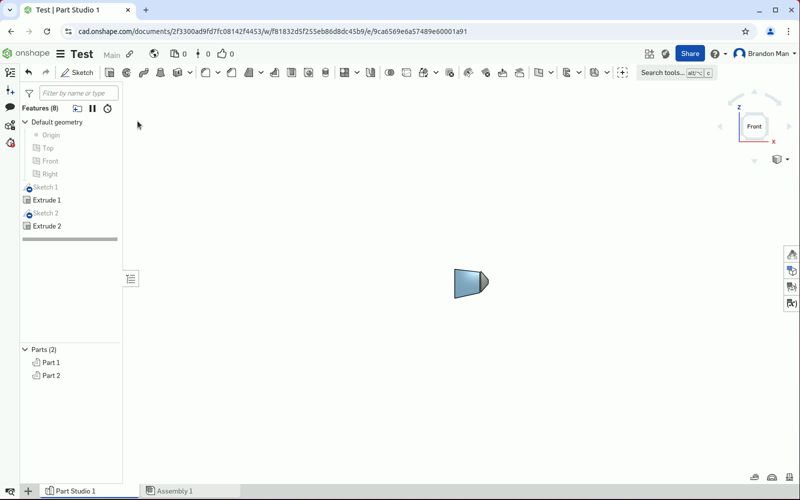
key(shift+h)
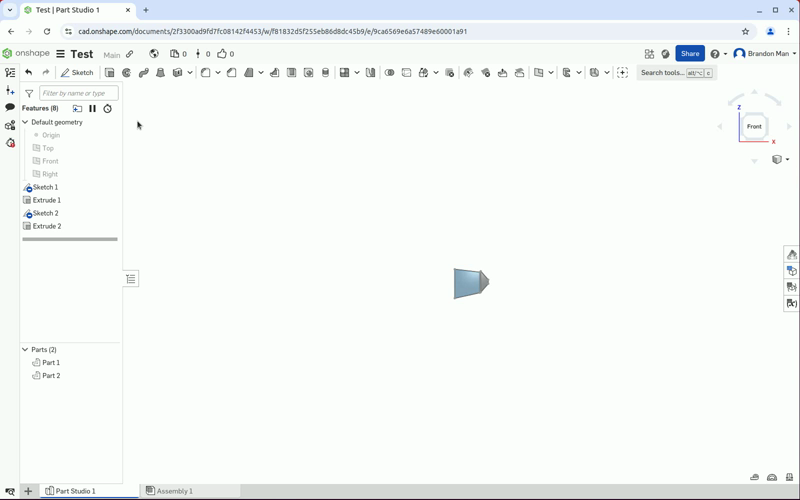
key(shift+h)
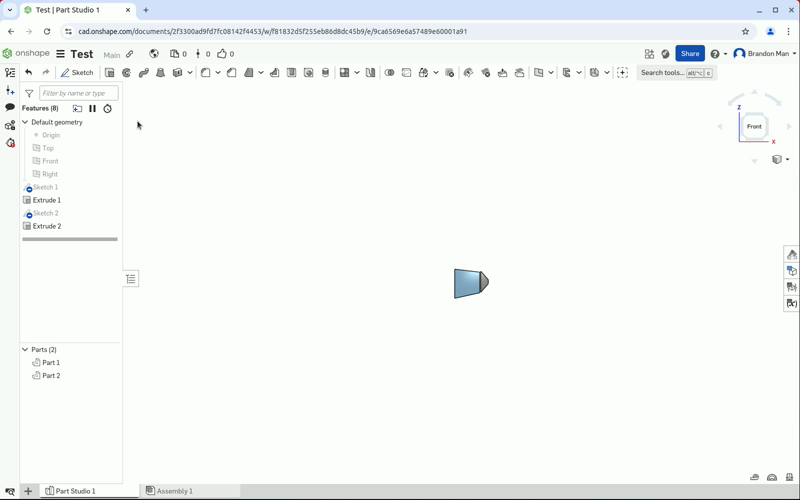
mouse_move(73, 189)
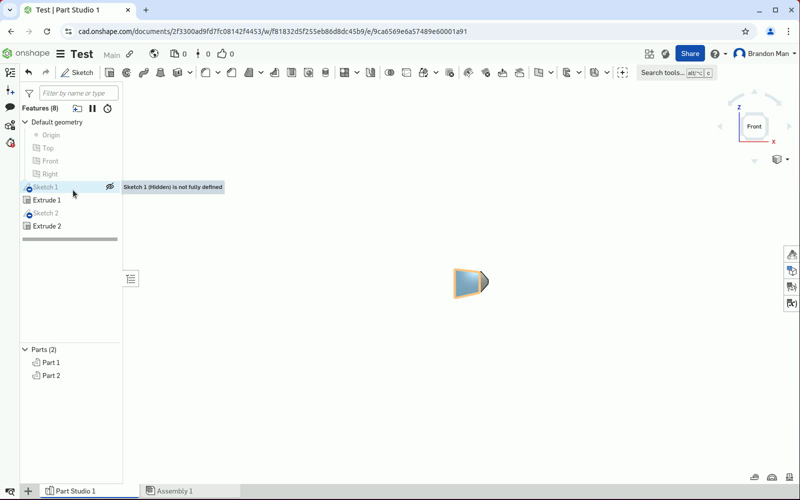
click(73, 189)
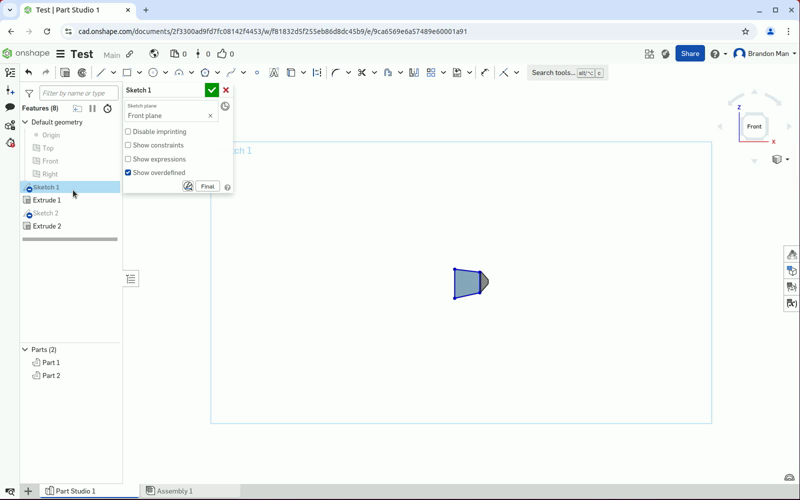
mouse_move(229, 92)
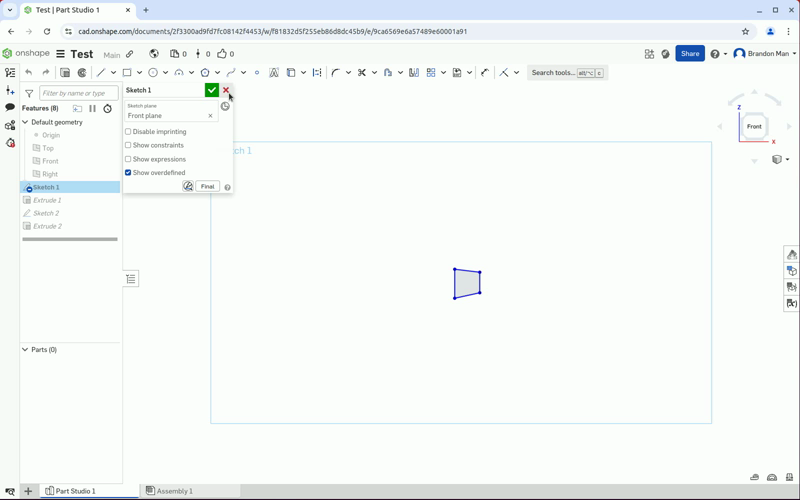
click(229, 92)
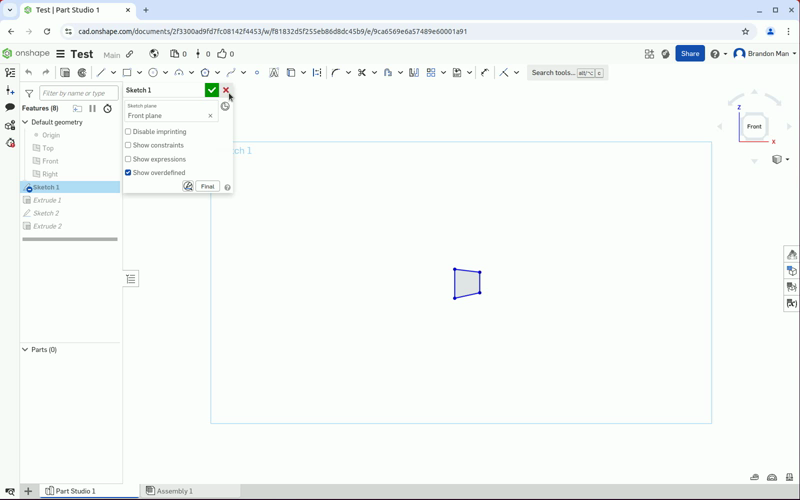
key(shift+s)
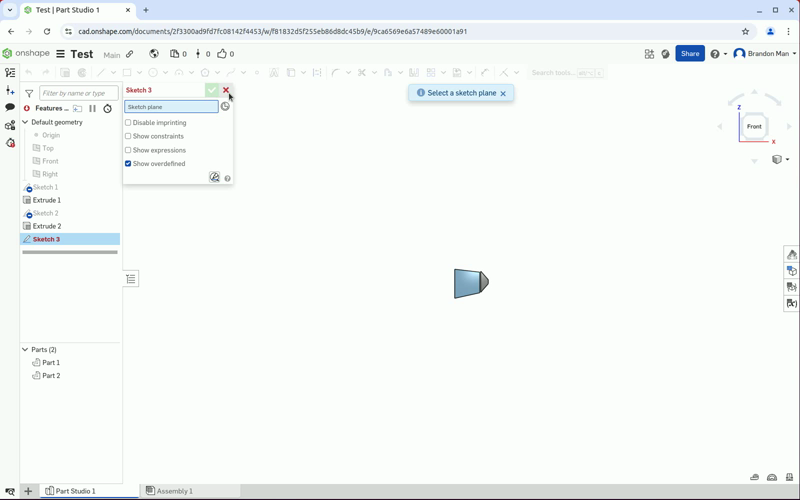
mouse_move(73, 163)
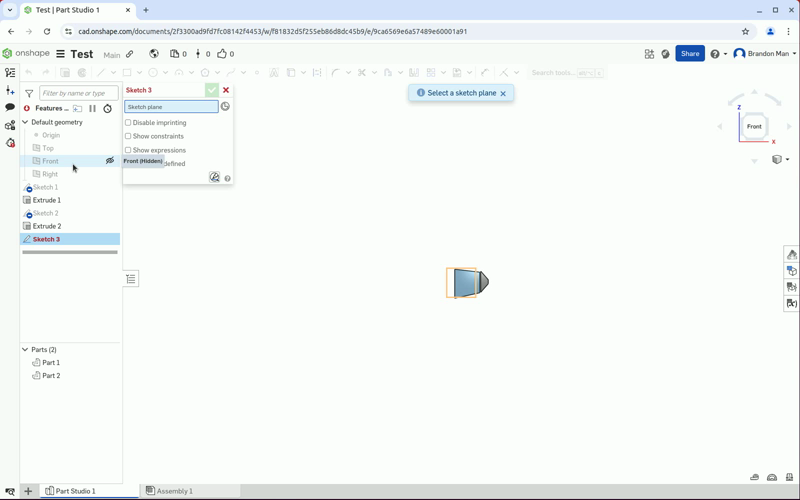
click(73, 163)
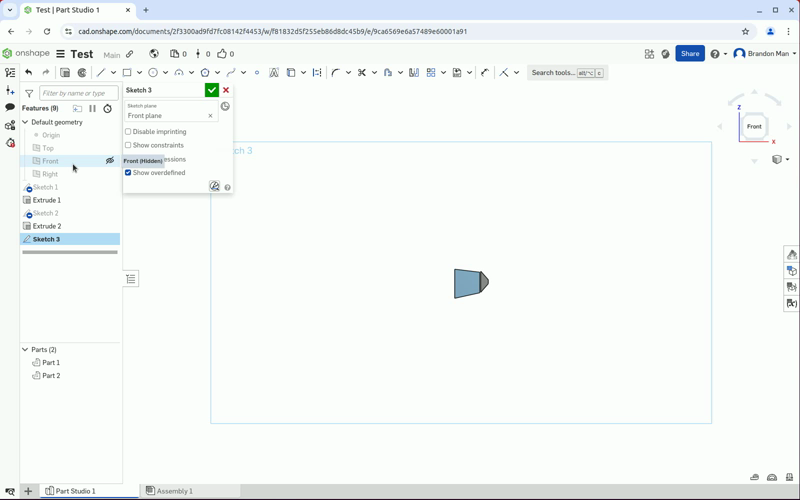
mouse_move(73, 352)
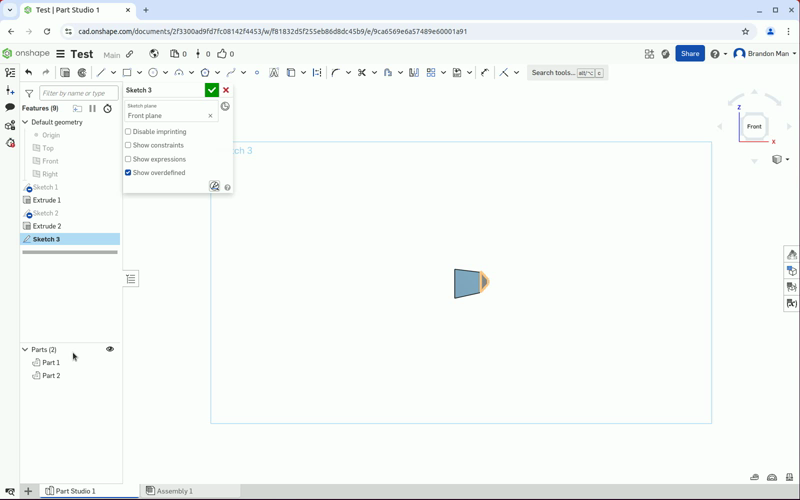
key(y)
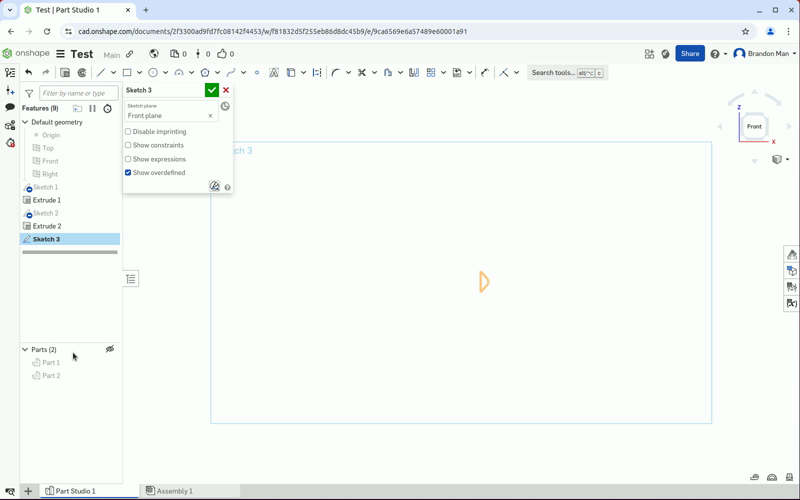
key(l)
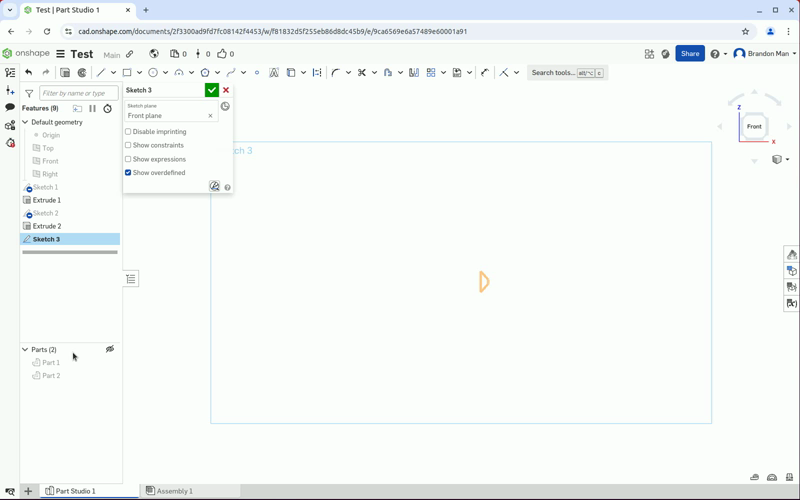
key_down(shift)
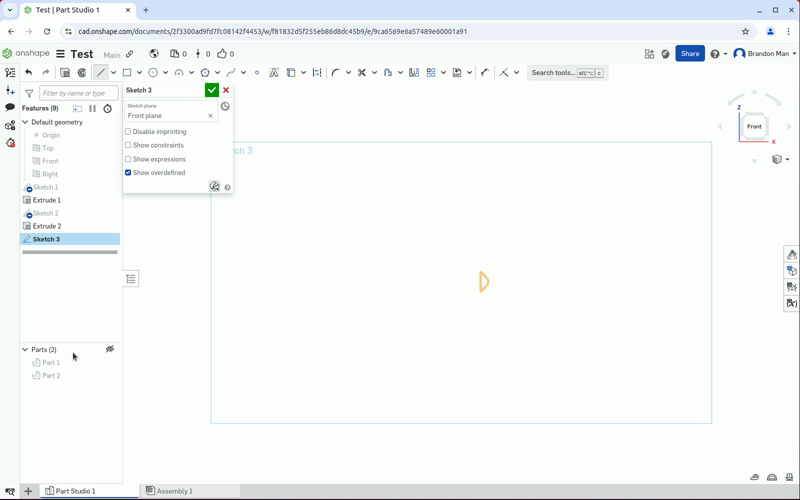
mouse_move(348, 294)
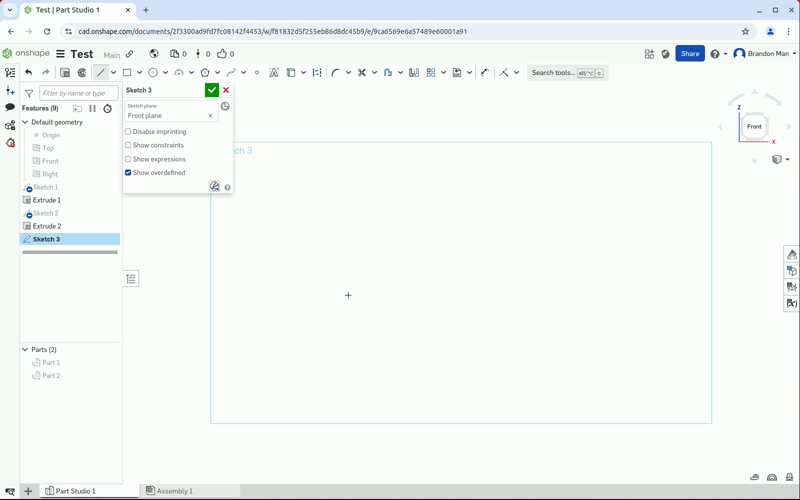
click(348, 294)
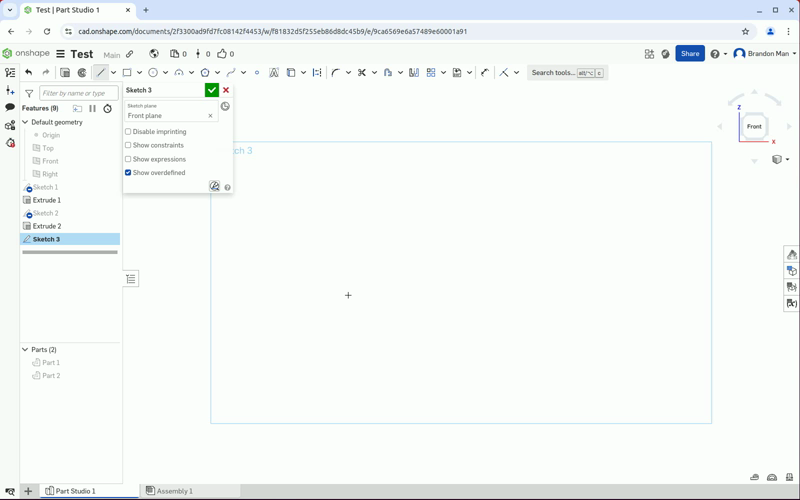
key_up(shift)
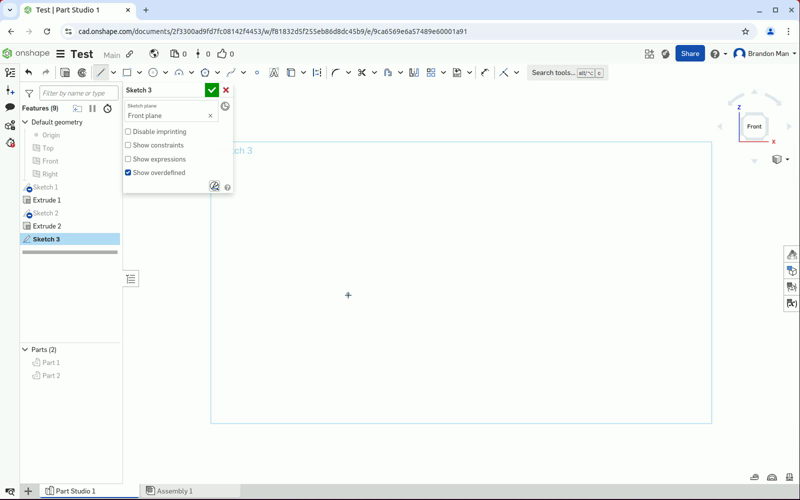
key_down(shift)
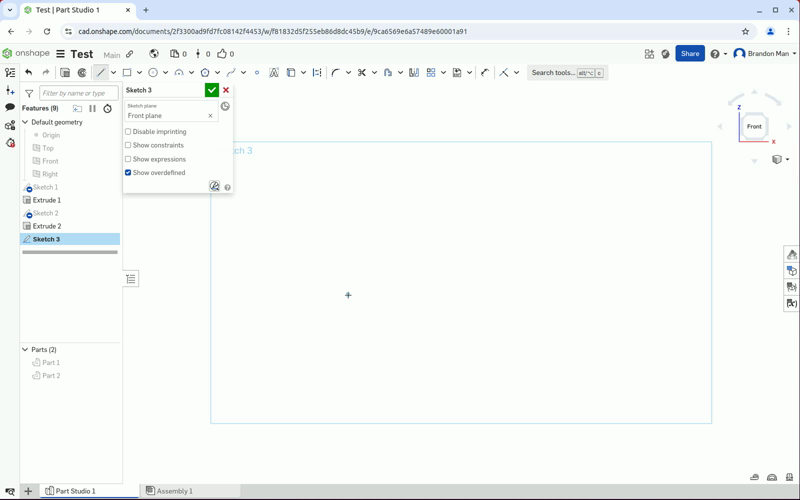
mouse_move(378, 294)
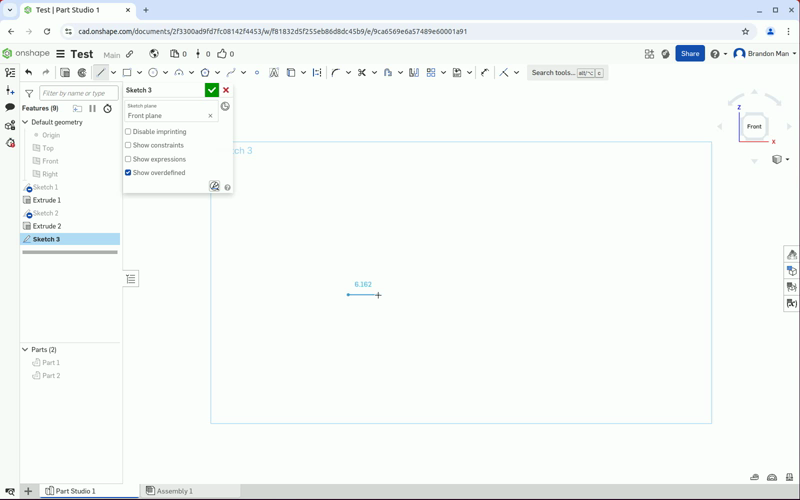
mouse_move(372, 298)
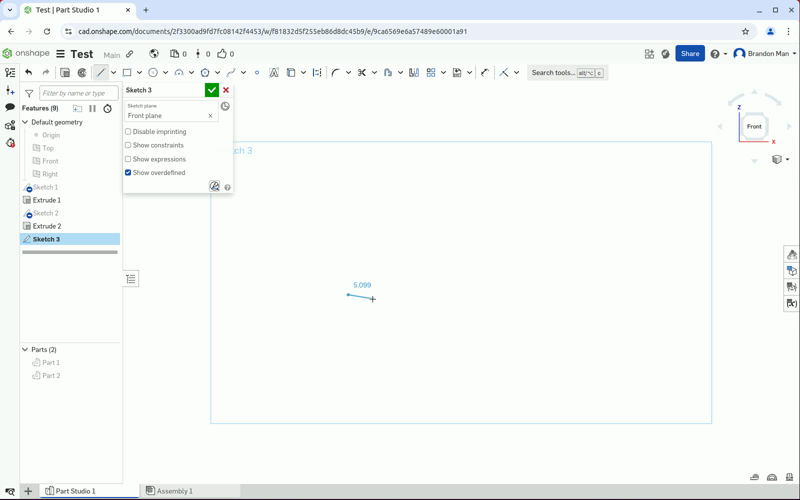
click(372, 298)
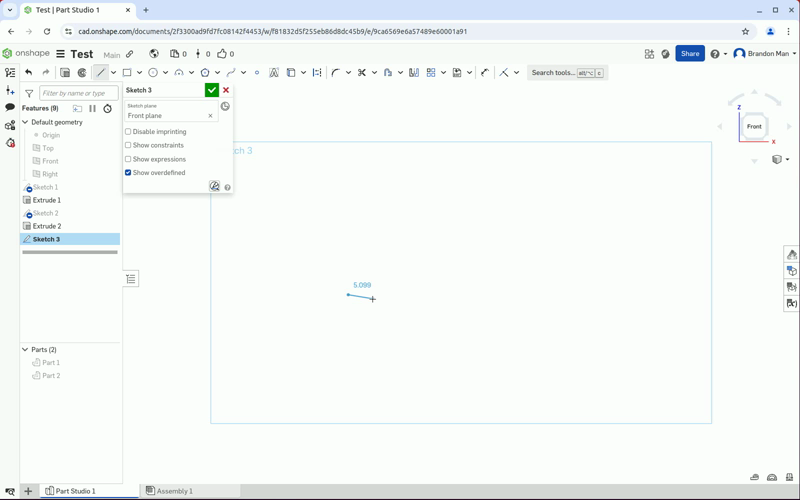
key_up(shift)
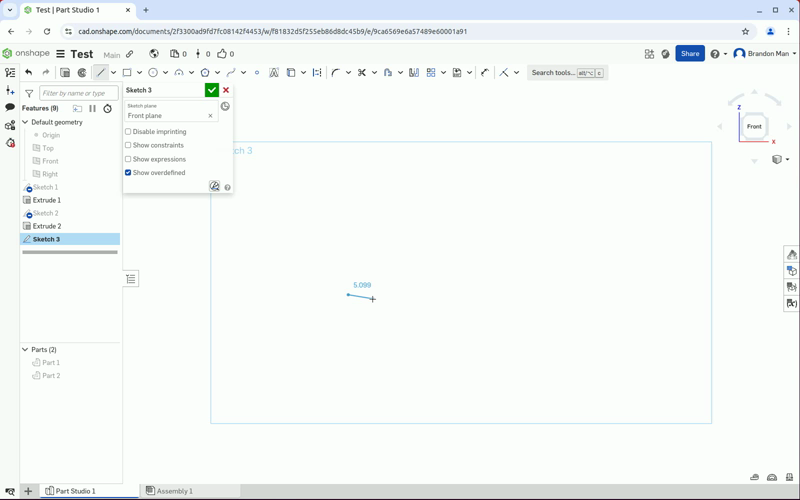
key_down(shift)
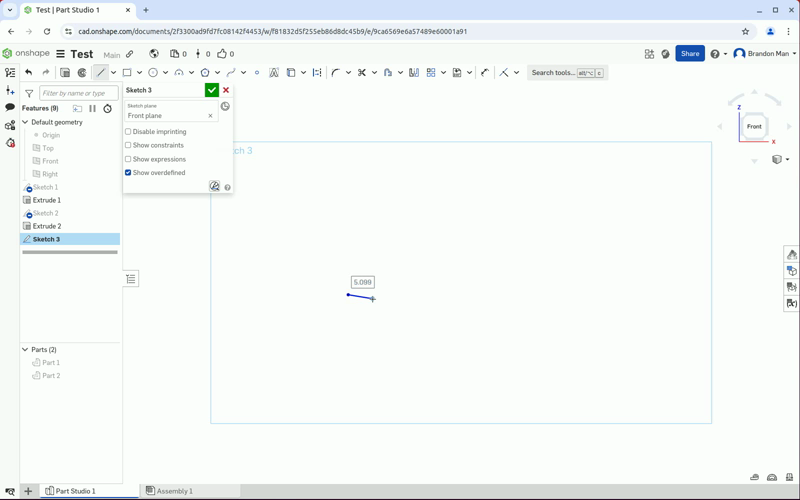
mouse_move(402, 298)
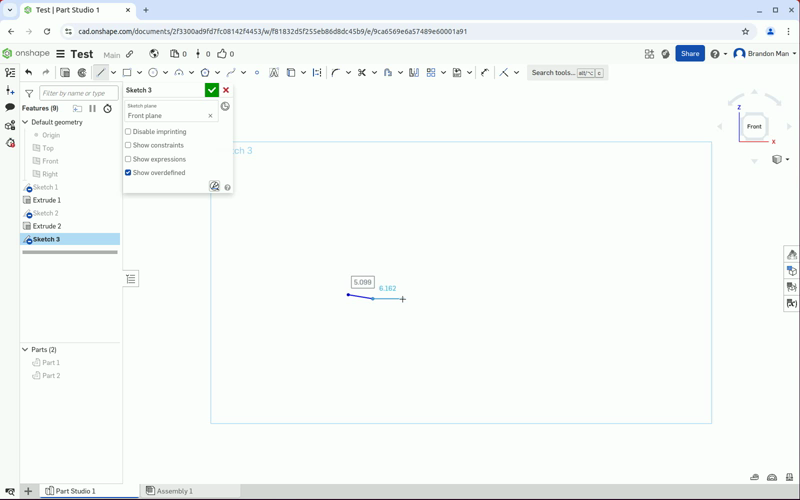
mouse_move(372, 269)
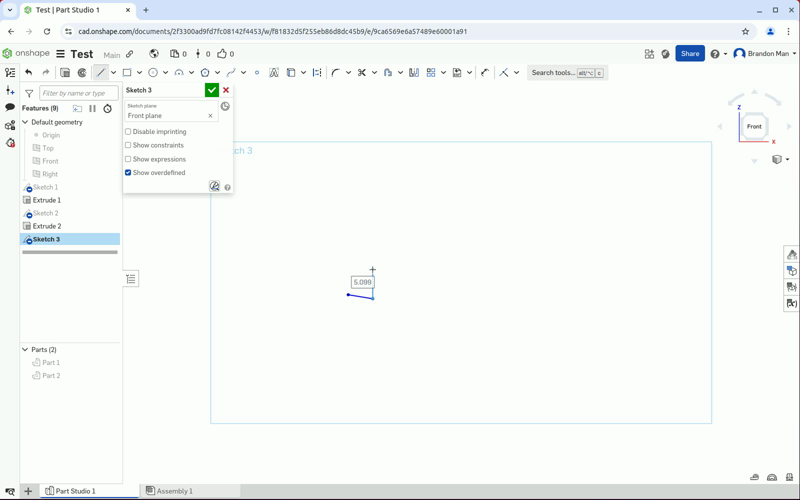
click(372, 269)
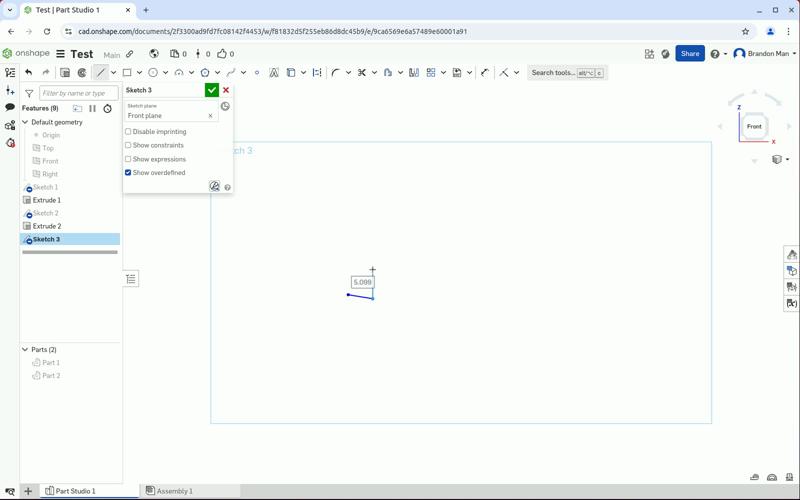
key_up(shift)
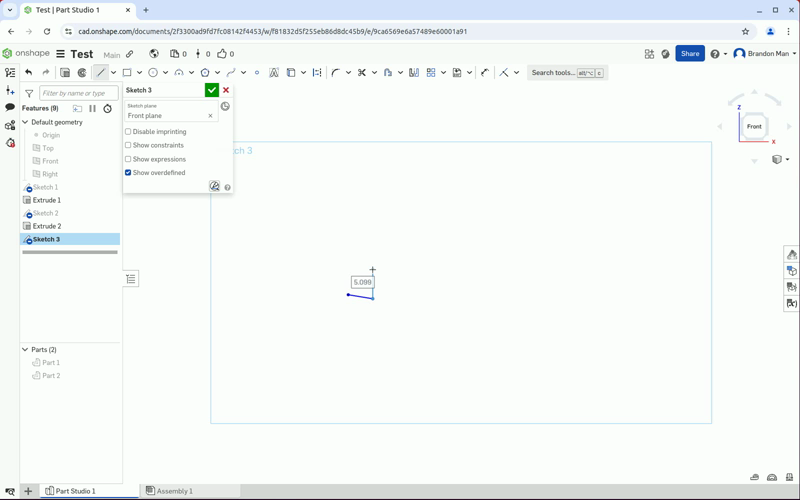
key_down(shift)
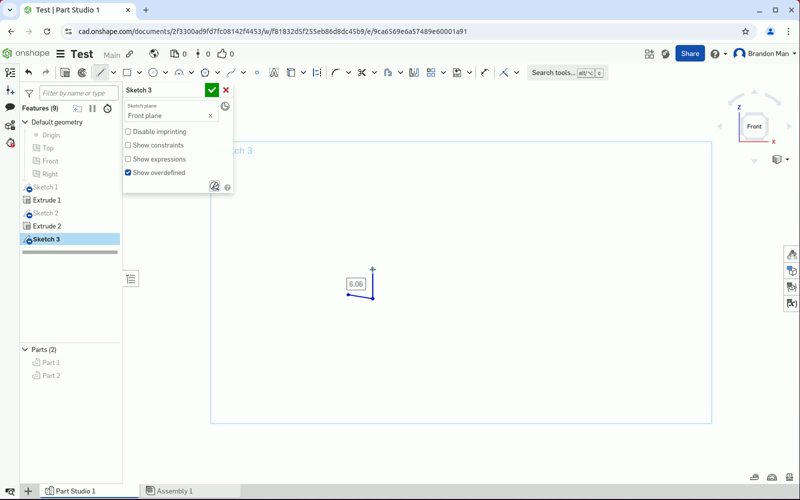
mouse_move(402, 269)
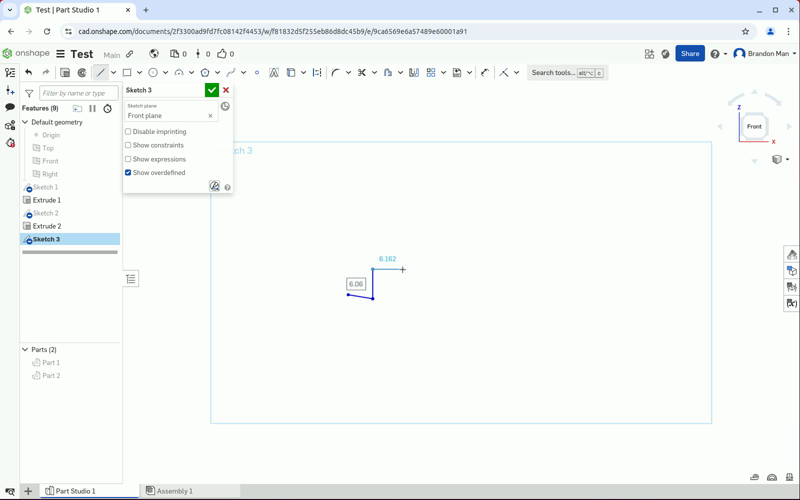
mouse_move(348, 273)
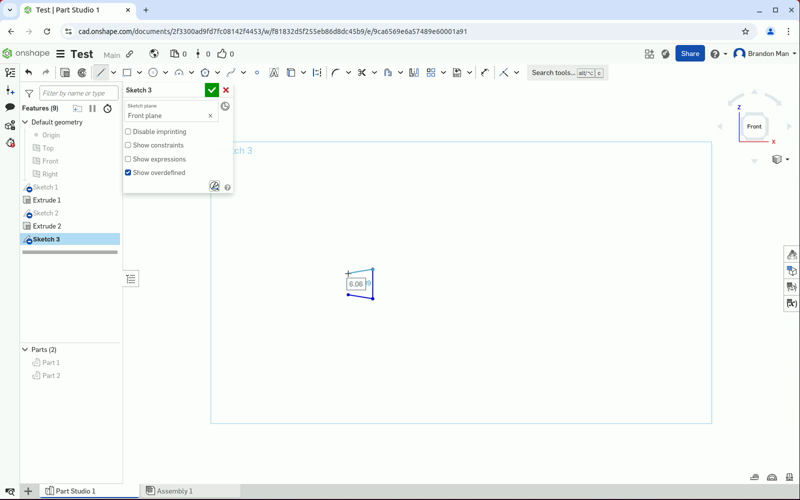
click(348, 273)
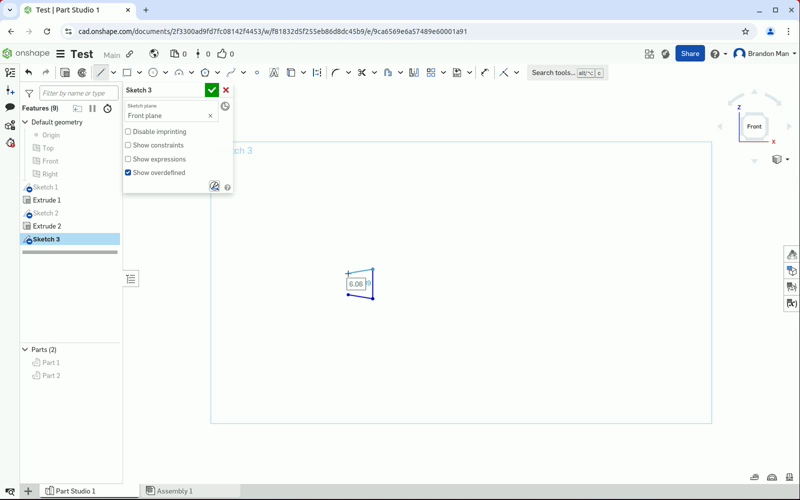
key_up(shift)
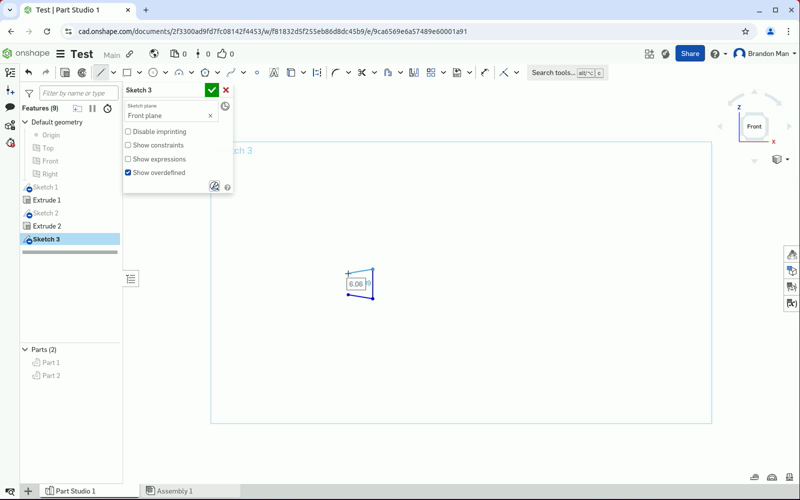
mouse_move(378, 273)
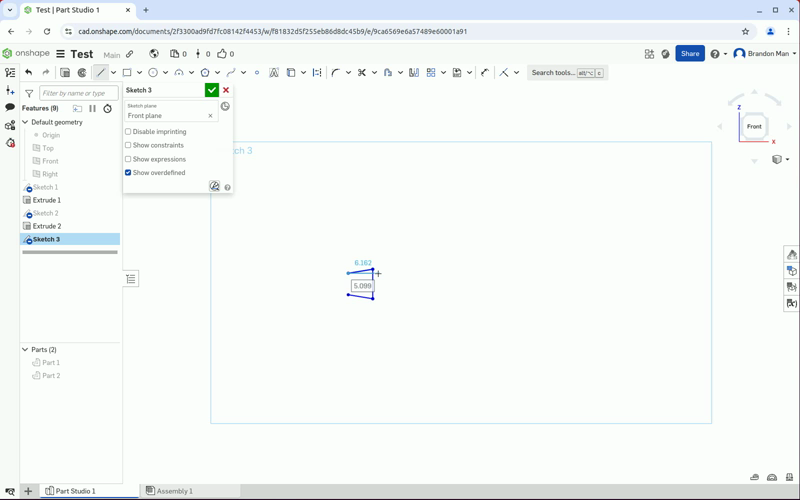
key_down(shift)
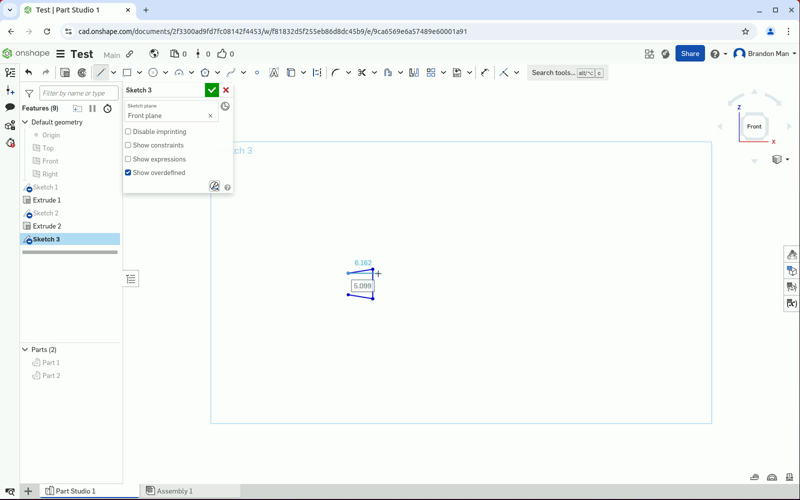
mouse_move(348, 294)
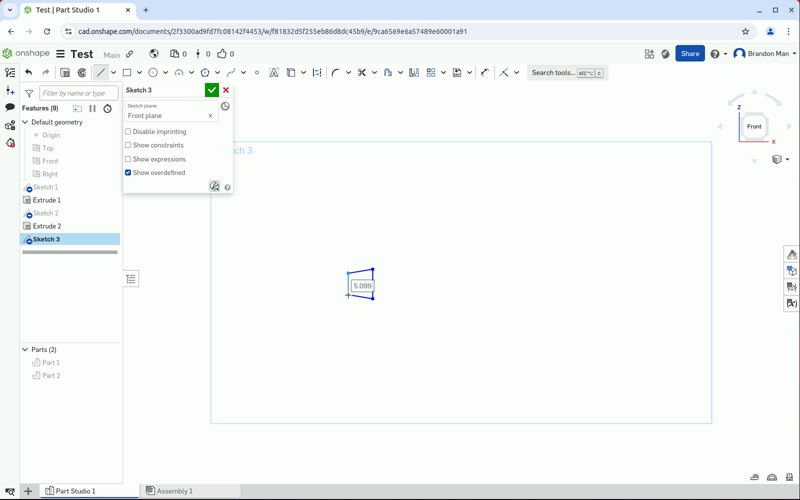
key_up(shift)
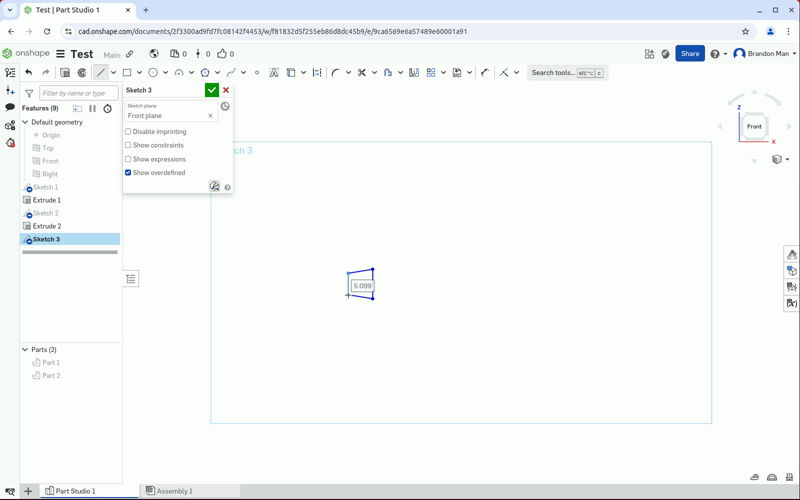
click(348, 294)
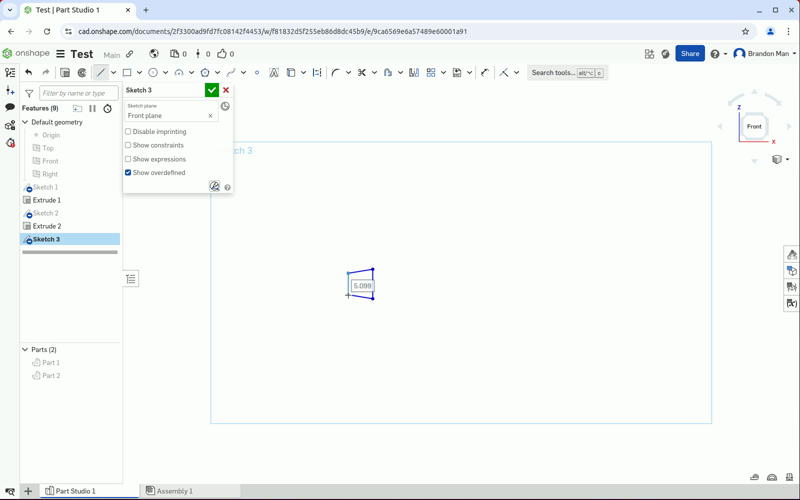
key(esc)
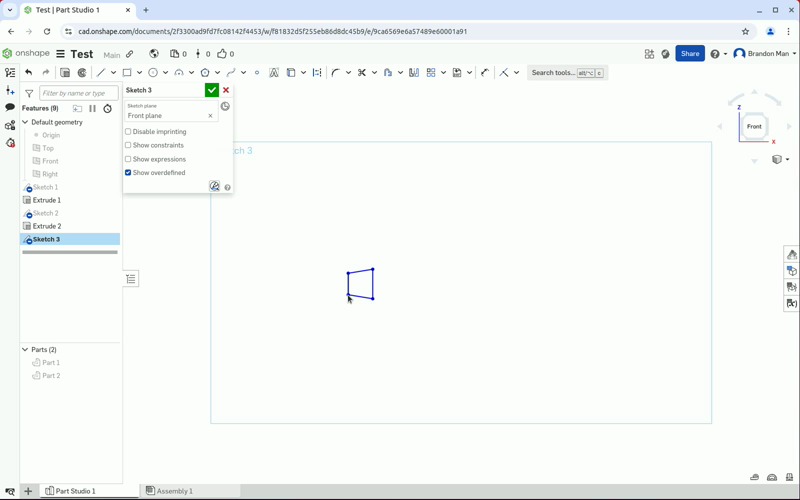
mouse_move(356, 292)
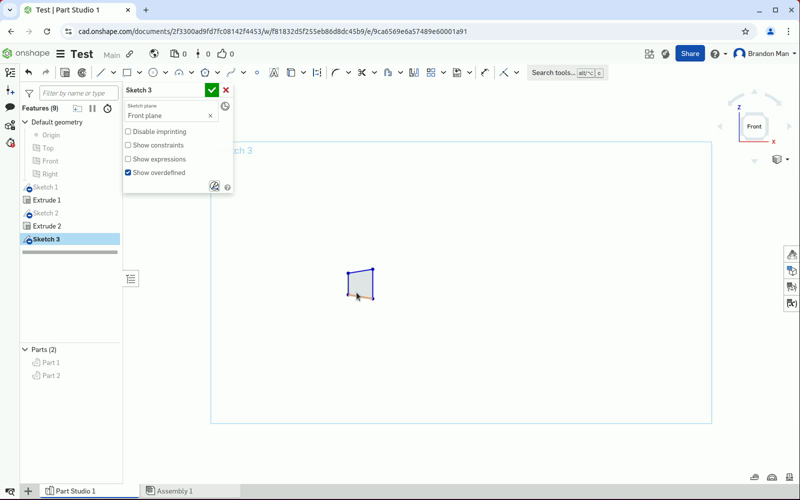
scroll(6)
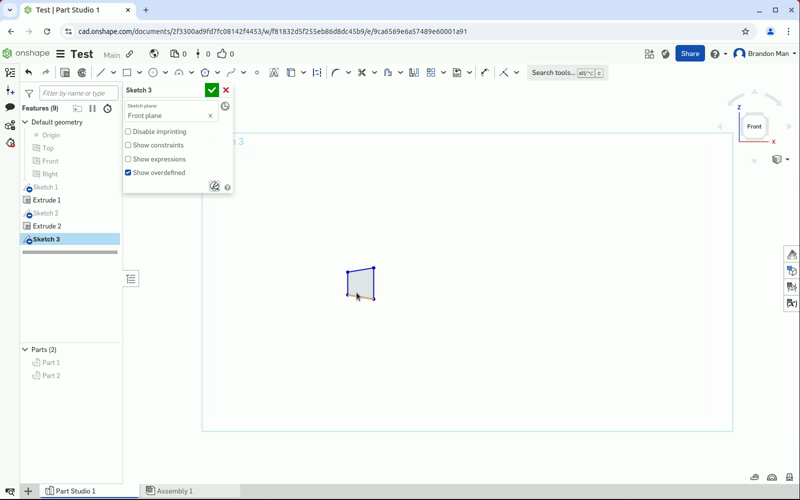
scroll(6)
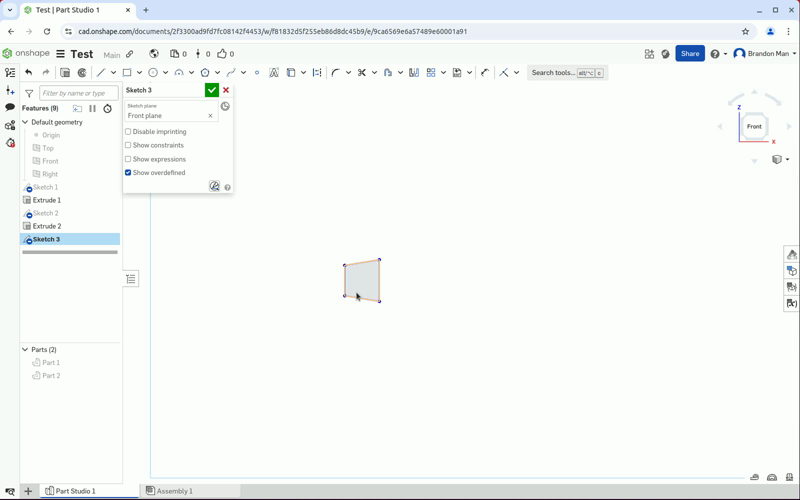
scroll(6)
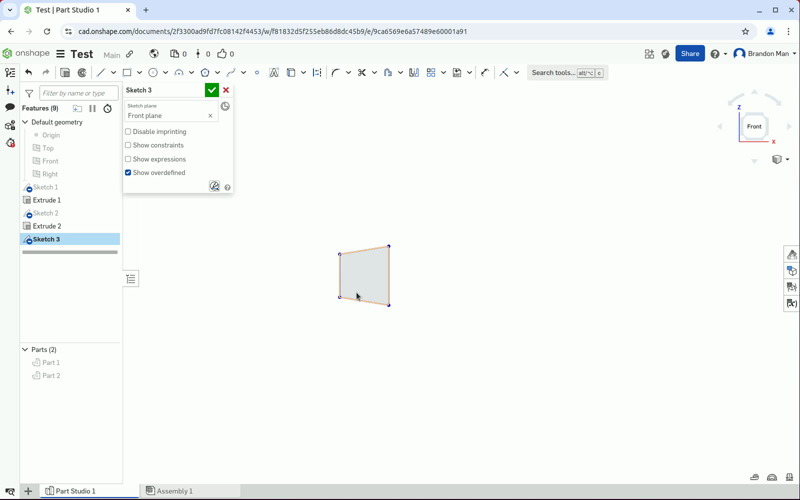
scroll(6)
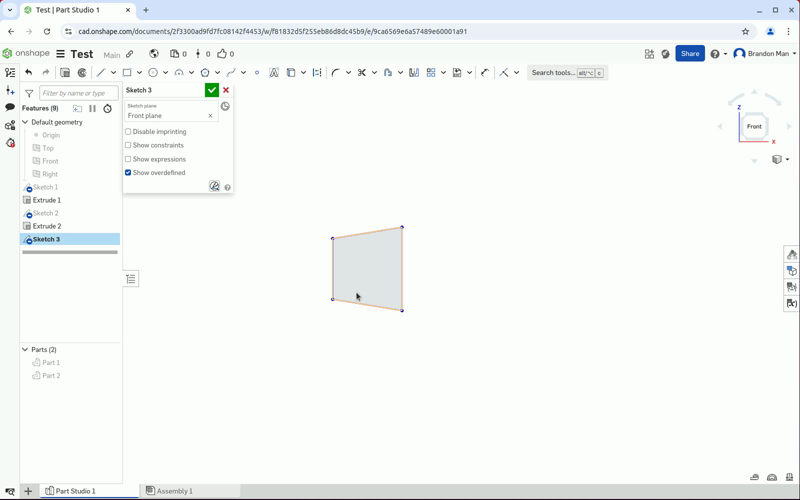
scroll(6)
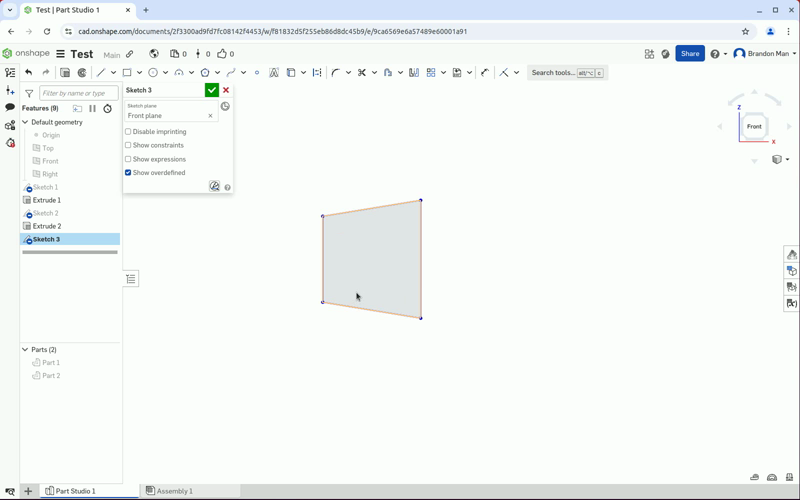
scroll(6)
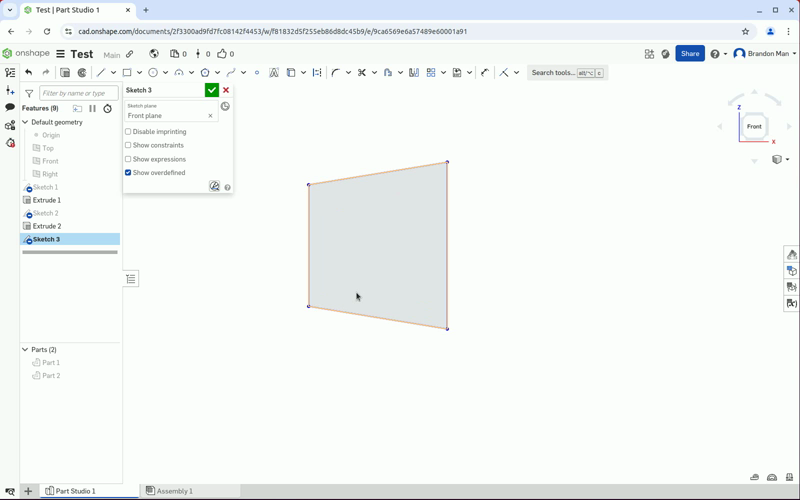
scroll(6)
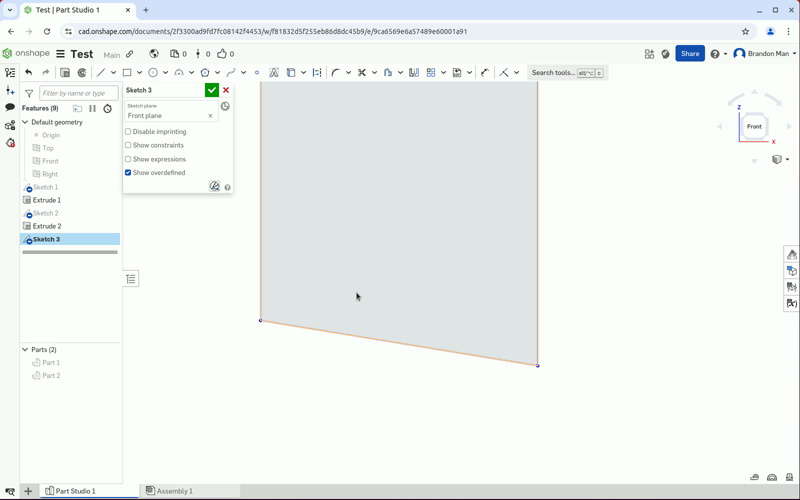
click(356, 292)
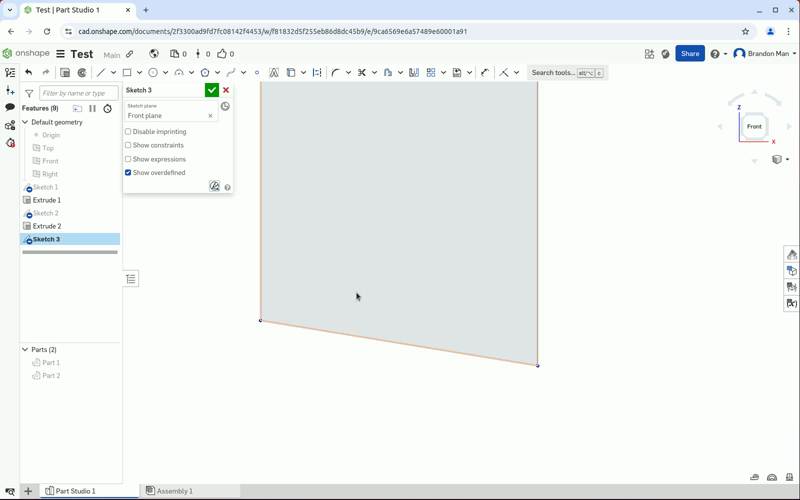
scroll(-6)
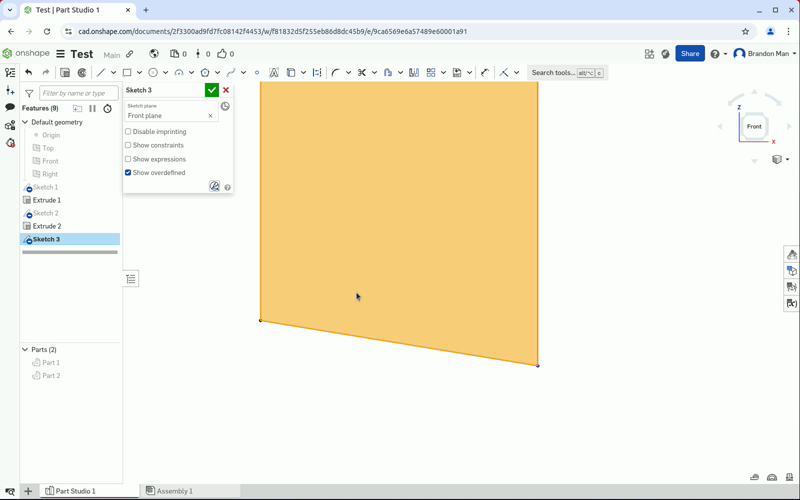
scroll(-6)
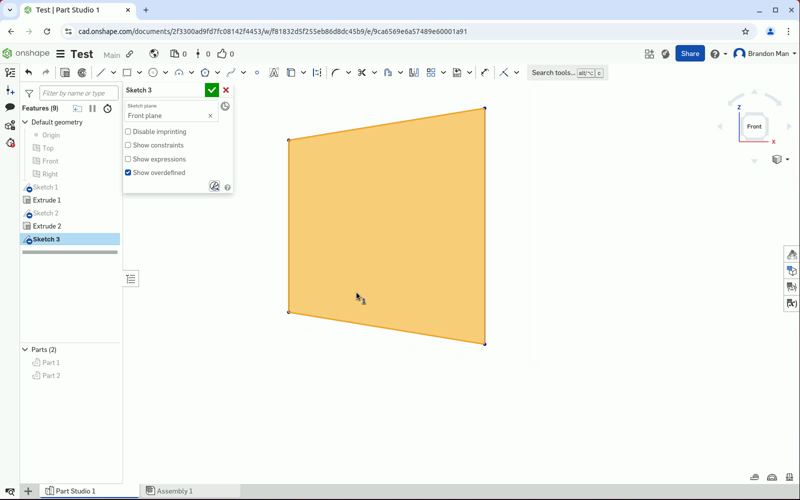
scroll(-6)
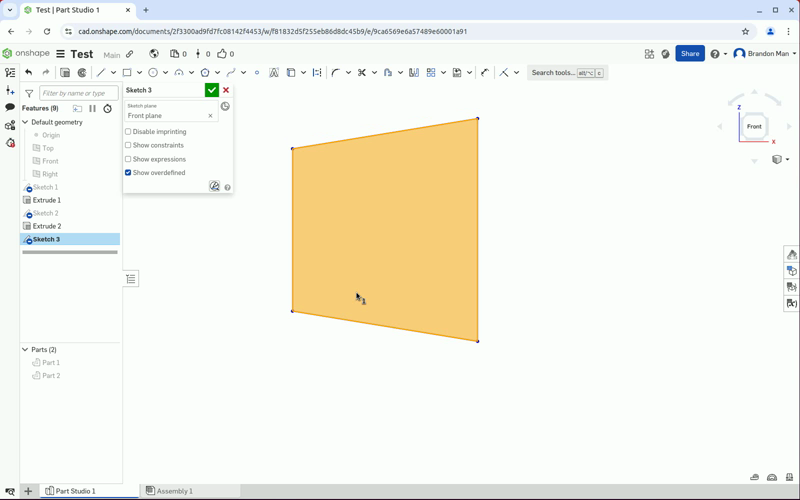
scroll(-6)
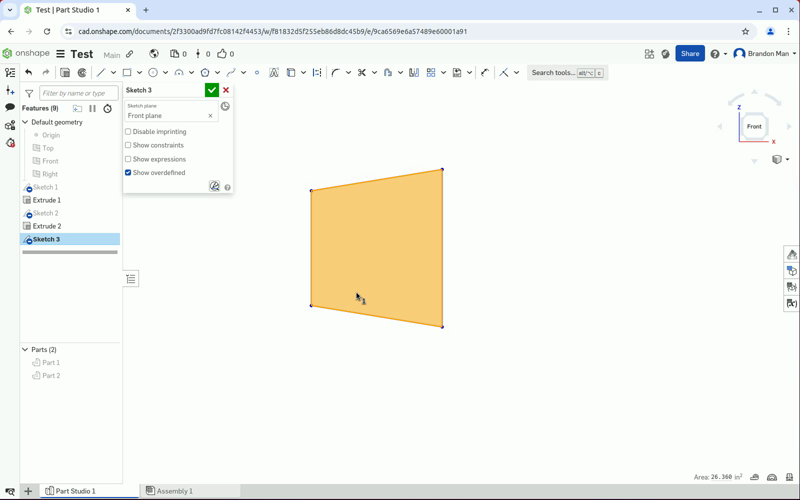
scroll(-6)
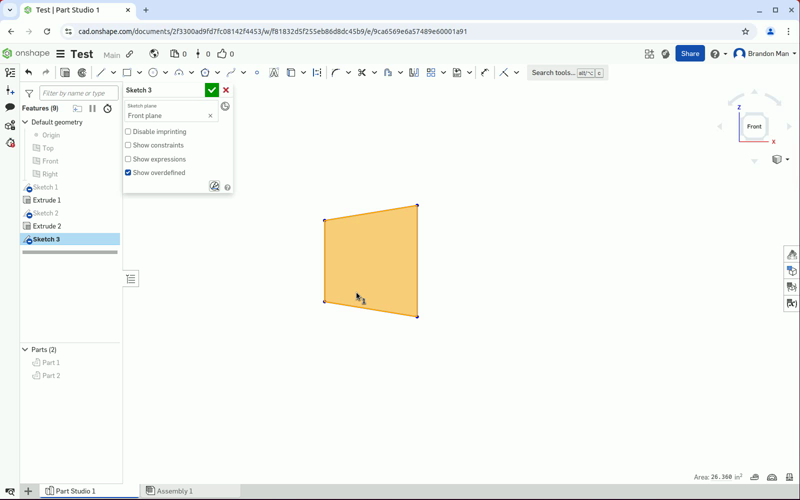
scroll(-6)
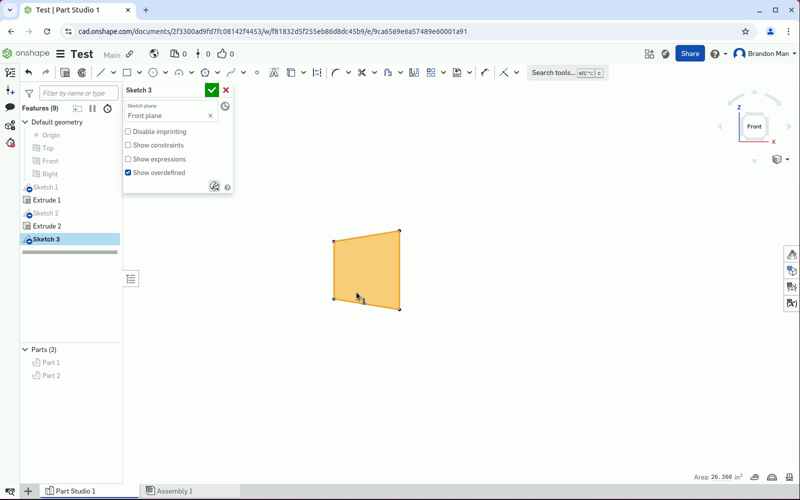
scroll(-6)
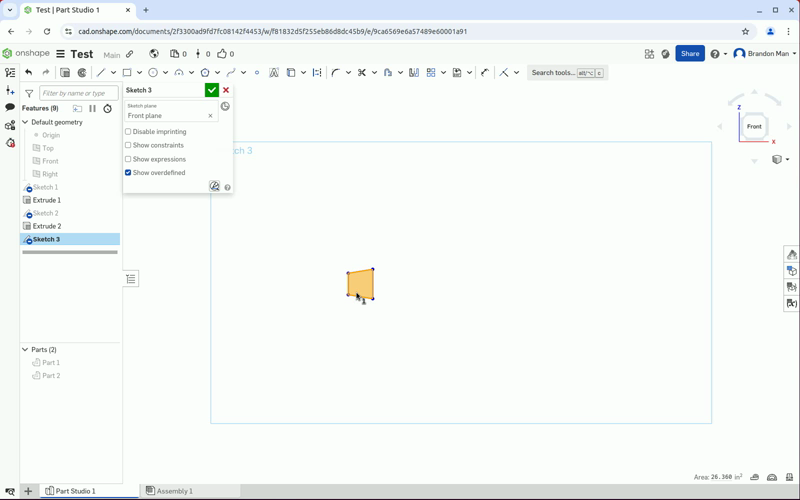
mouse_move(73, 352)
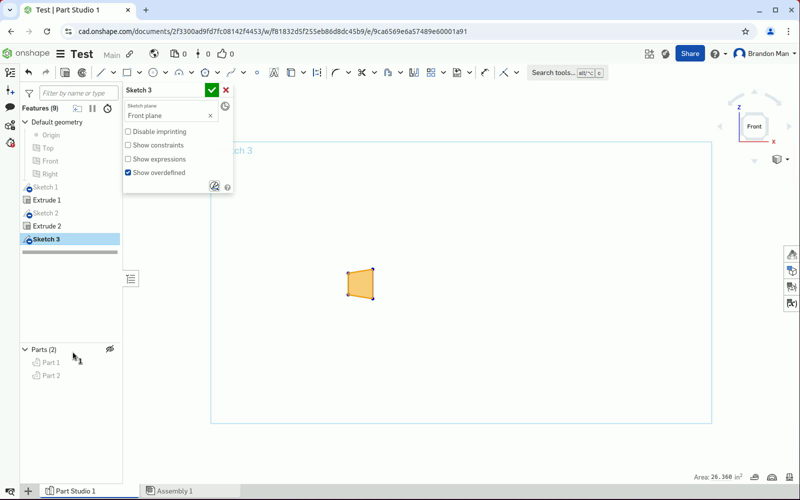
key(shift+y)
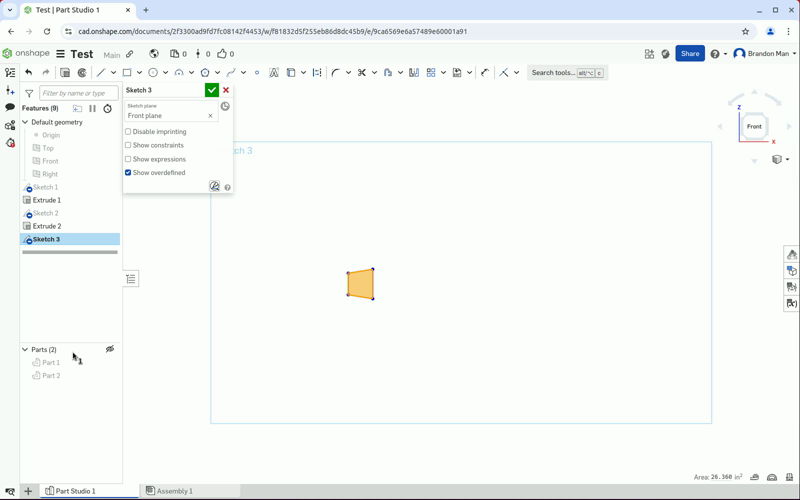
key(shift+e)
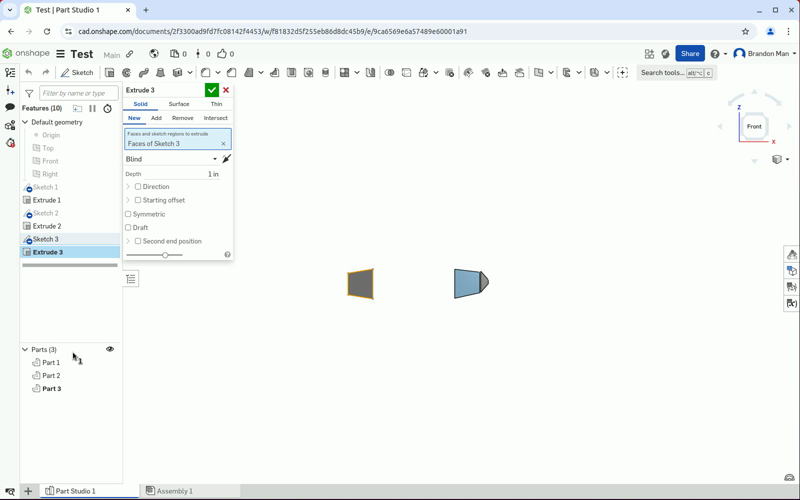
mouse_move(143, 106)
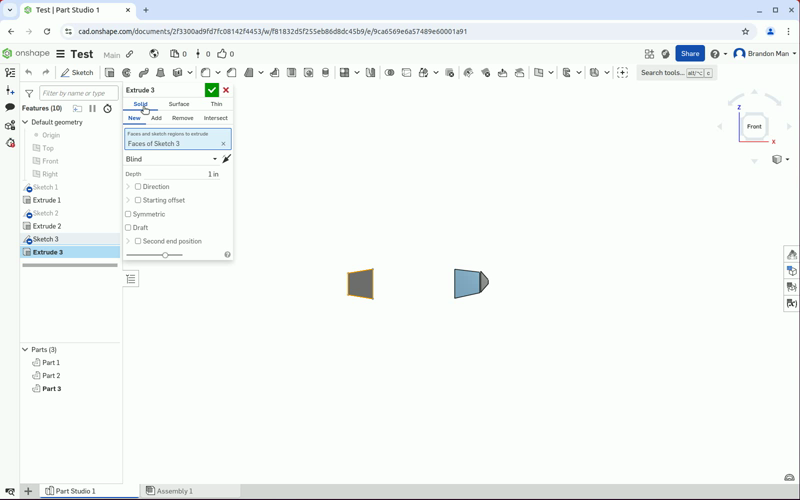
click(143, 106)
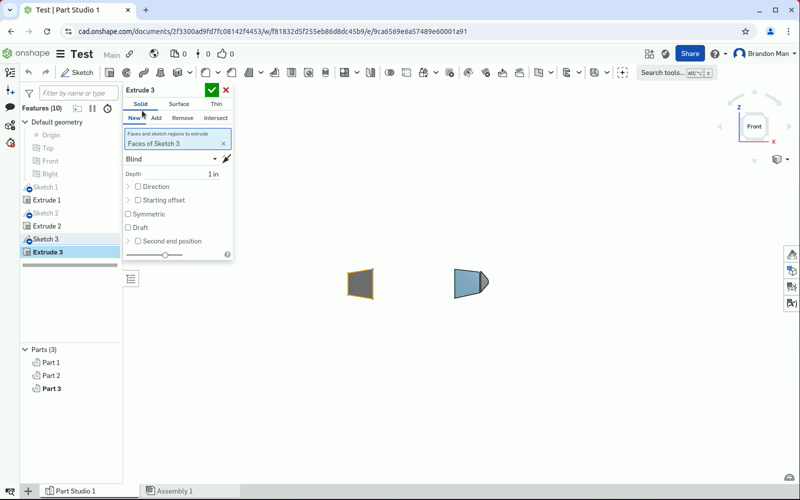
mouse_move(137, 120)
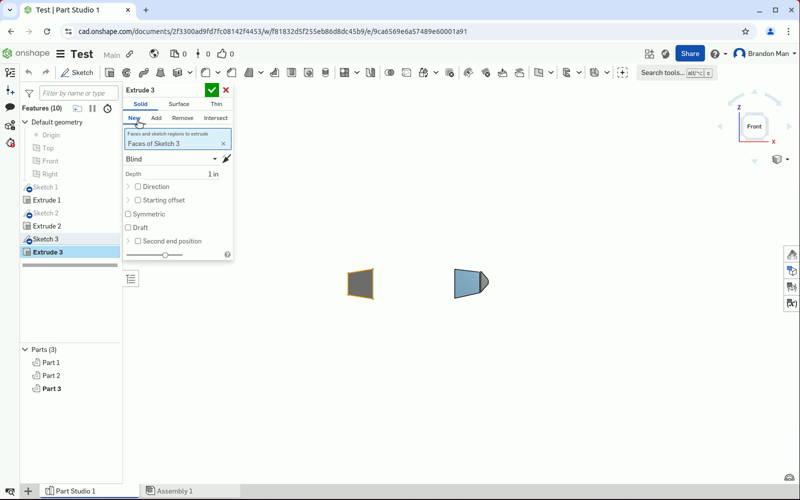
click(137, 120)
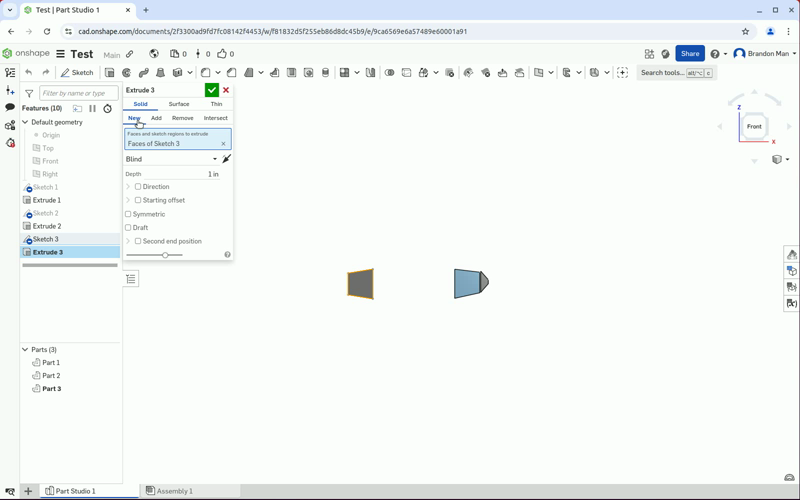
key(tab, 4)
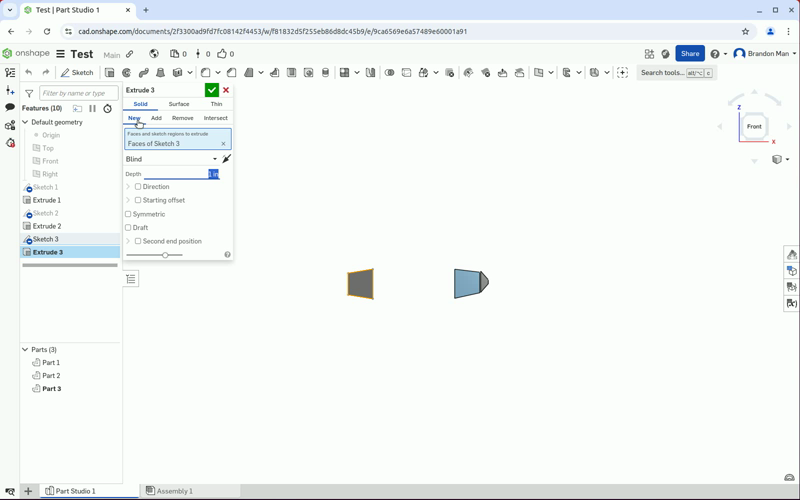
text(-0.241)
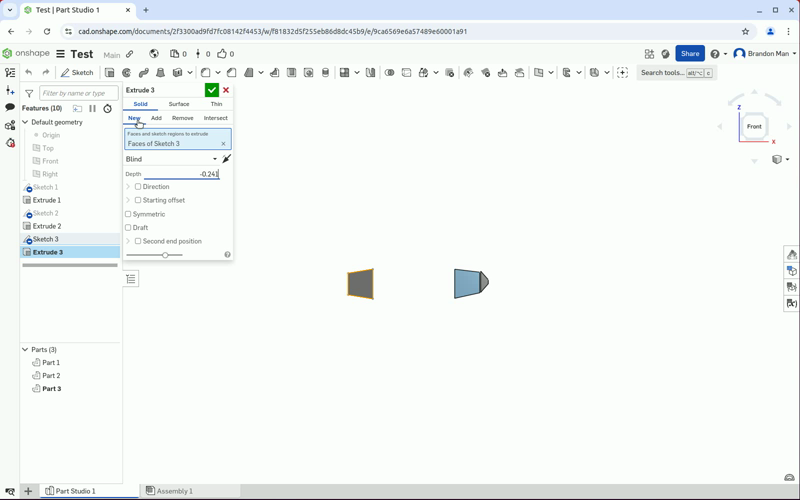
key(enter)
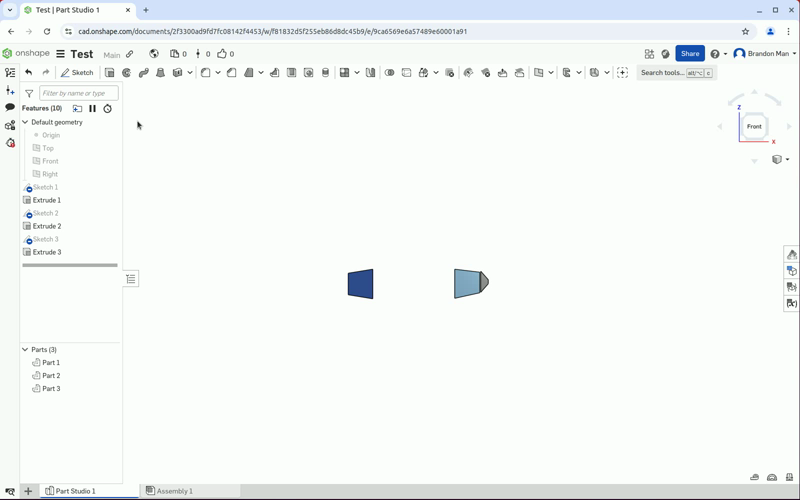
key(shift+h)
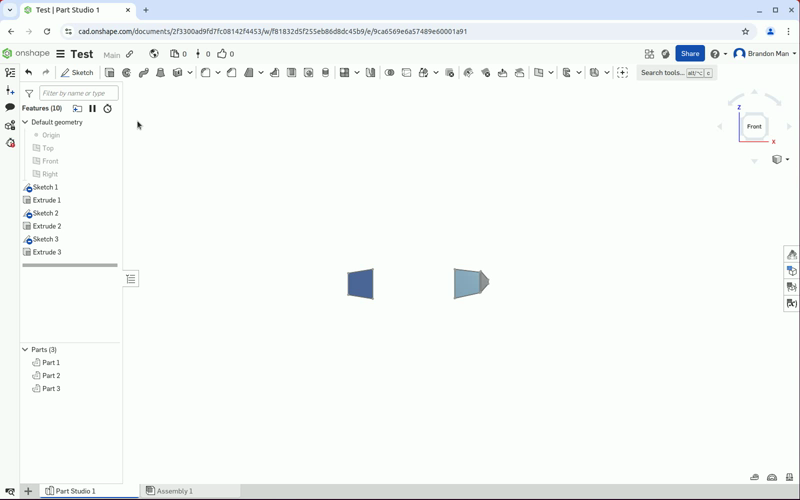
key(shift+h)
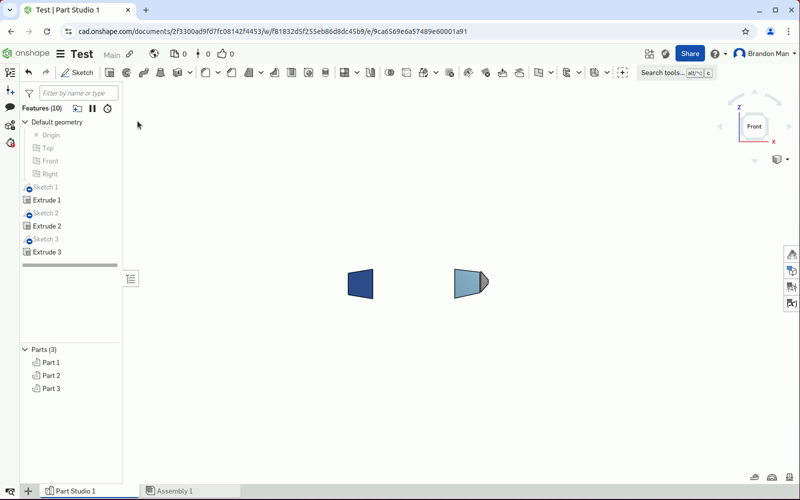
mouse_move(73, 189)
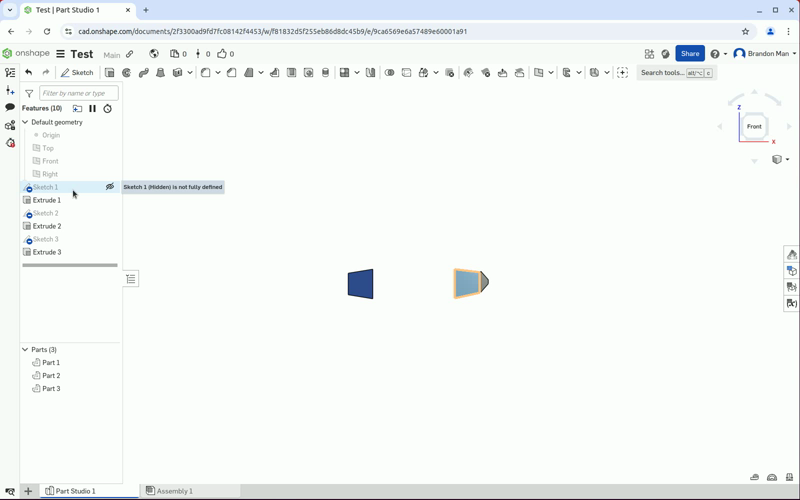
click(73, 189)
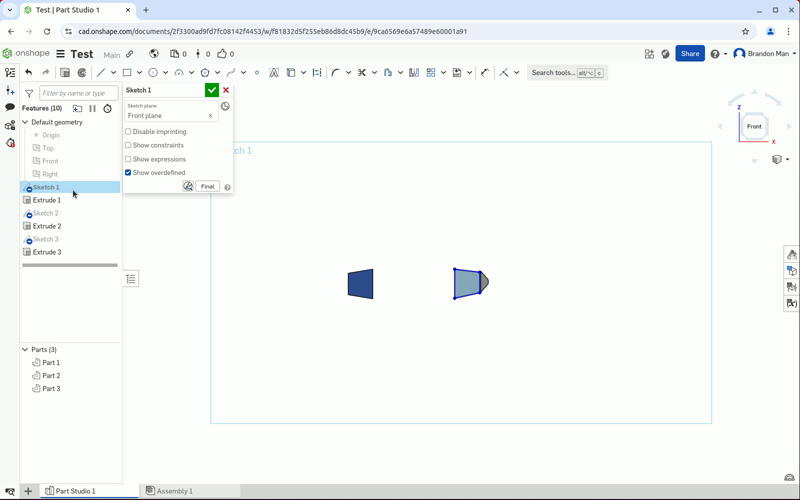
mouse_move(229, 92)
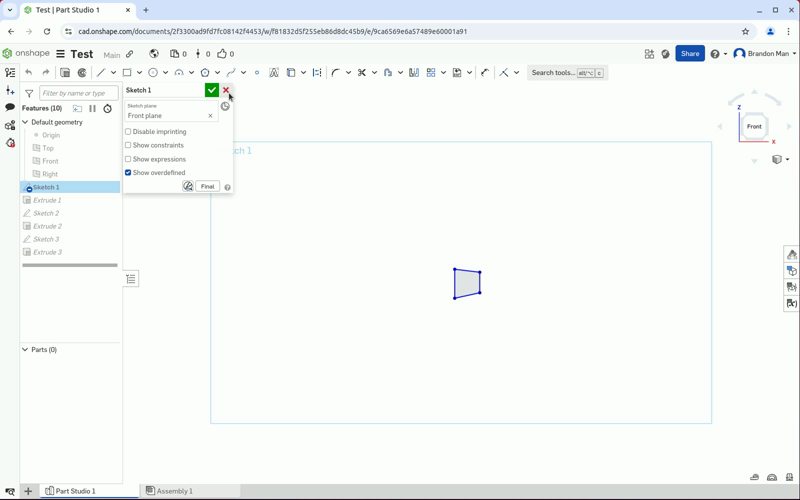
click(229, 92)
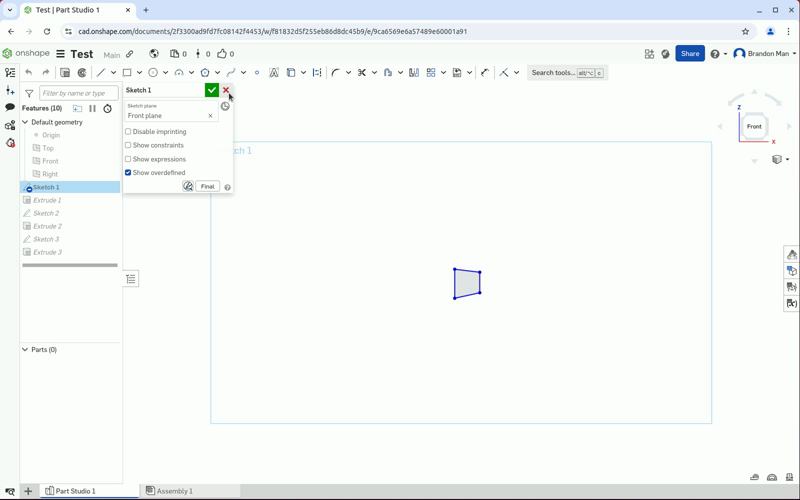
key(shift+s)
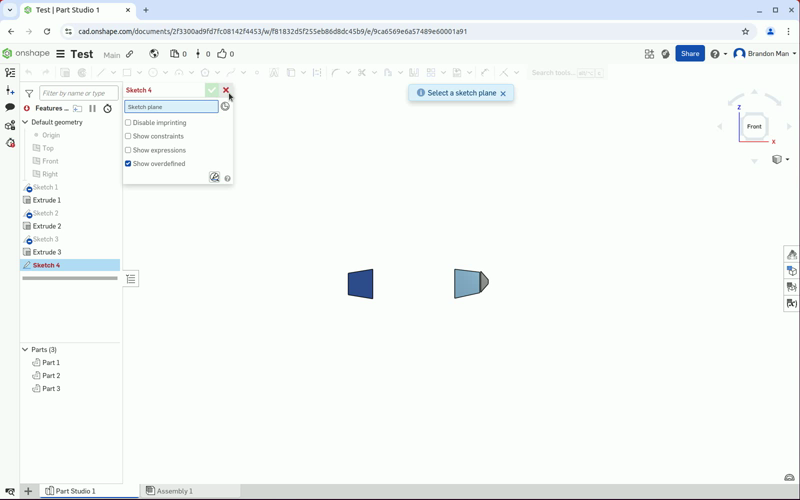
mouse_move(73, 163)
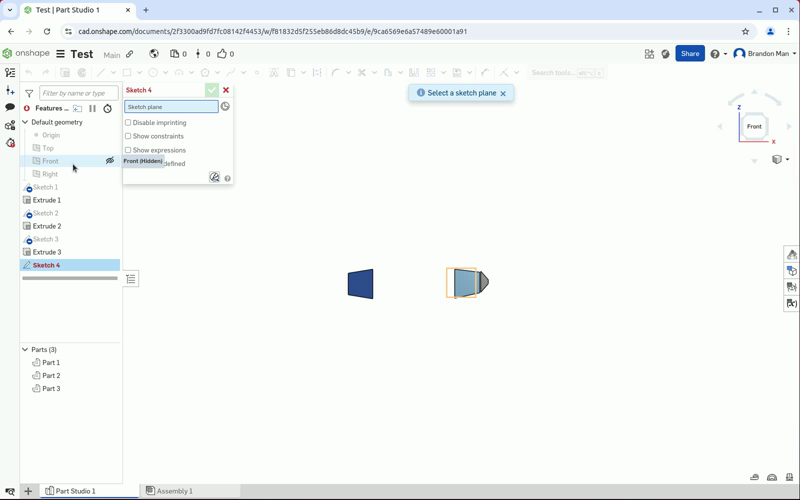
click(73, 163)
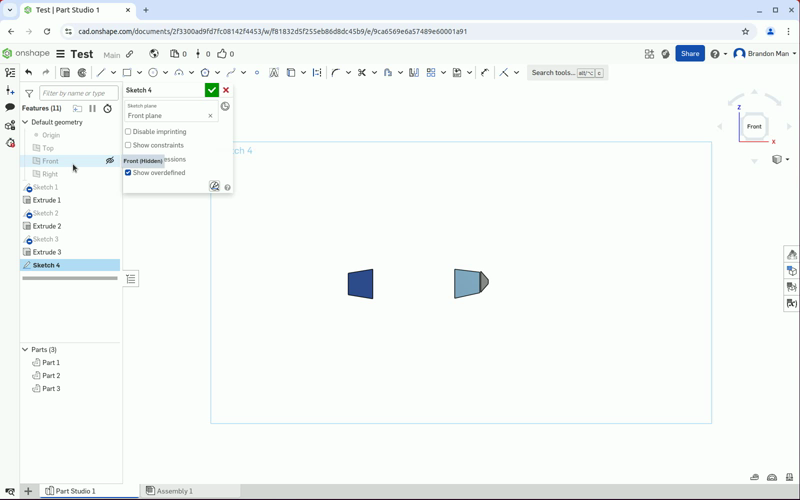
mouse_move(73, 352)
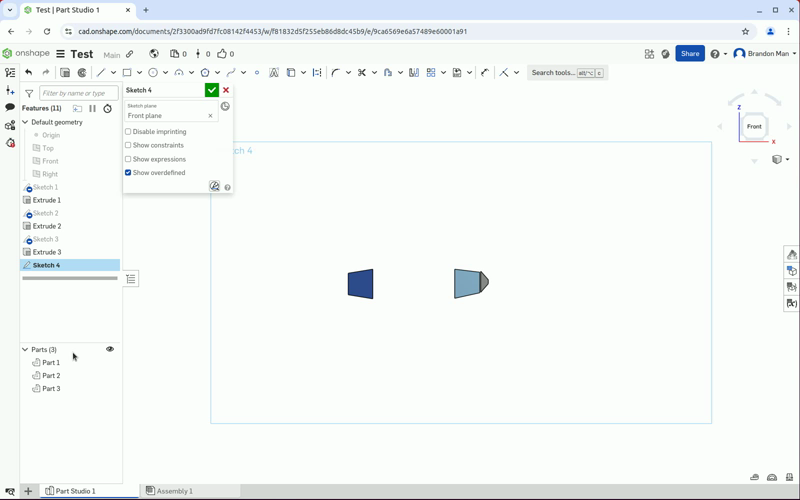
key(y)
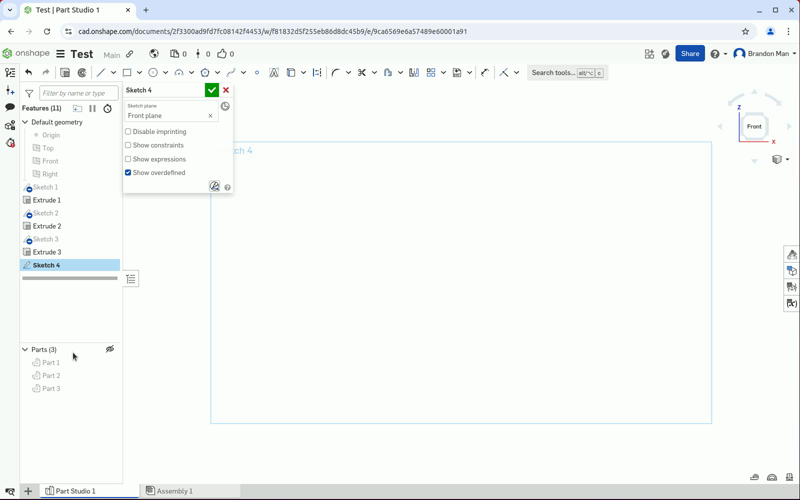
key(l)
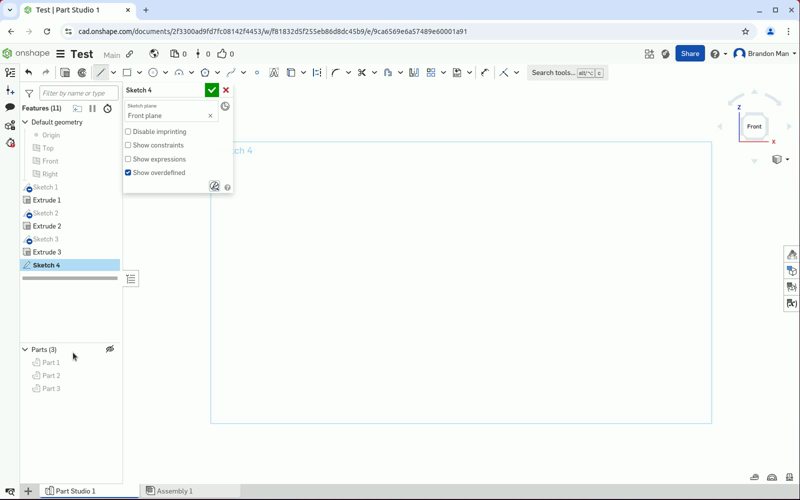
key_down(shift)
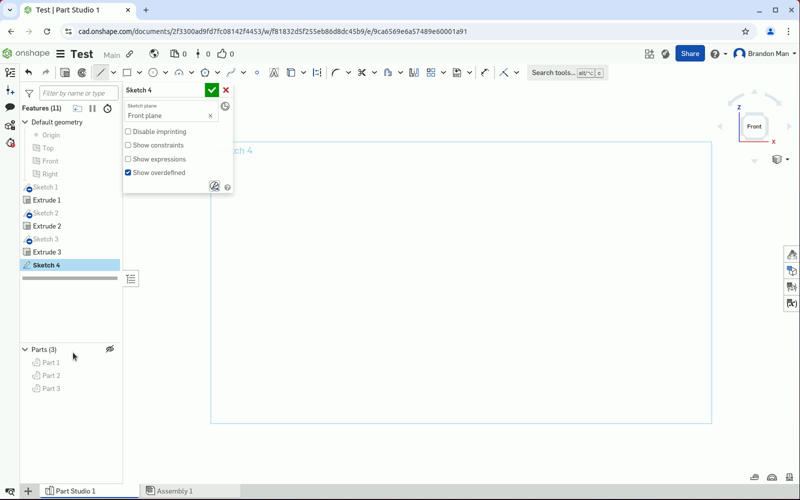
mouse_move(374, 298)
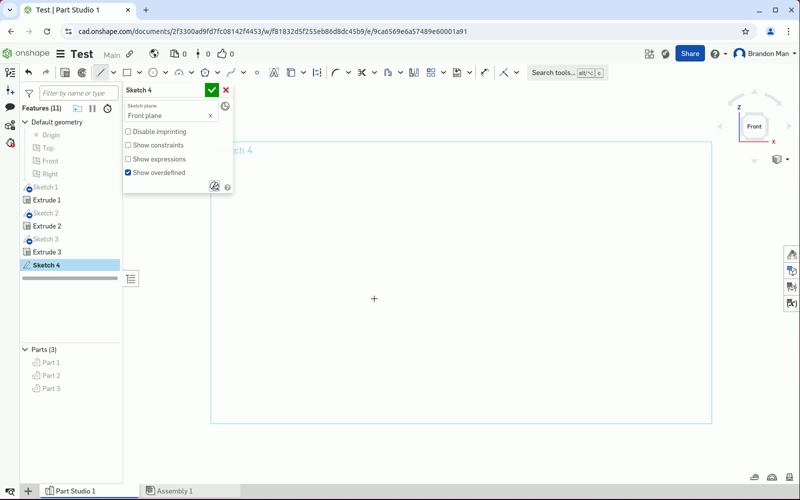
click(374, 298)
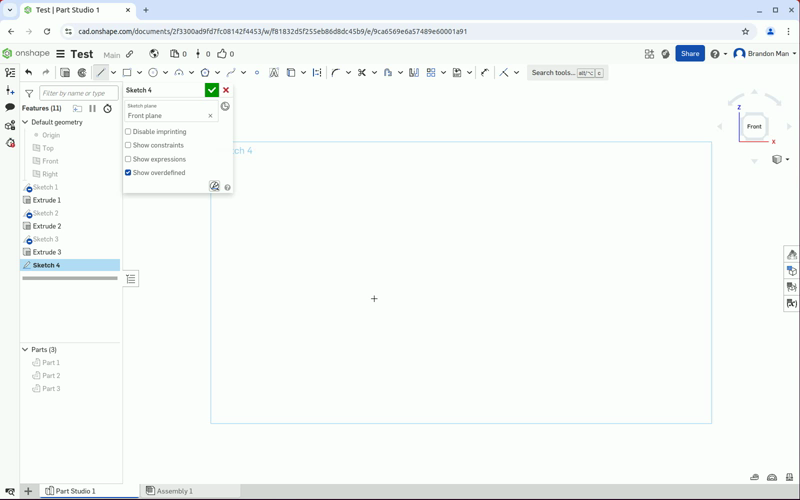
key_up(shift)
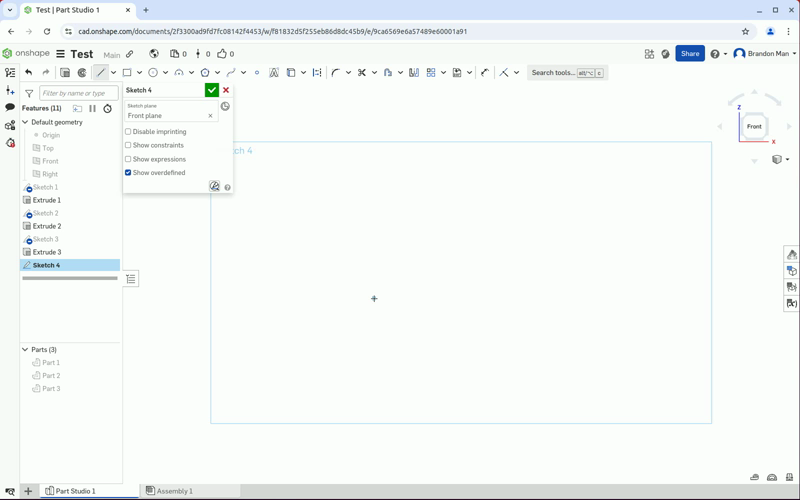
key_down(shift)
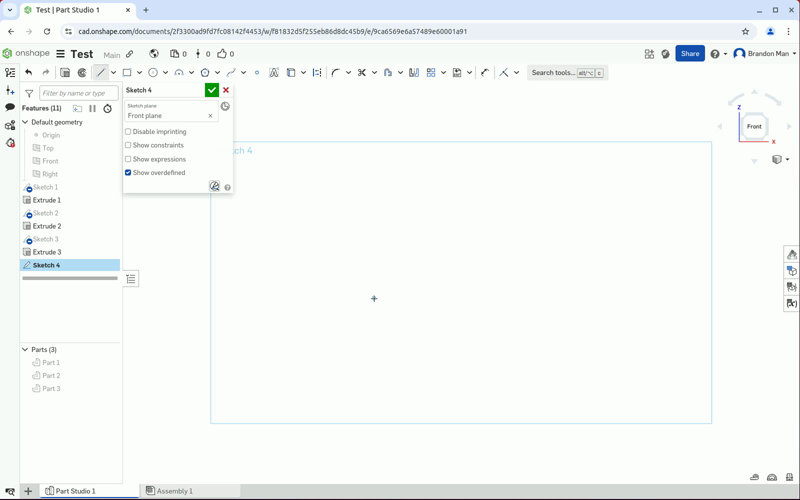
mouse_move(404, 298)
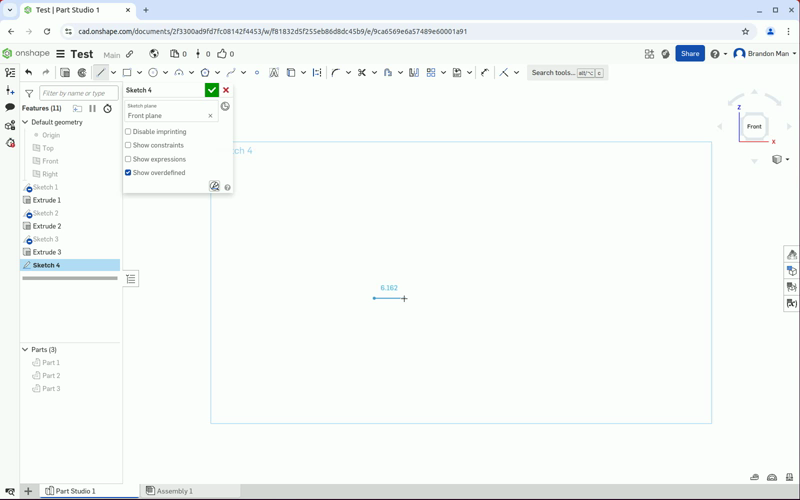
mouse_move(399, 298)
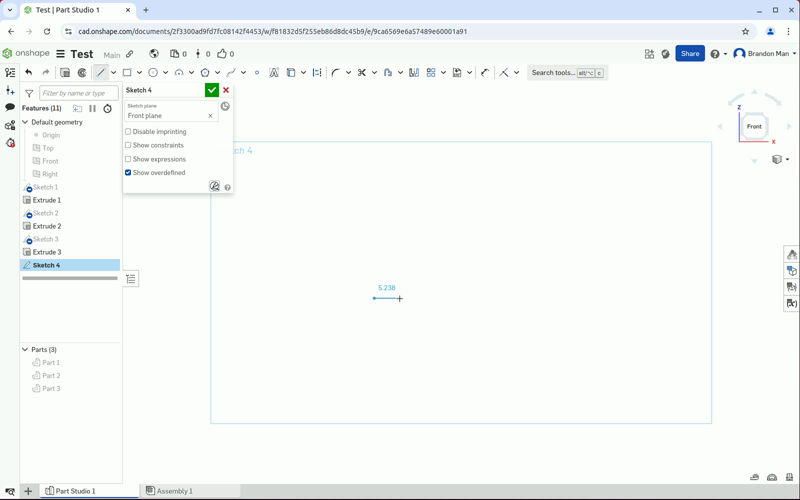
click(399, 298)
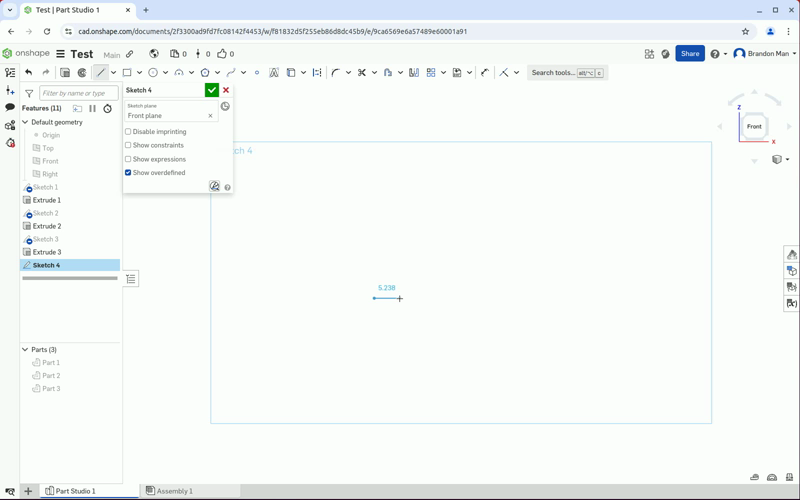
key_up(shift)
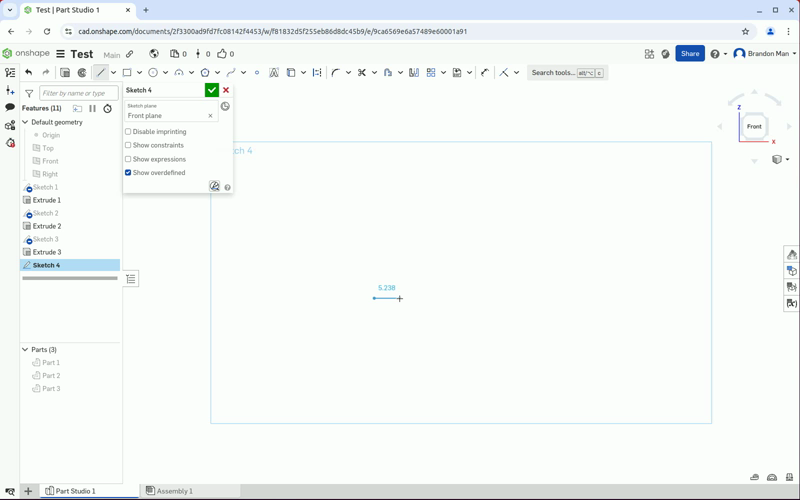
key_down(shift)
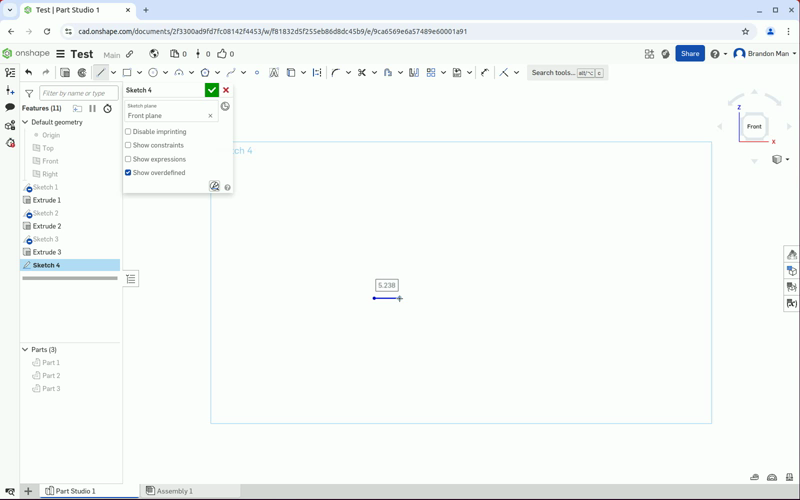
mouse_move(429, 298)
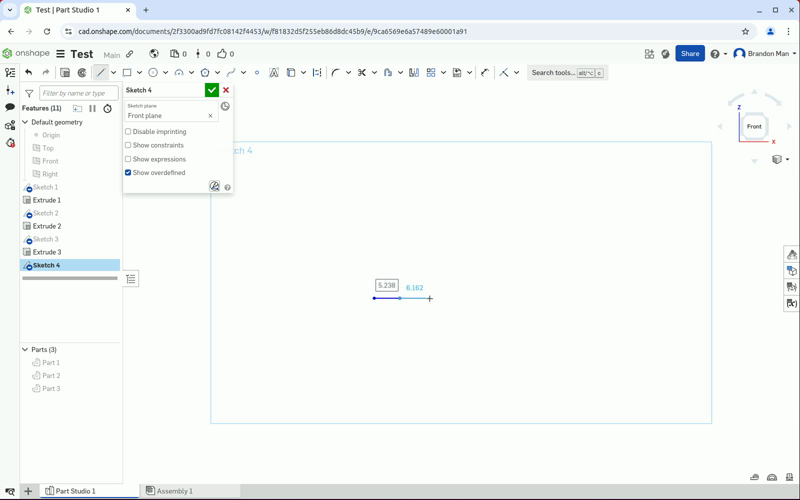
mouse_move(399, 267)
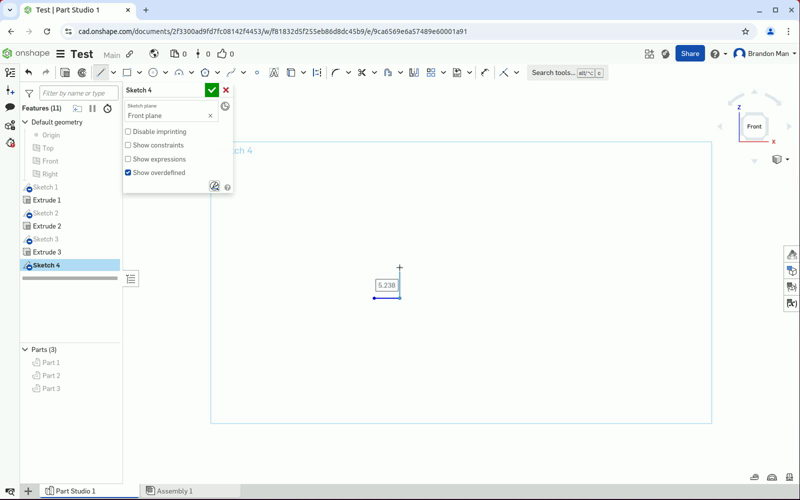
click(399, 267)
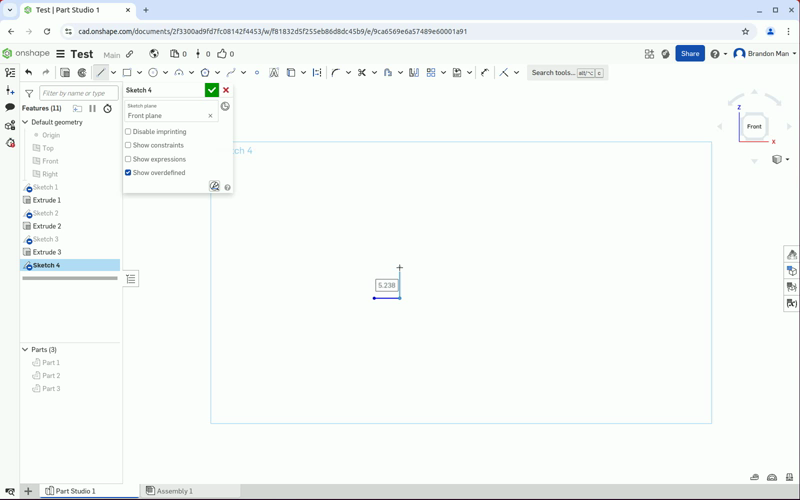
key_up(shift)
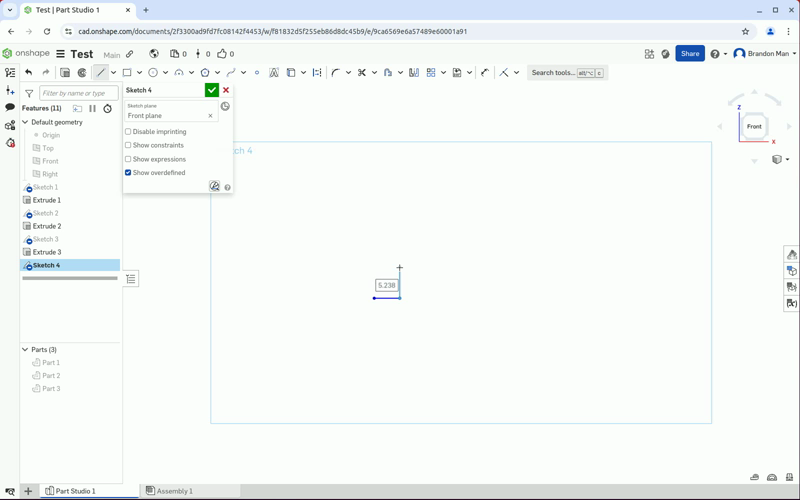
key_down(shift)
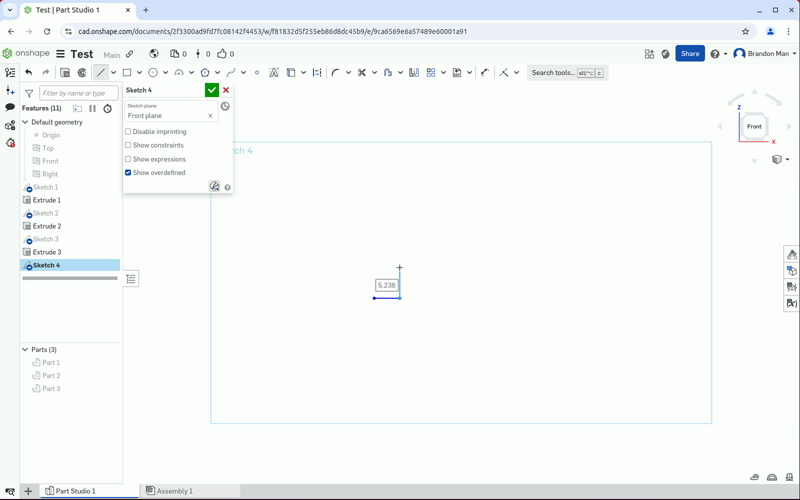
mouse_move(429, 267)
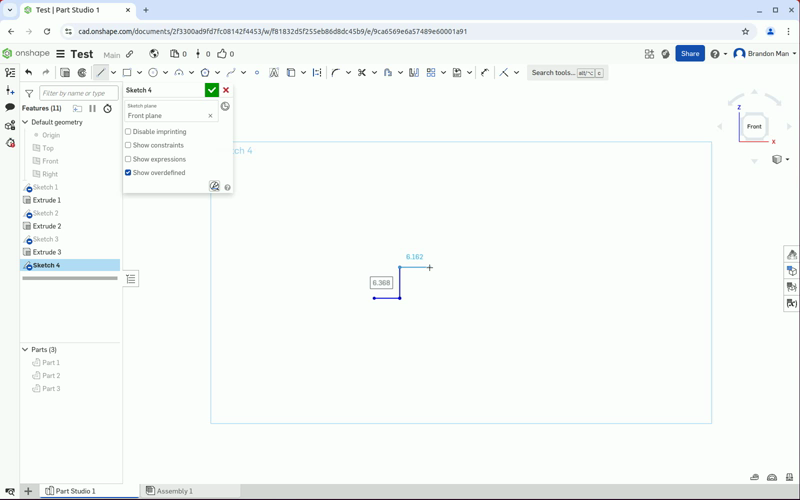
mouse_move(381, 267)
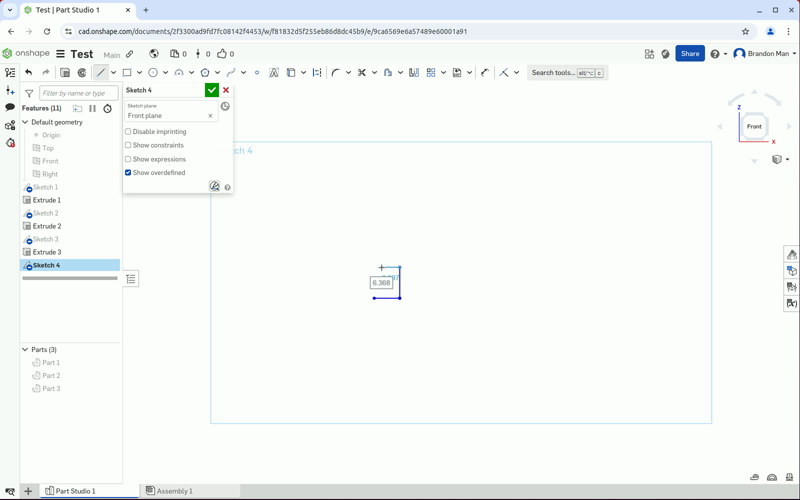
click(381, 267)
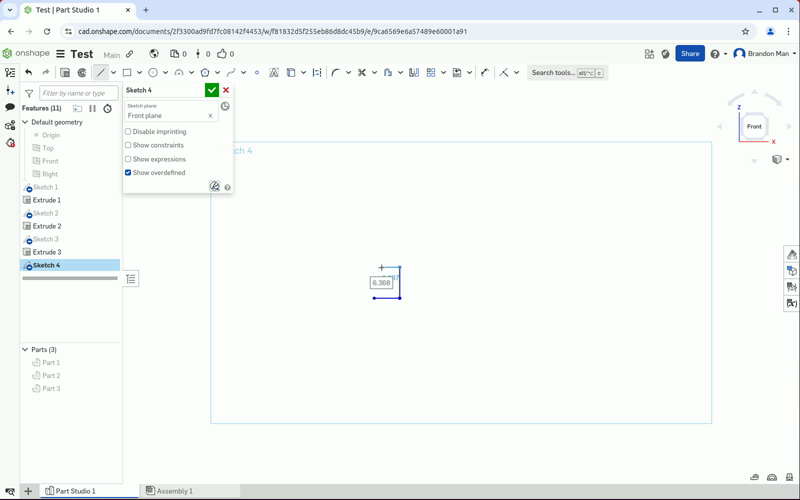
key_up(shift)
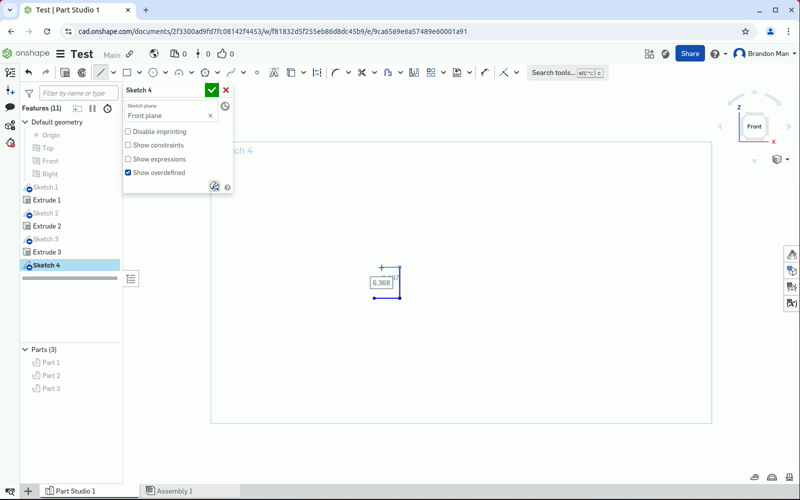
key_down(shift)
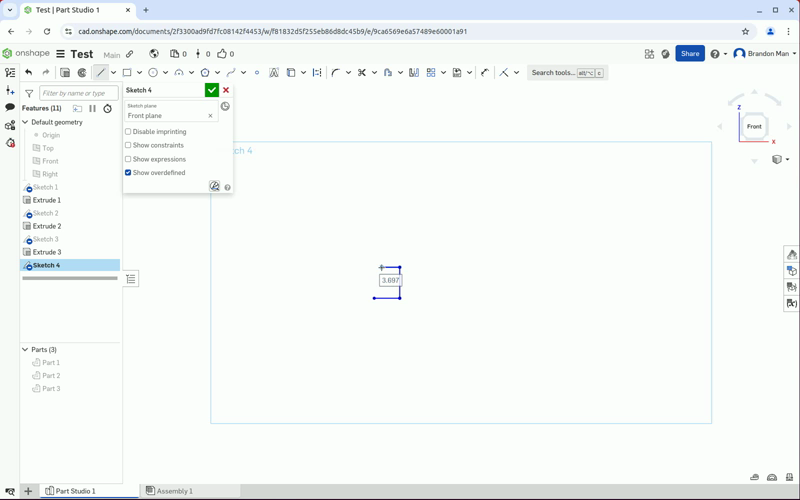
mouse_move(411, 267)
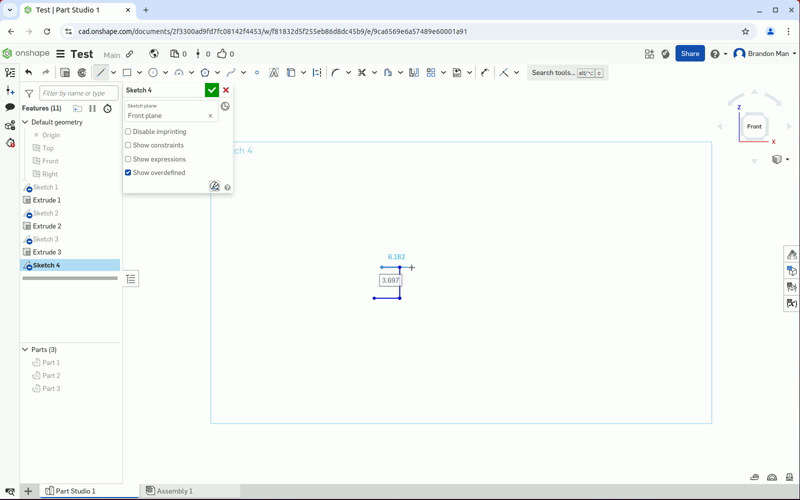
mouse_move(374, 267)
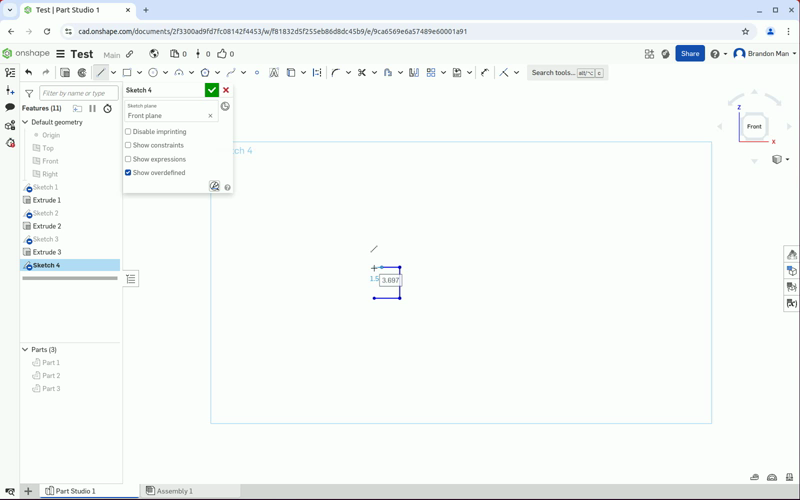
click(374, 267)
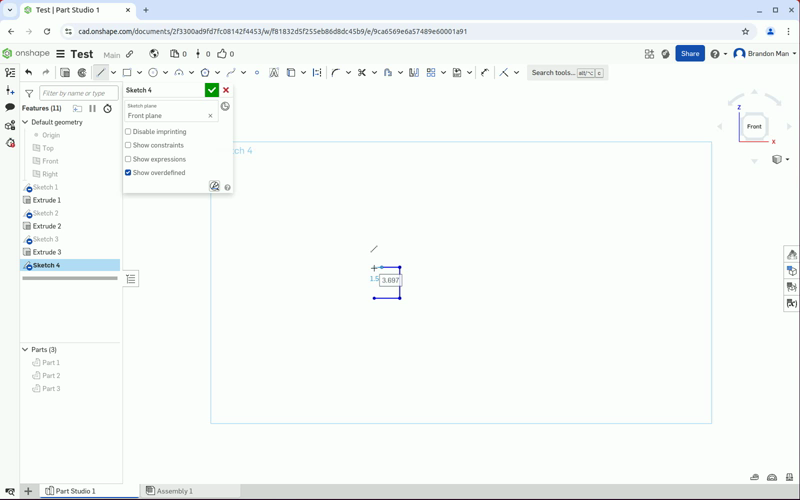
key_up(shift)
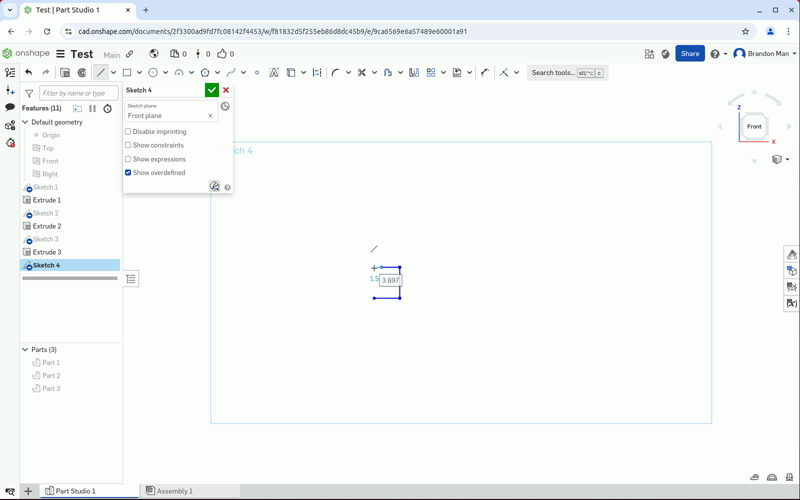
mouse_move(404, 267)
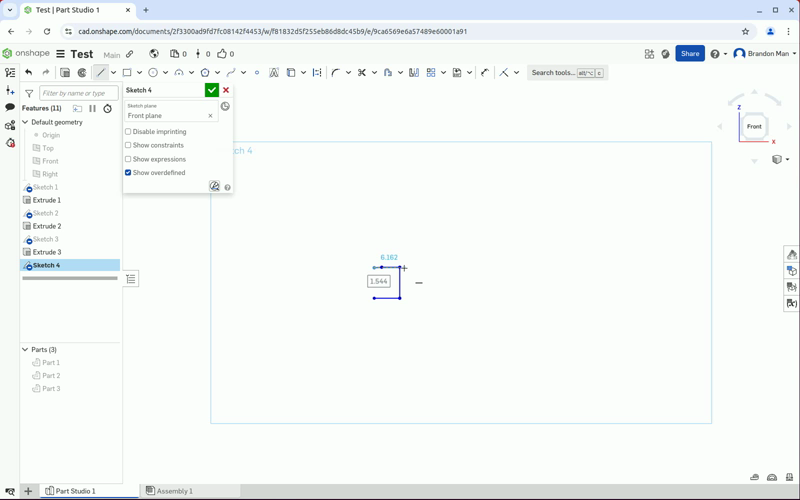
key_down(shift)
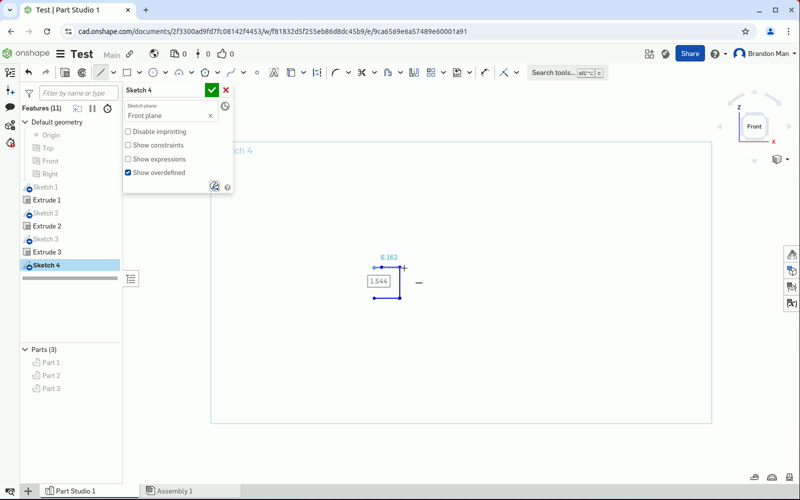
mouse_move(374, 298)
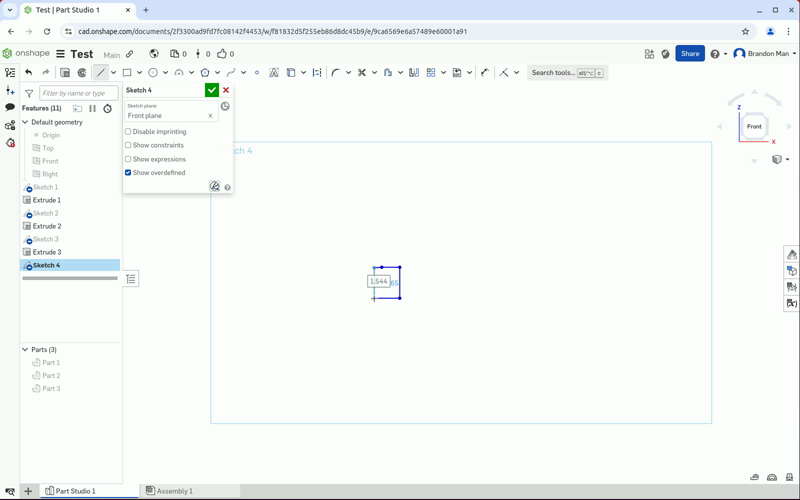
key_up(shift)
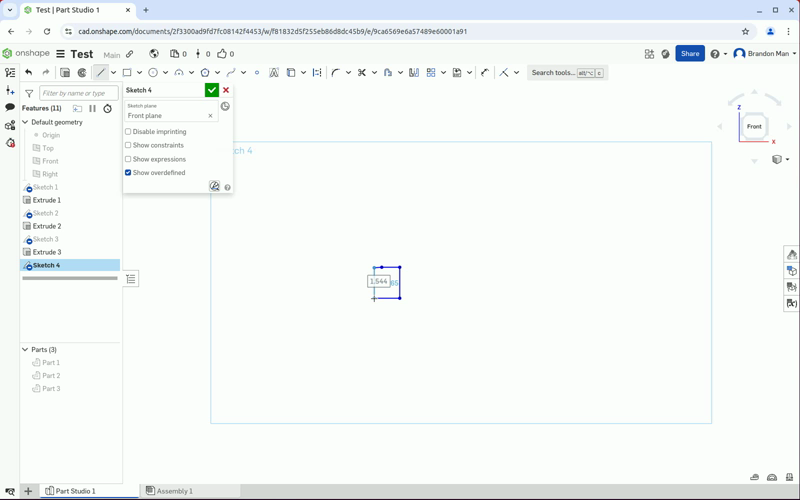
click(374, 298)
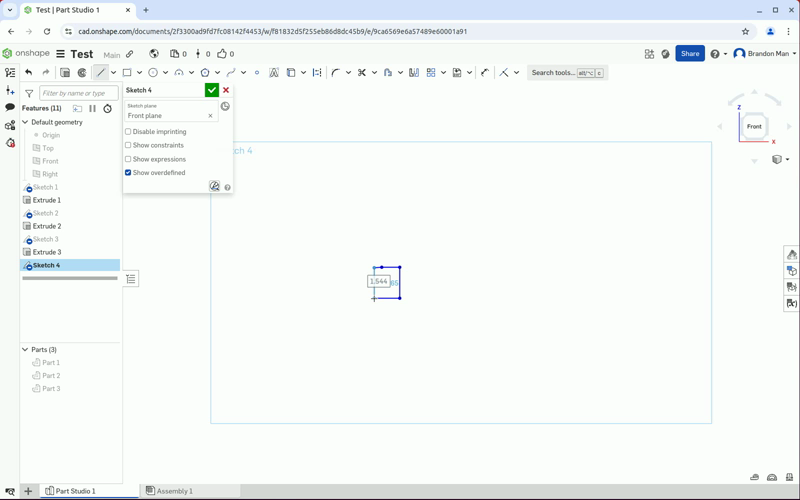
key(esc)
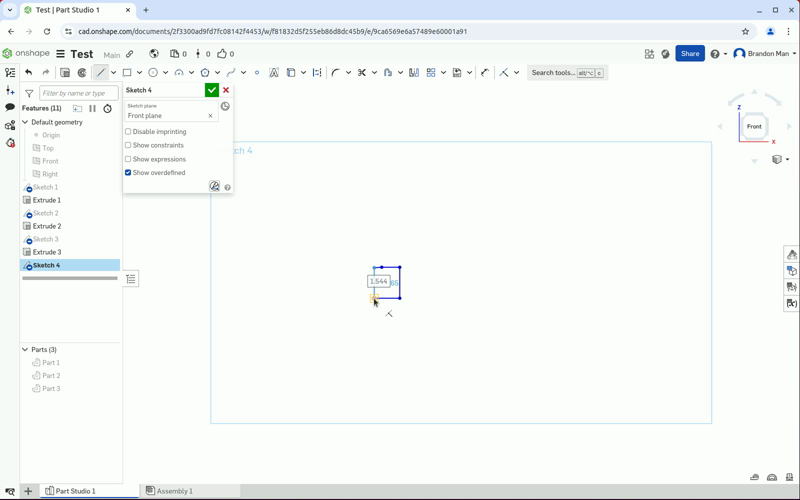
mouse_move(385, 295)
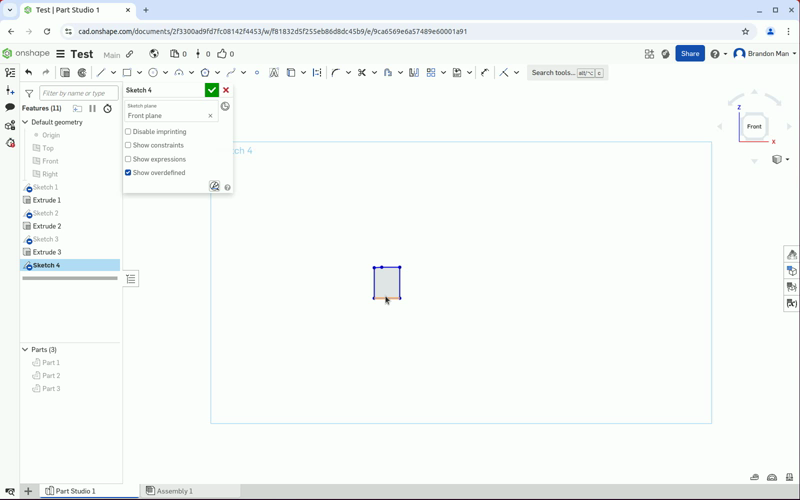
scroll(6)
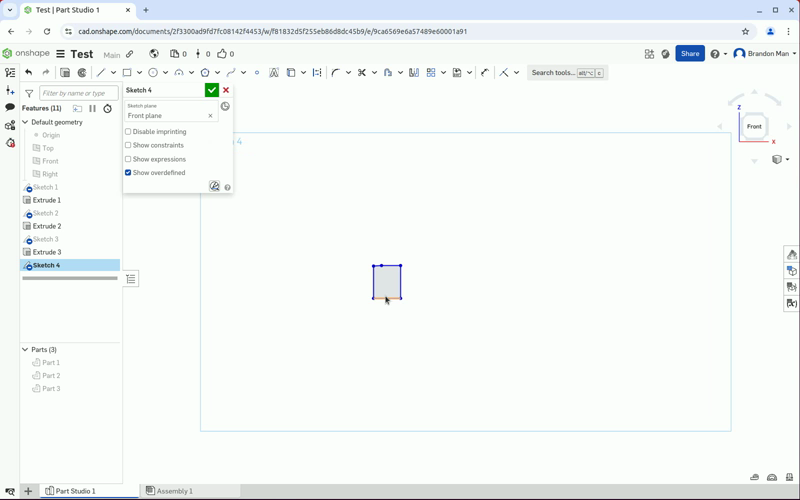
scroll(6)
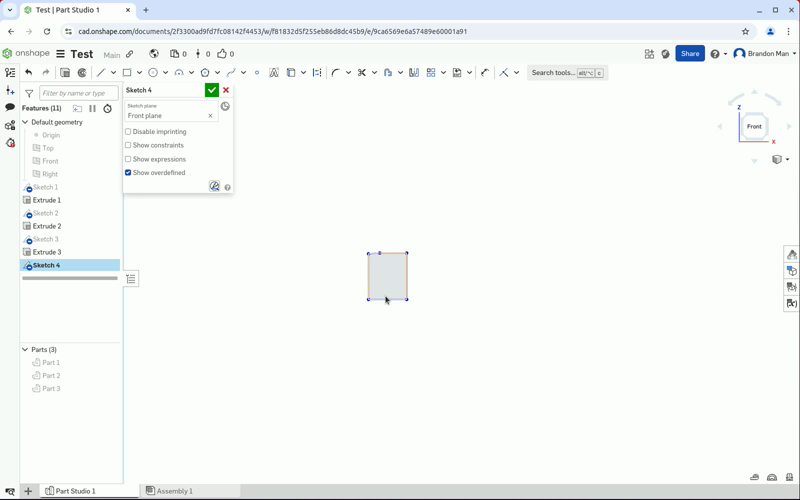
scroll(6)
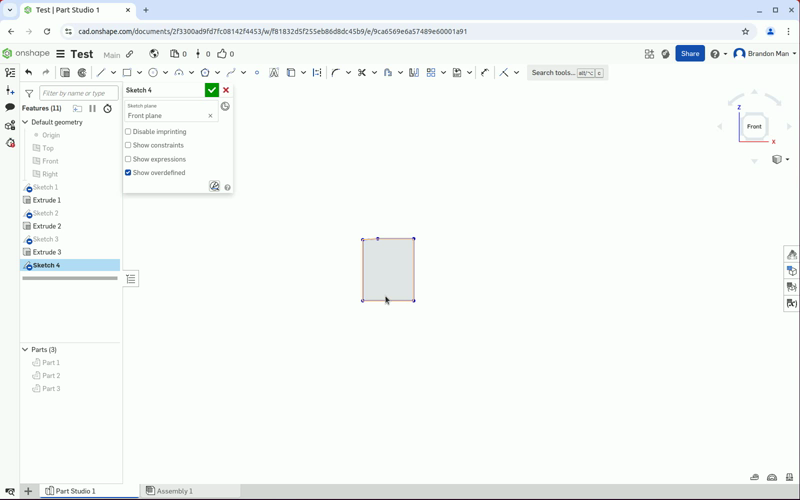
scroll(6)
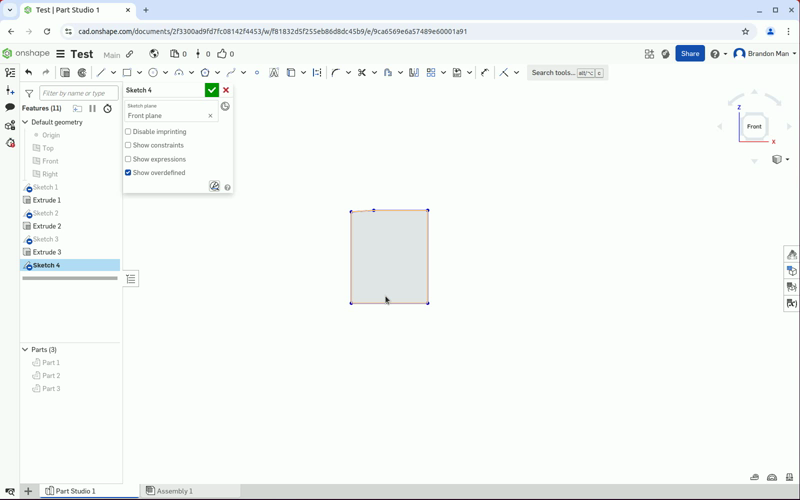
scroll(6)
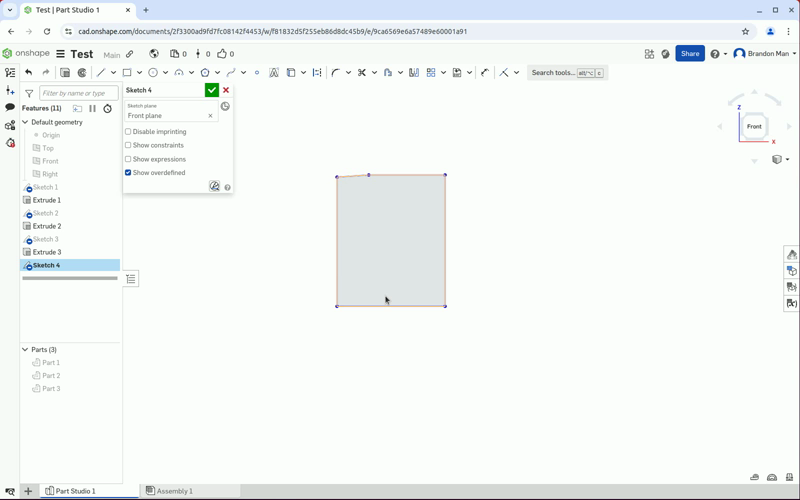
scroll(6)
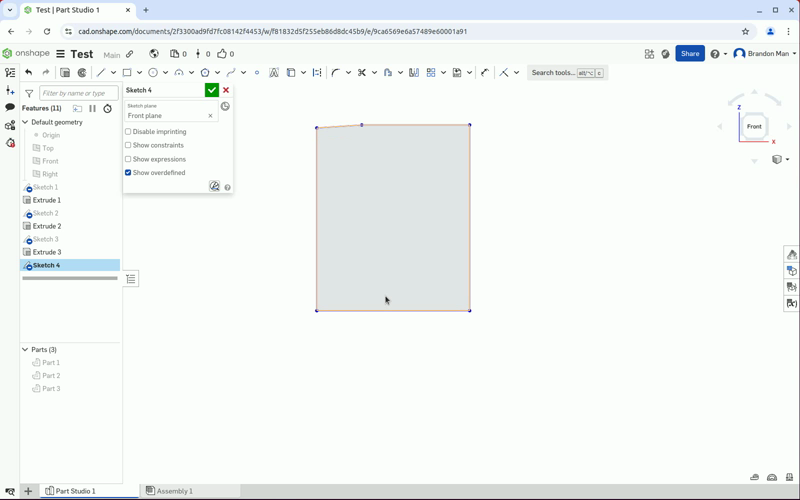
scroll(6)
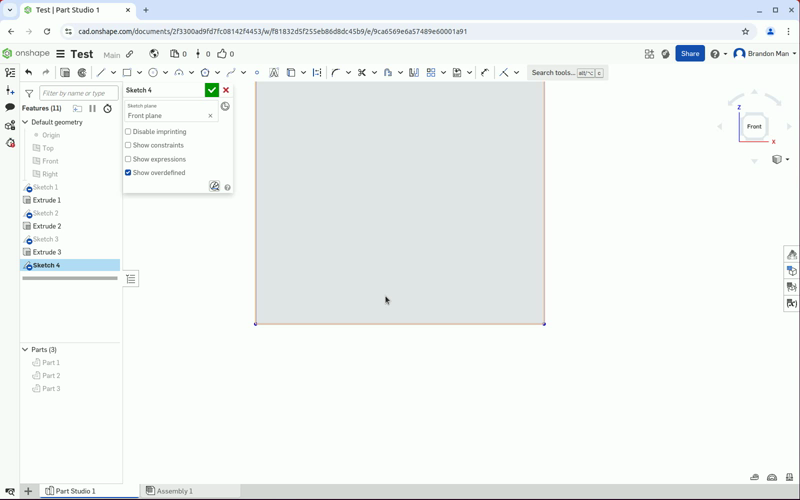
click(385, 295)
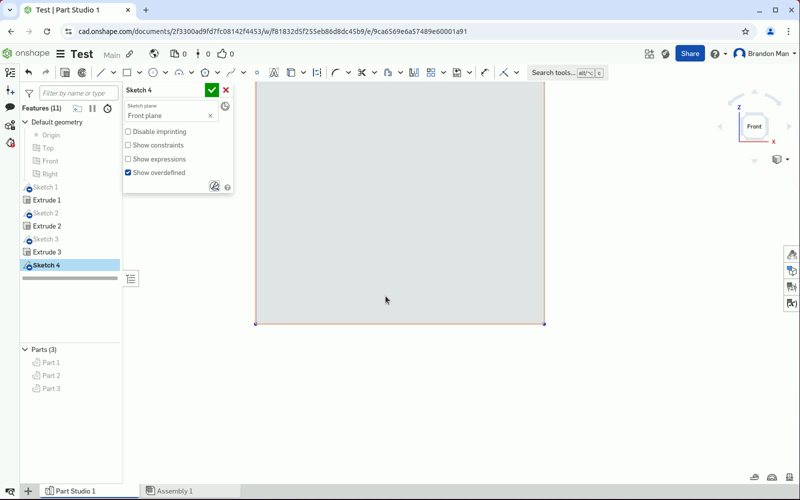
scroll(-6)
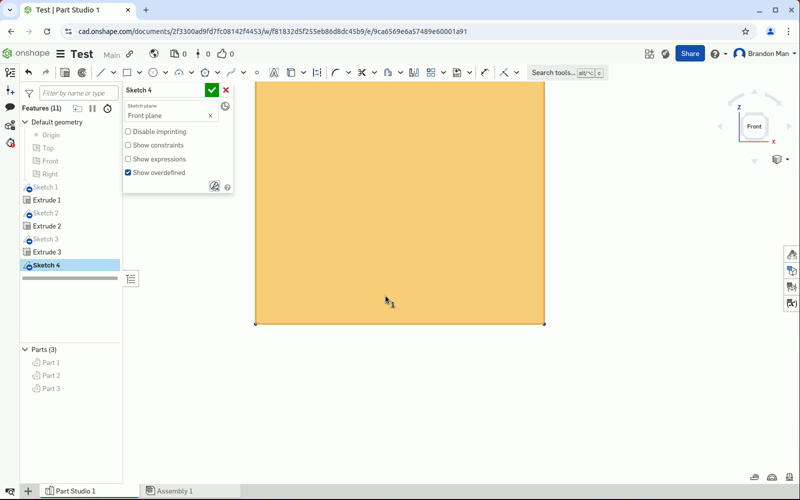
scroll(-6)
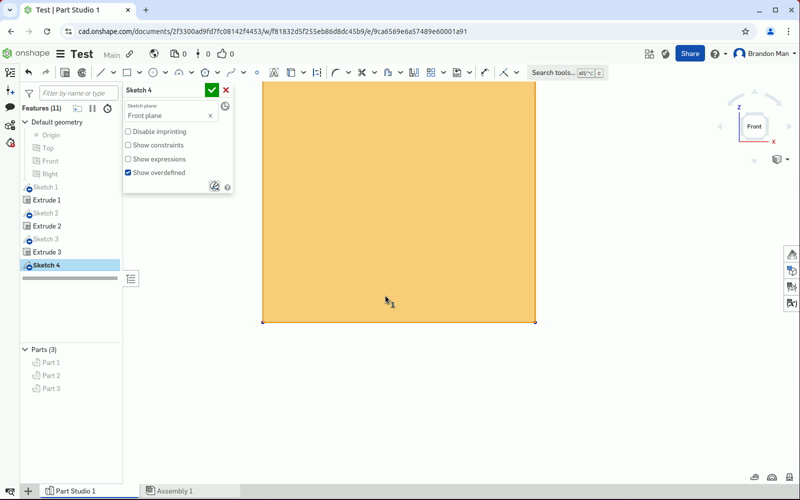
scroll(-6)
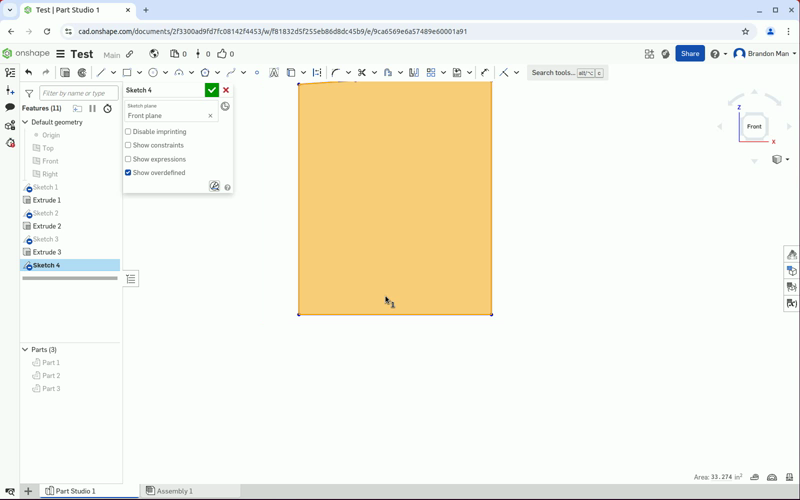
scroll(-6)
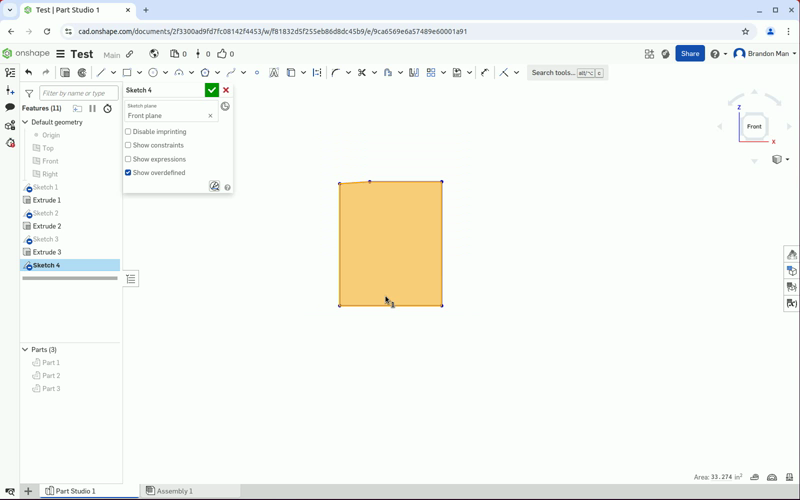
scroll(-6)
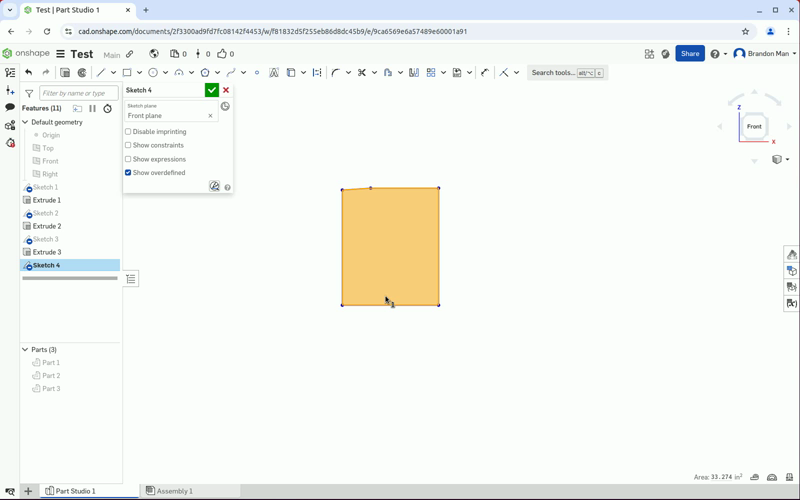
scroll(-6)
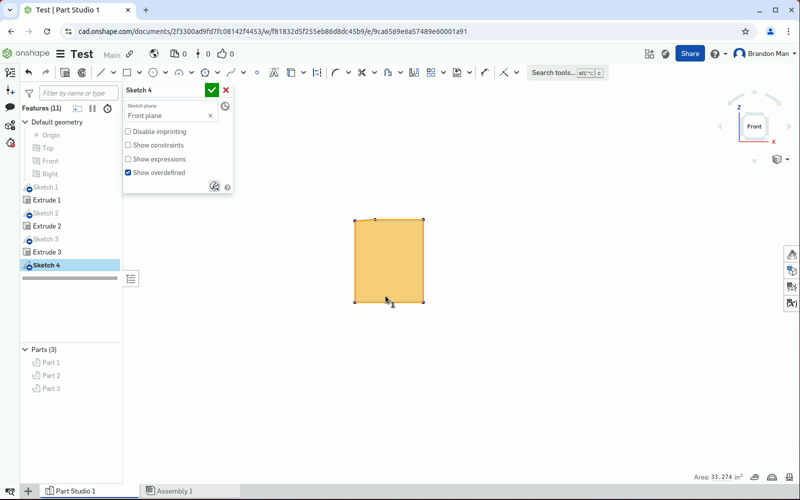
scroll(-6)
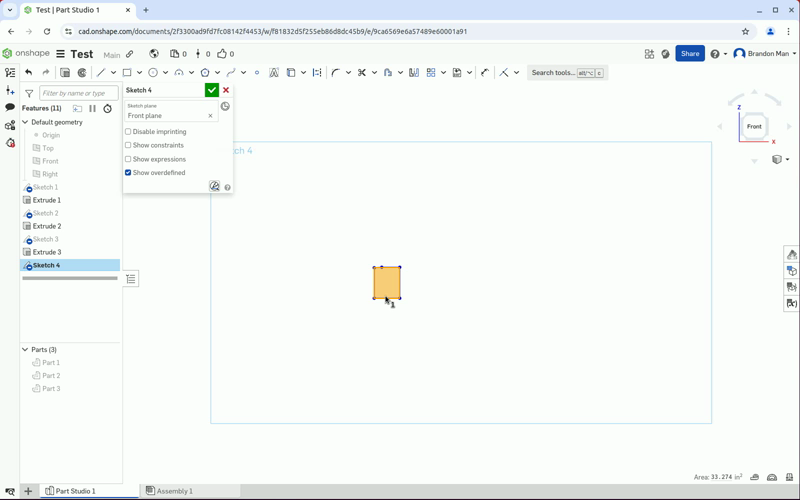
mouse_move(73, 352)
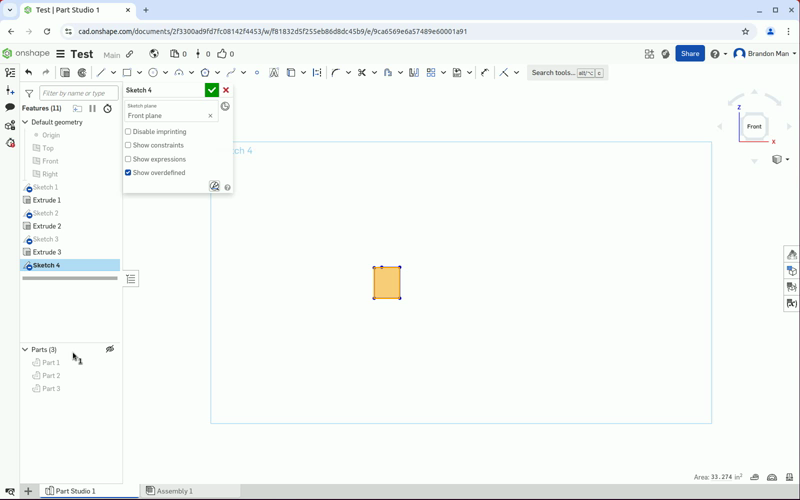
key(shift+y)
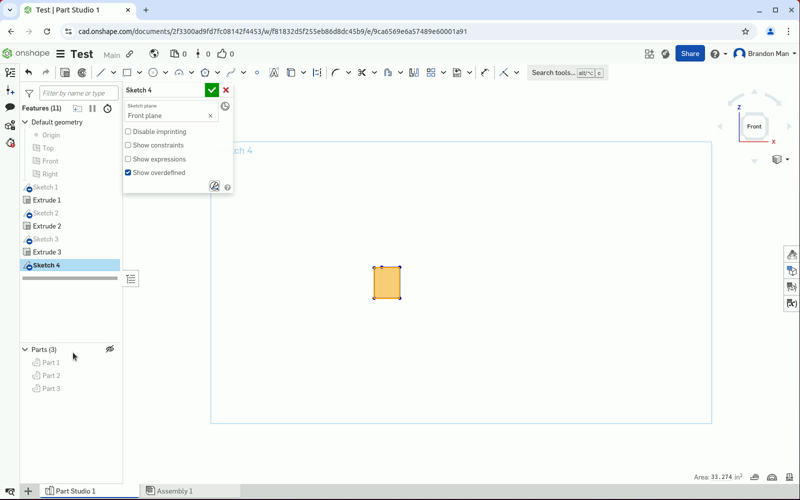
key(shift+e)
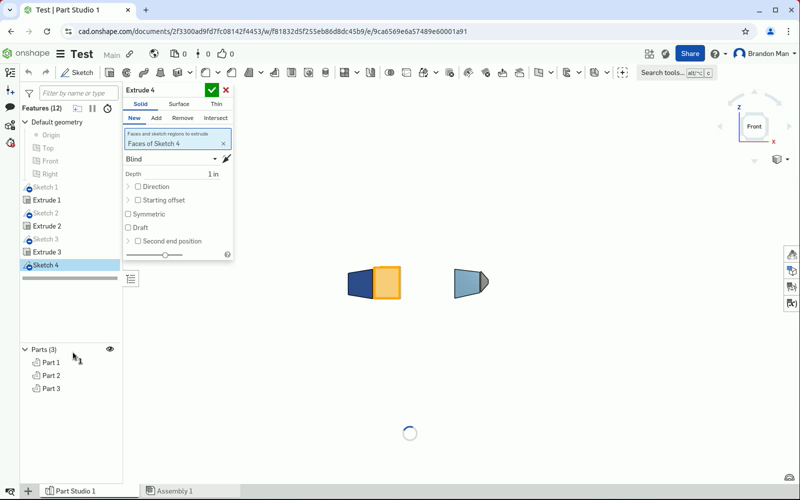
mouse_move(143, 106)
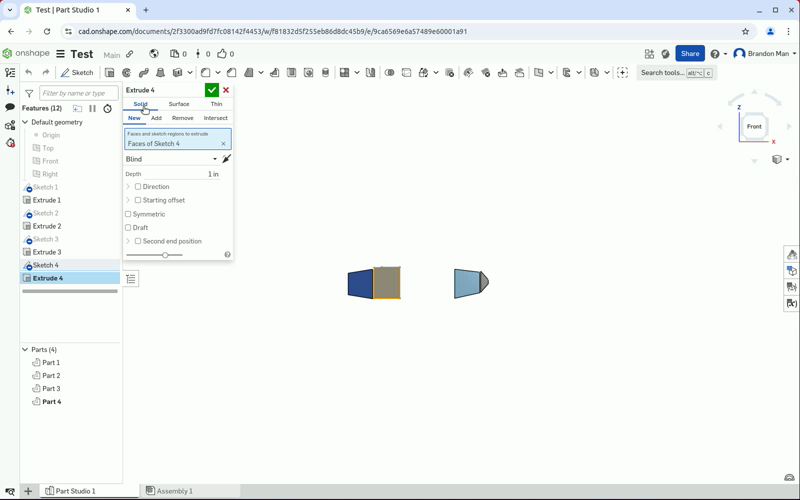
click(143, 106)
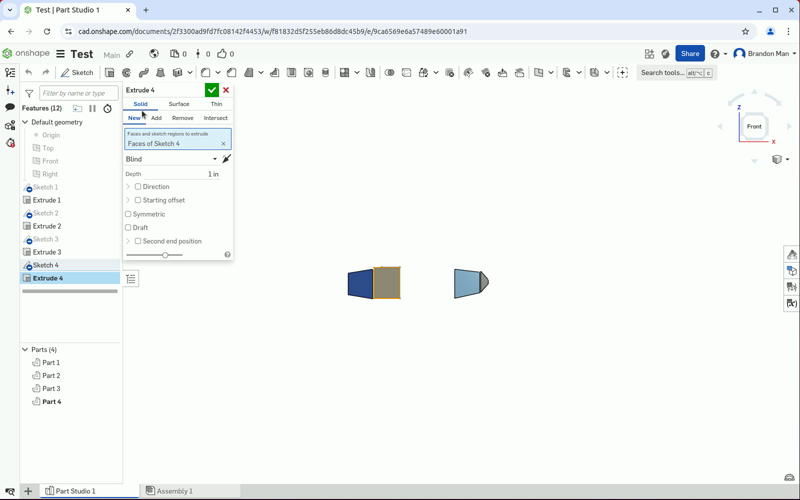
mouse_move(137, 120)
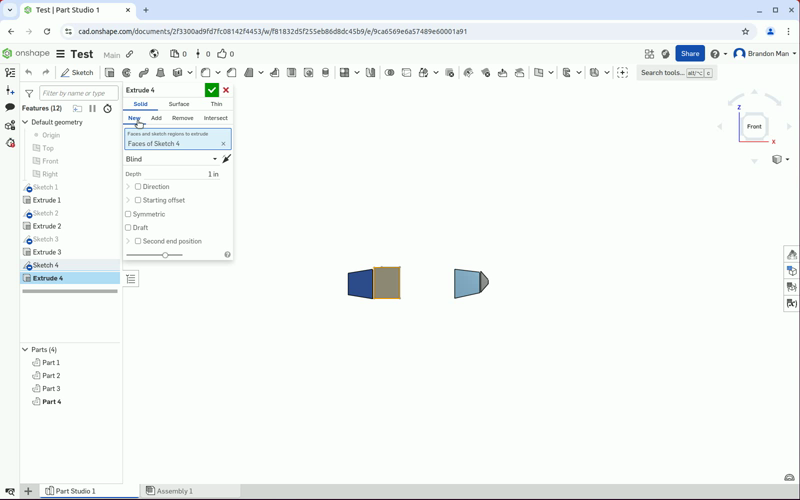
click(137, 120)
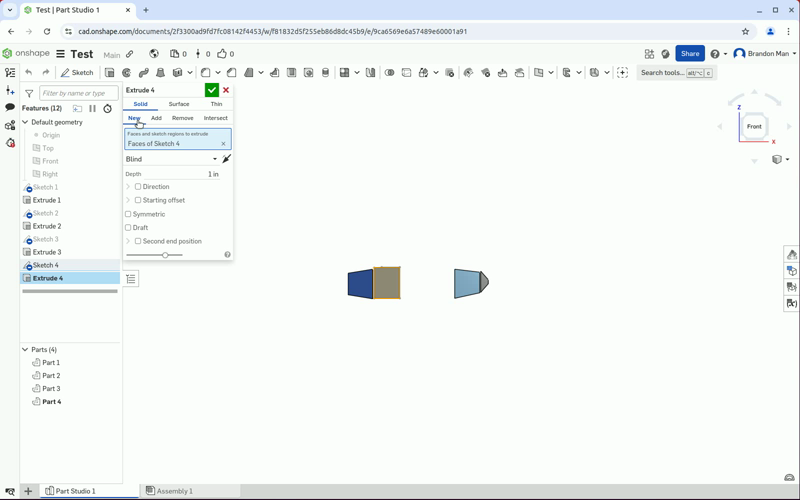
key(tab, 4)
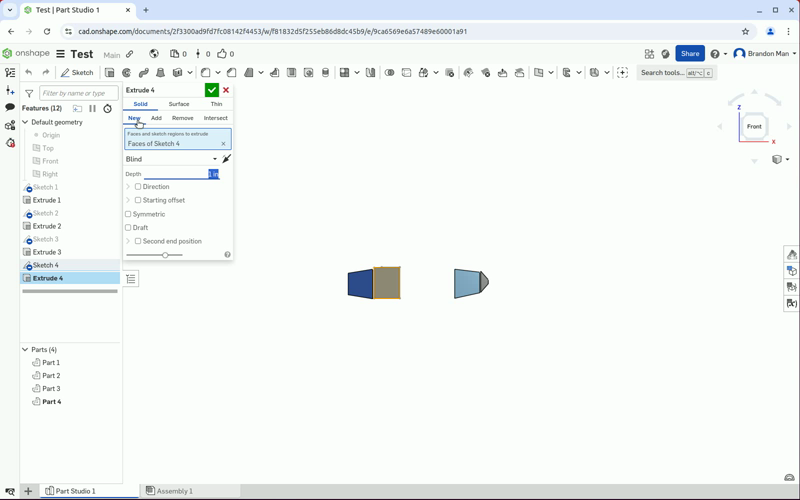
text(-0.241)
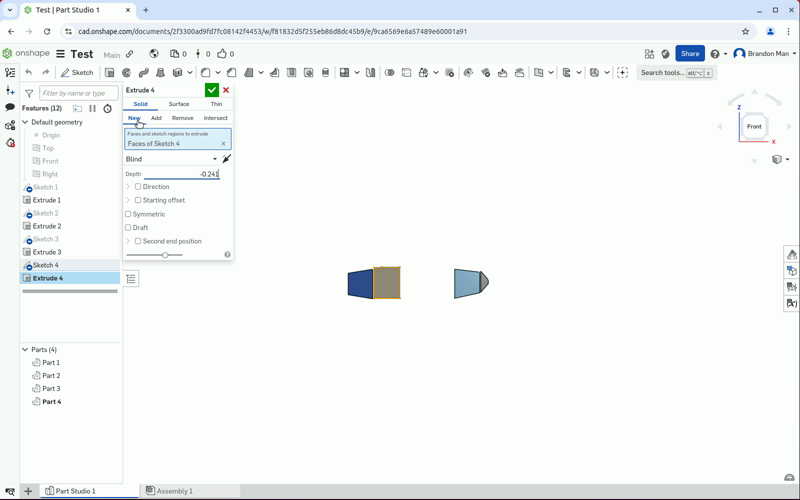
key(enter)
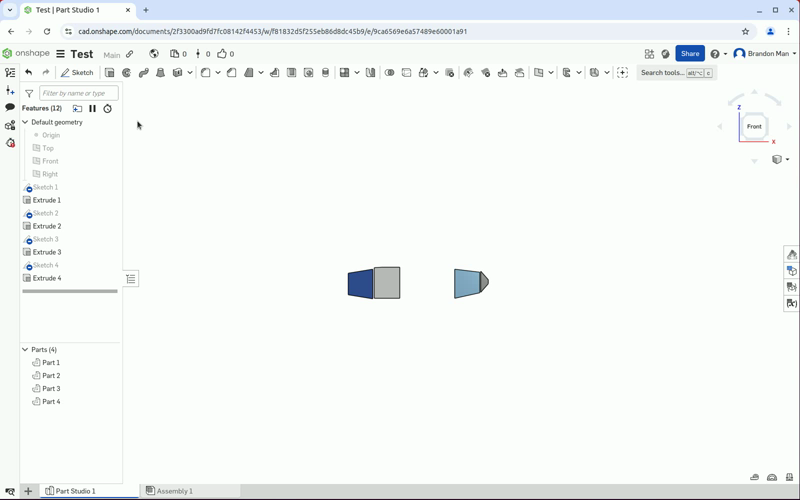
key(shift+h)
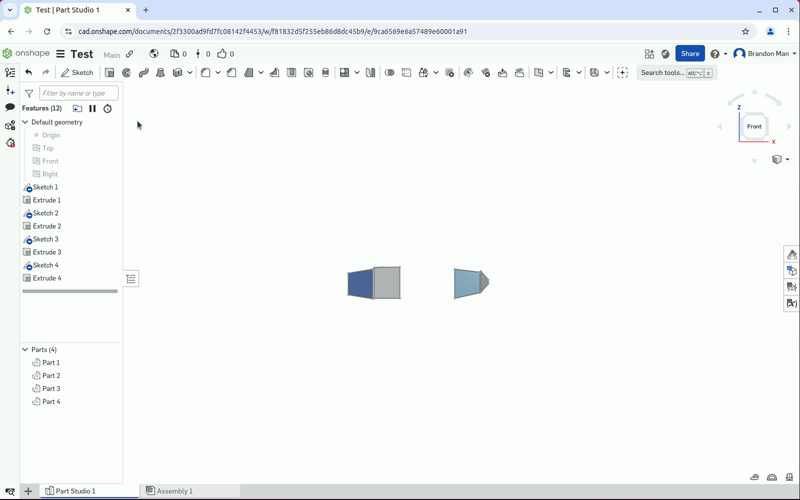
key(shift+h)
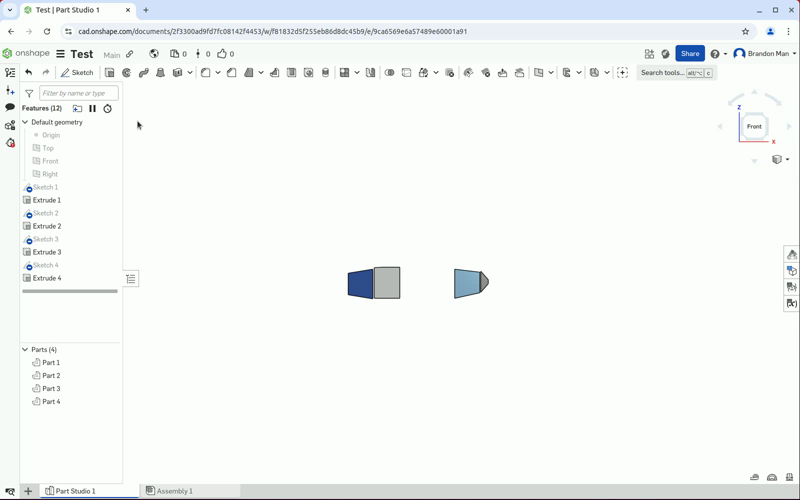
mouse_move(73, 189)
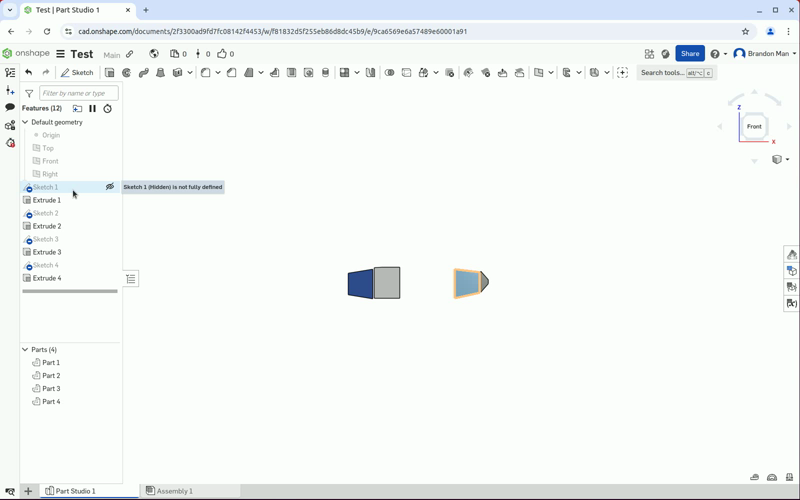
click(73, 189)
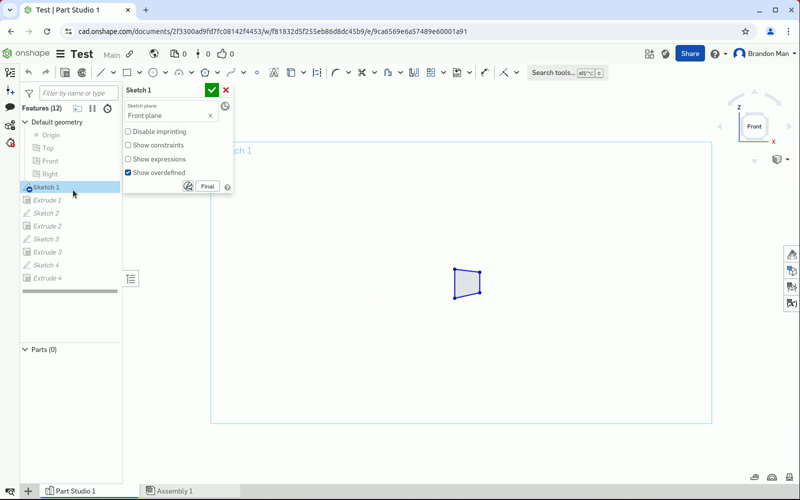
mouse_move(229, 92)
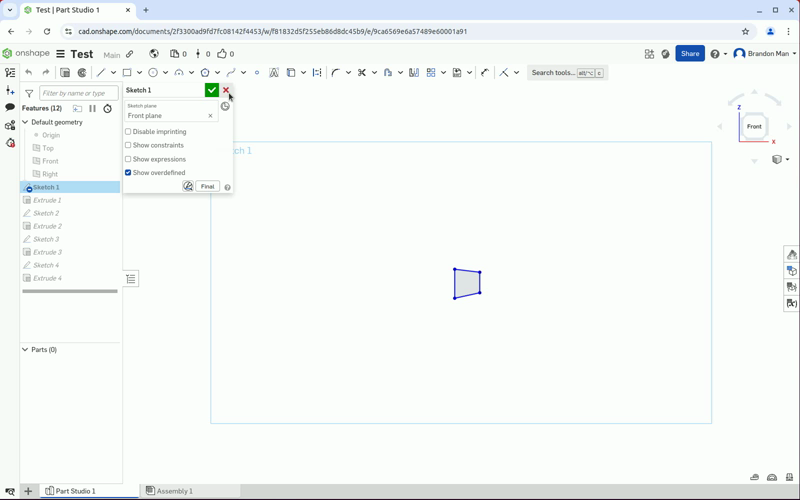
click(229, 92)
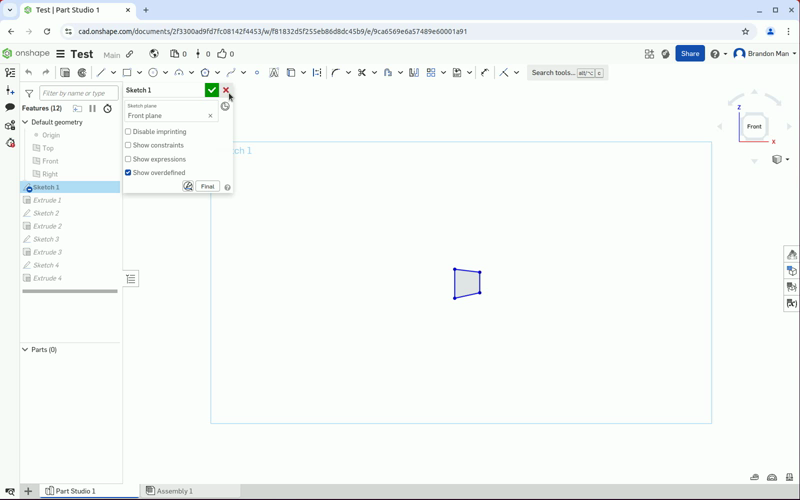
key(shift+s)
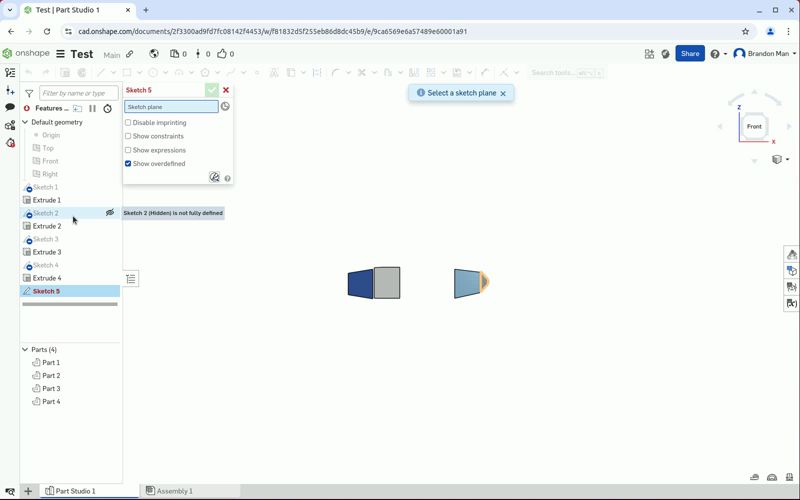
scroll(3)
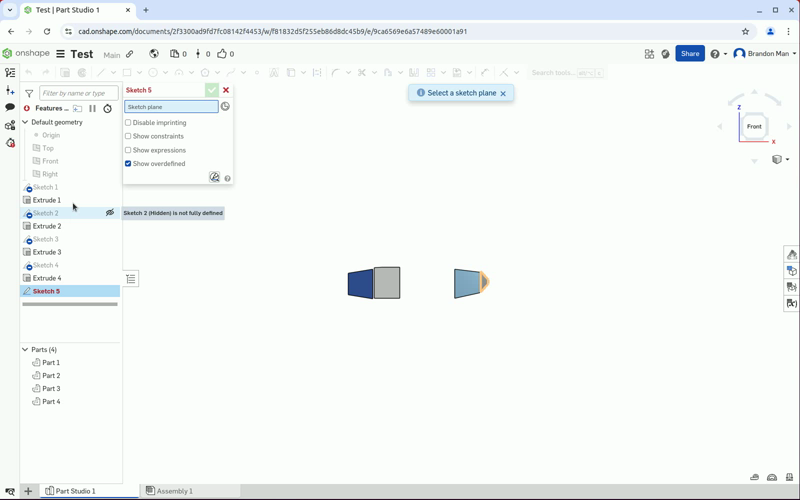
mouse_move(73, 163)
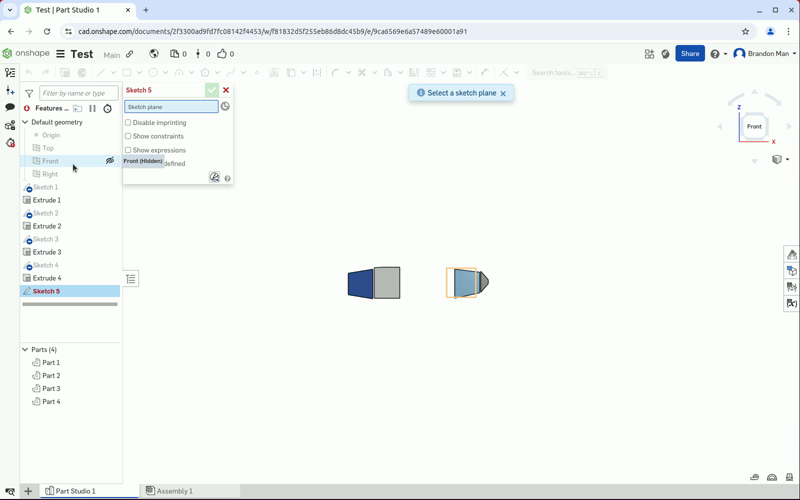
click(73, 163)
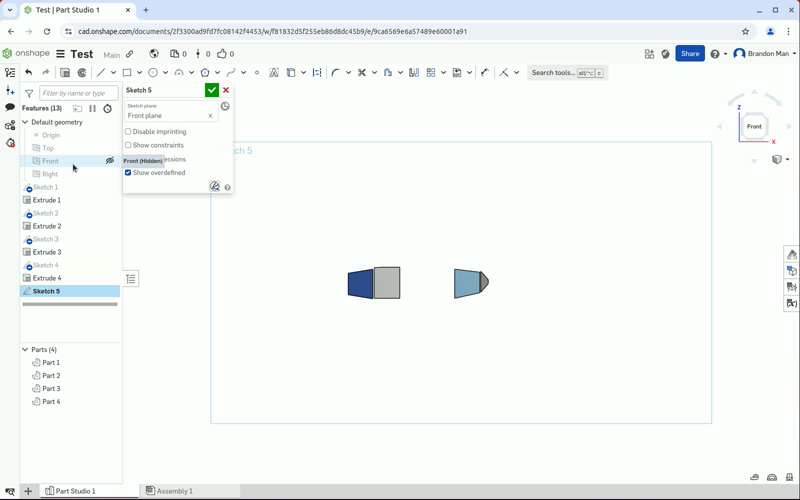
mouse_move(73, 352)
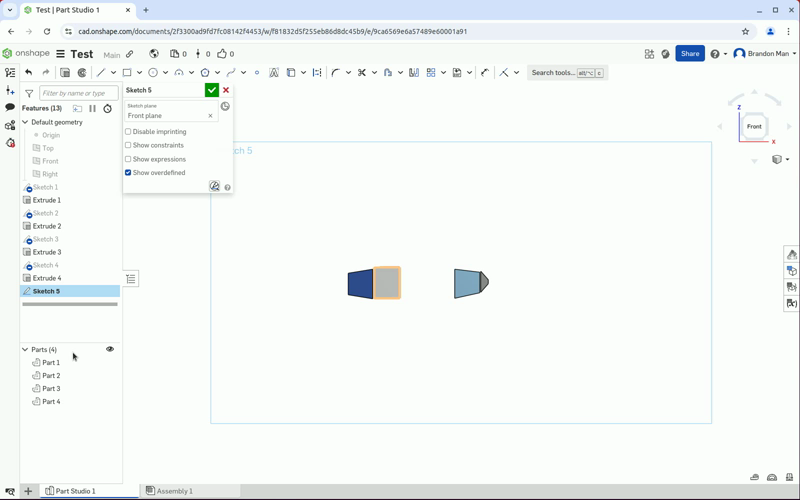
key(y)
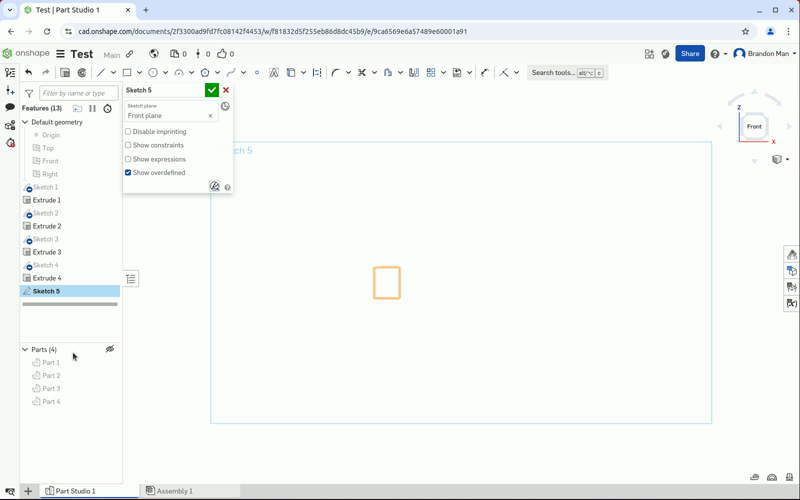
key(l)
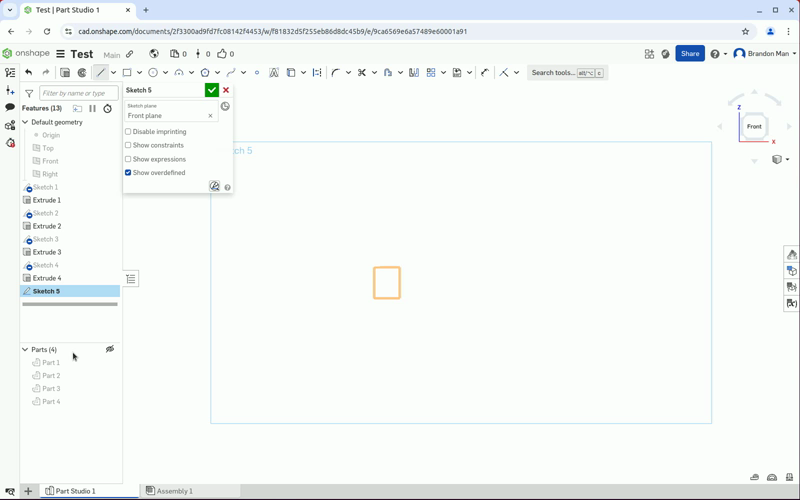
key_down(shift)
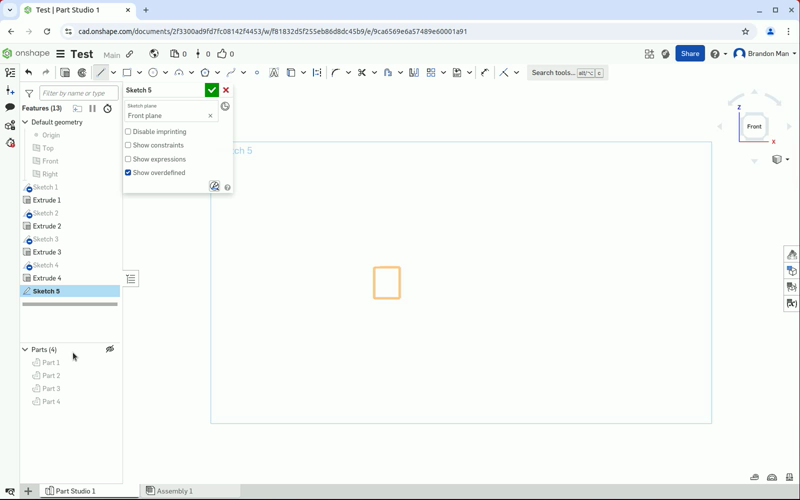
mouse_move(401, 298)
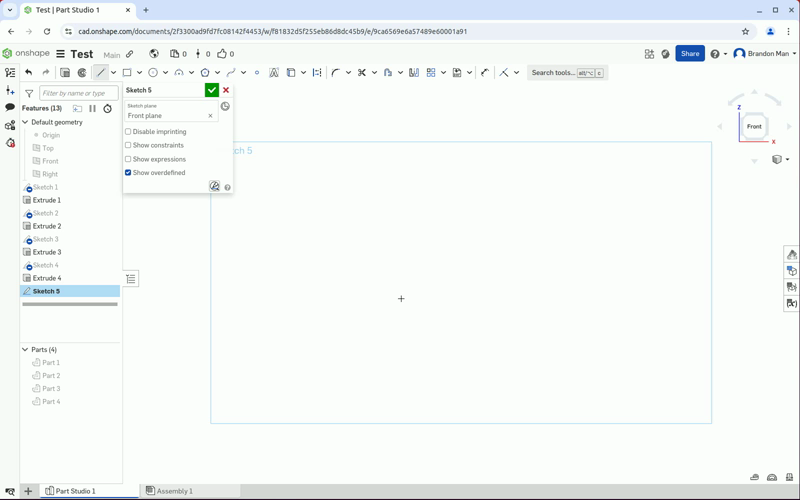
click(401, 298)
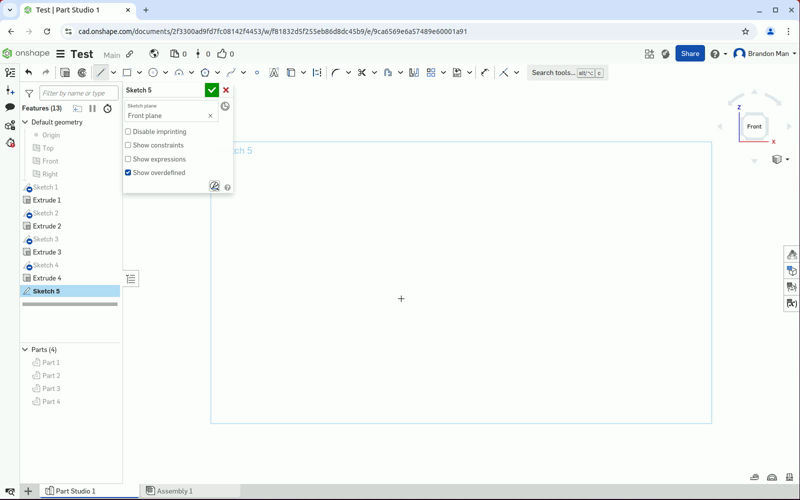
key_up(shift)
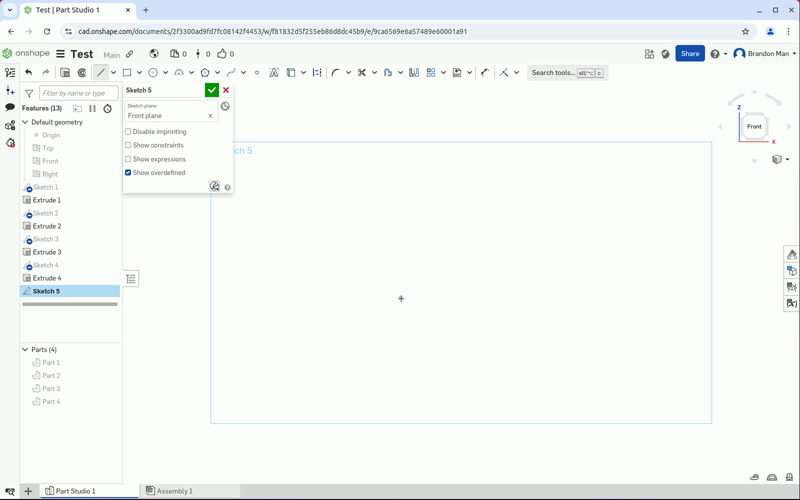
key_down(shift)
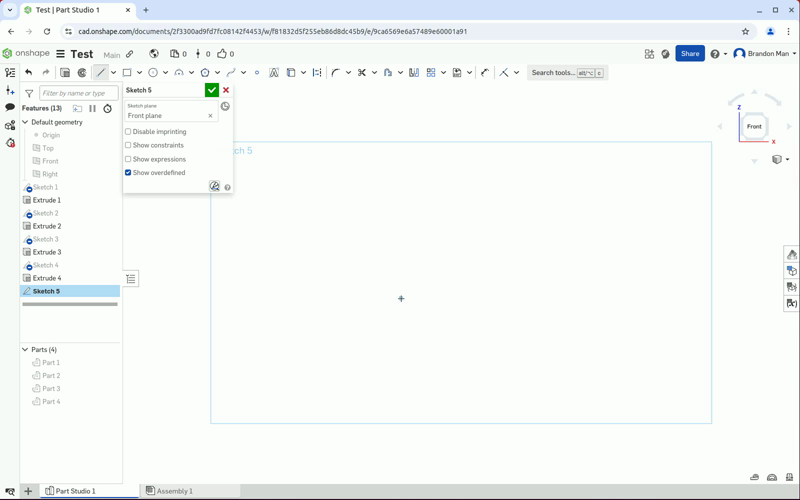
mouse_move(431, 298)
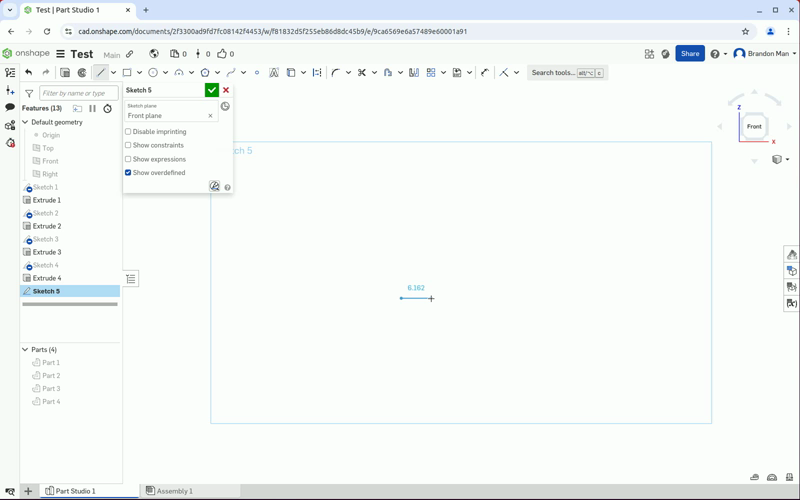
mouse_move(426, 298)
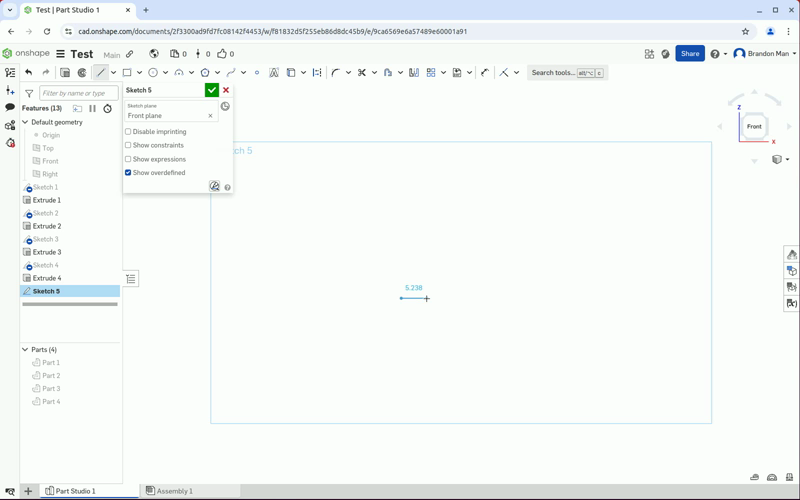
click(426, 298)
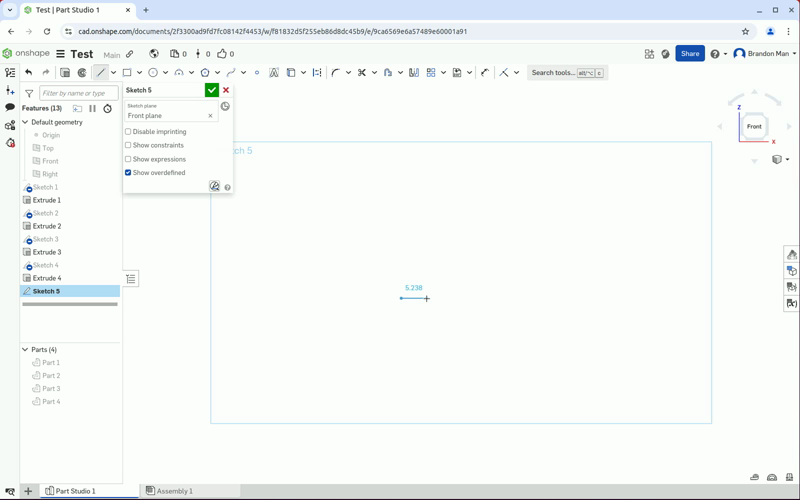
key_up(shift)
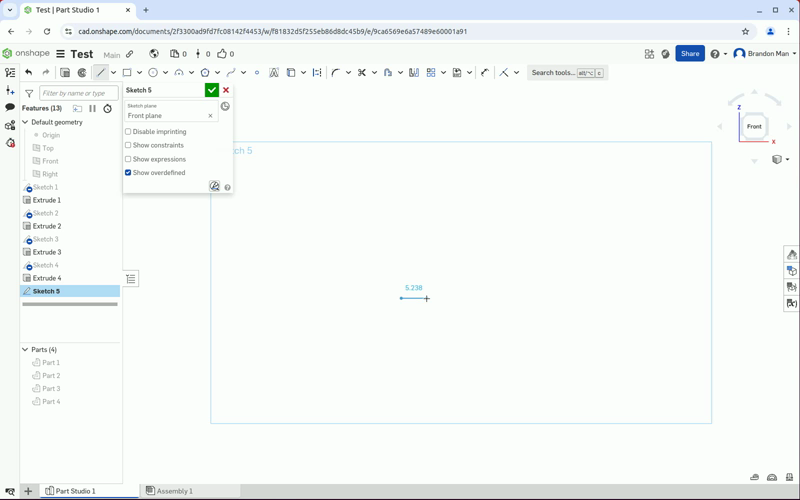
key_down(shift)
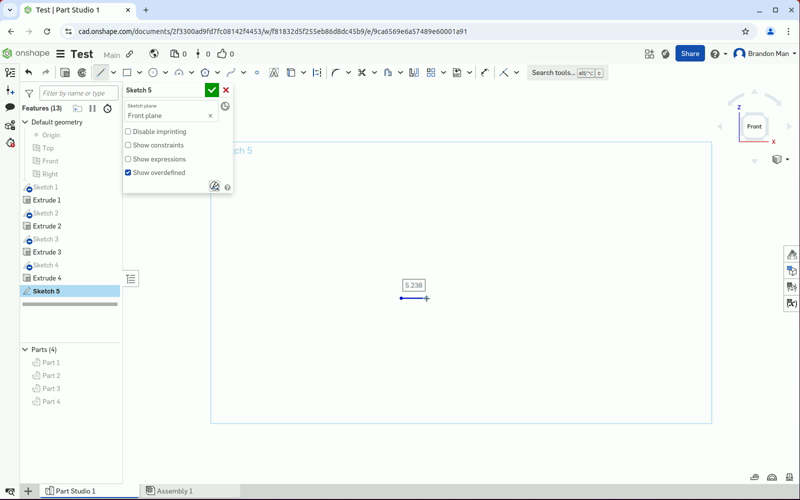
mouse_move(456, 298)
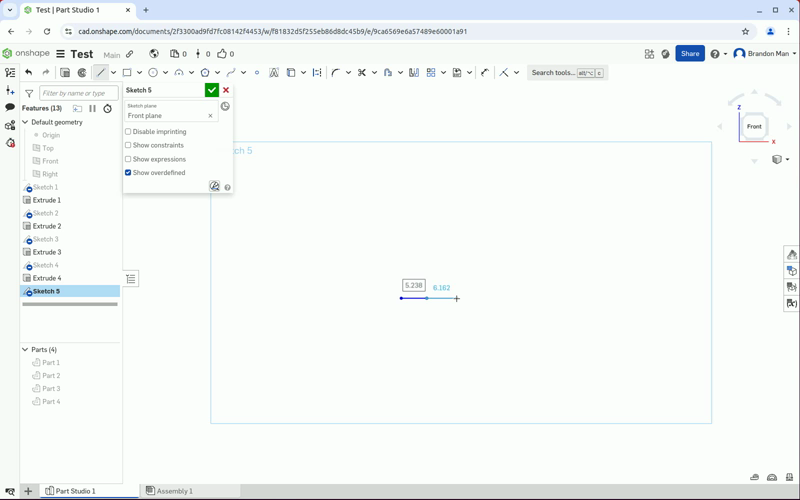
mouse_move(426, 267)
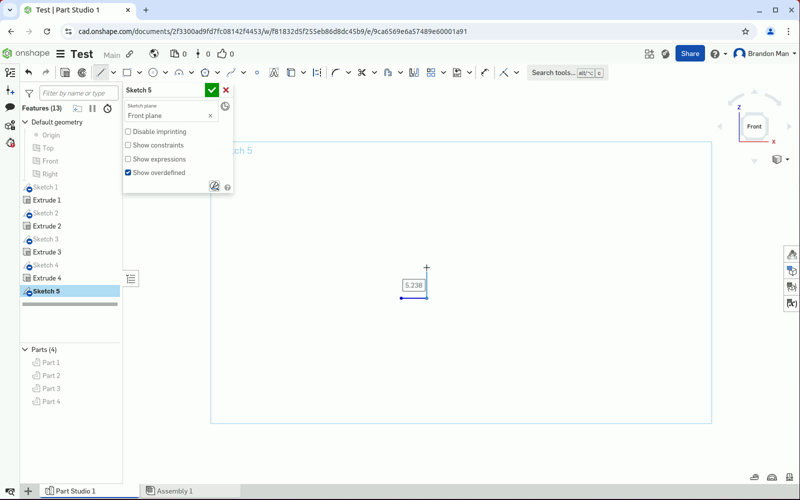
click(426, 267)
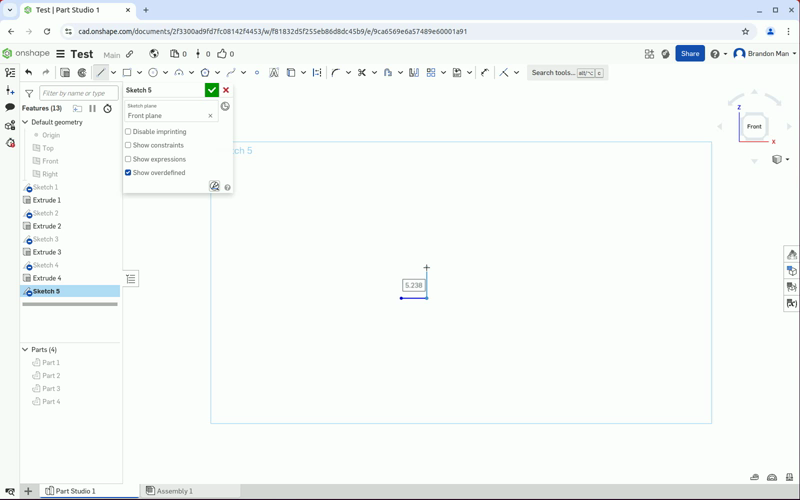
key_up(shift)
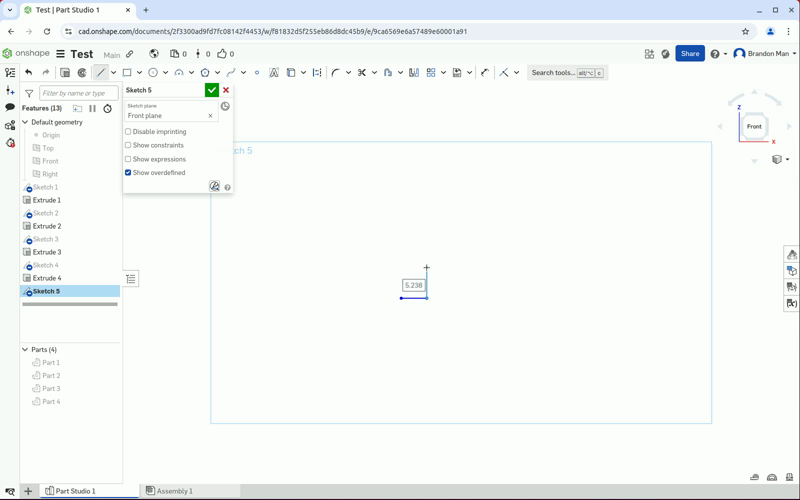
key_down(shift)
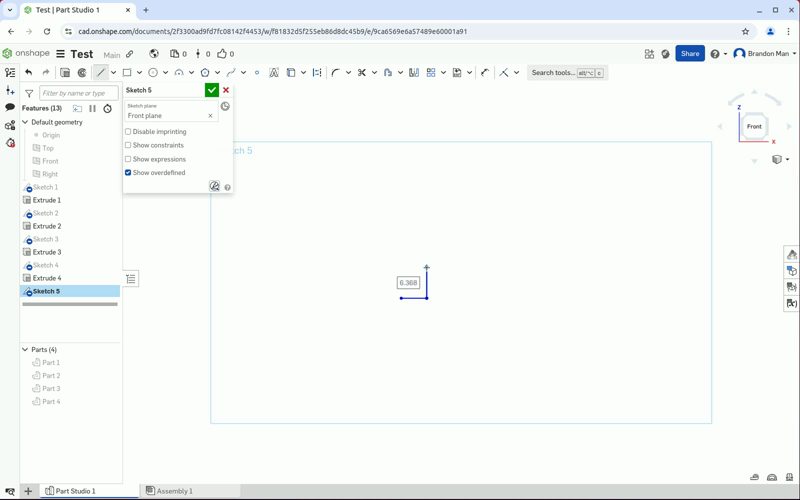
mouse_move(456, 267)
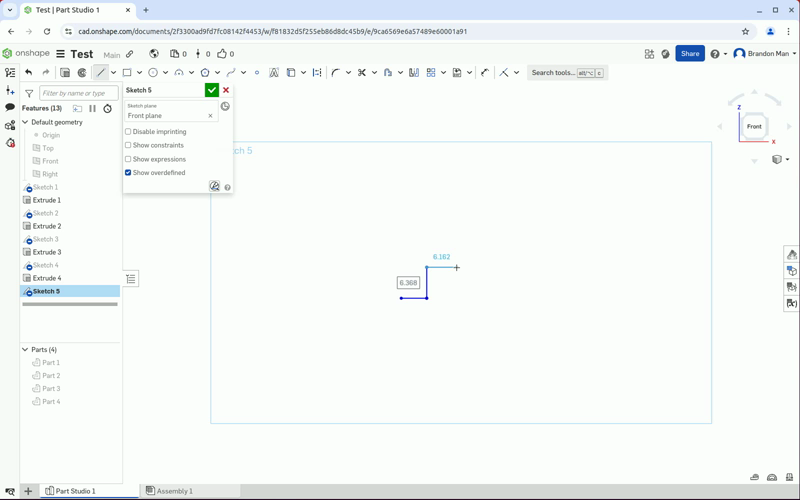
mouse_move(401, 267)
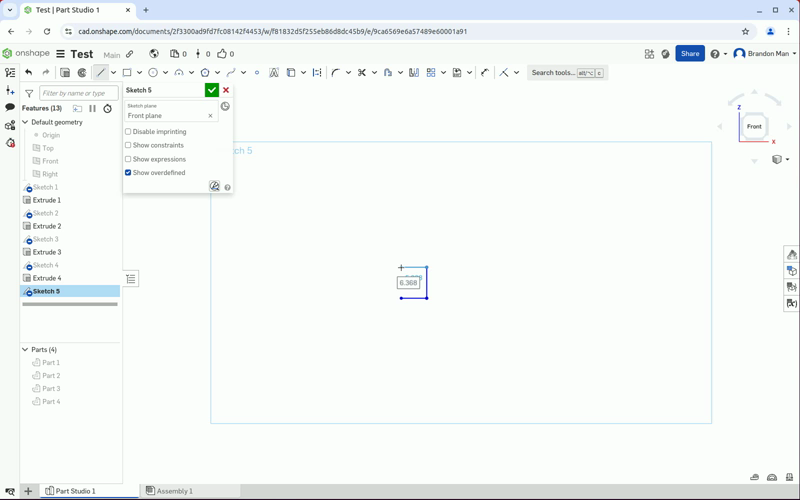
click(401, 267)
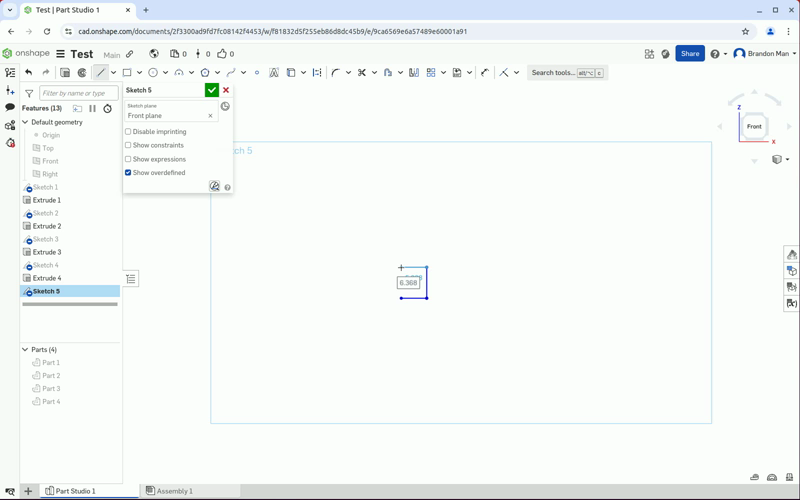
key_up(shift)
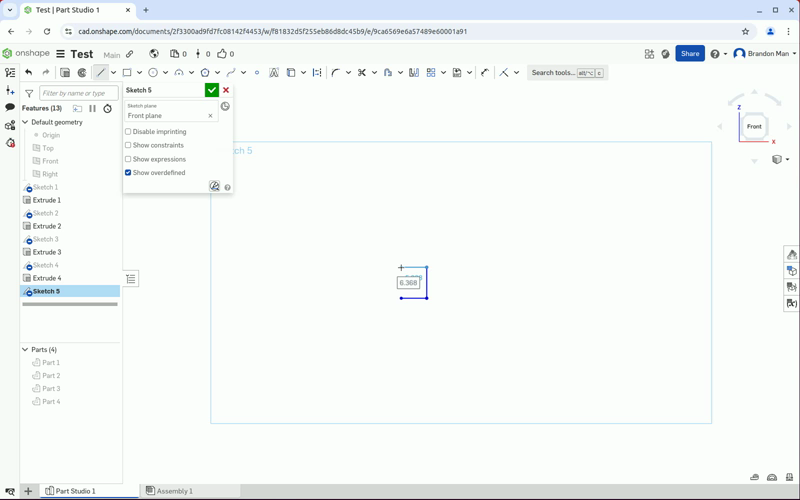
mouse_move(431, 267)
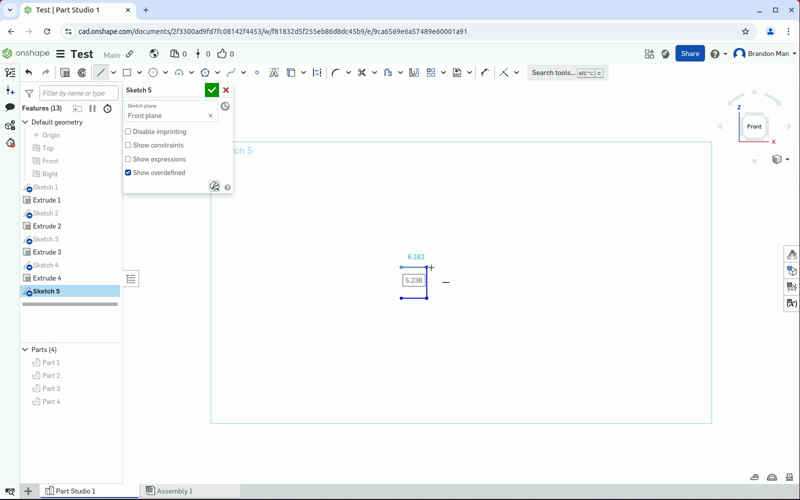
key_down(shift)
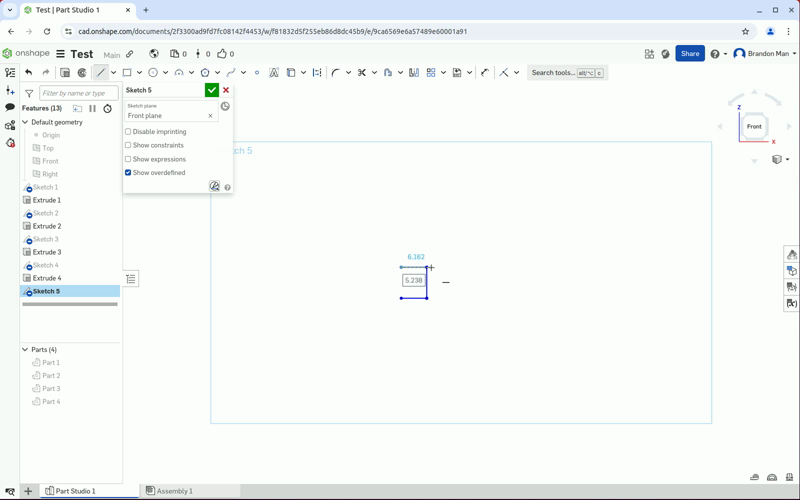
mouse_move(401, 298)
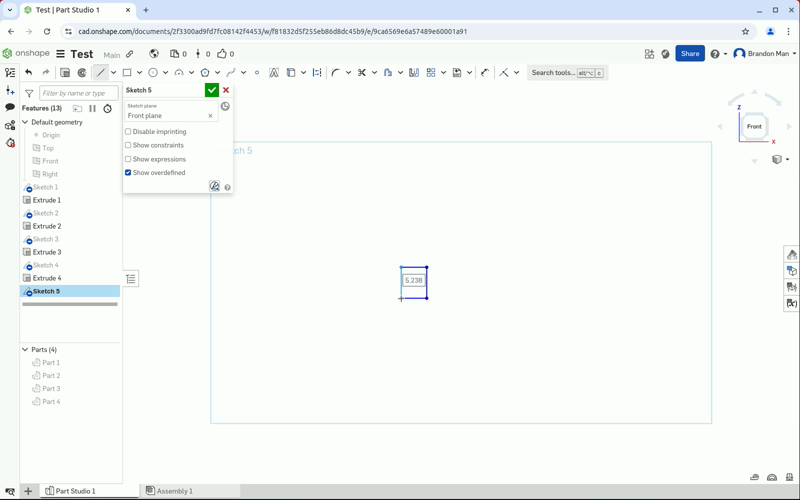
key_up(shift)
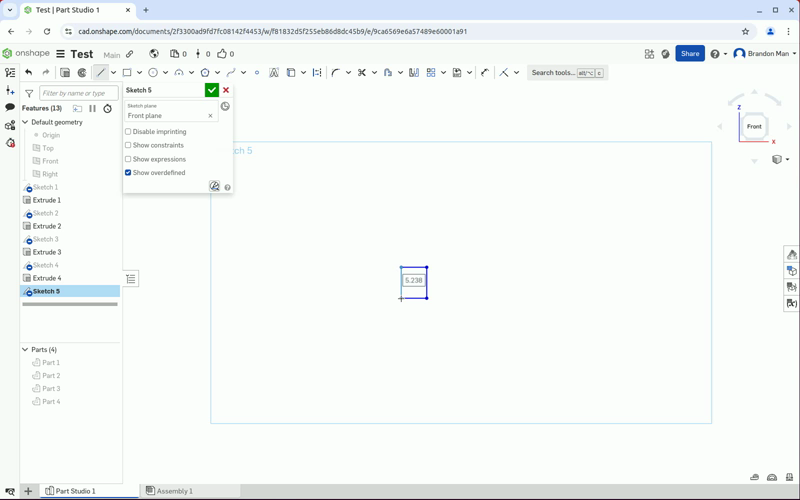
click(401, 298)
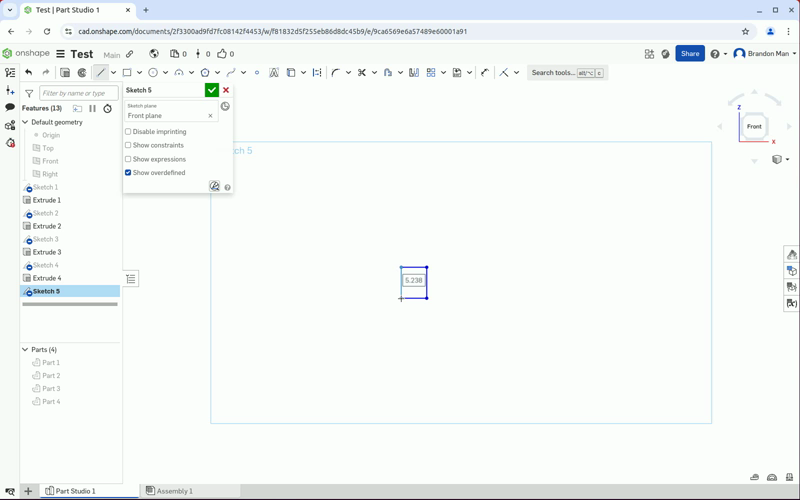
key(esc)
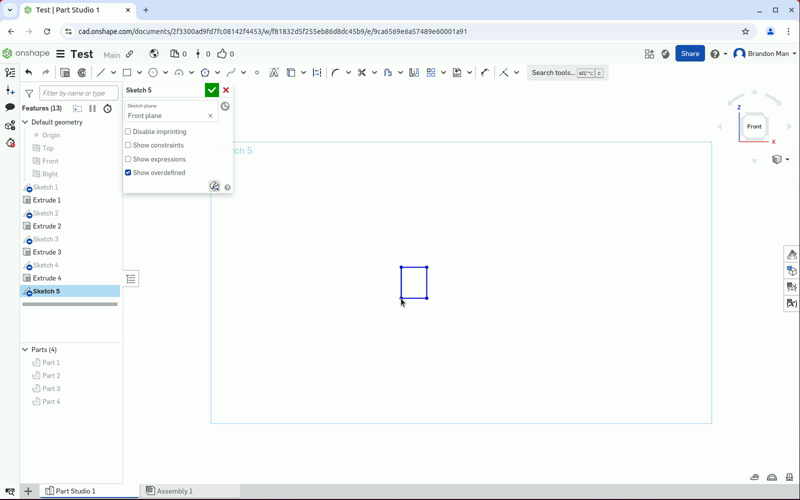
mouse_move(401, 278)
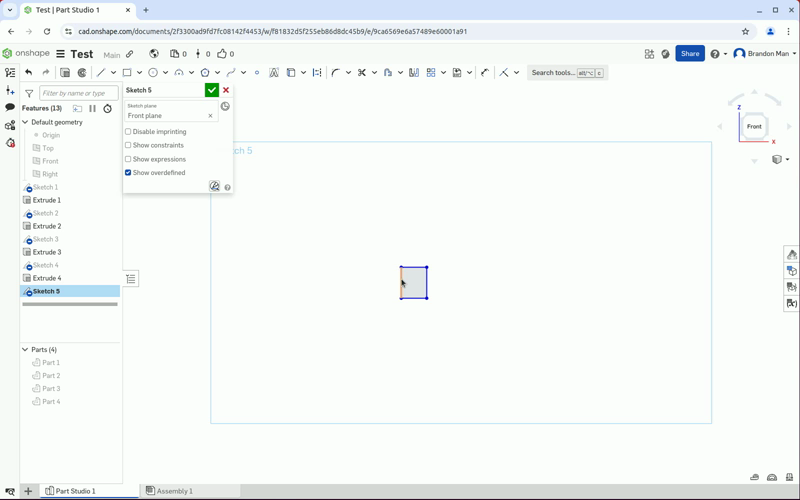
scroll(6)
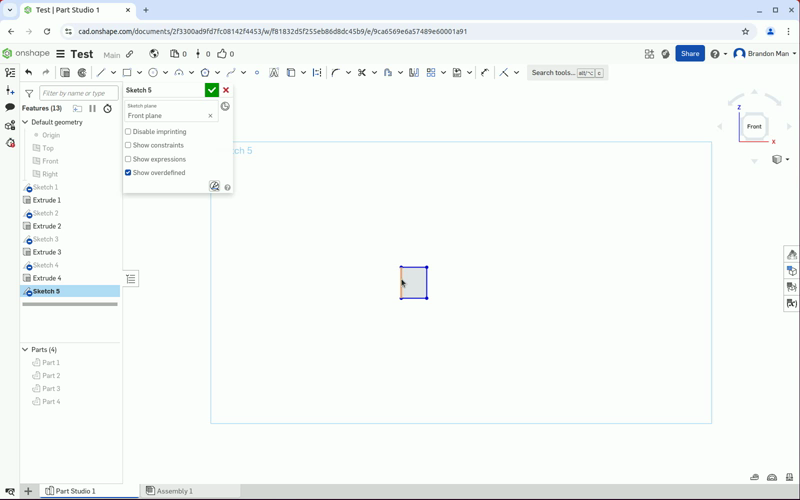
scroll(6)
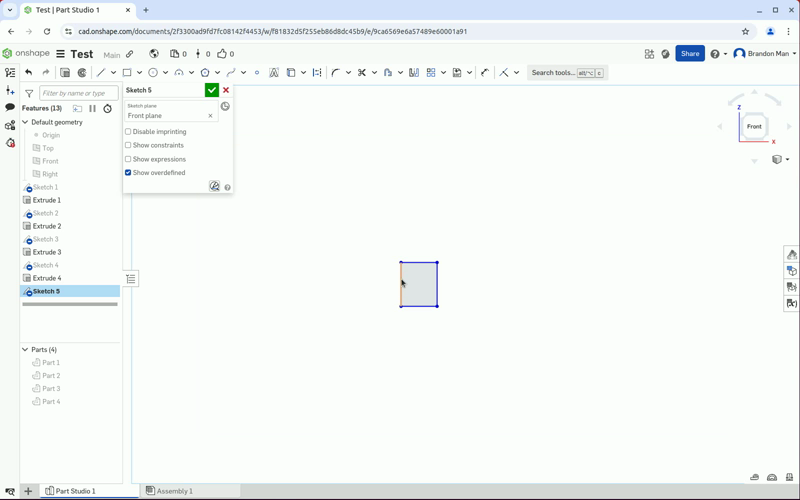
scroll(6)
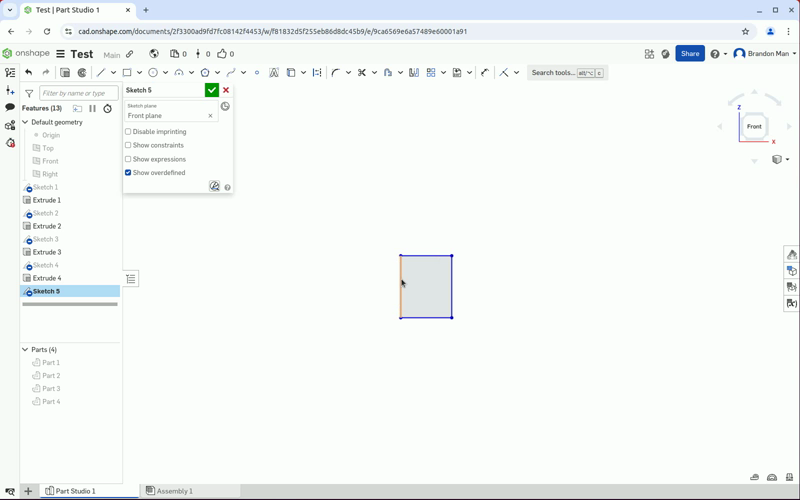
scroll(6)
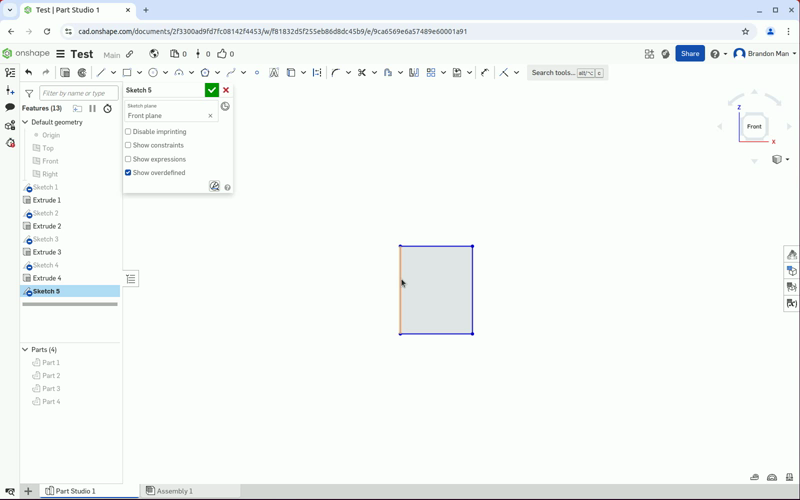
scroll(6)
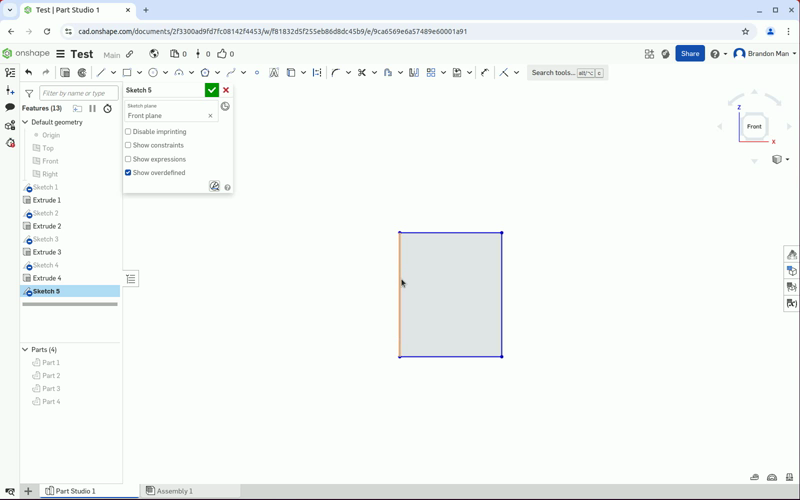
scroll(6)
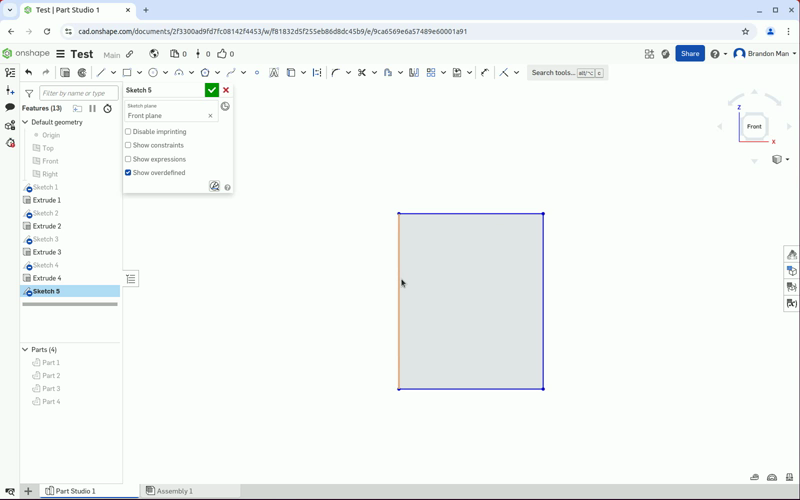
scroll(6)
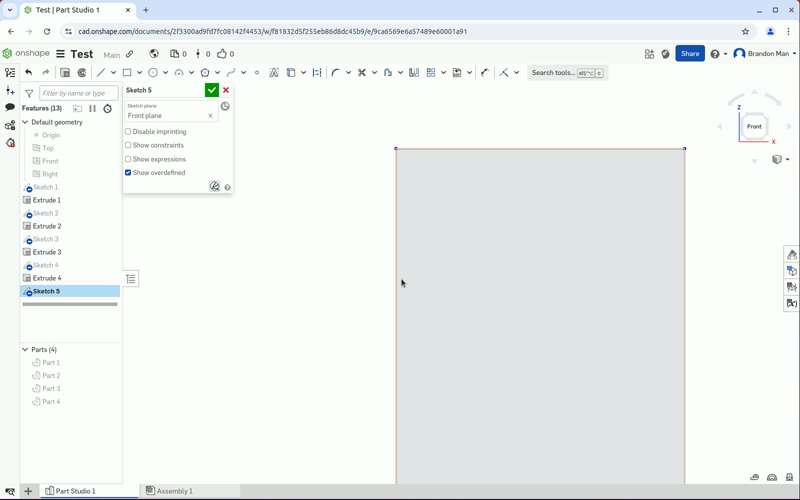
click(401, 278)
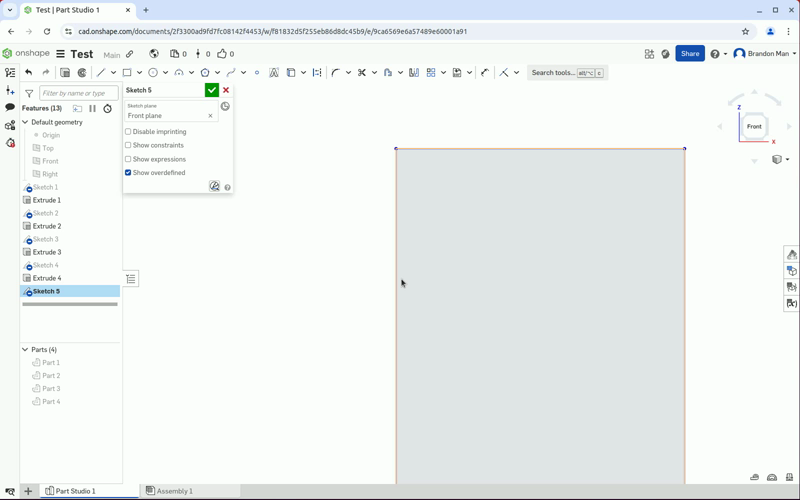
scroll(-6)
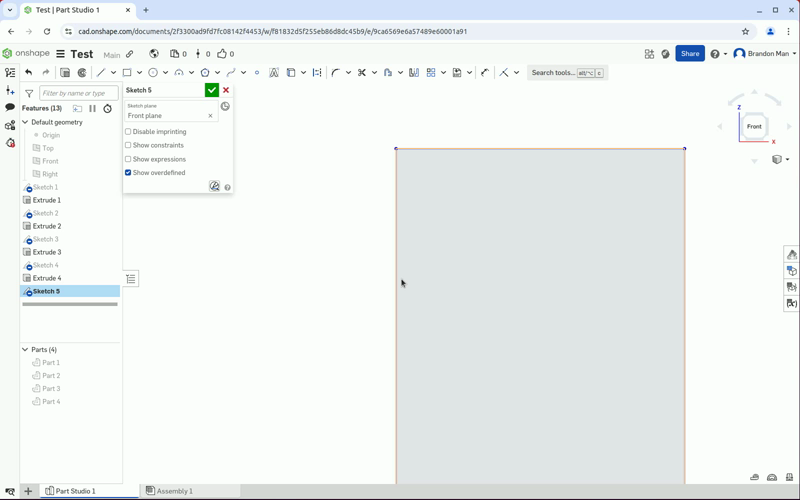
scroll(-6)
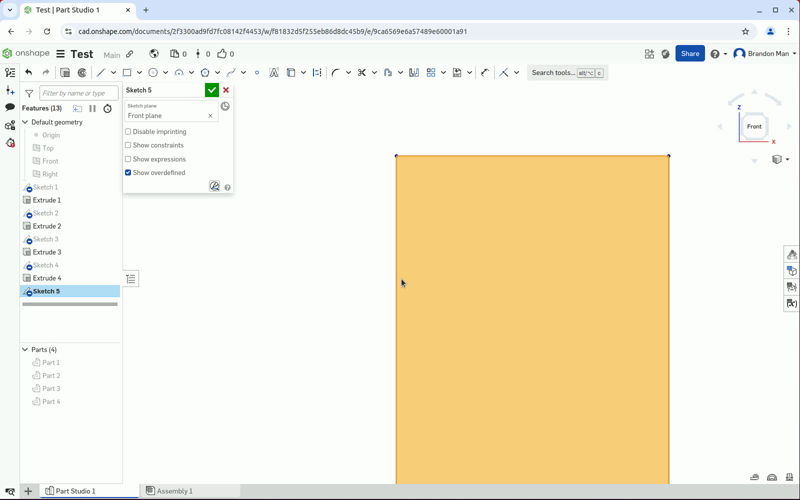
scroll(-6)
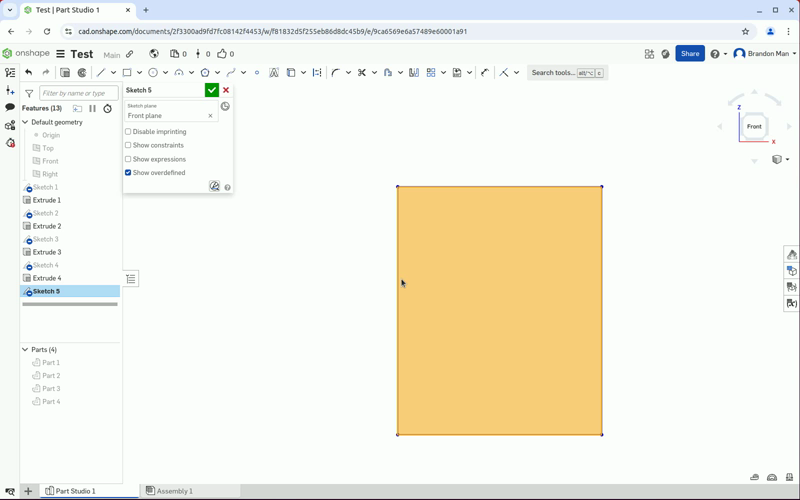
scroll(-6)
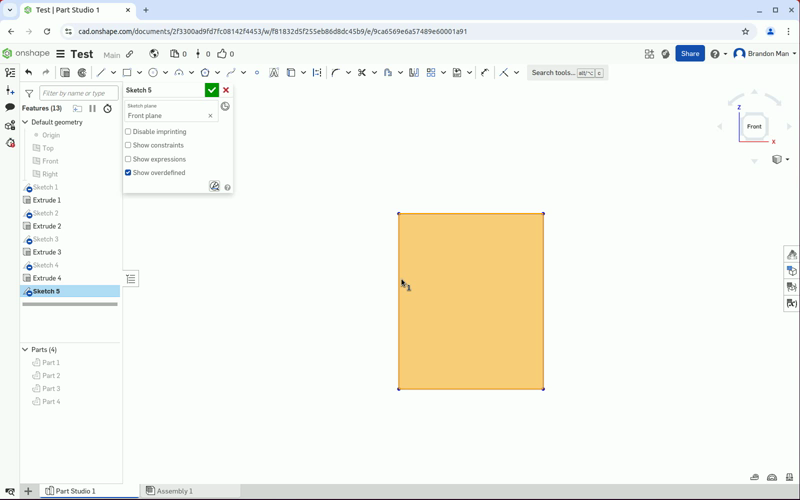
scroll(-6)
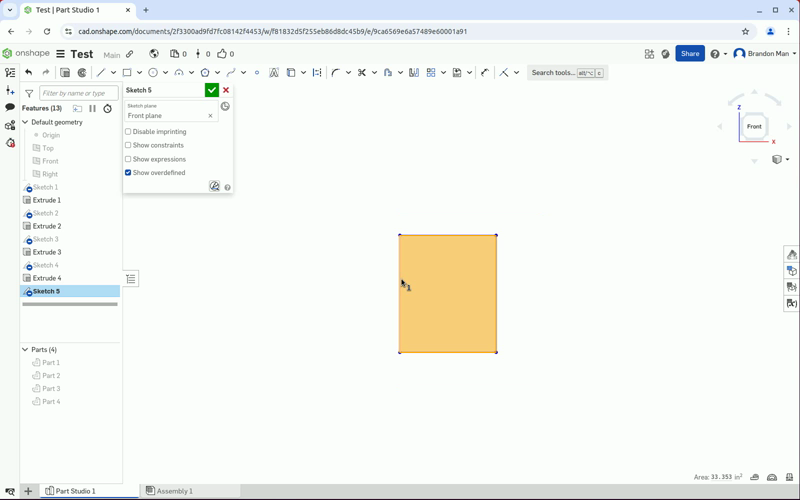
scroll(-6)
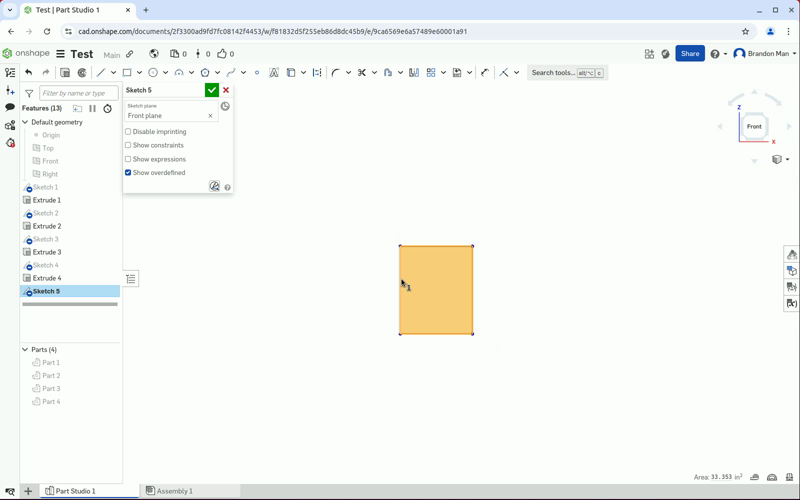
scroll(-6)
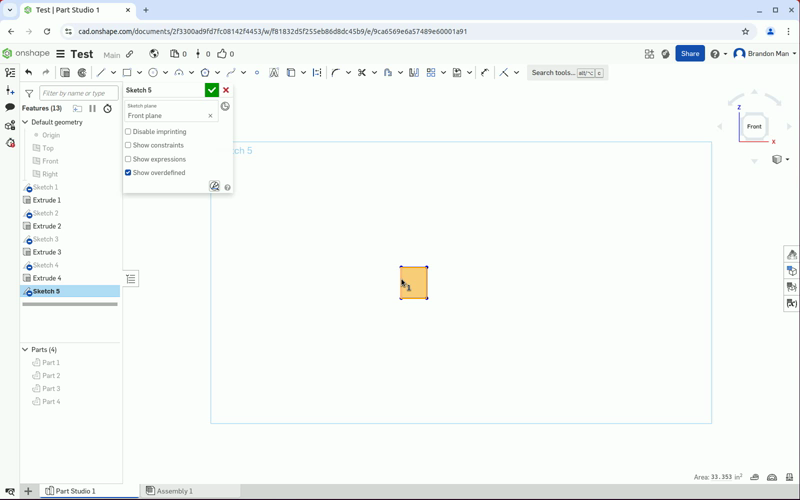
mouse_move(73, 352)
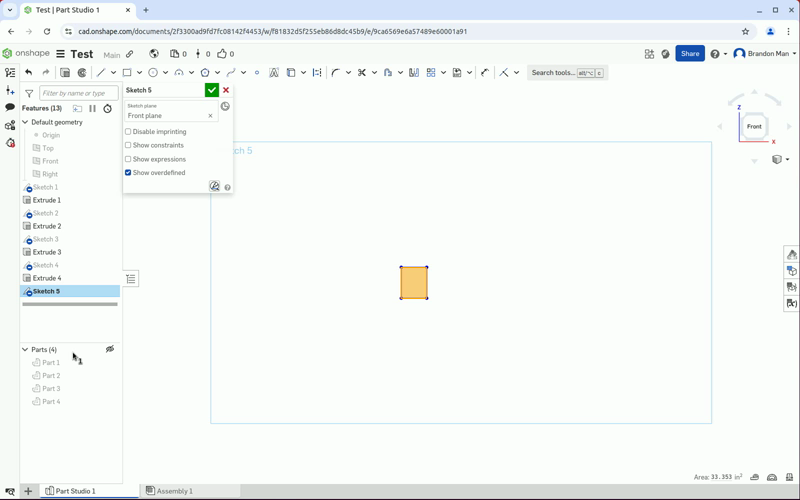
key(shift+y)
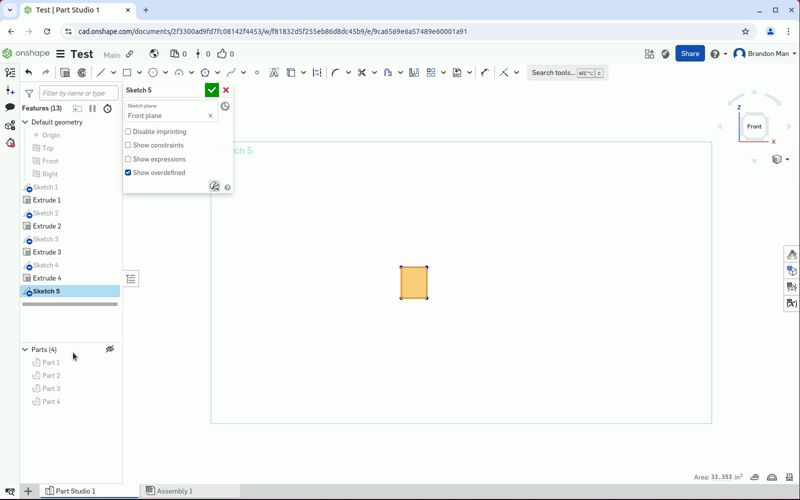
key(shift+e)
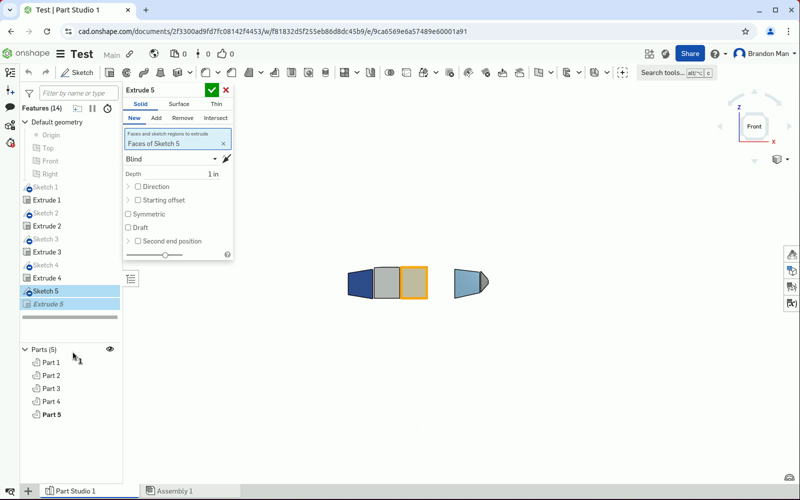
mouse_move(143, 106)
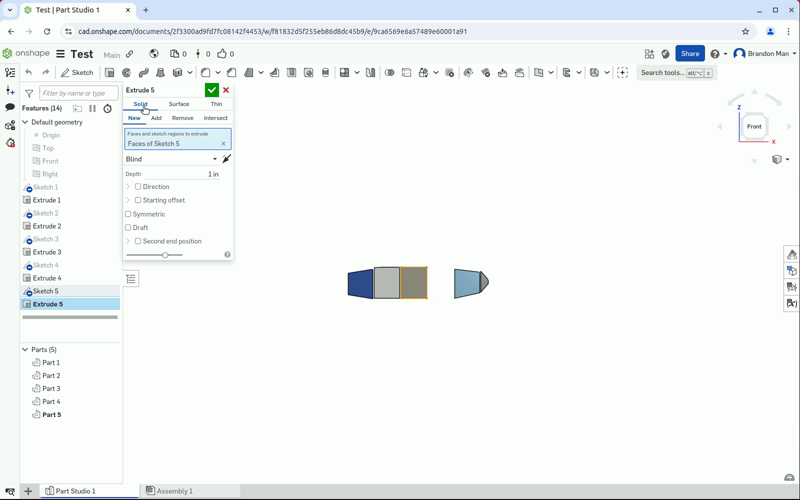
click(143, 106)
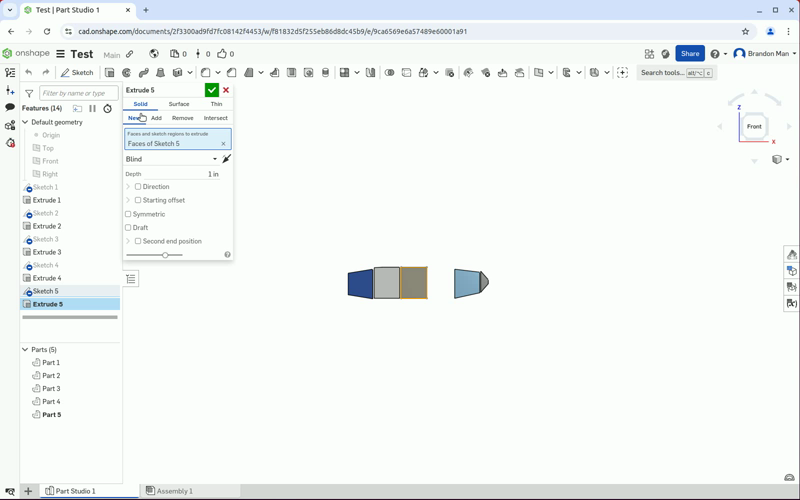
mouse_move(137, 120)
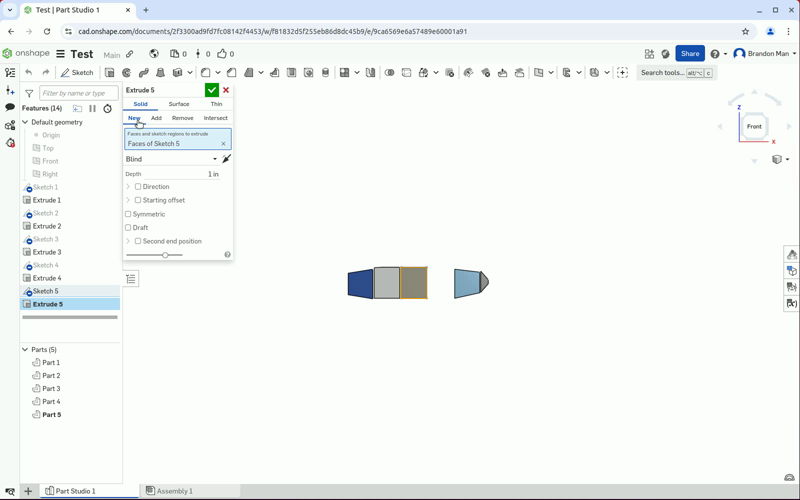
click(137, 120)
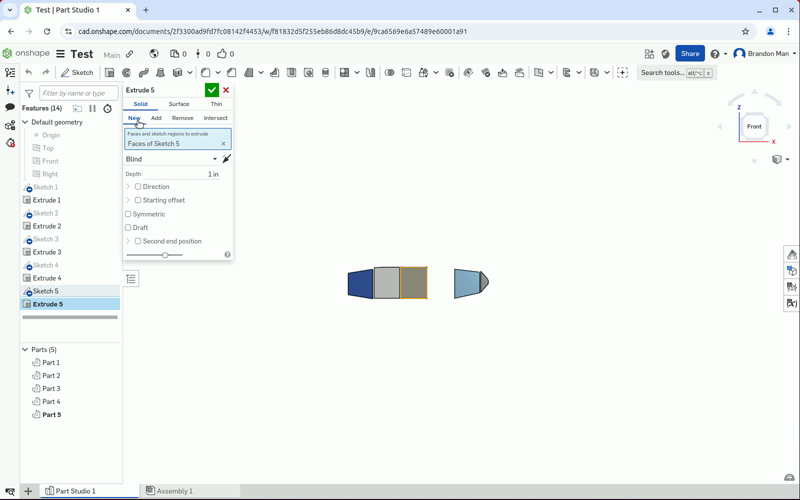
key(tab, 4)
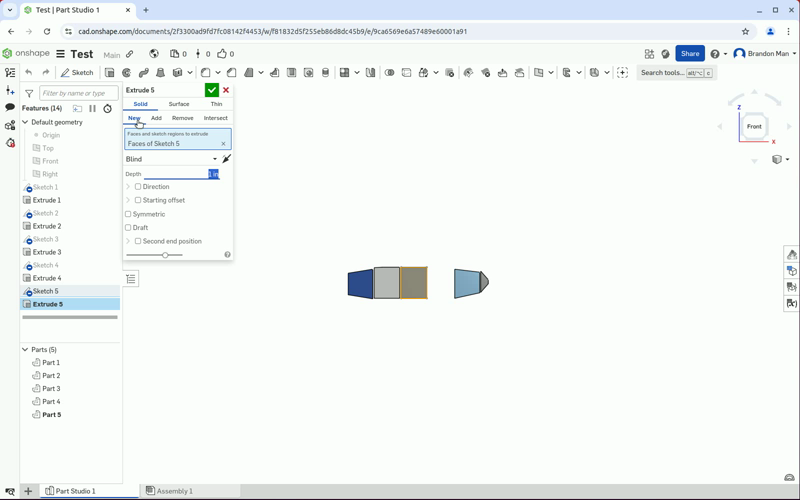
text(-0.241)
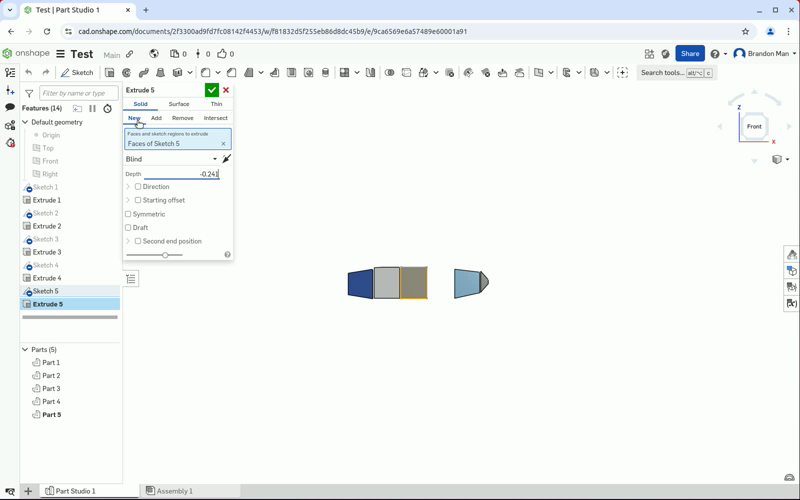
key(enter)
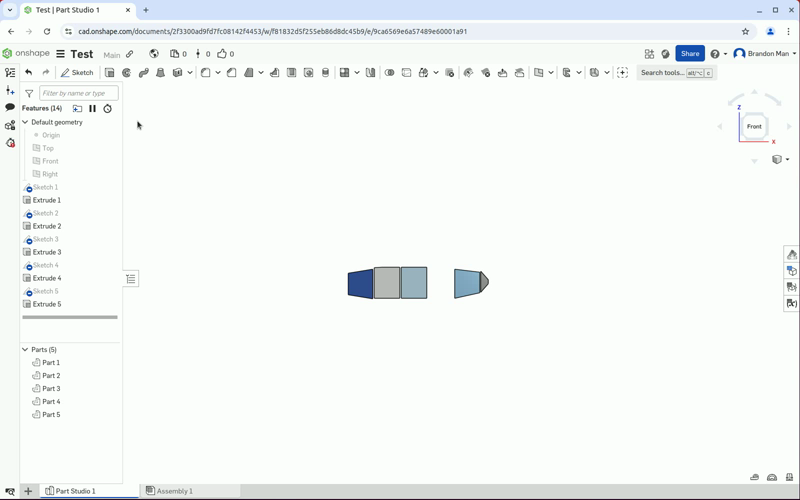
key(shift+h)
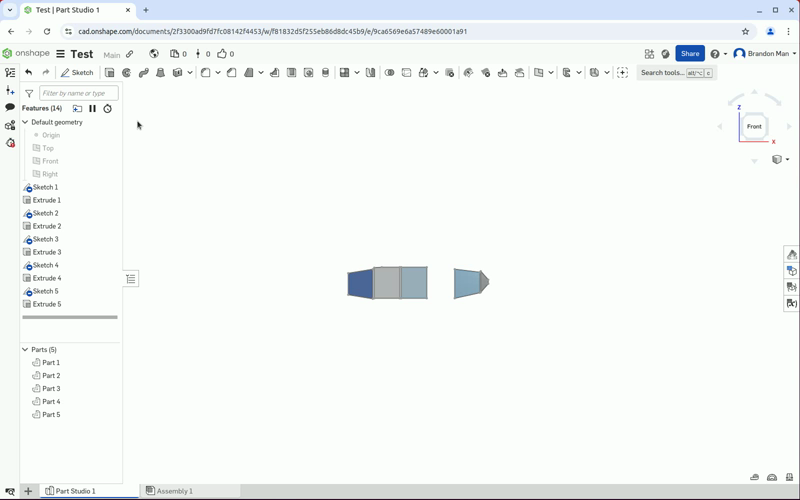
key(shift+h)
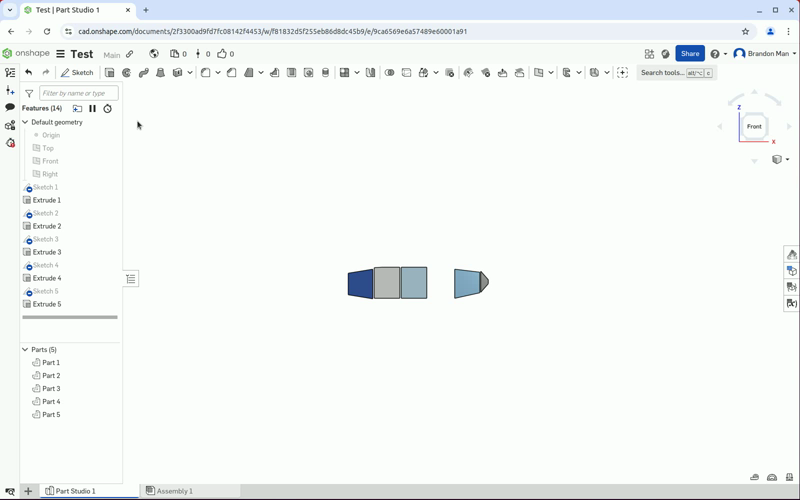
mouse_move(73, 189)
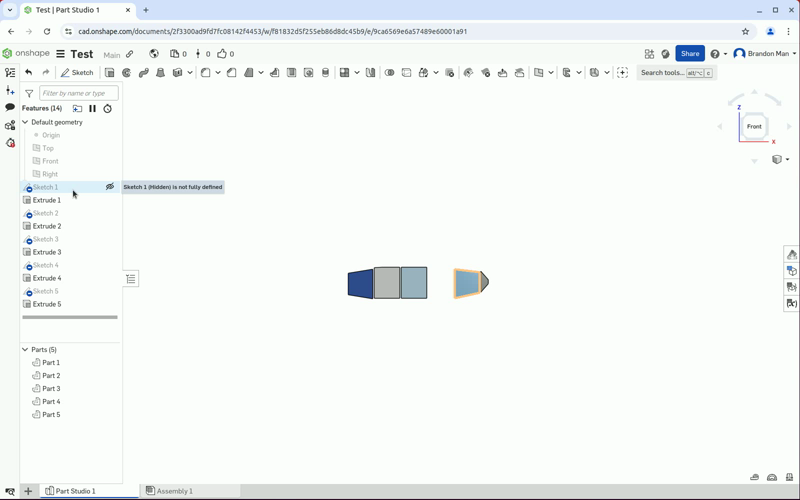
click(73, 189)
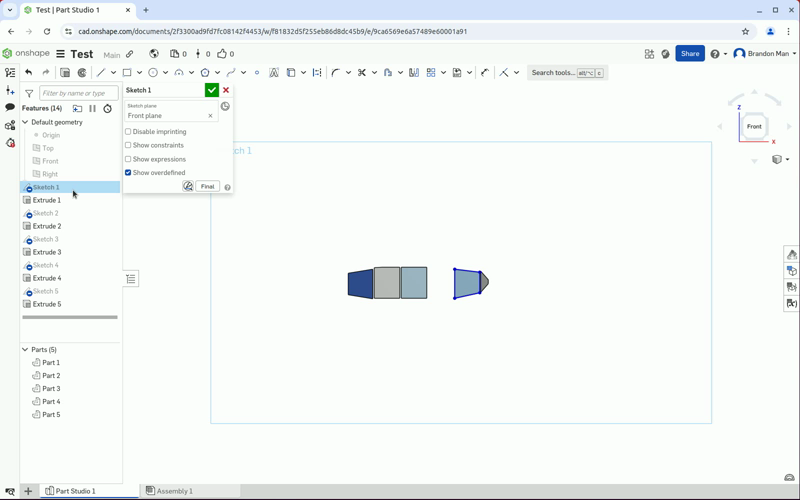
mouse_move(229, 92)
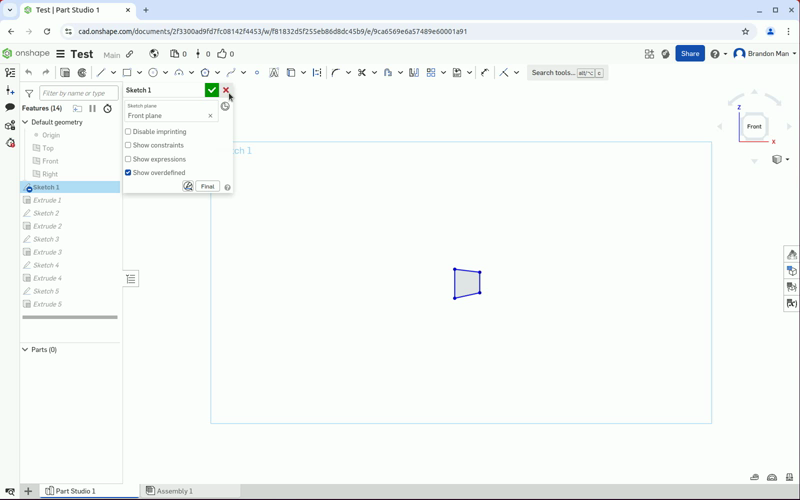
click(229, 92)
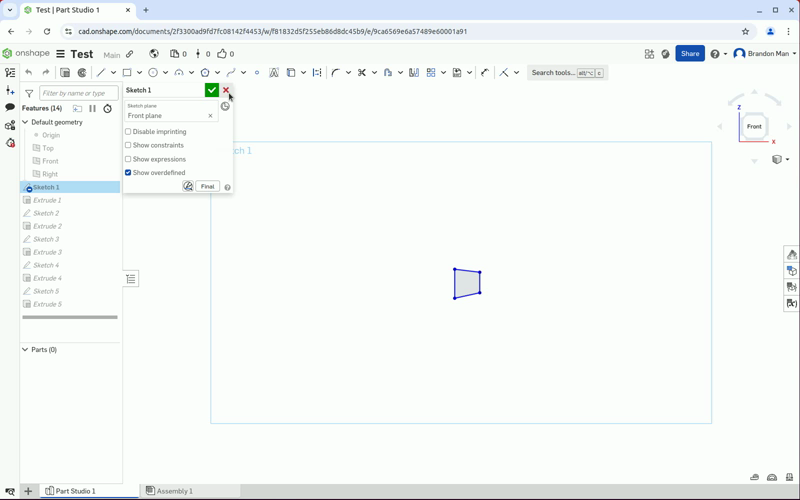
key(shift+s)
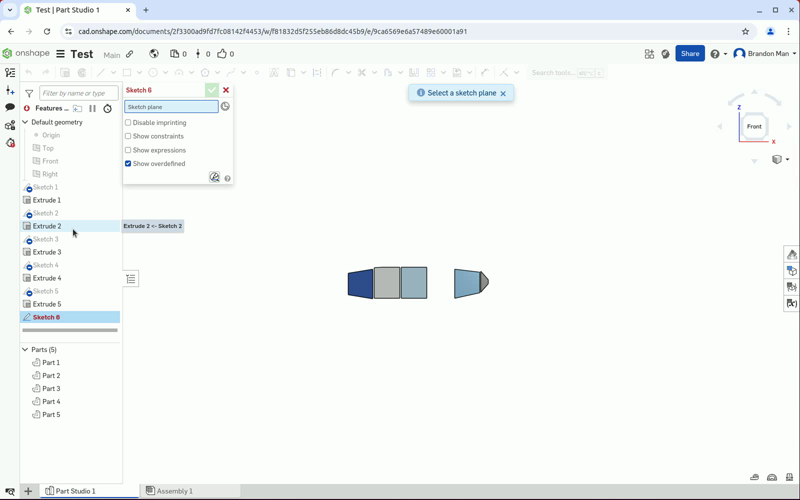
scroll(3)
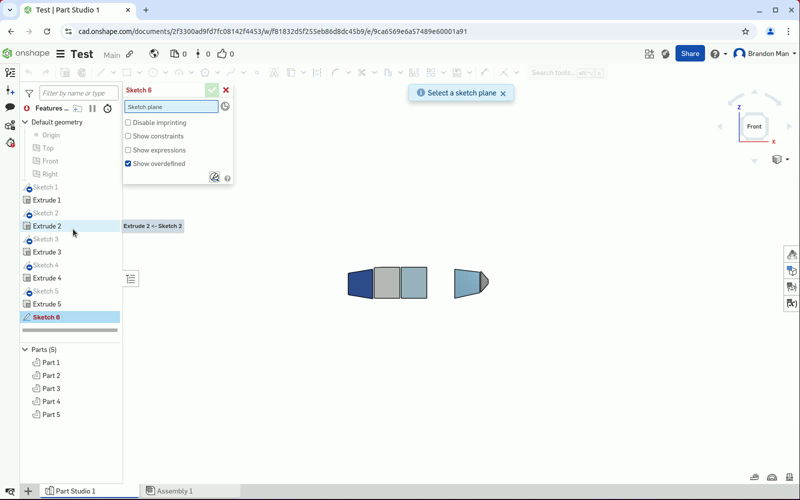
mouse_move(73, 163)
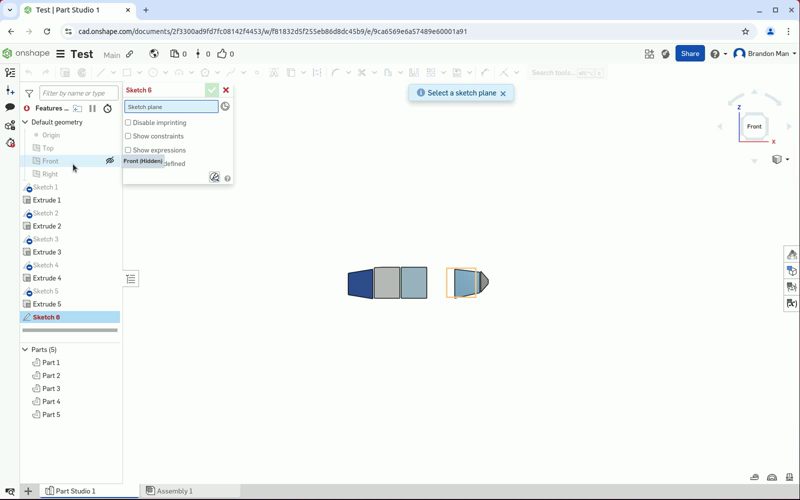
click(73, 163)
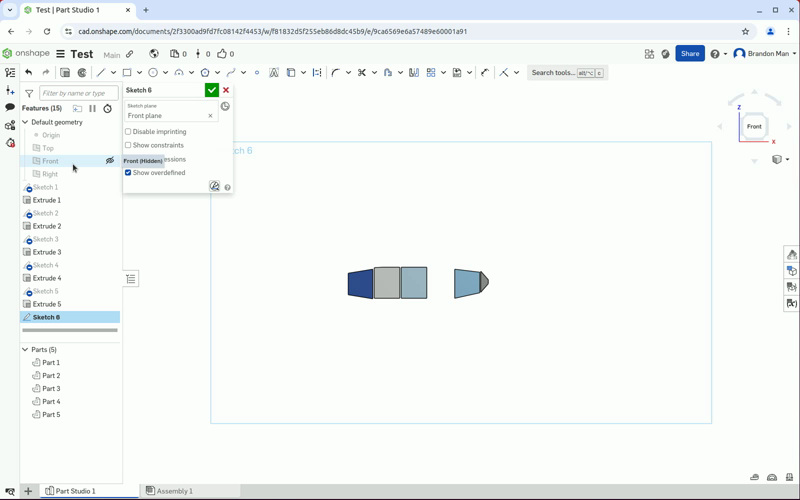
mouse_move(73, 352)
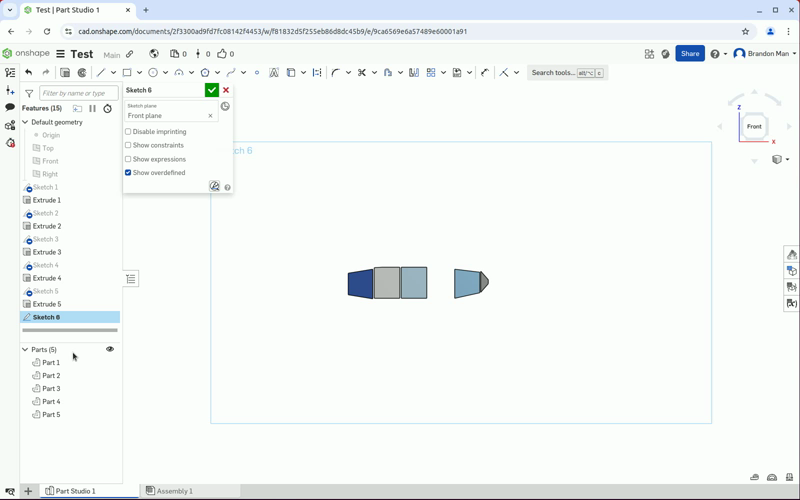
key(y)
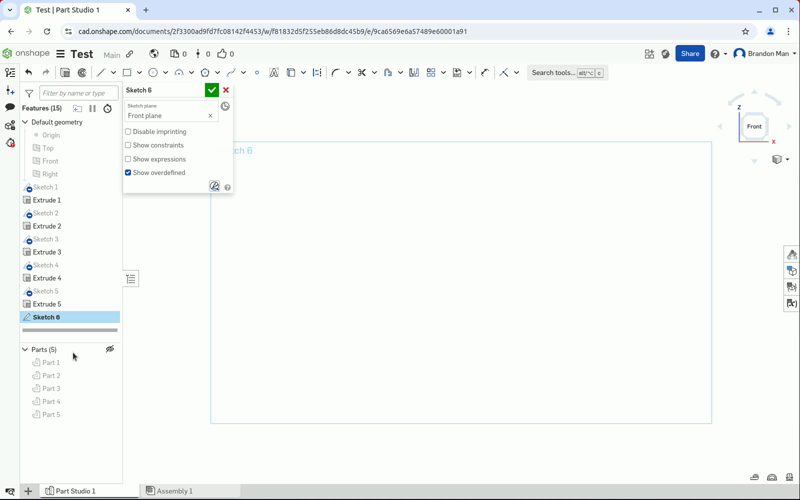
key(l)
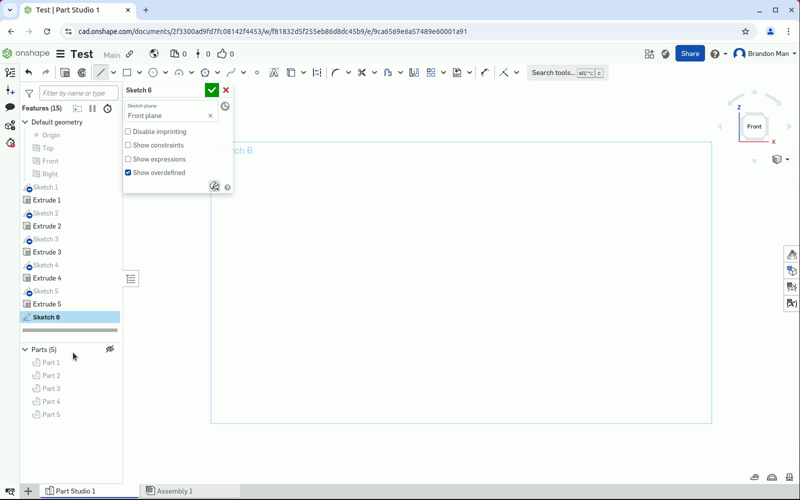
key_down(shift)
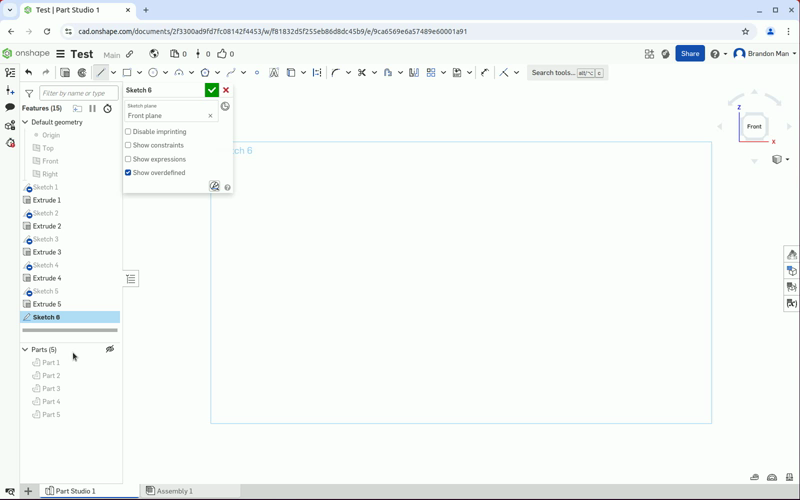
mouse_move(427, 298)
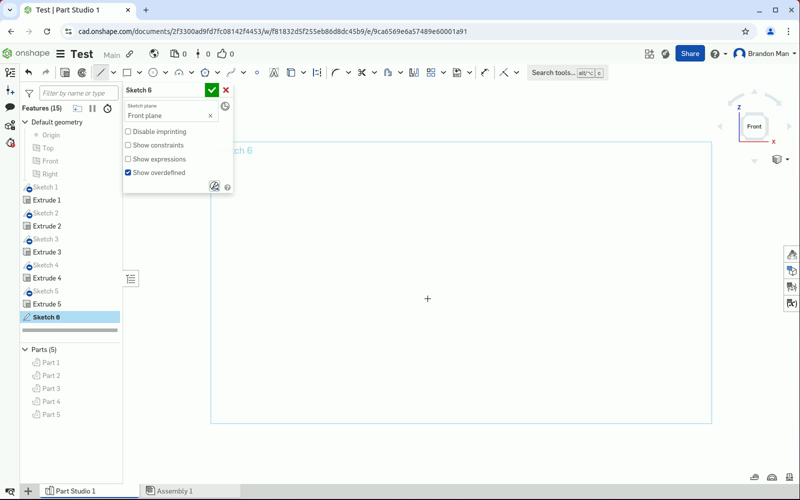
click(427, 298)
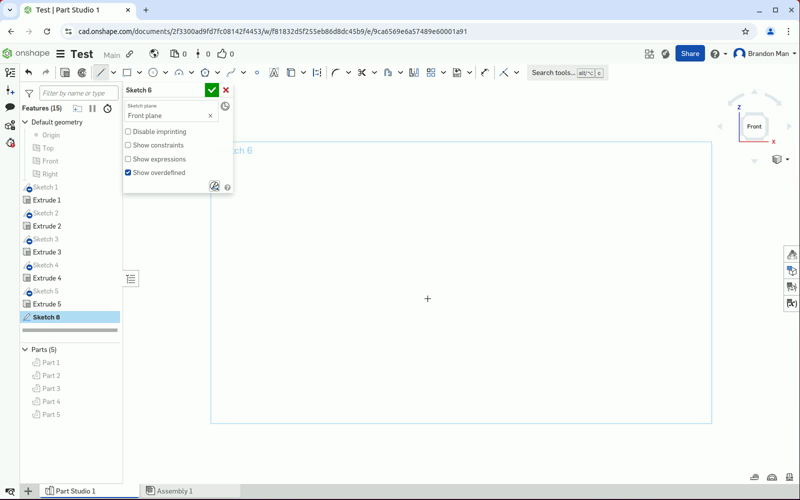
key_up(shift)
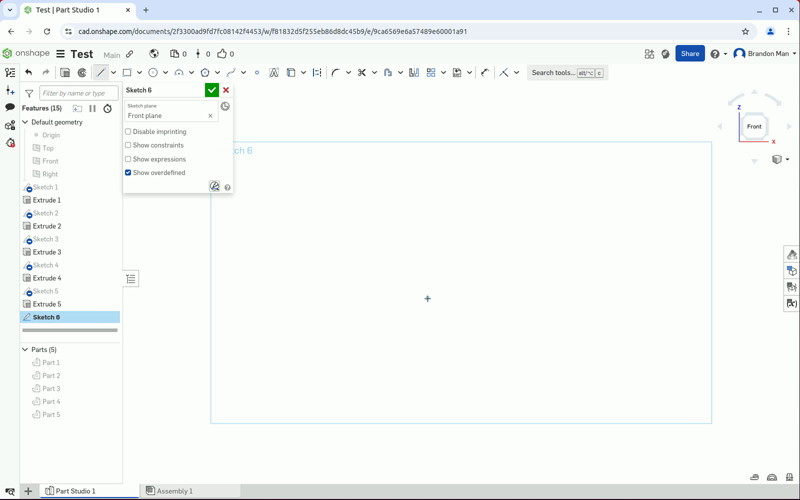
key_down(shift)
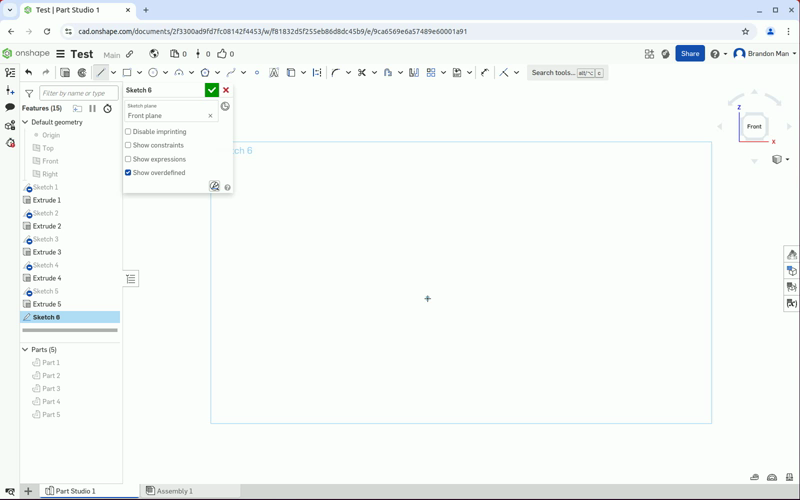
mouse_move(457, 298)
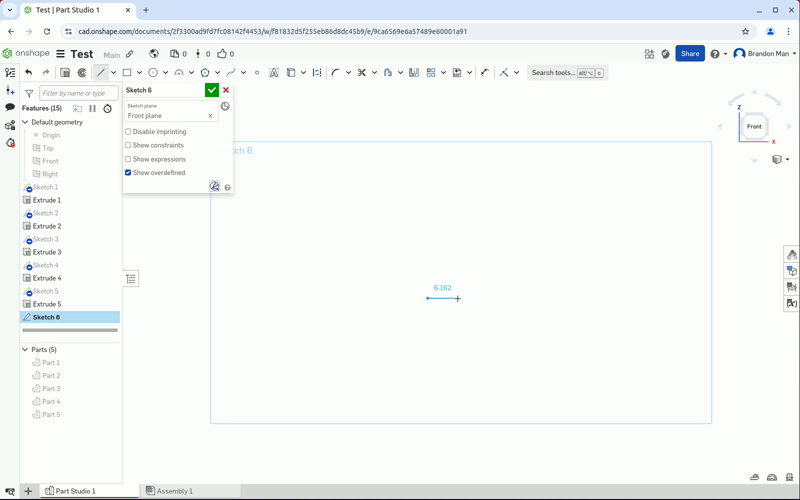
mouse_move(453, 298)
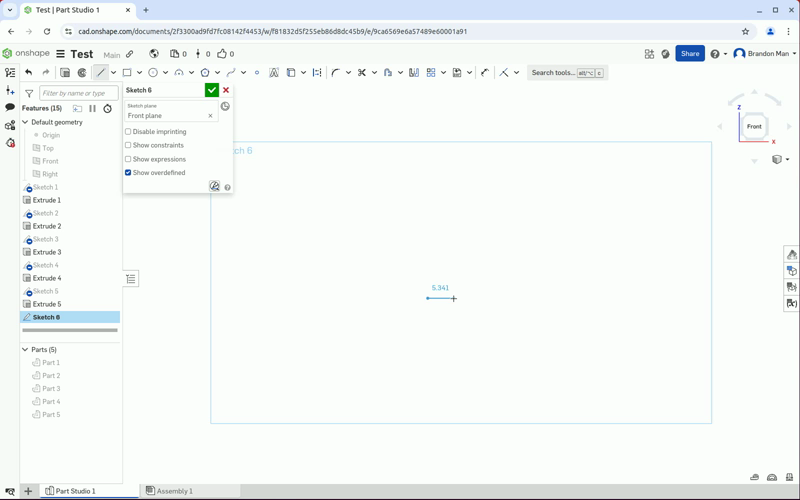
click(453, 298)
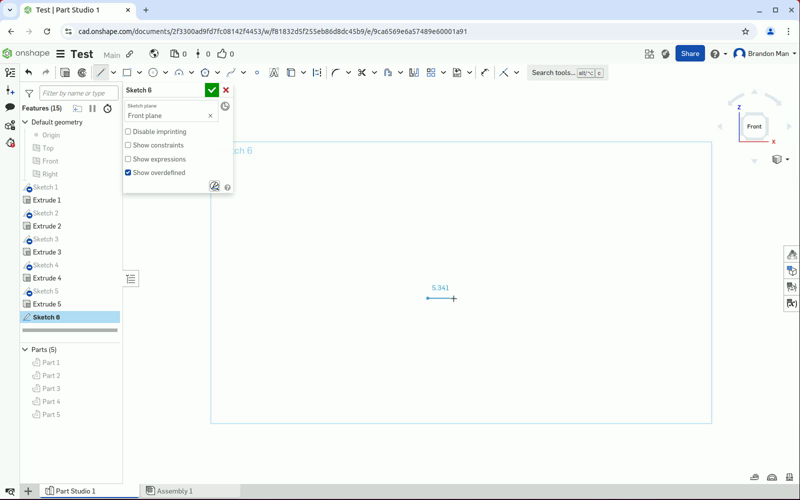
key_up(shift)
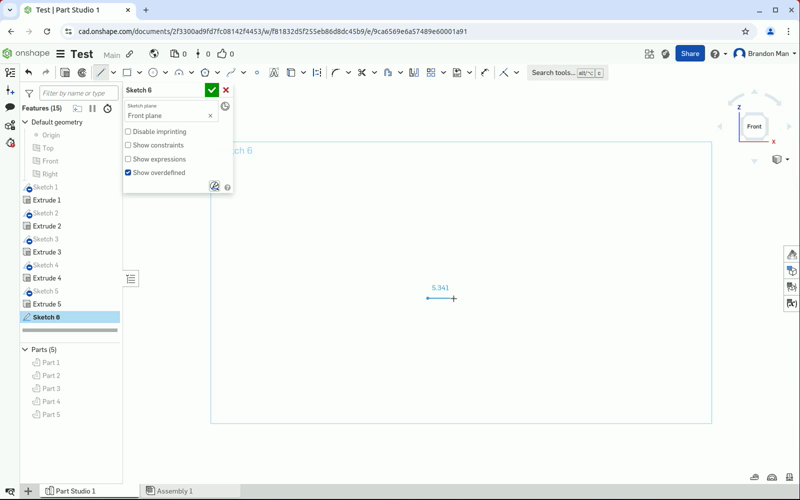
key_down(shift)
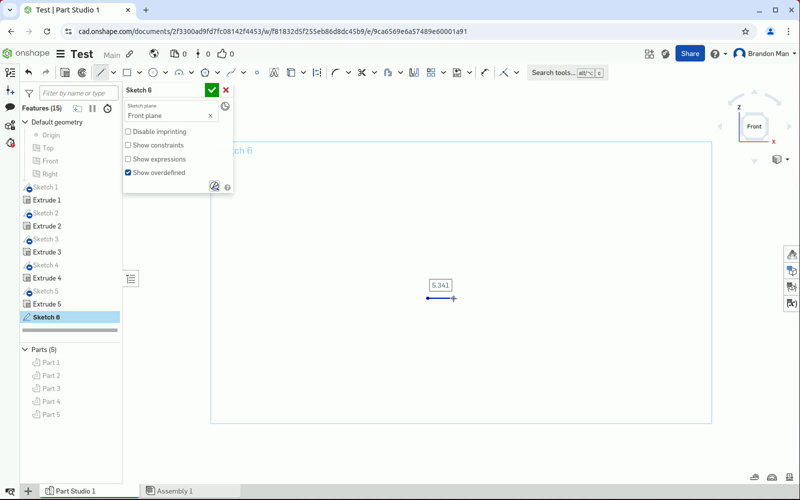
mouse_move(483, 298)
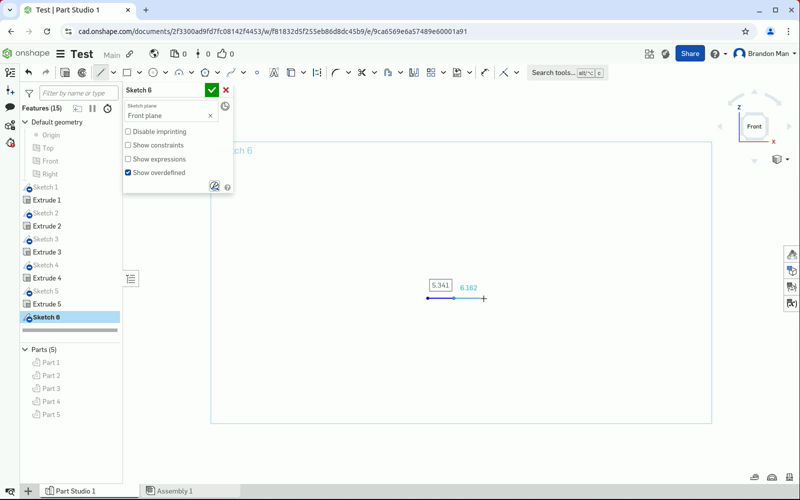
mouse_move(453, 268)
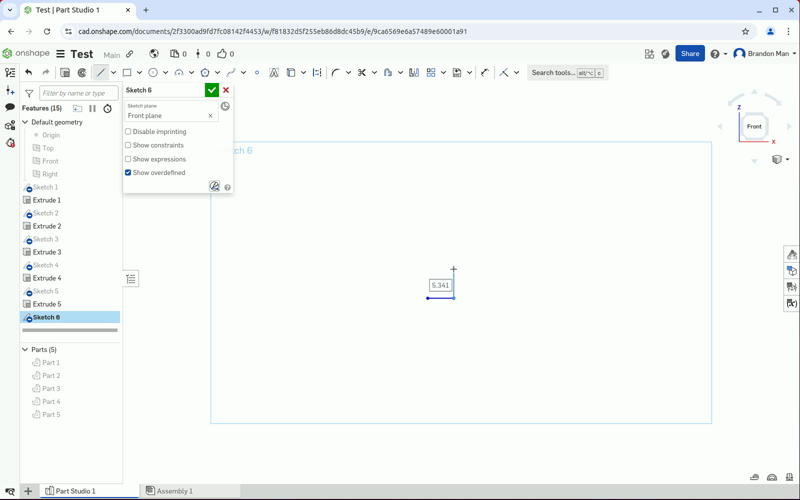
click(453, 268)
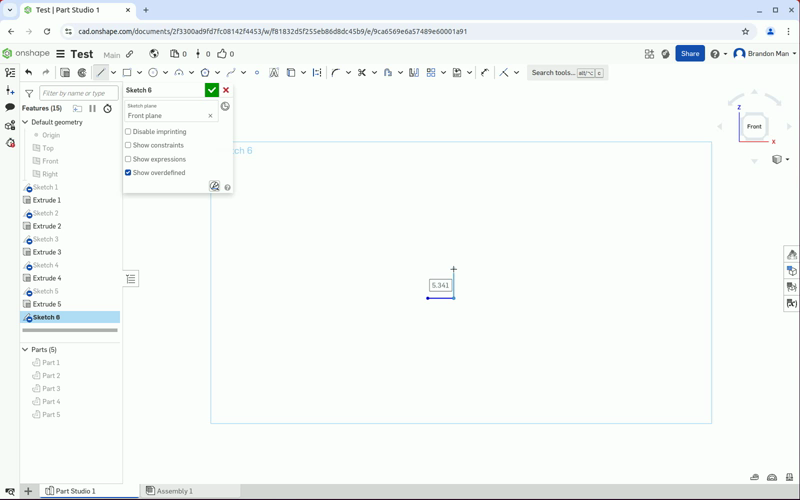
key_up(shift)
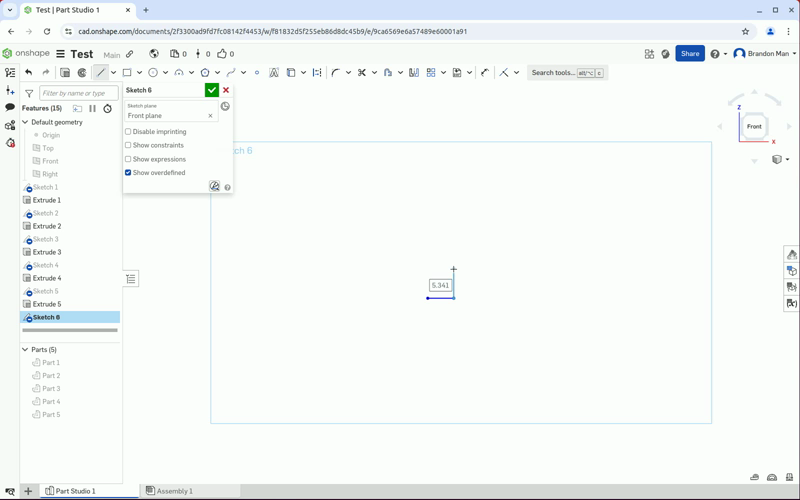
key_down(shift)
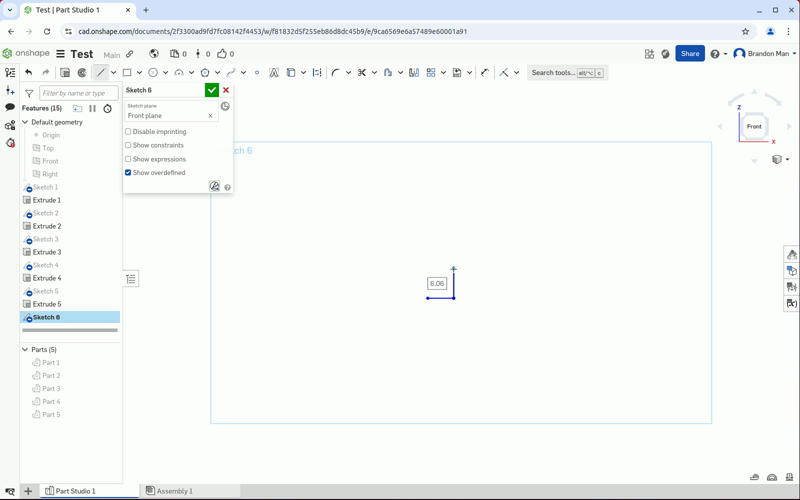
mouse_move(483, 268)
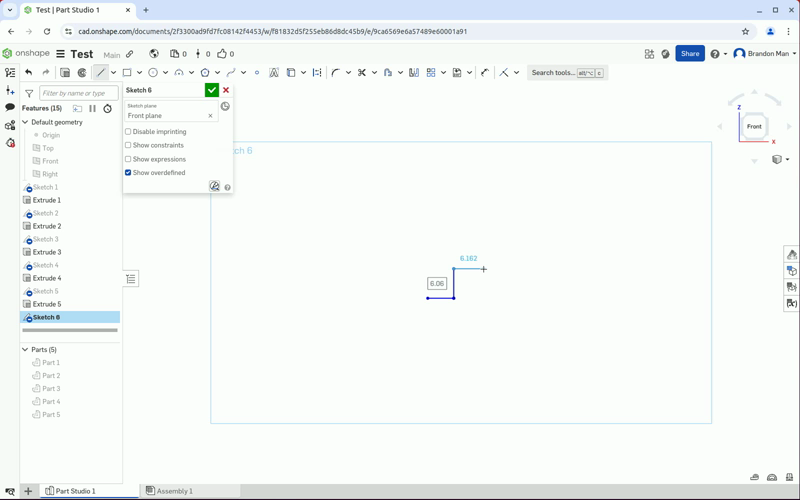
mouse_move(438, 267)
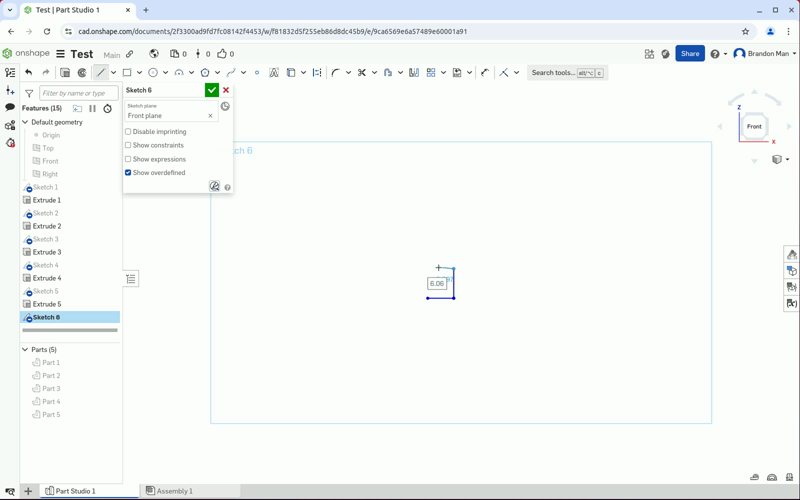
click(438, 267)
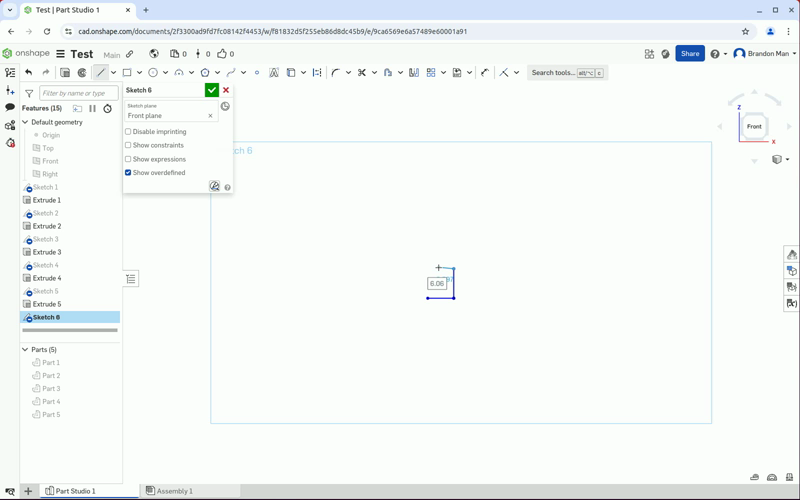
key_up(shift)
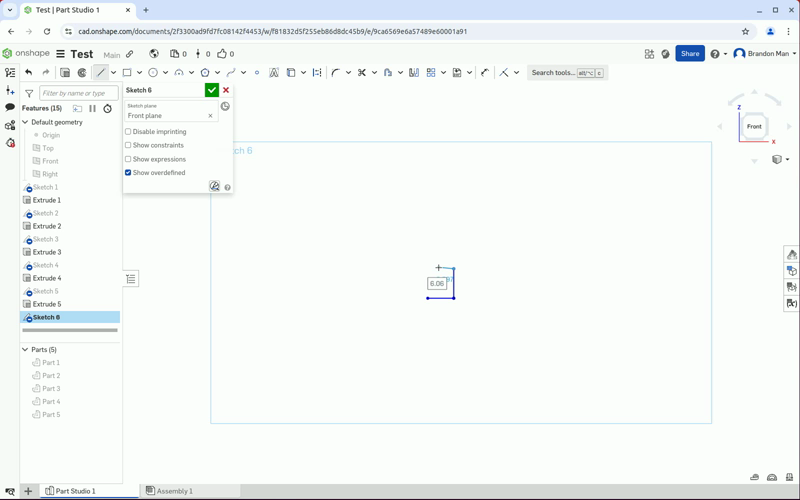
key_down(shift)
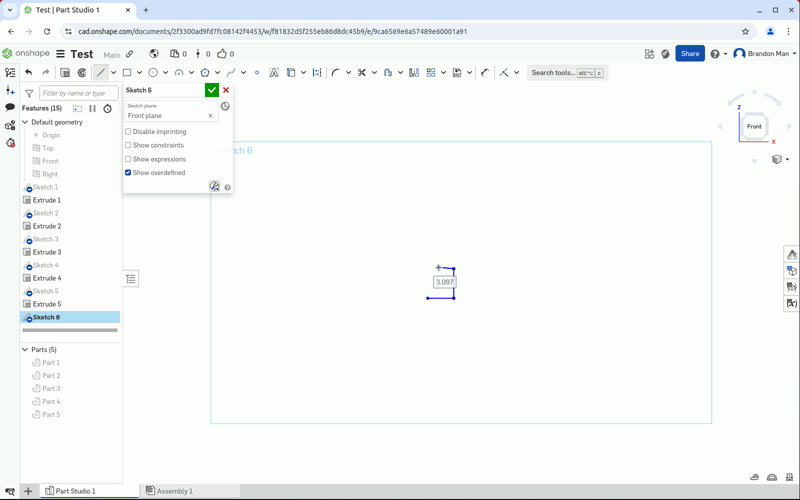
mouse_move(468, 267)
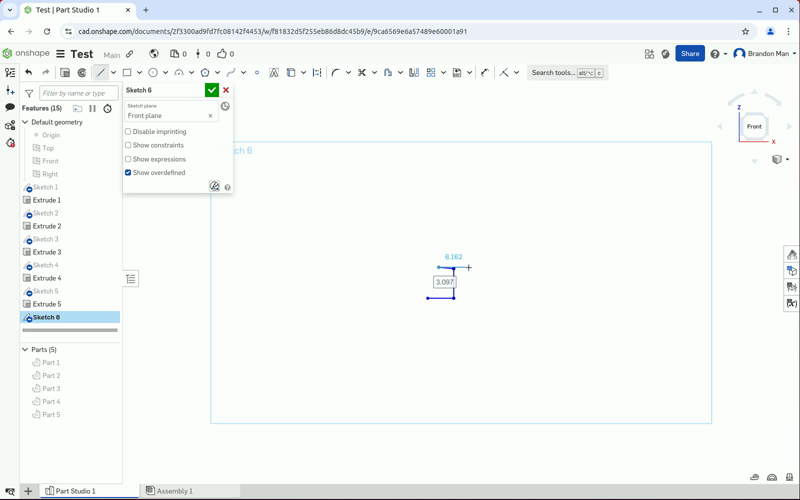
mouse_move(427, 267)
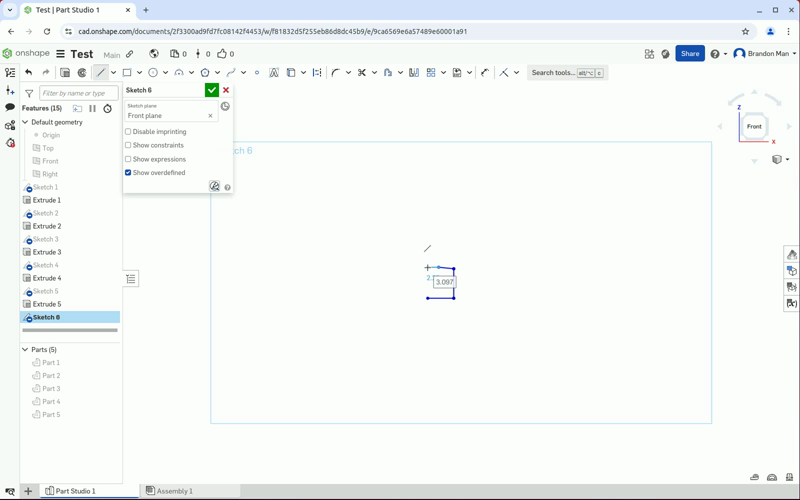
click(427, 267)
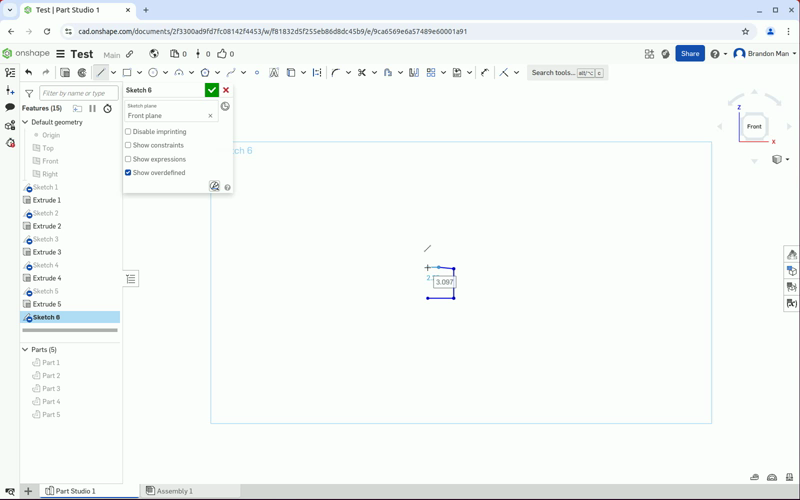
key_up(shift)
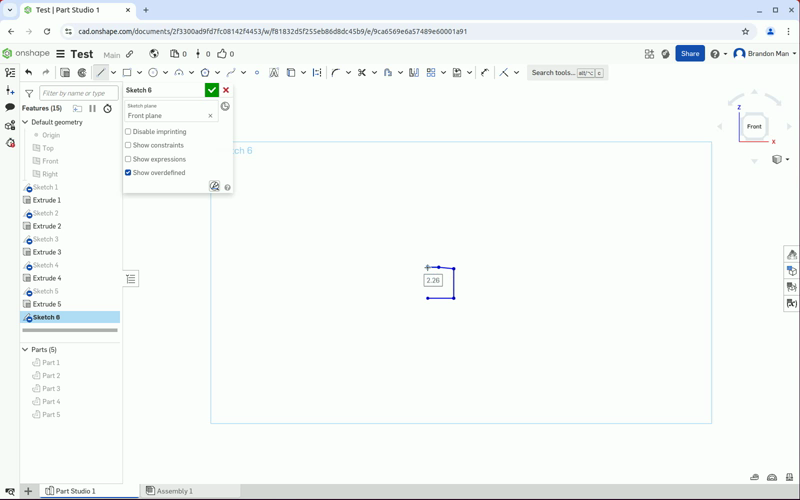
mouse_move(457, 267)
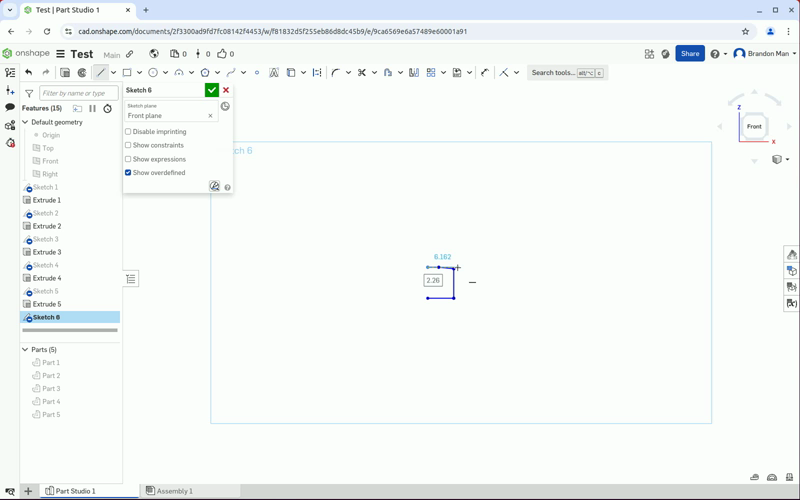
key_down(shift)
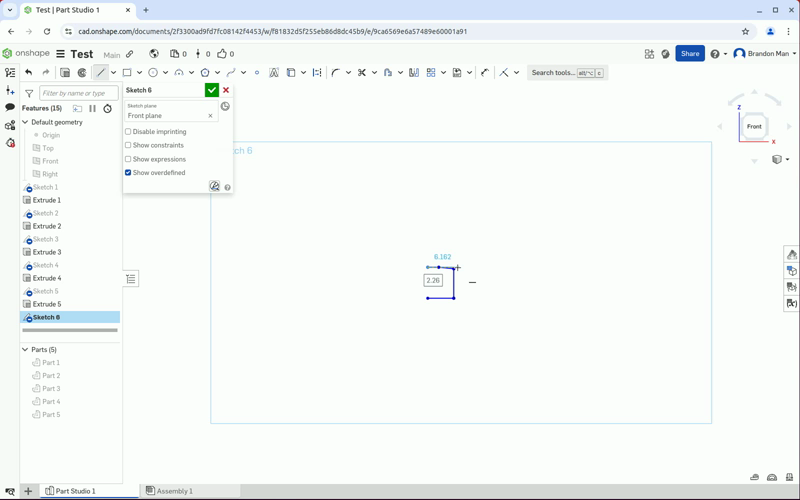
mouse_move(427, 298)
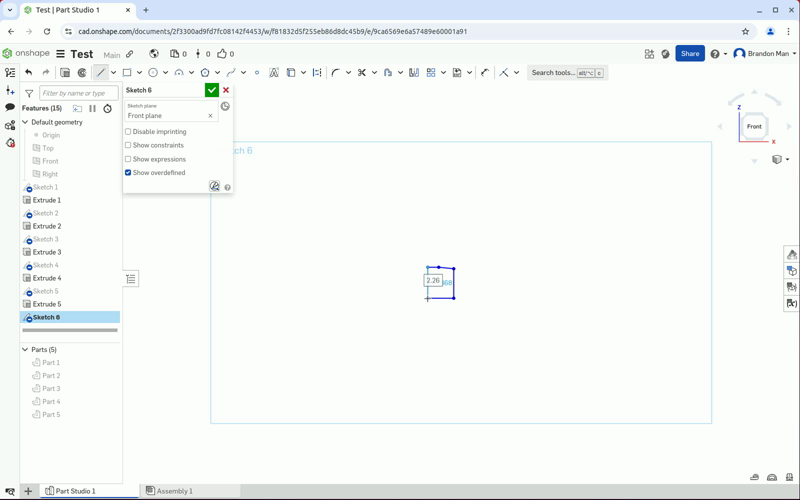
key_up(shift)
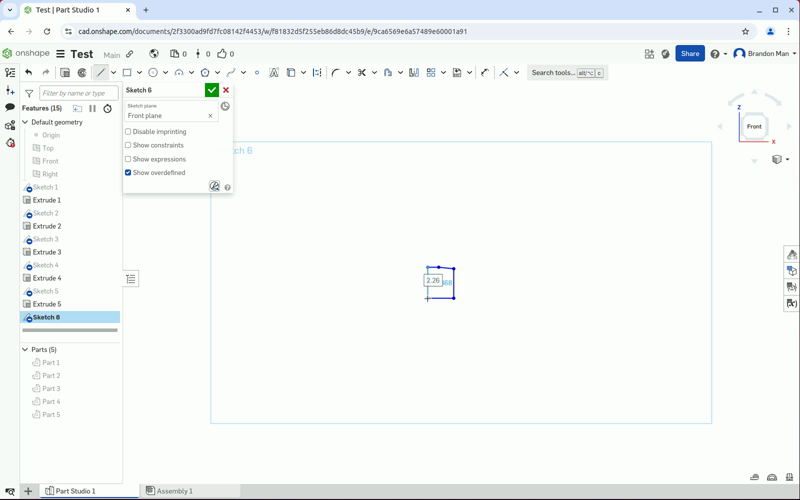
click(427, 298)
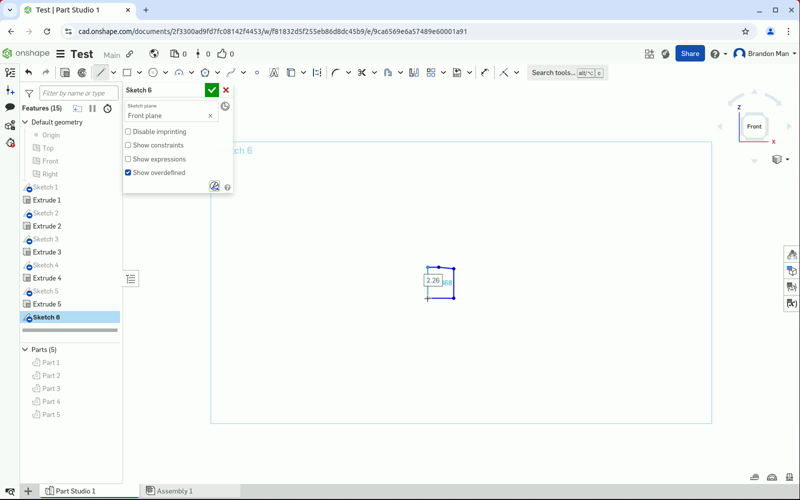
key(esc)
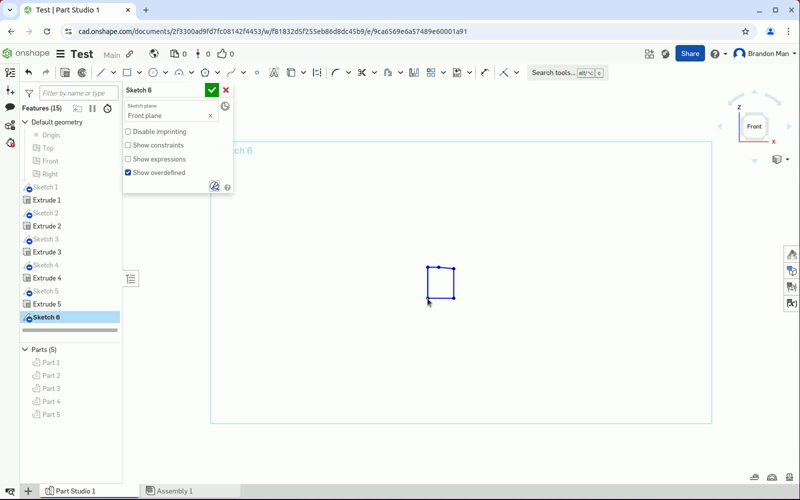
mouse_move(446, 282)
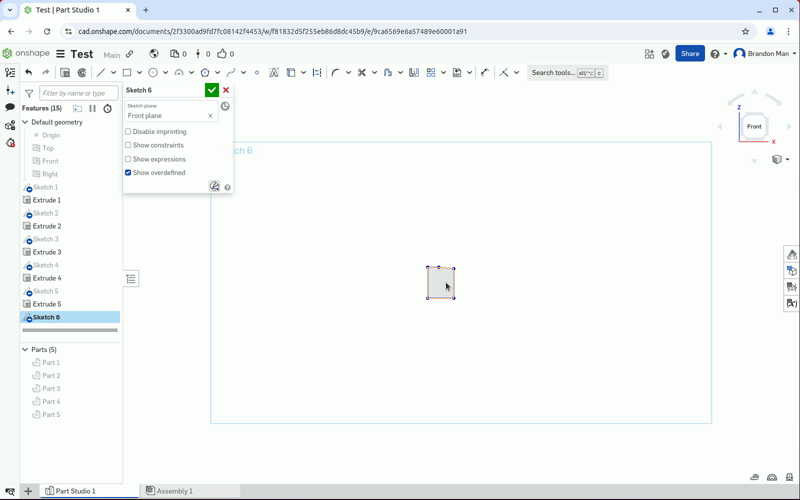
scroll(6)
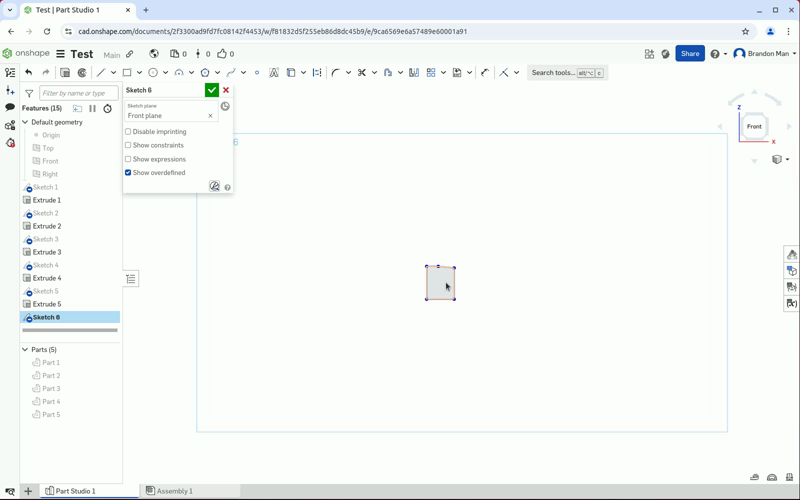
scroll(6)
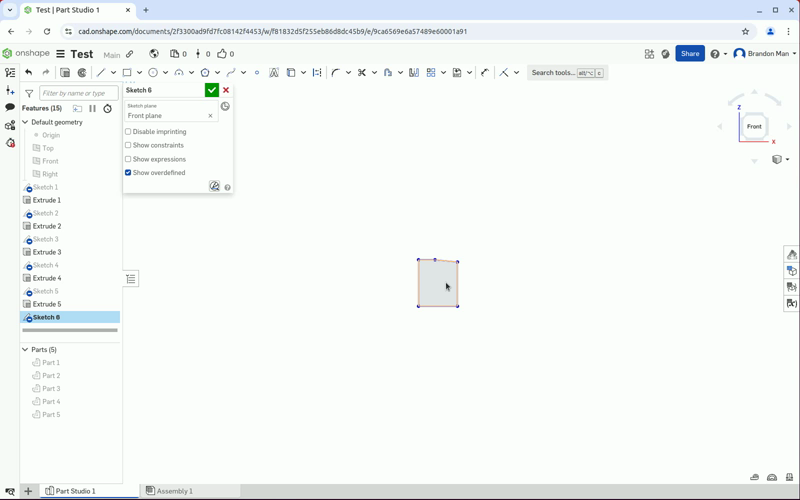
scroll(6)
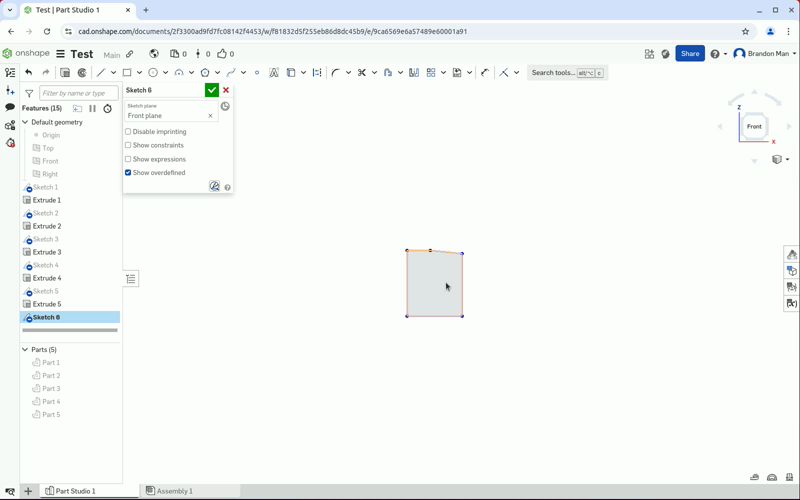
scroll(6)
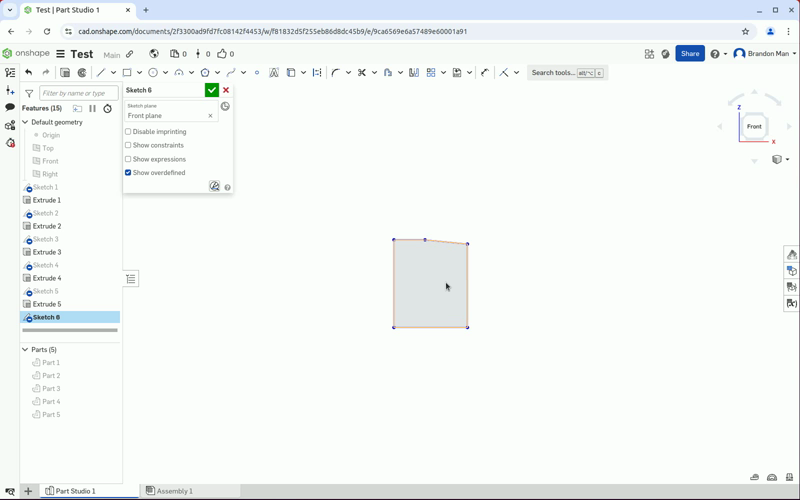
scroll(6)
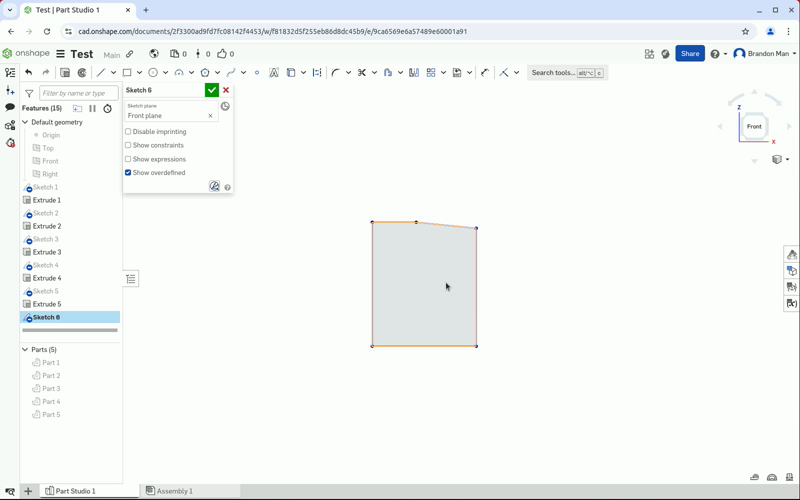
scroll(6)
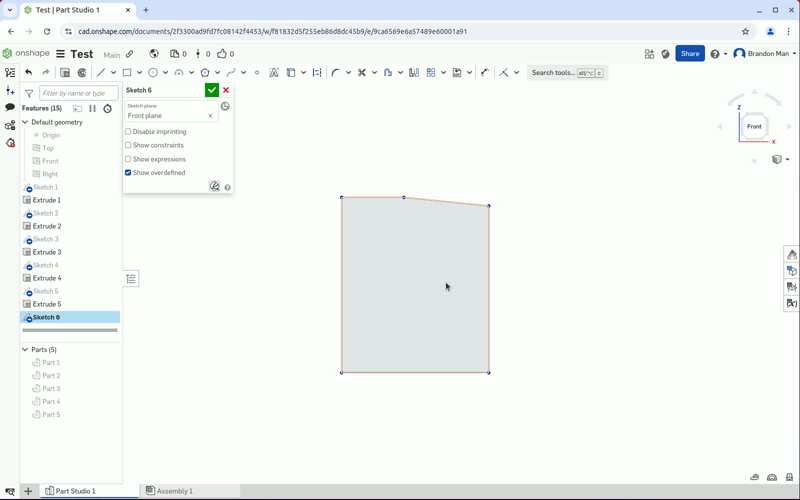
scroll(6)
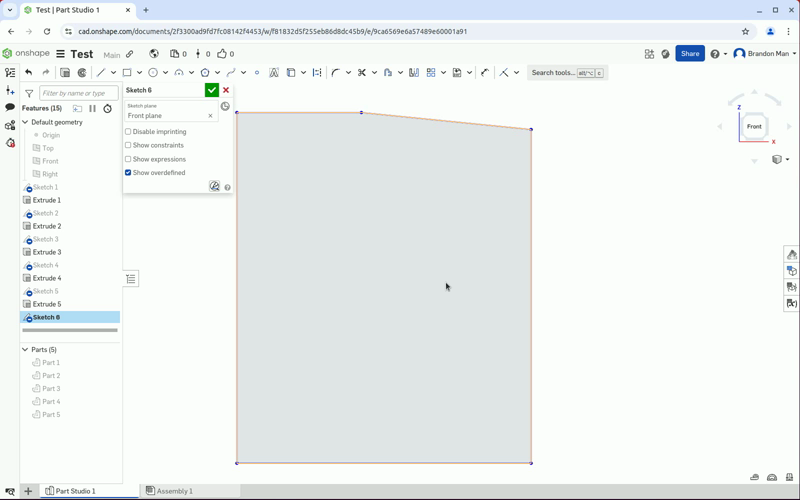
click(446, 282)
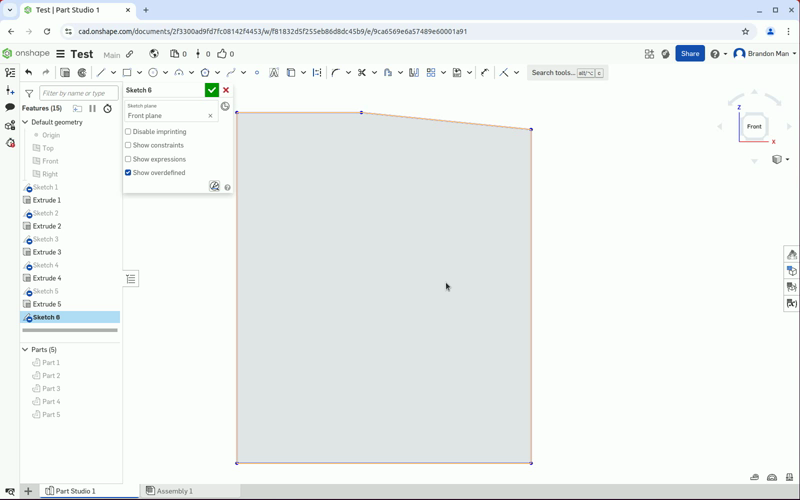
scroll(-6)
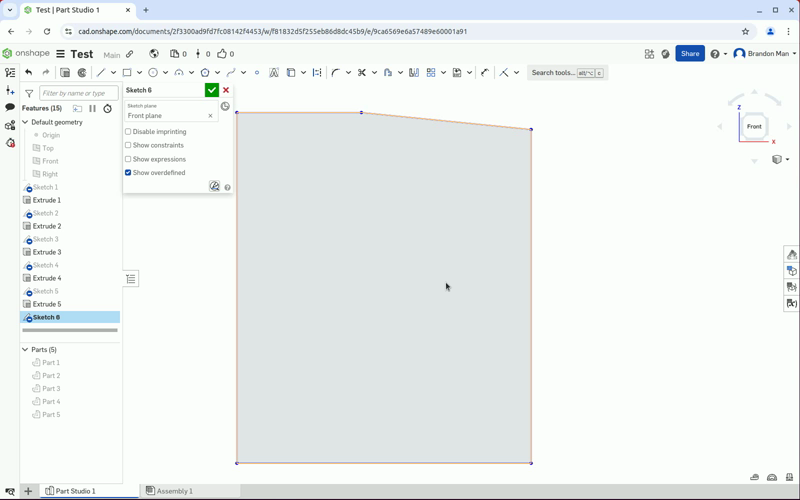
scroll(-6)
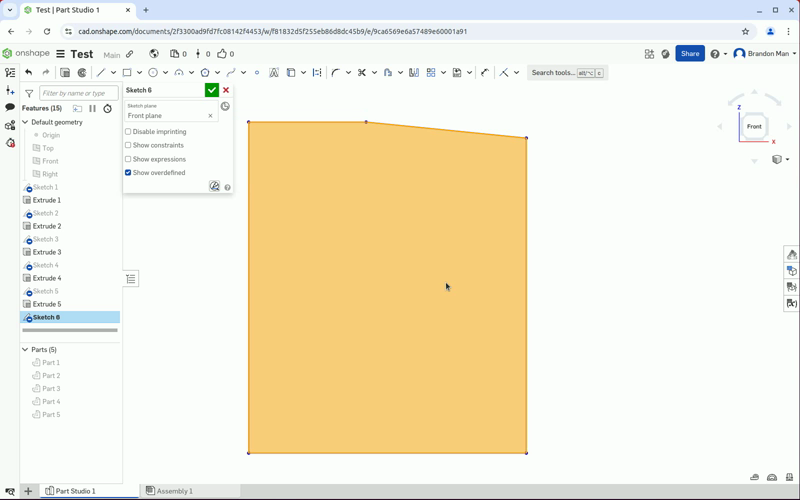
scroll(-6)
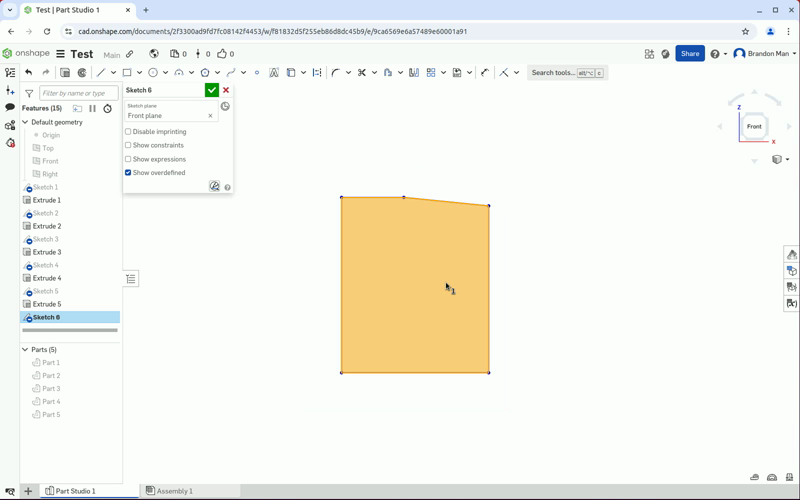
scroll(-6)
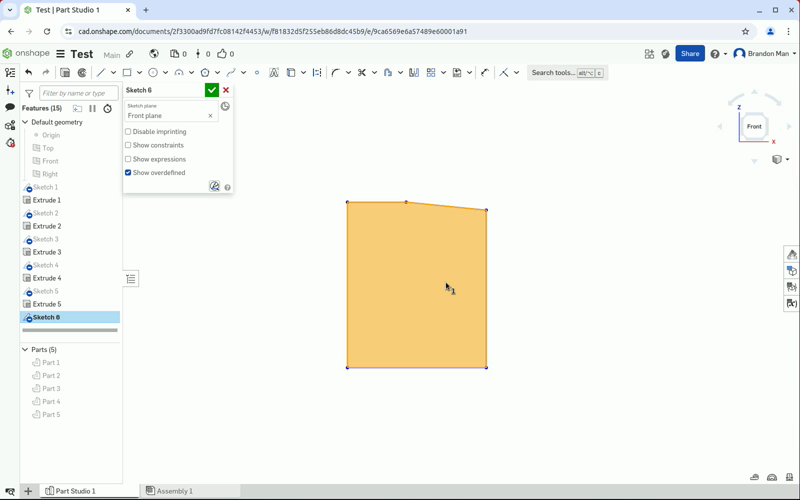
scroll(-6)
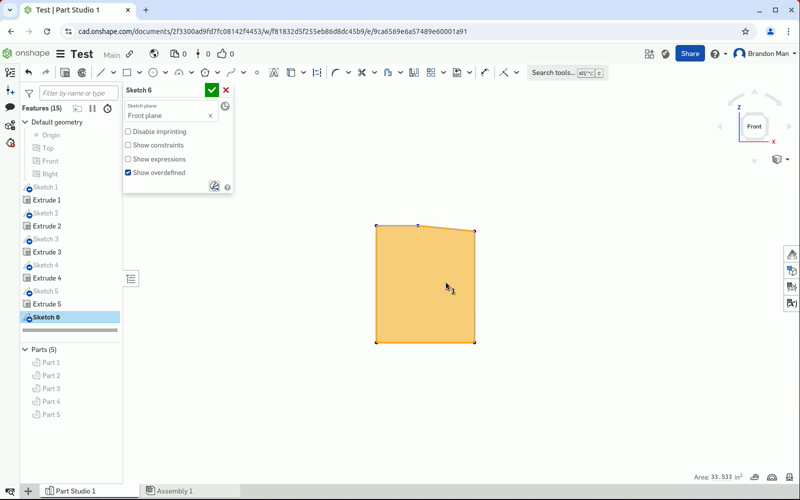
scroll(-6)
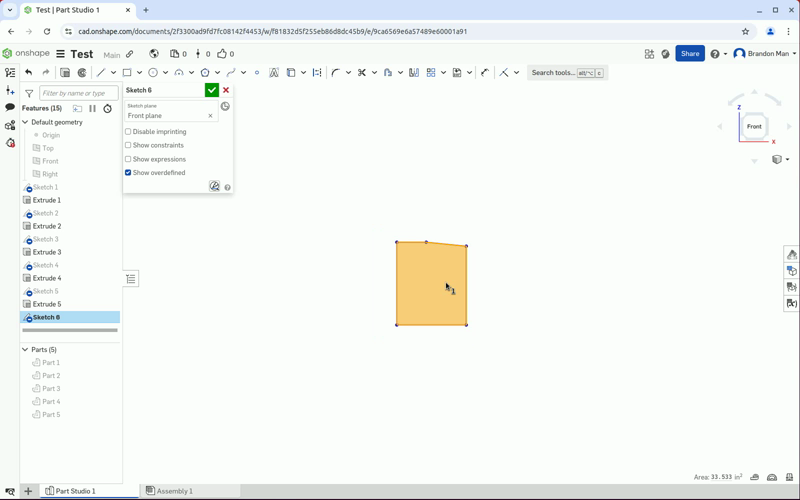
scroll(-6)
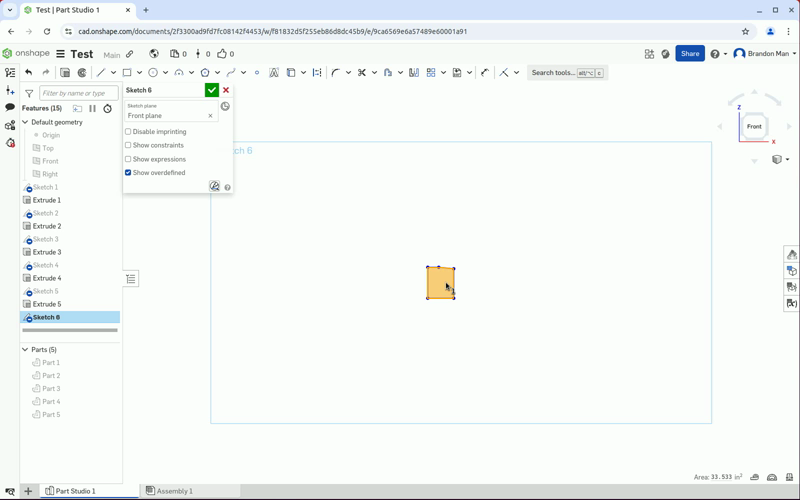
mouse_move(73, 352)
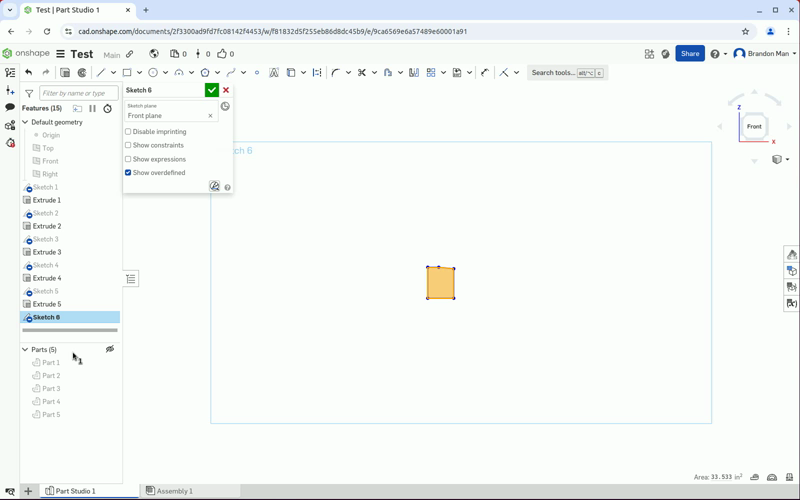
key(shift+y)
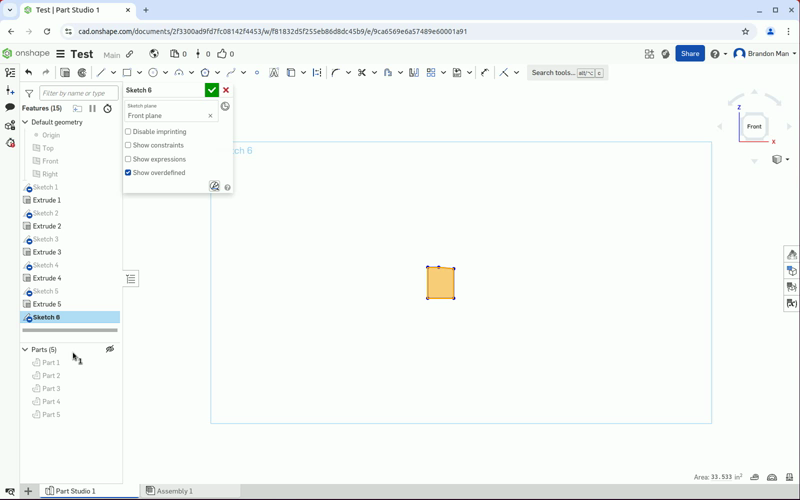
key(shift+e)
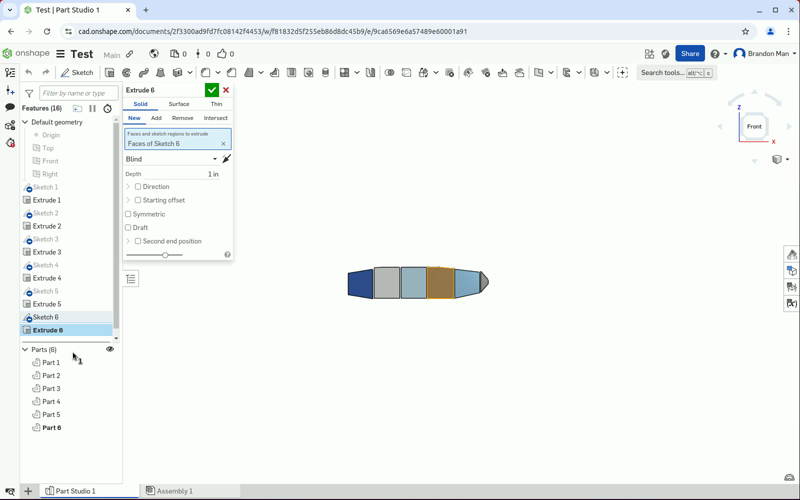
mouse_move(143, 106)
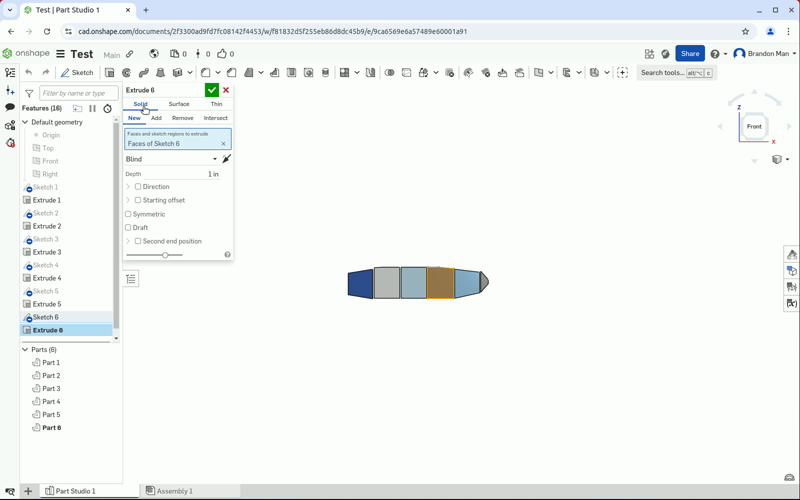
click(143, 106)
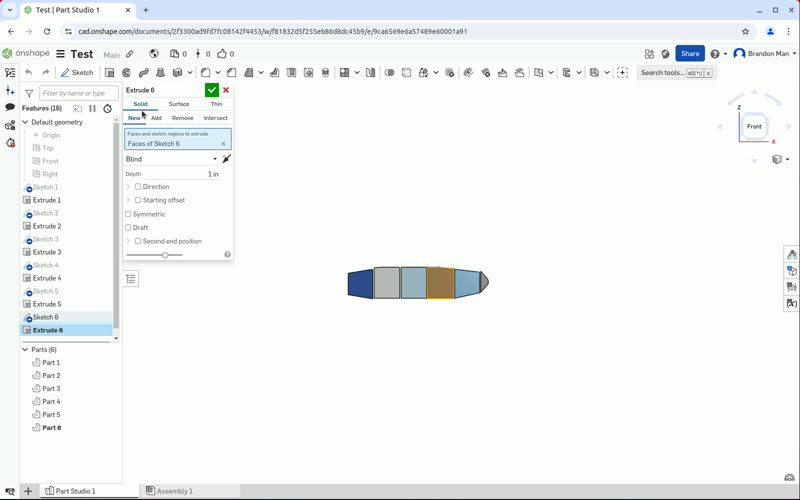
mouse_move(137, 120)
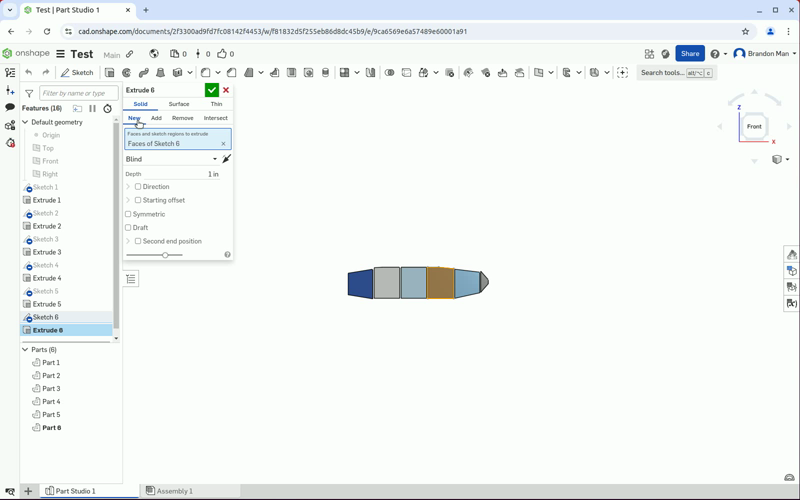
click(137, 120)
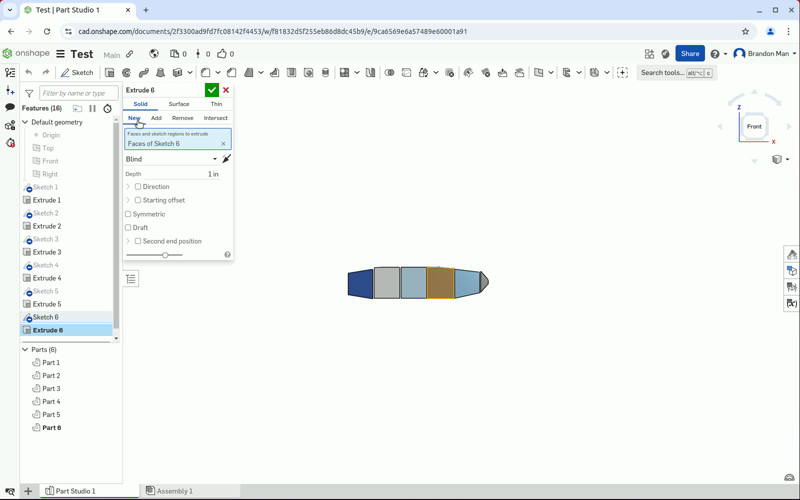
key(tab, 4)
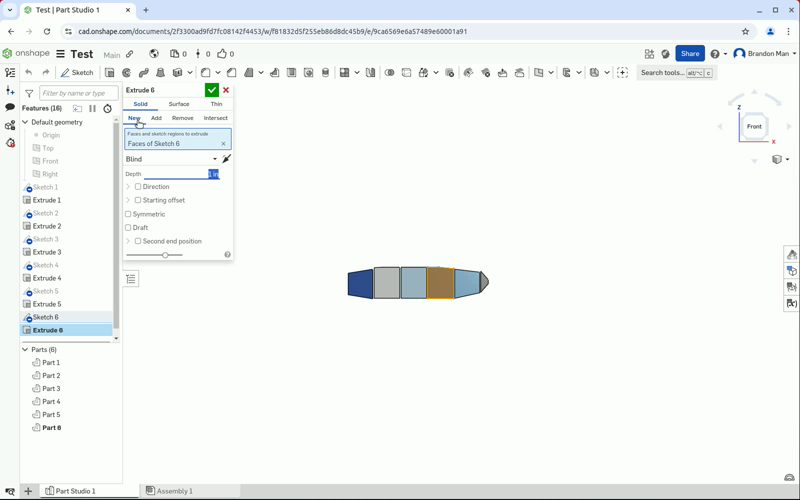
text(-0.241)
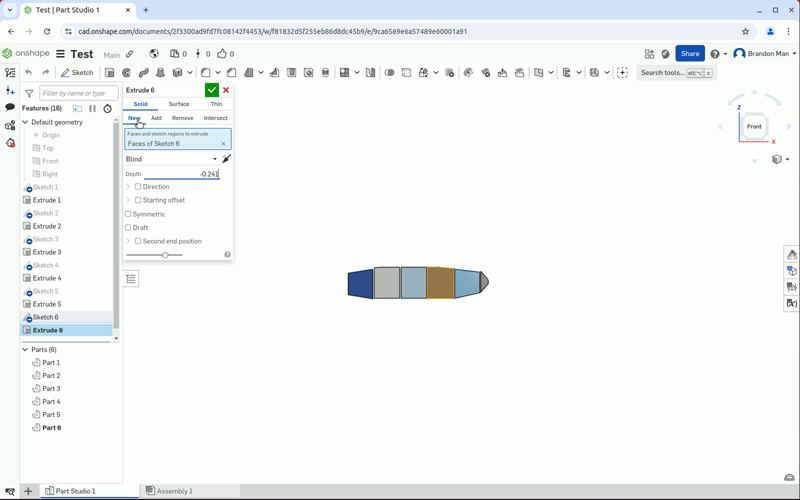
key(enter)
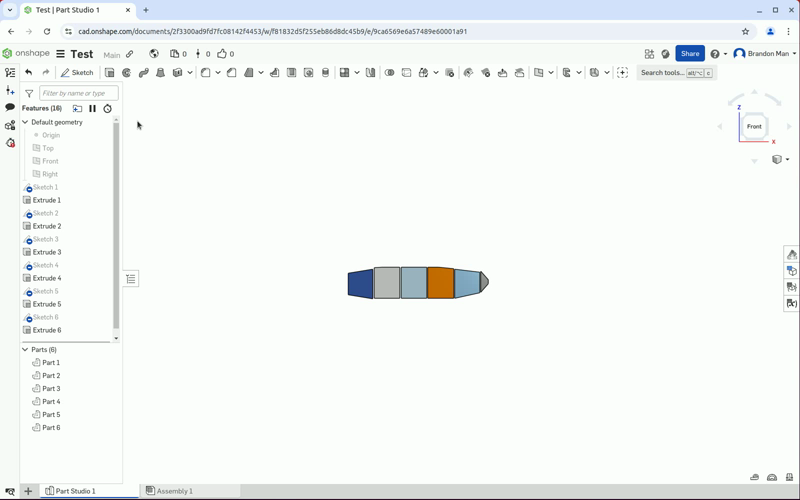
key(shift+h)
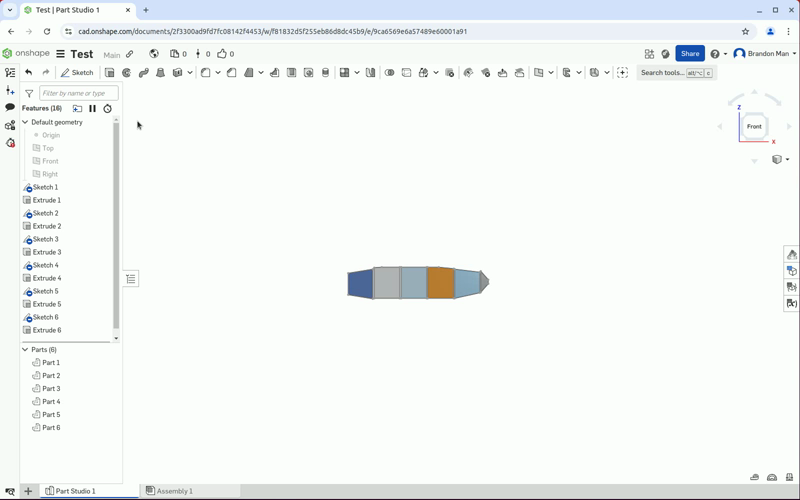
key(shift+h)
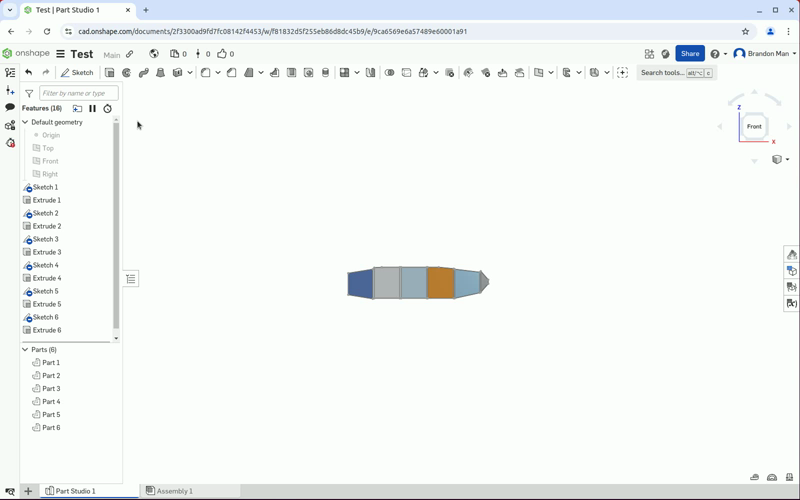
key(shift+7)
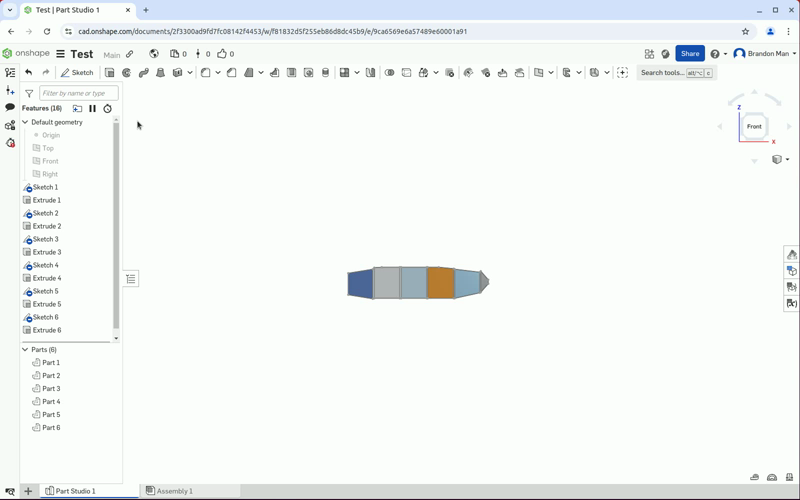
key(left, 2)
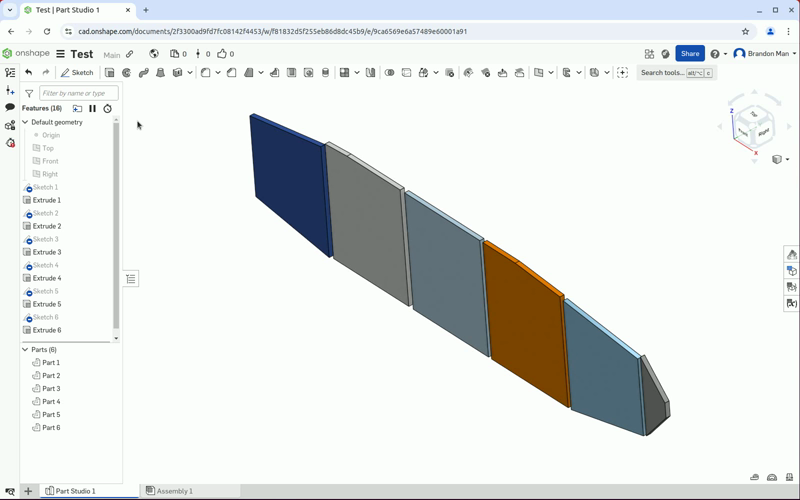
key(down, 2)
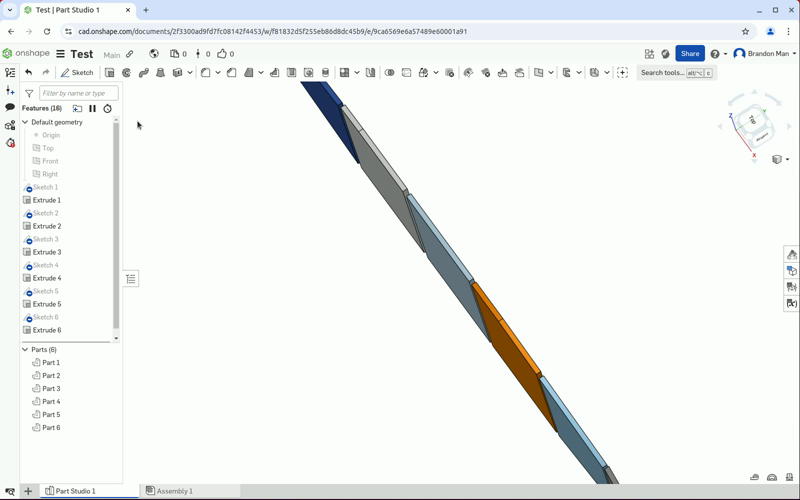
key(up, 2)
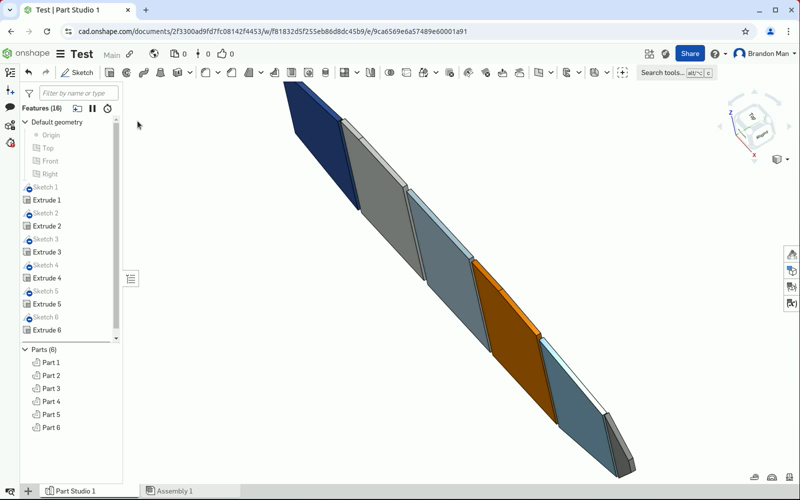
key(right, 2)
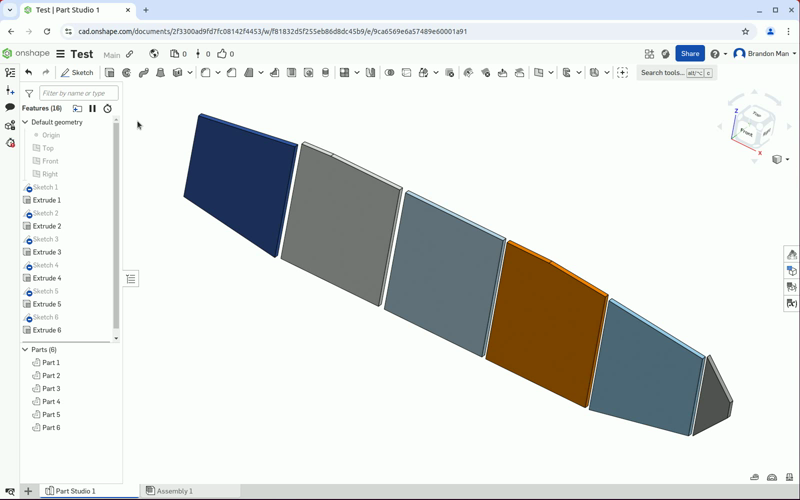
mouse_move(69, 189)
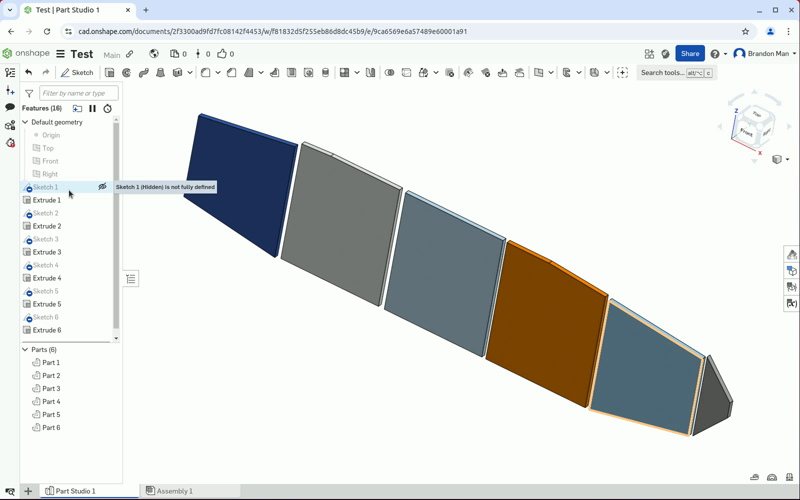
click(69, 189)